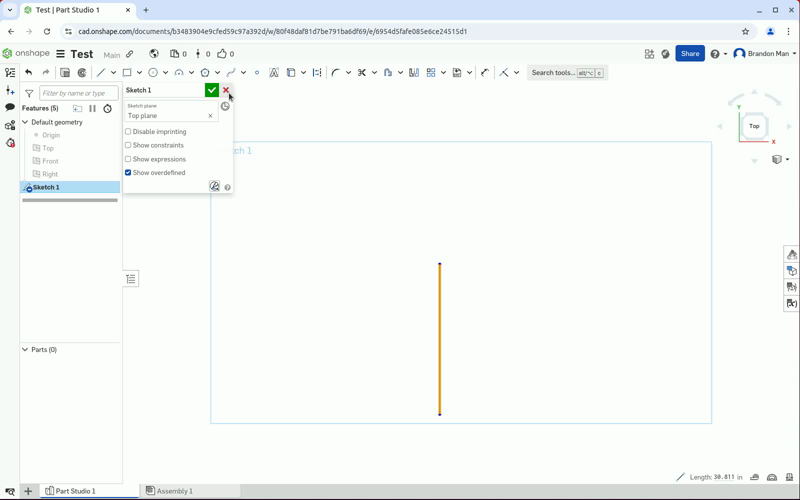
key(shift+h)
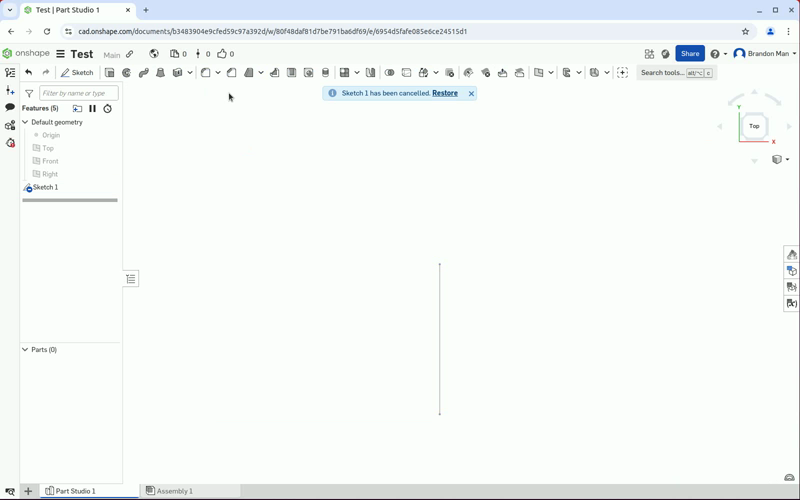
key(shift+s)
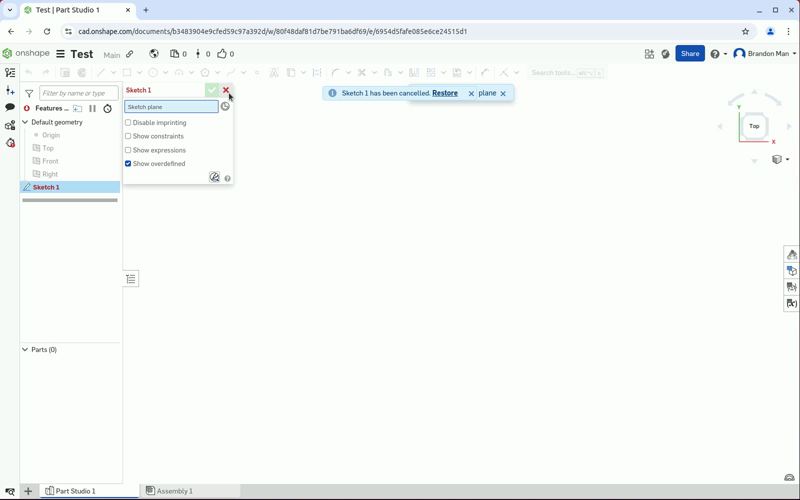
mouse_move(73, 150)
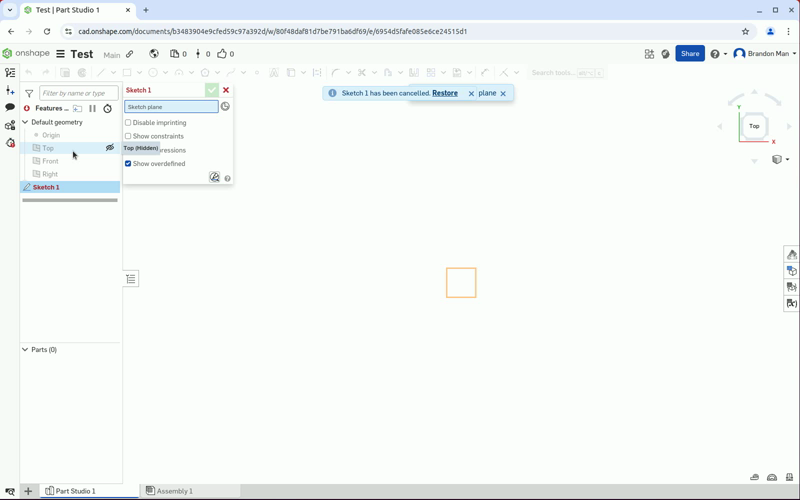
click(73, 150)
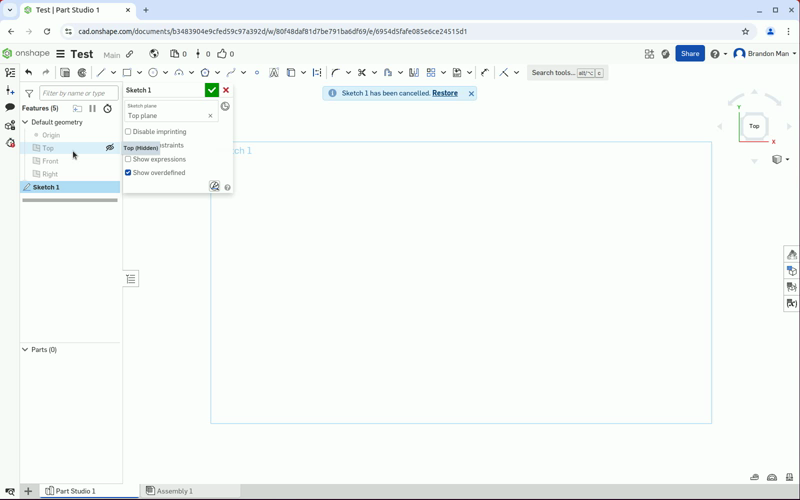
mouse_move(73, 352)
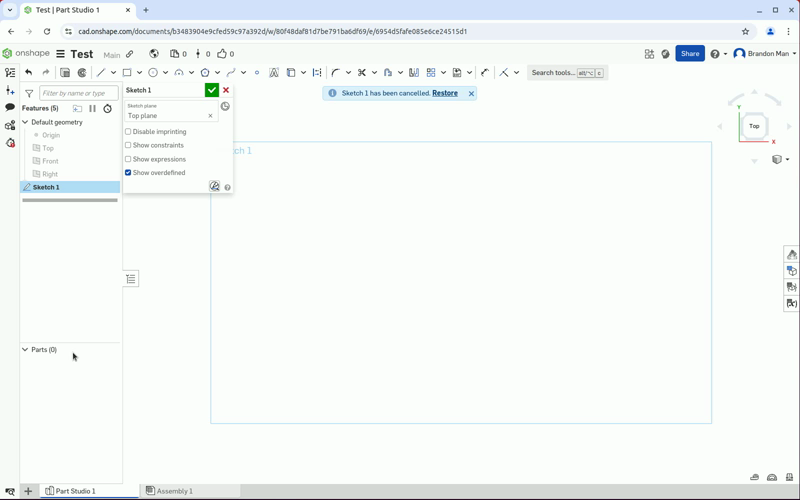
key(y)
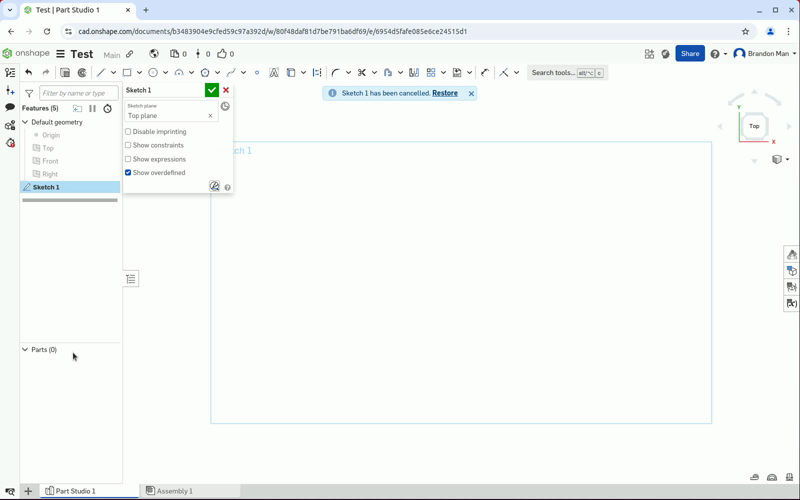
key(l)
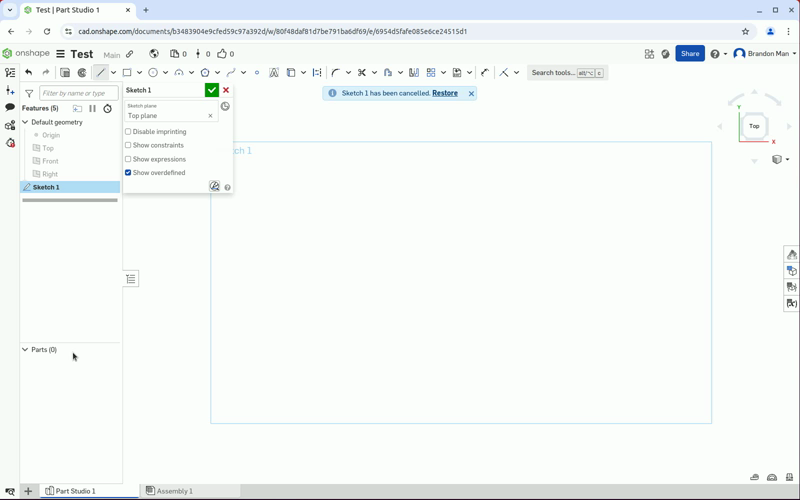
key_down(shift)
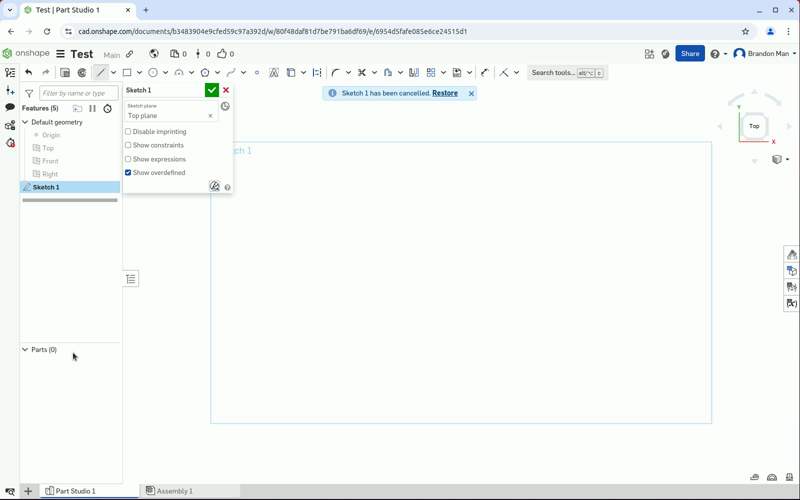
mouse_move(460, 282)
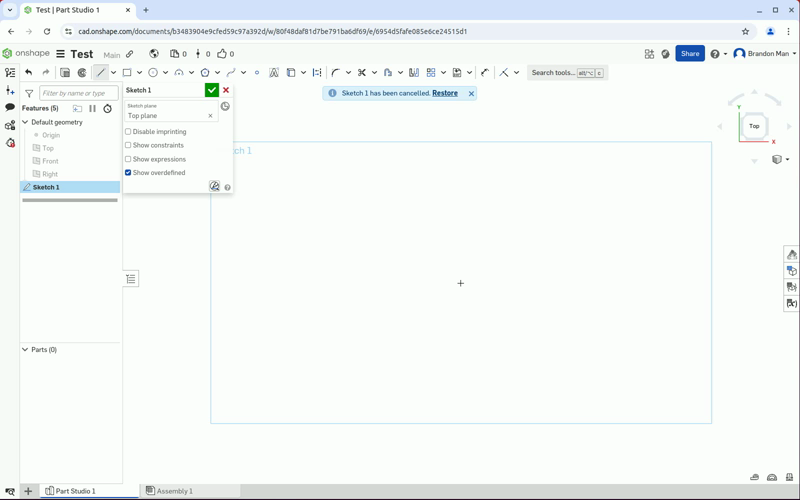
click(460, 282)
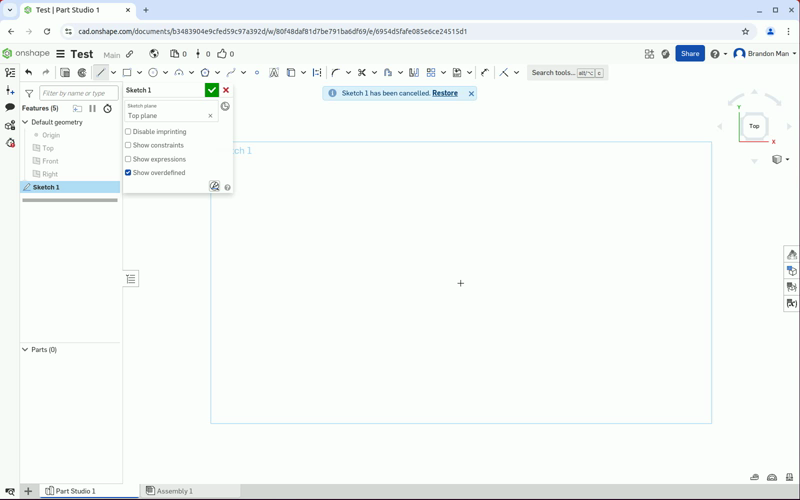
key_up(shift)
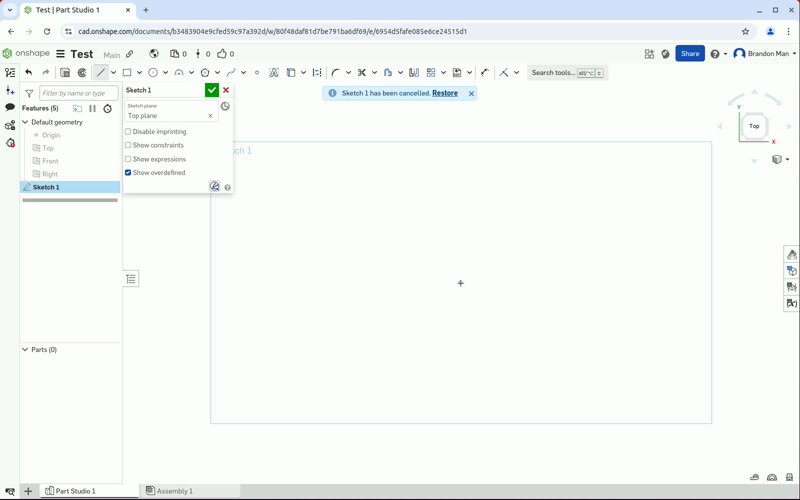
key_down(shift)
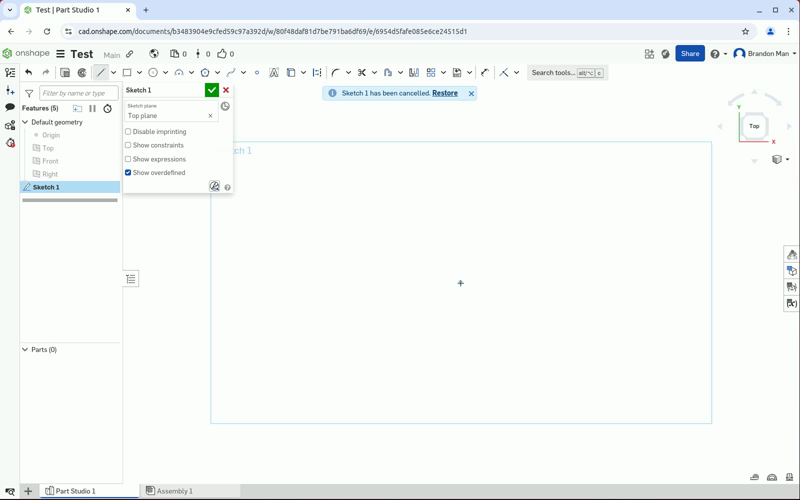
mouse_move(573, 282)
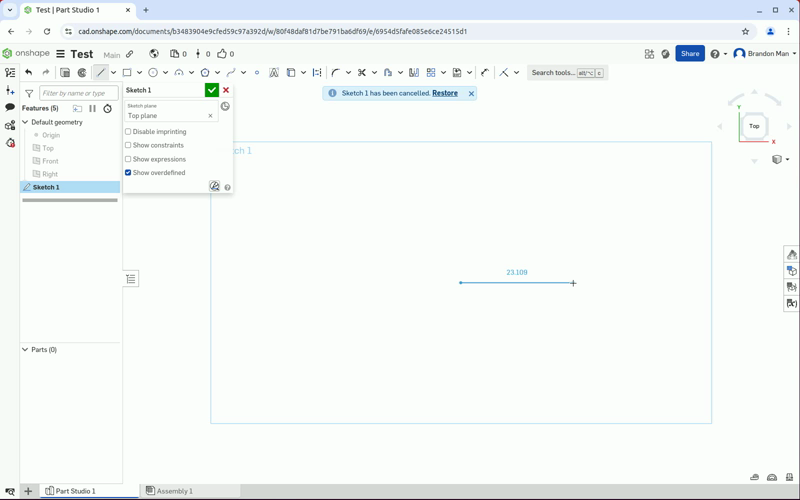
click(573, 282)
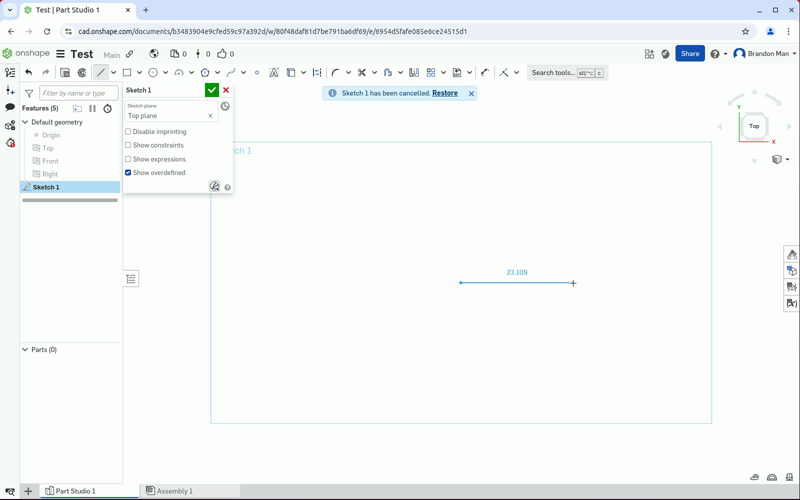
key_up(shift)
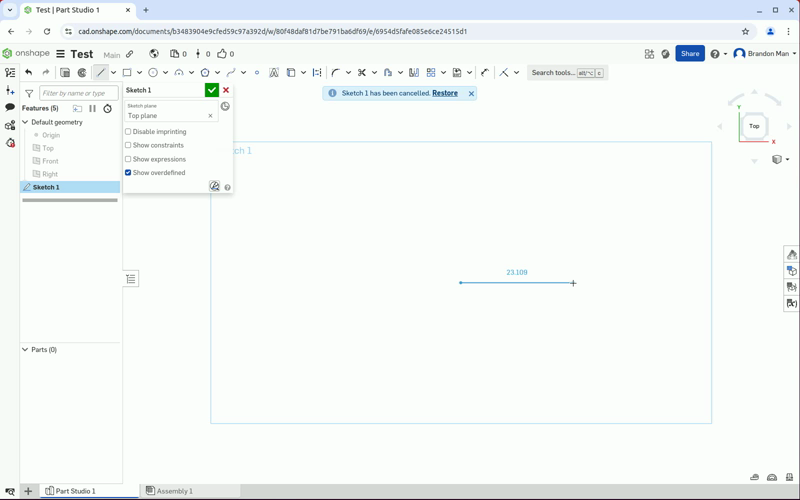
key_down(shift)
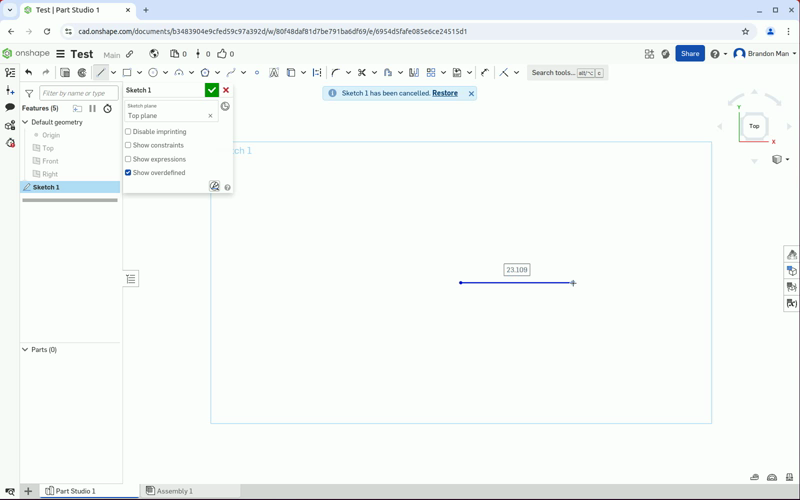
mouse_move(589, 282)
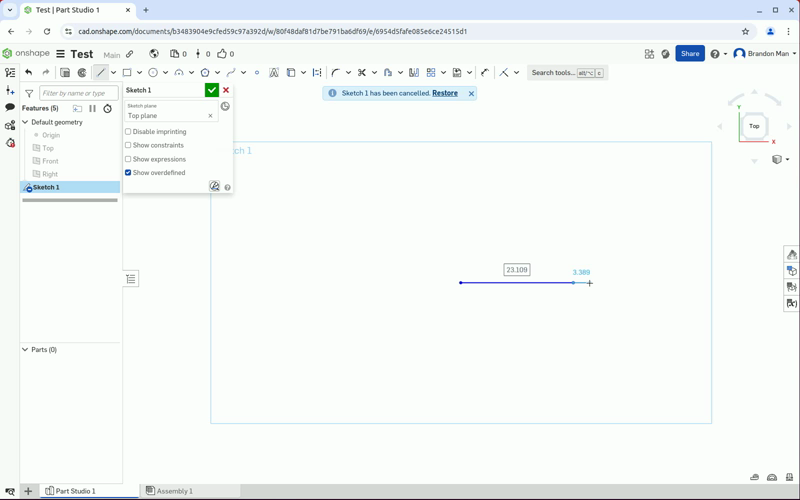
mouse_move(573, 253)
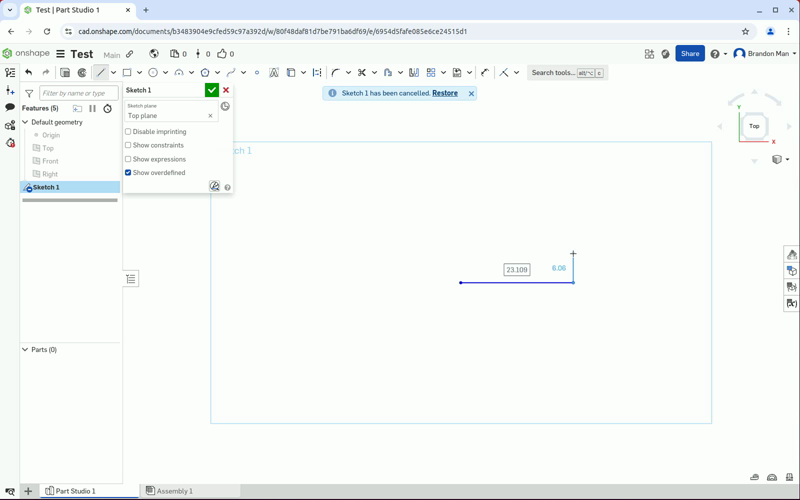
click(573, 253)
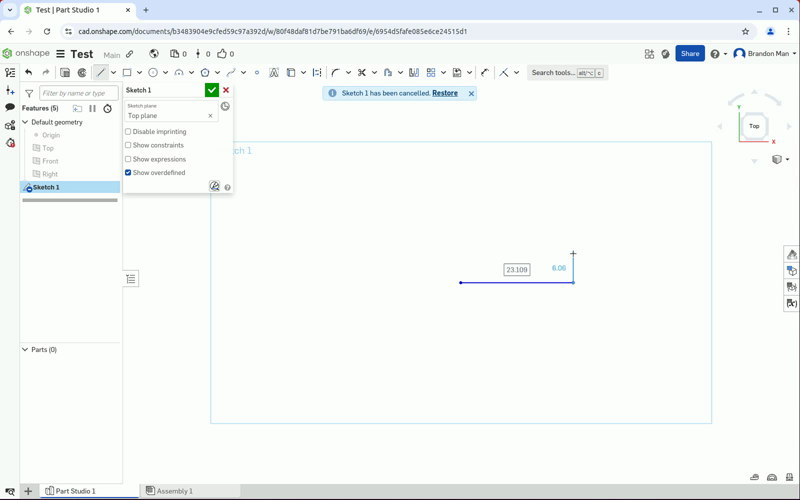
key_up(shift)
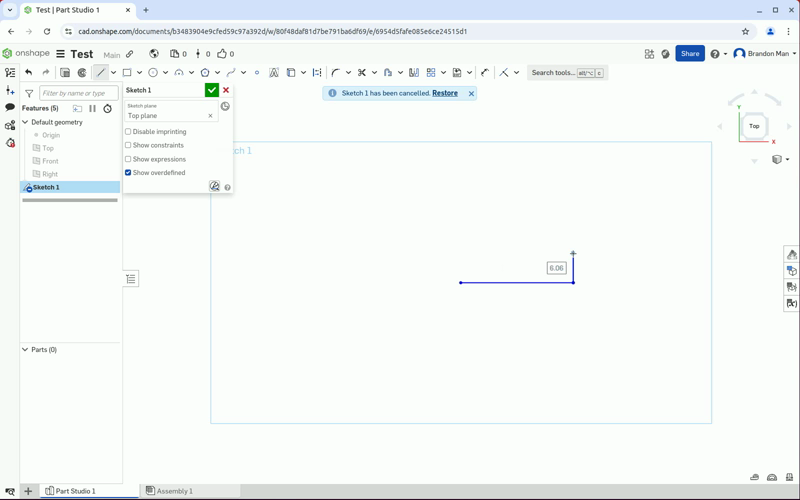
key_down(shift)
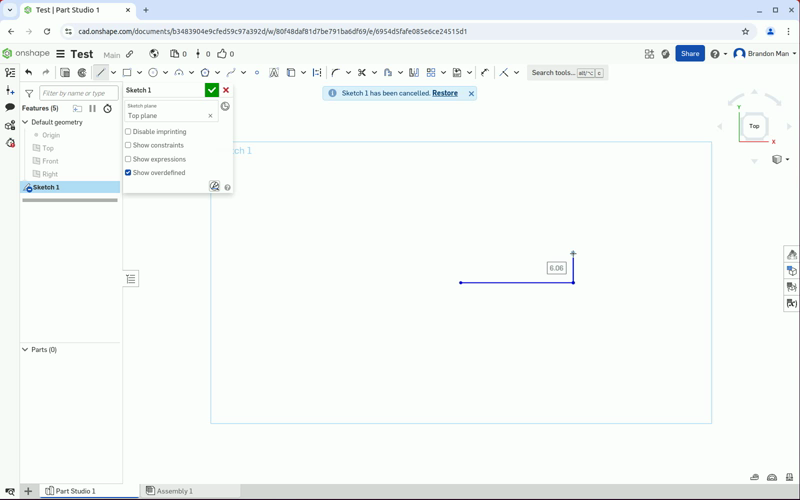
mouse_move(460, 253)
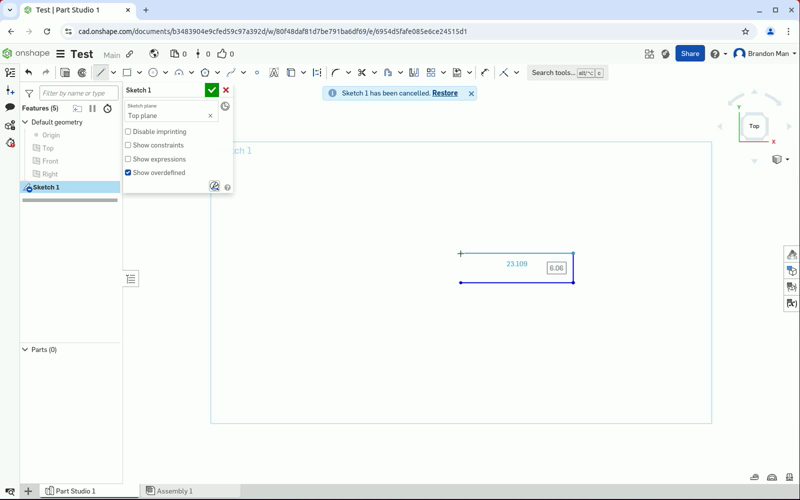
click(460, 253)
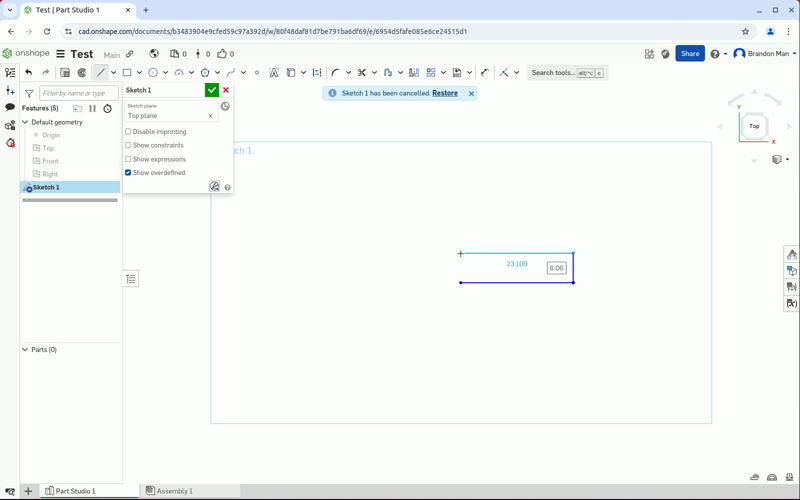
key_up(shift)
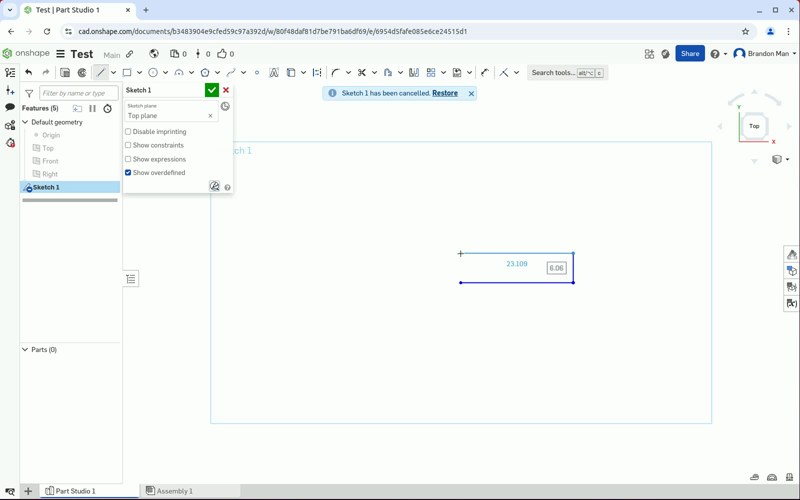
mouse_move(490, 253)
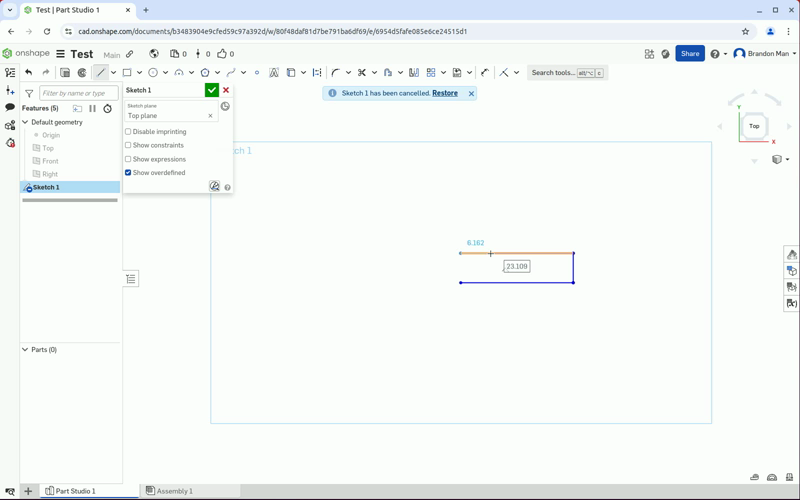
key_down(shift)
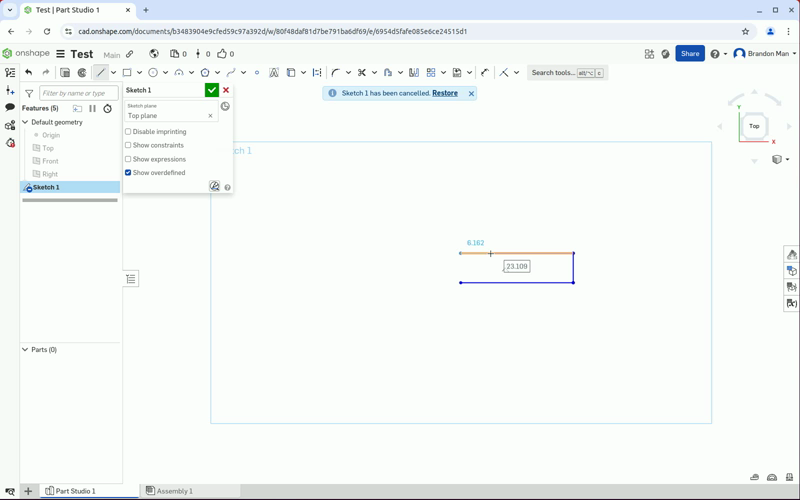
mouse_move(460, 282)
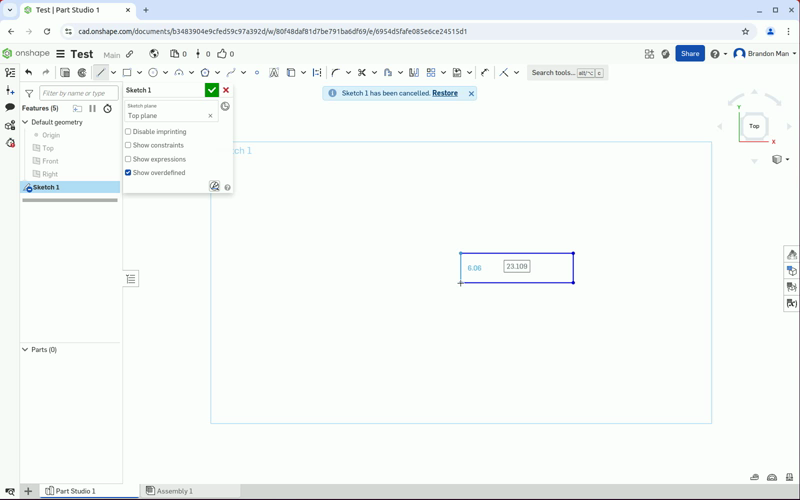
key_up(shift)
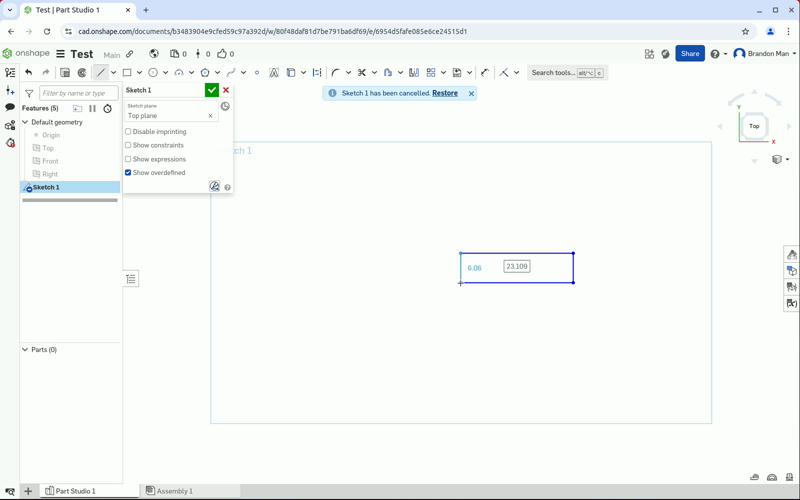
click(460, 282)
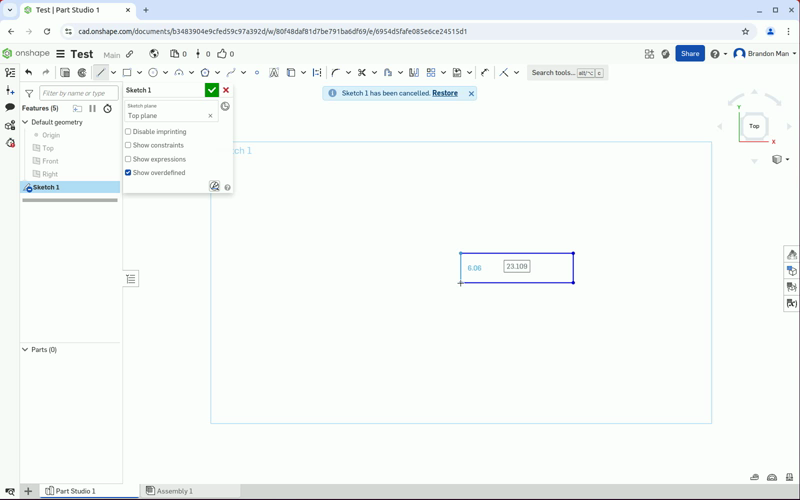
key(esc)
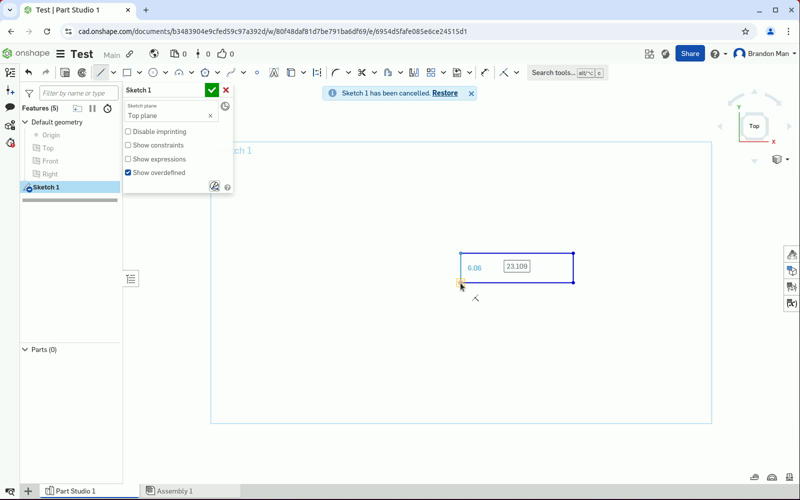
key(l)
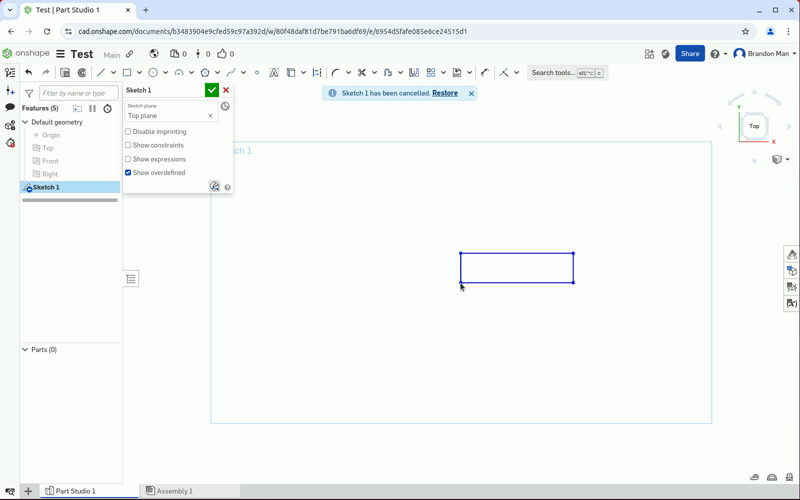
key_down(shift)
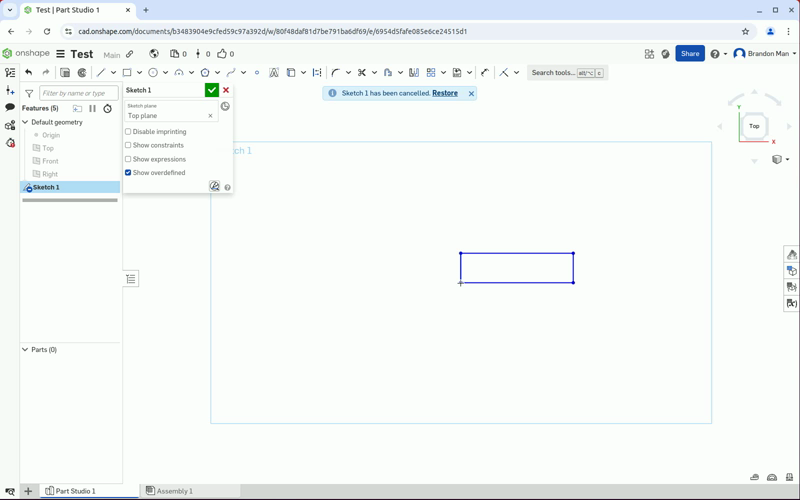
mouse_move(464, 279)
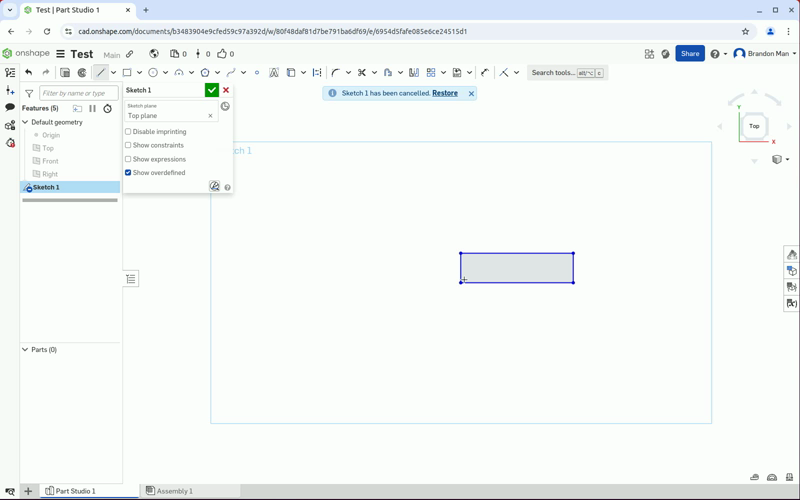
click(464, 279)
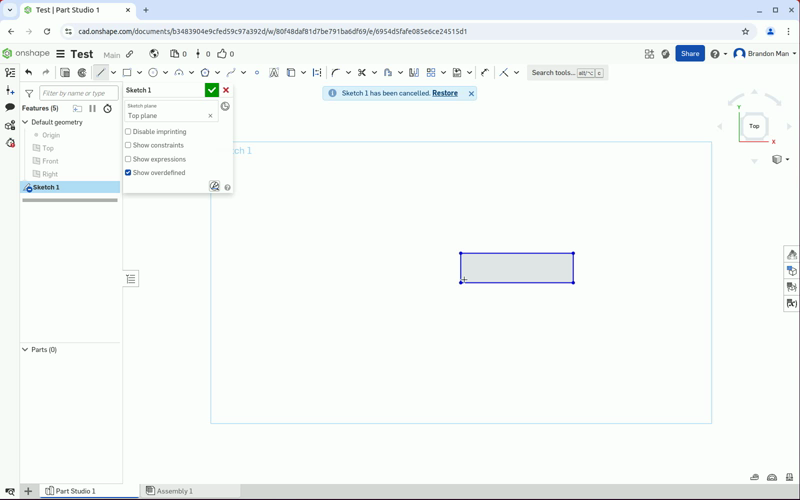
key_up(shift)
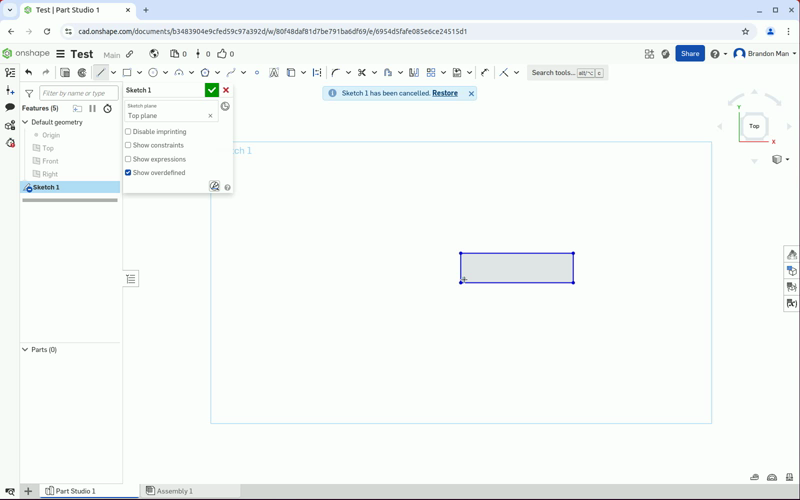
key_down(shift)
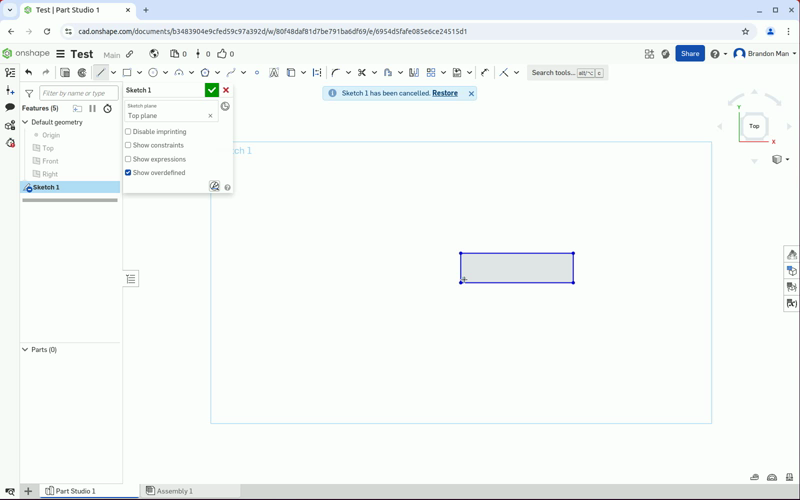
mouse_move(569, 279)
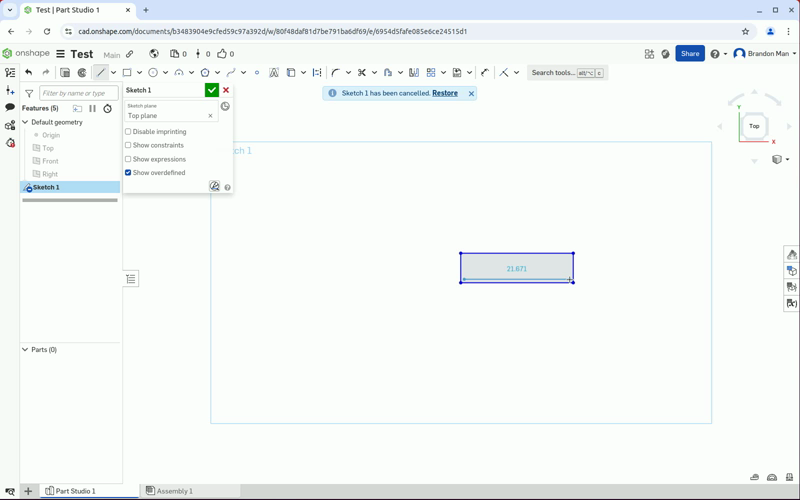
click(569, 279)
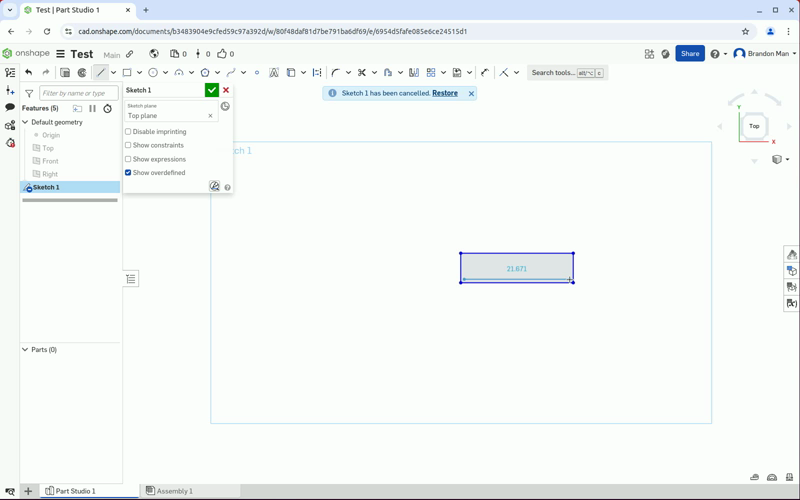
key_up(shift)
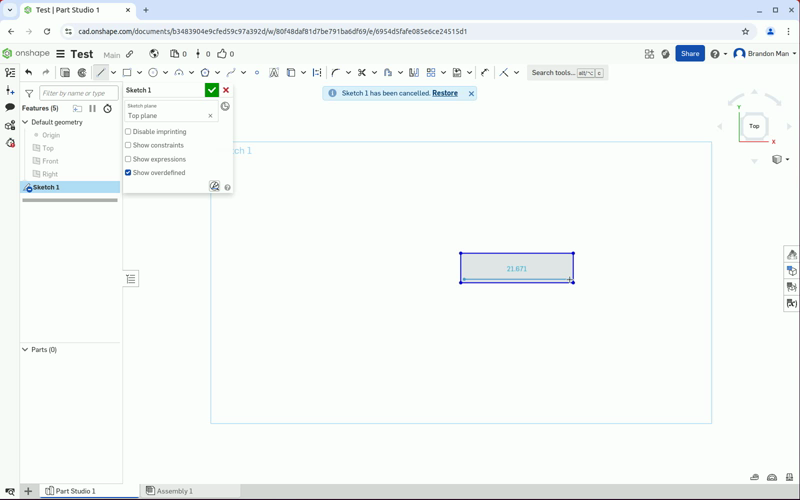
key_down(shift)
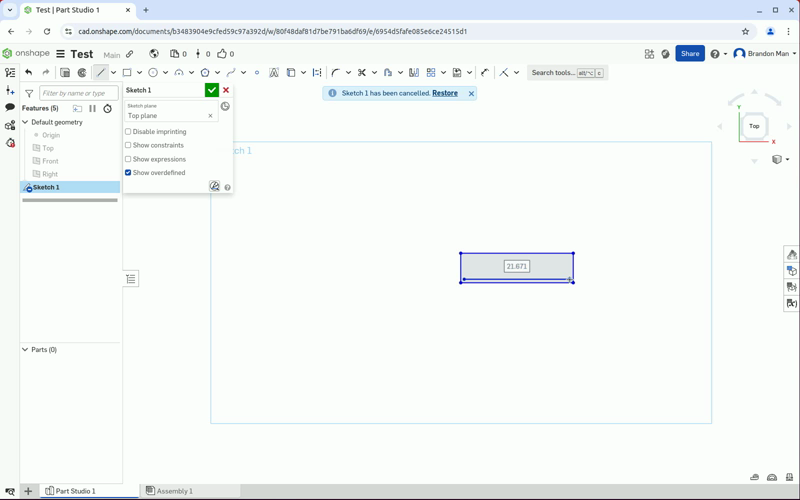
mouse_move(589, 279)
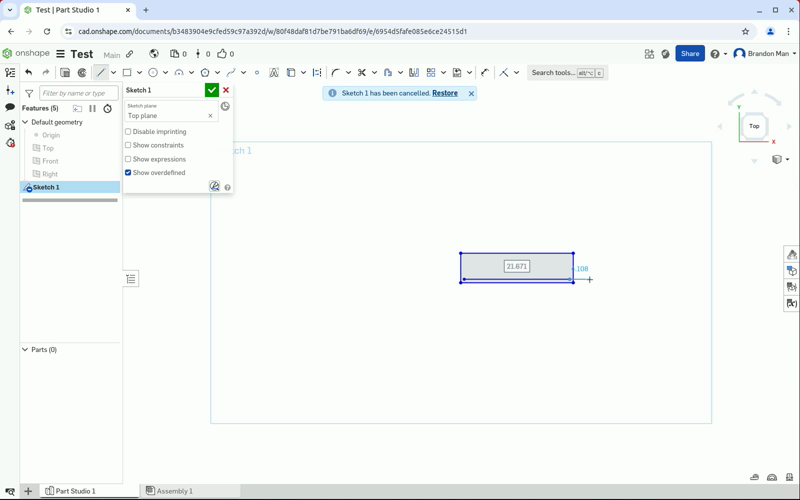
mouse_move(569, 256)
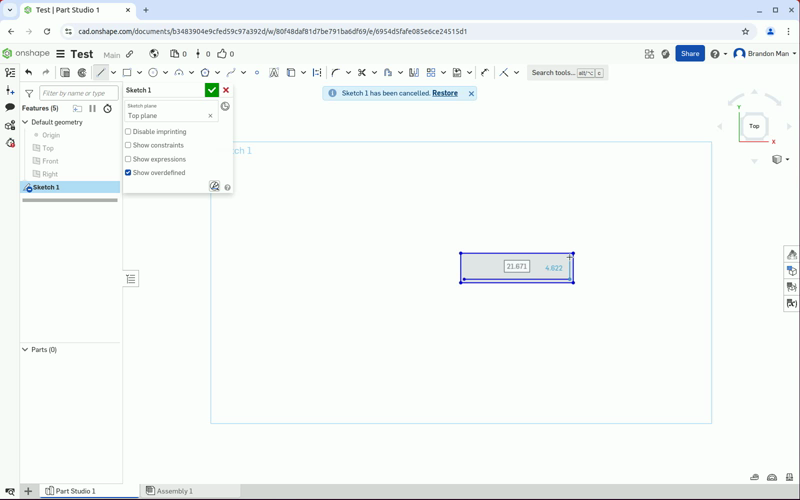
click(569, 256)
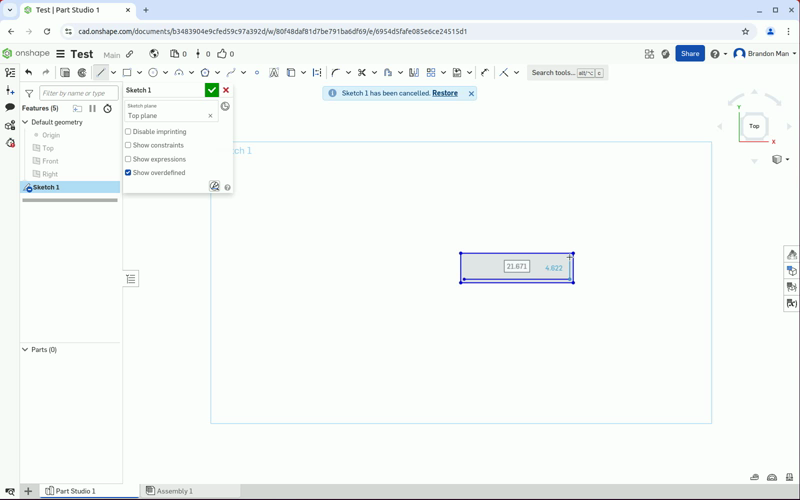
key_up(shift)
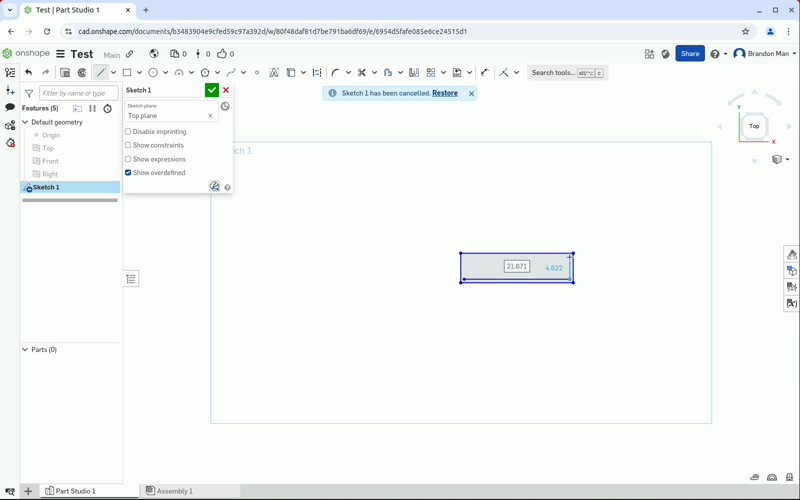
key_down(shift)
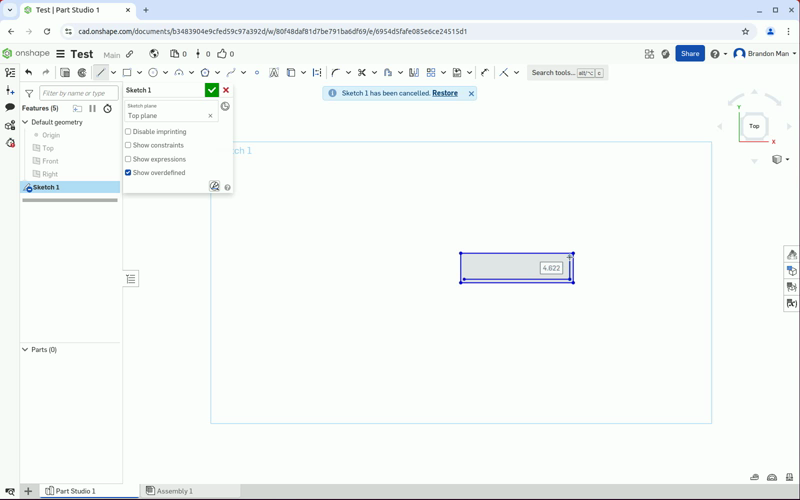
mouse_move(464, 256)
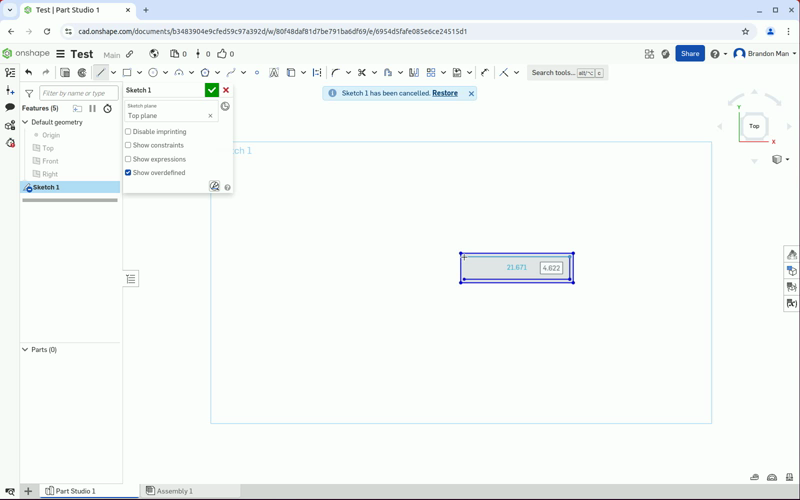
click(464, 256)
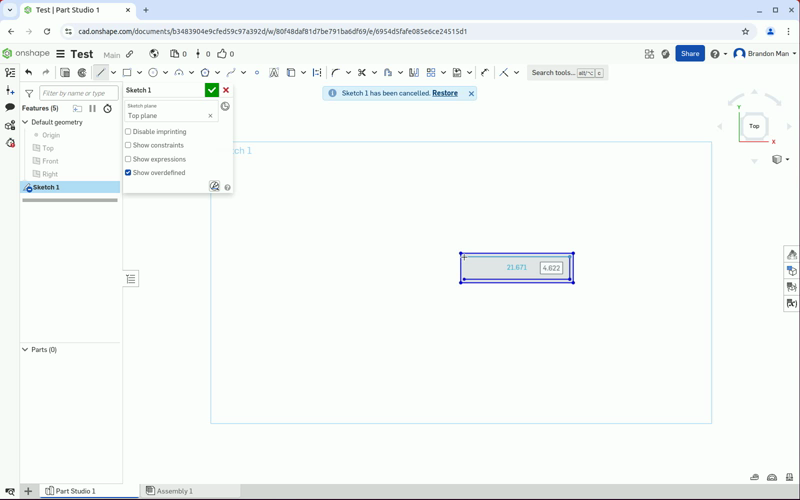
key_up(shift)
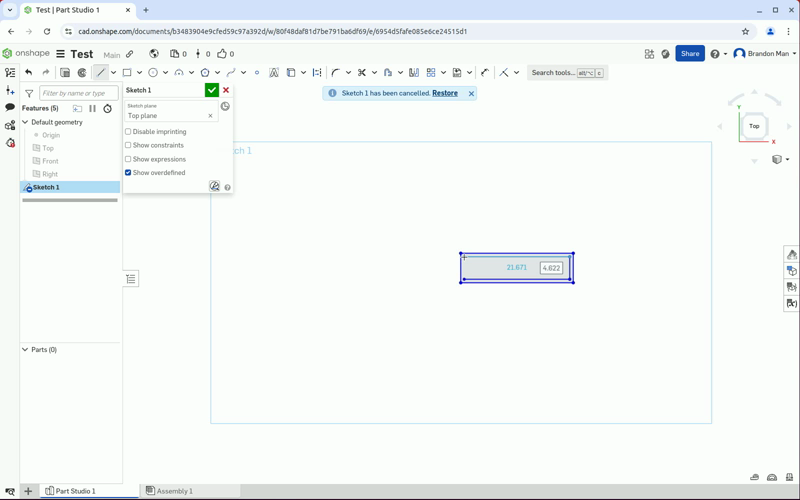
mouse_move(494, 256)
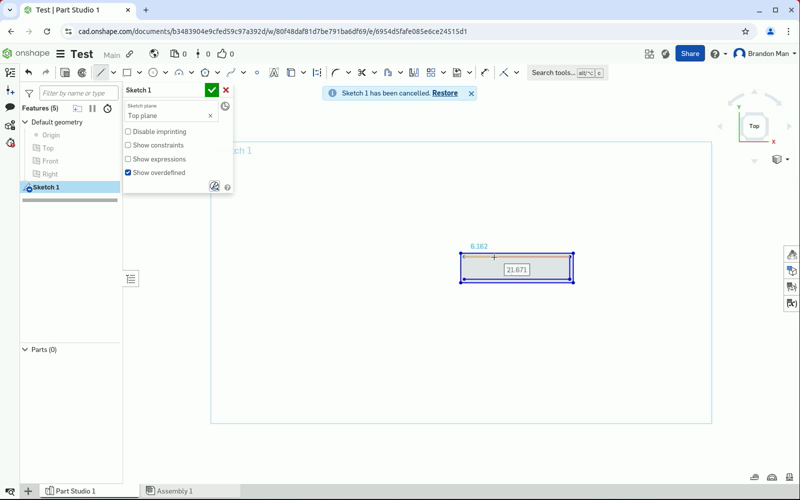
key_down(shift)
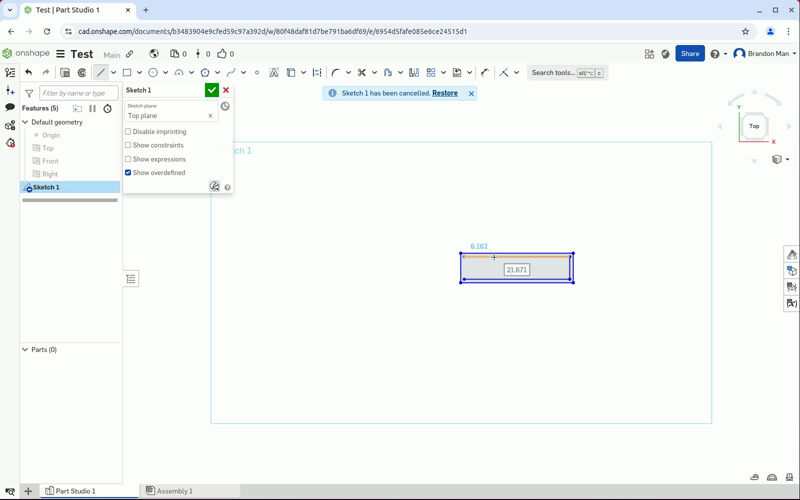
mouse_move(464, 279)
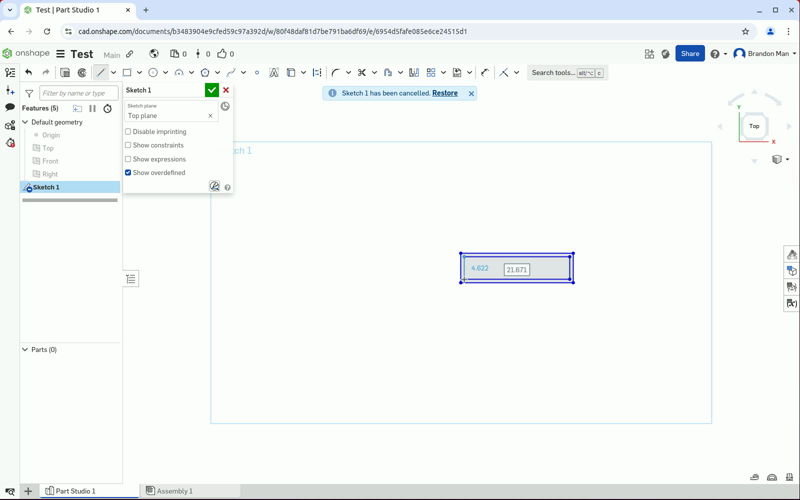
key_up(shift)
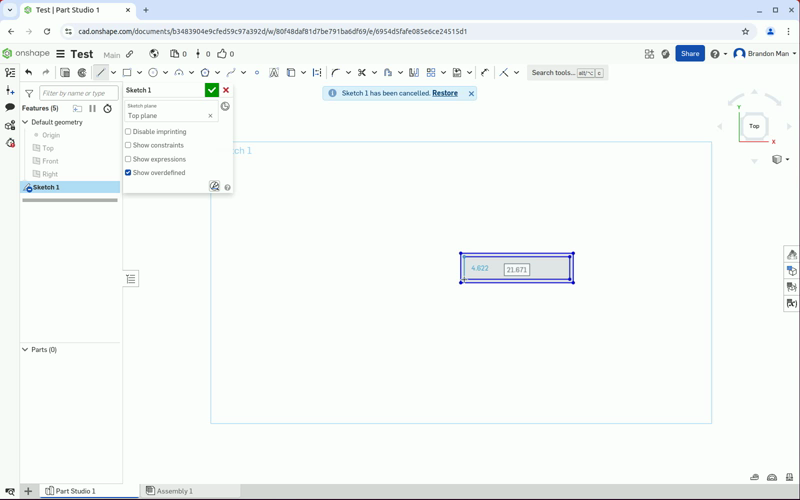
click(464, 279)
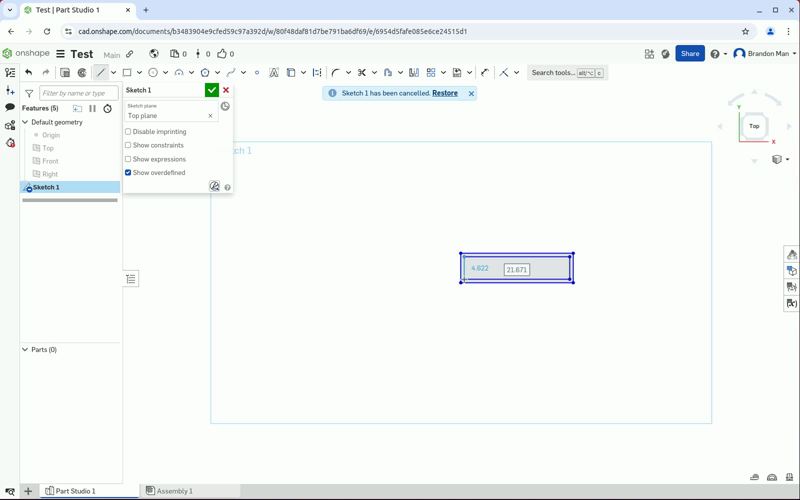
key(esc)
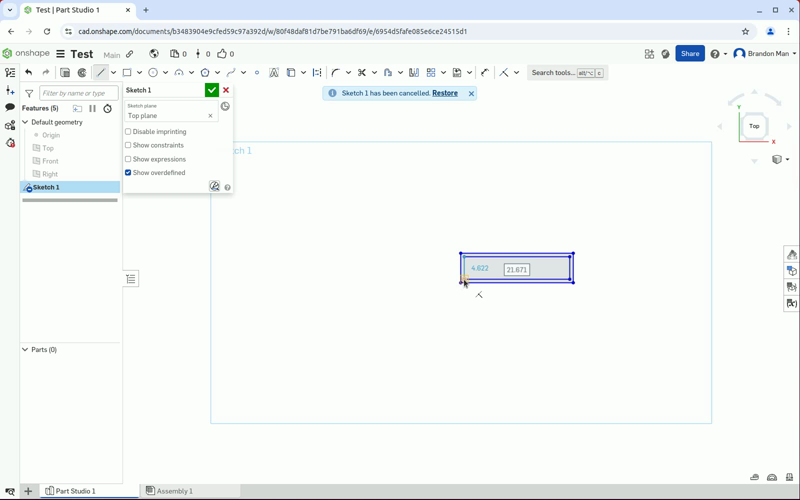
mouse_move(547, 254)
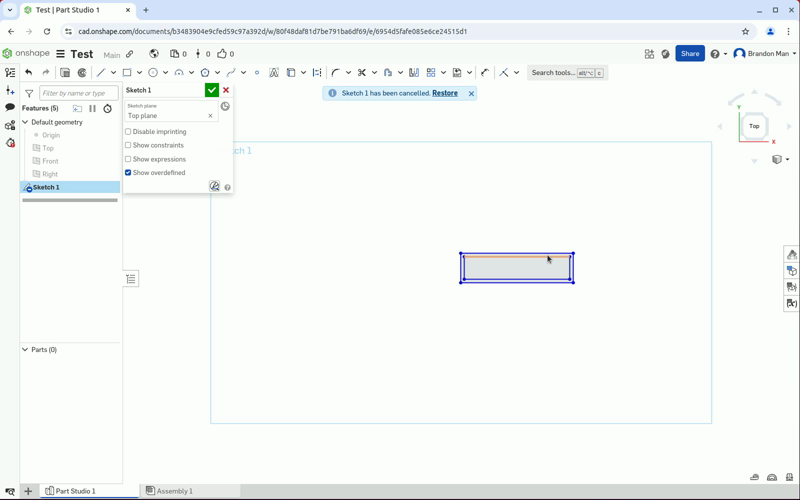
scroll(6)
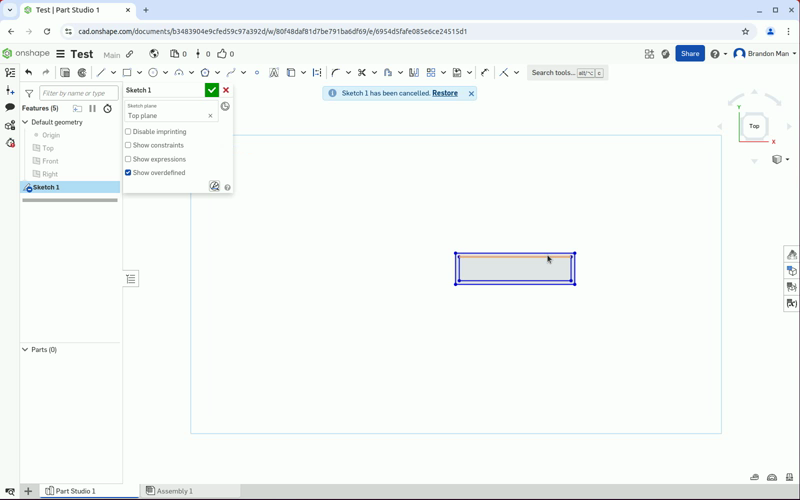
scroll(6)
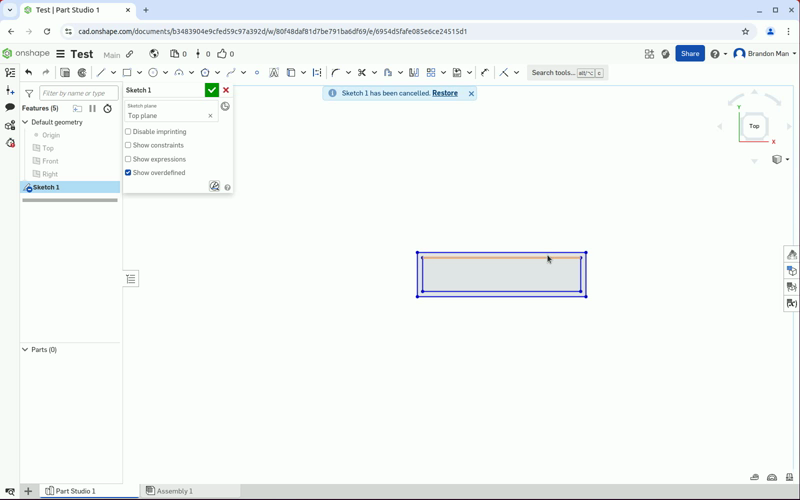
scroll(6)
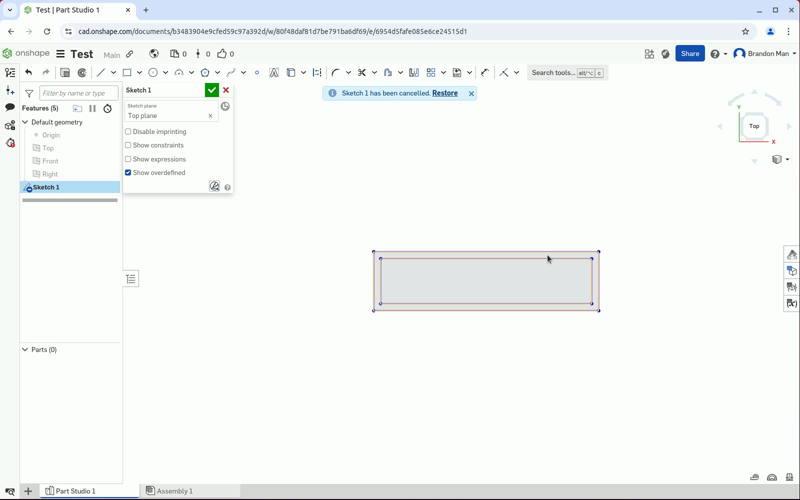
scroll(6)
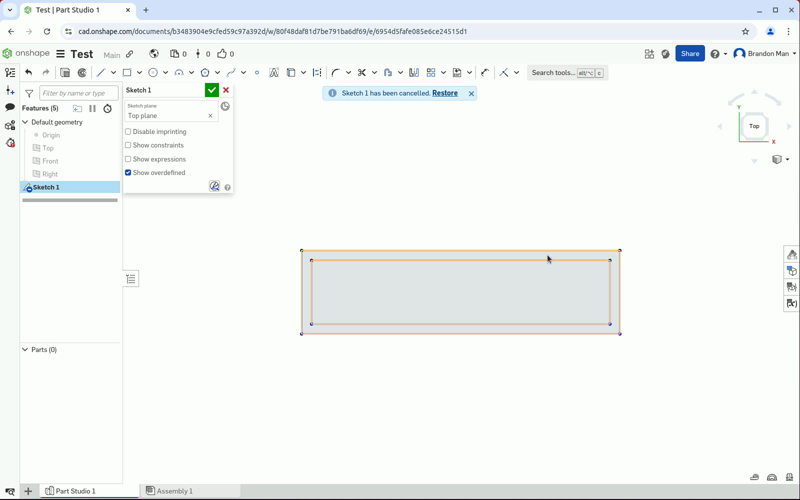
scroll(6)
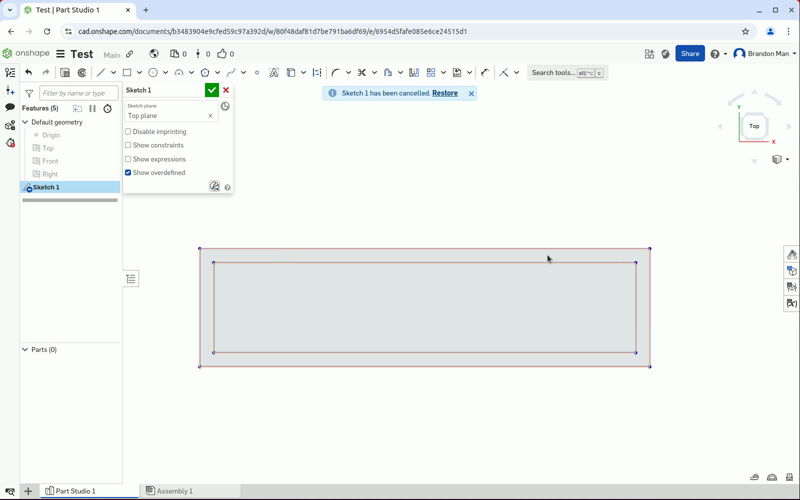
scroll(6)
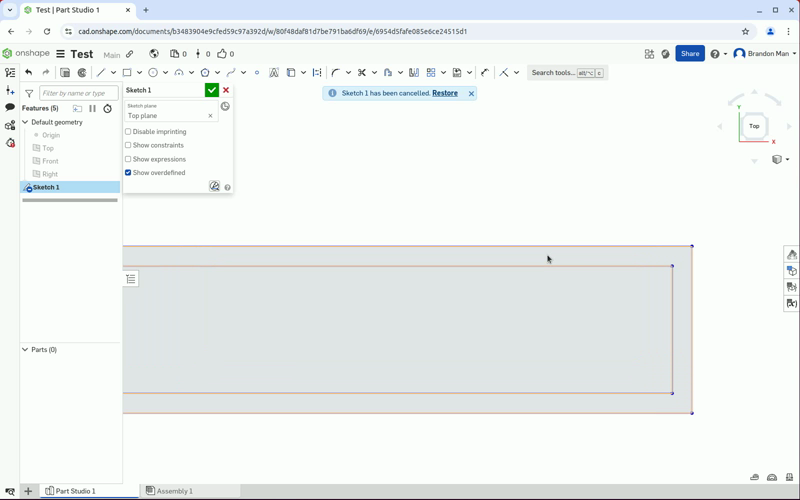
scroll(6)
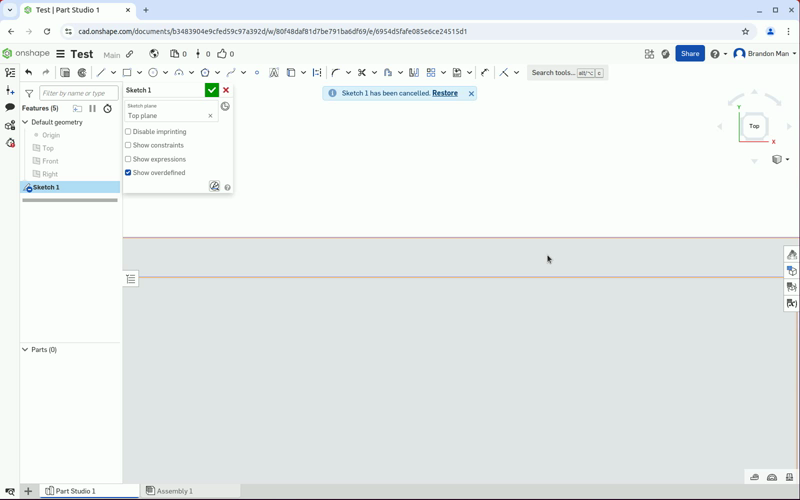
click(547, 254)
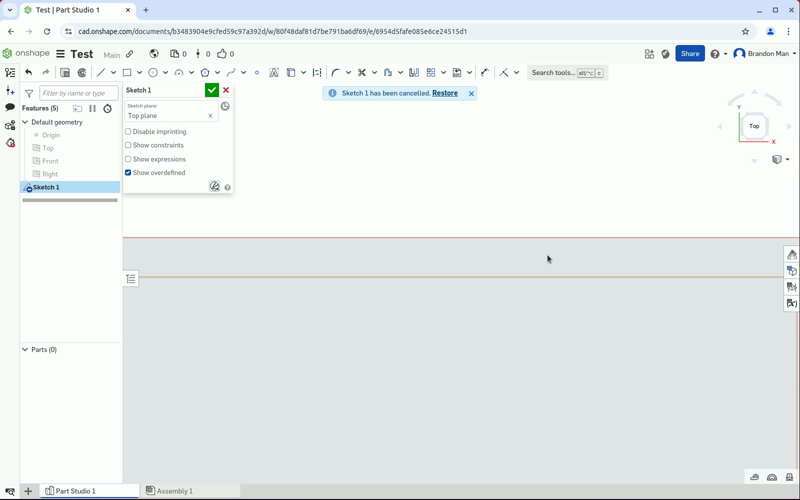
scroll(-6)
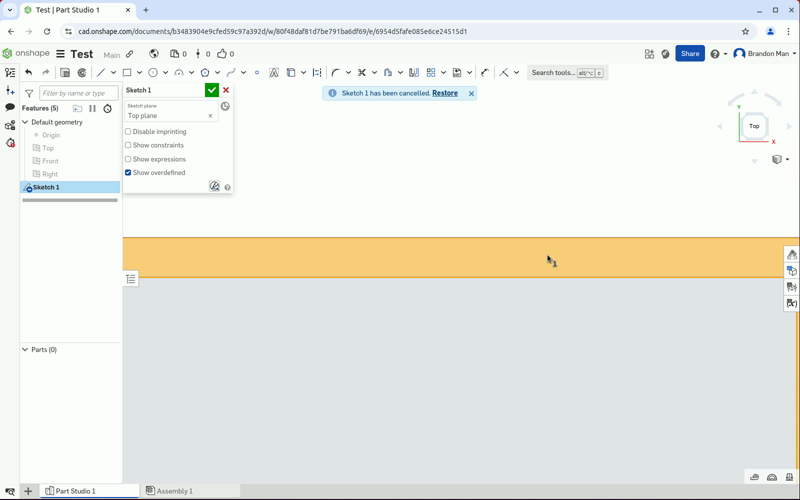
scroll(-6)
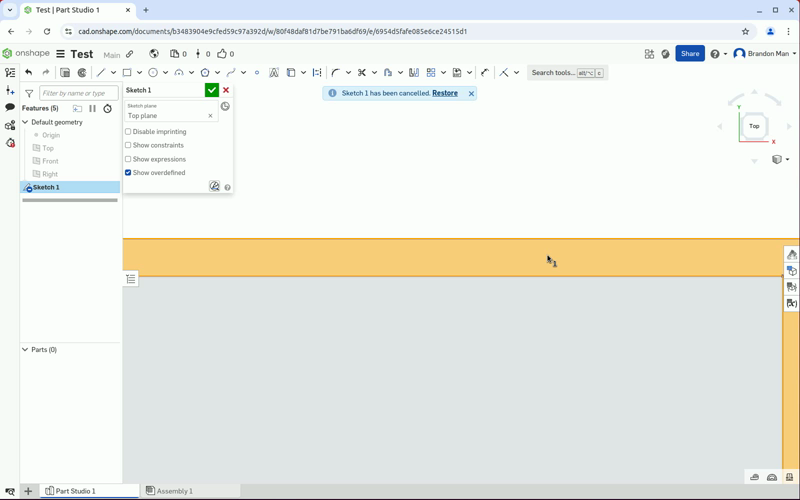
scroll(-6)
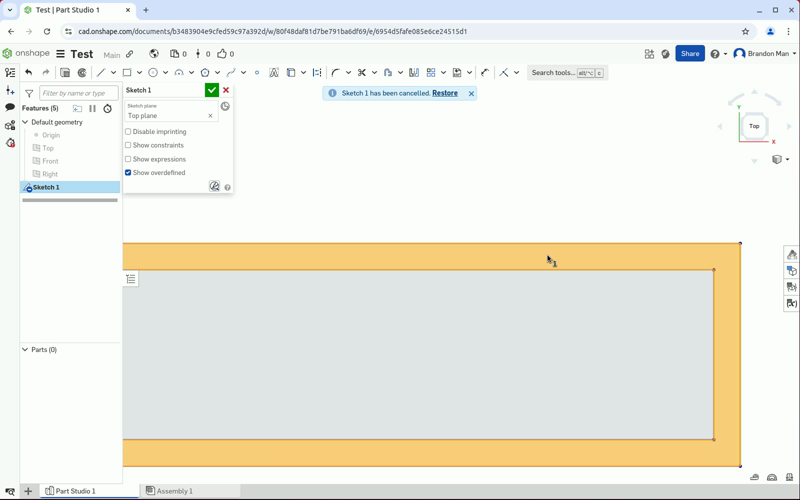
scroll(-6)
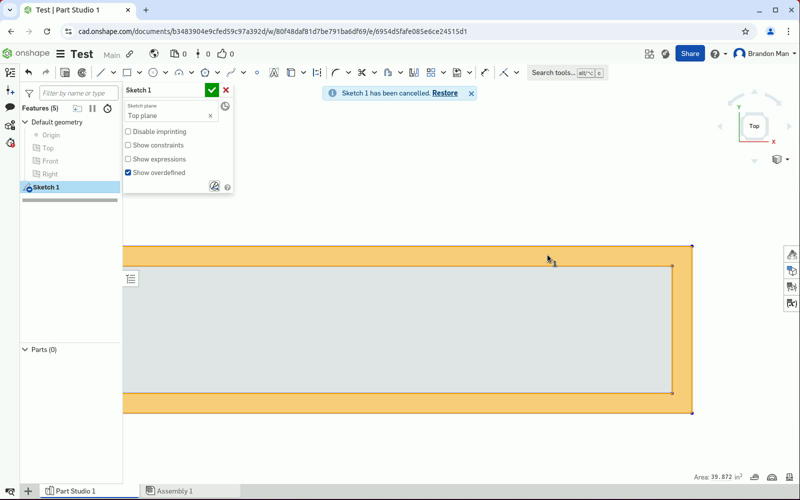
scroll(-6)
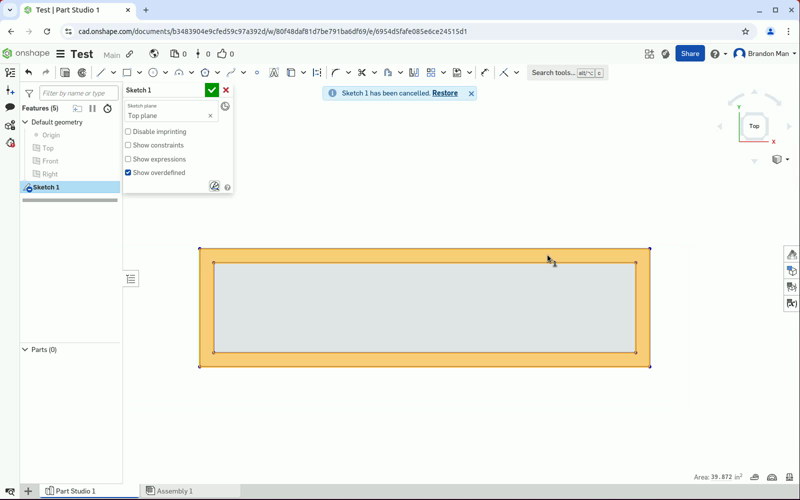
scroll(-6)
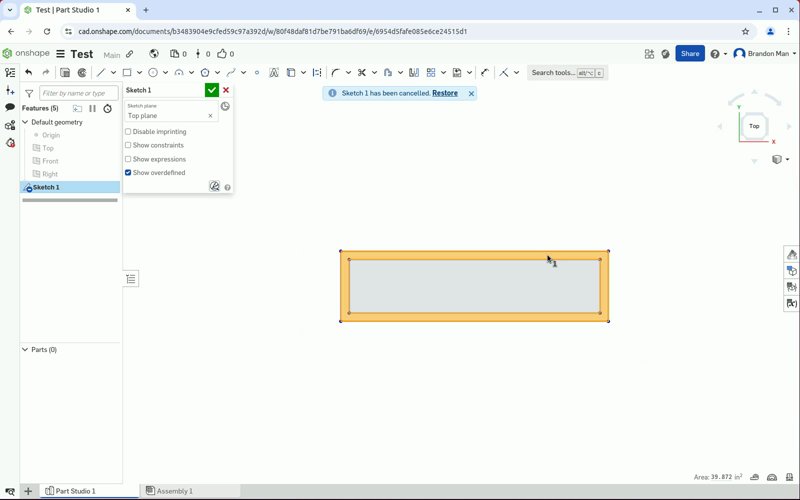
scroll(-6)
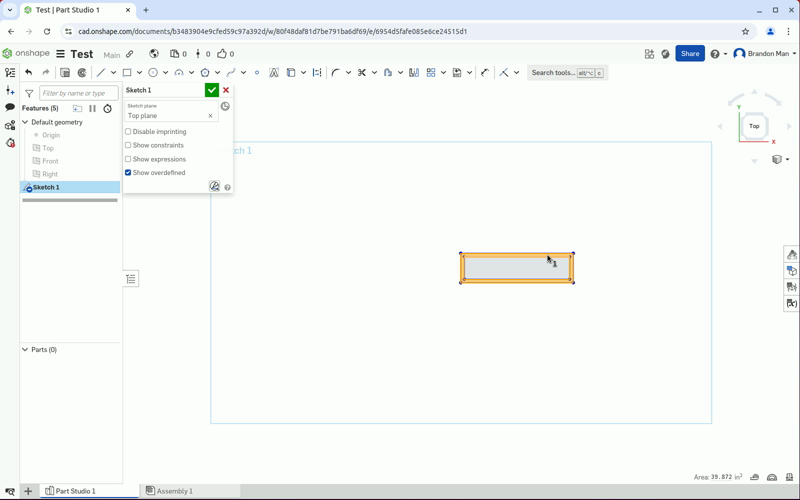
mouse_move(73, 352)
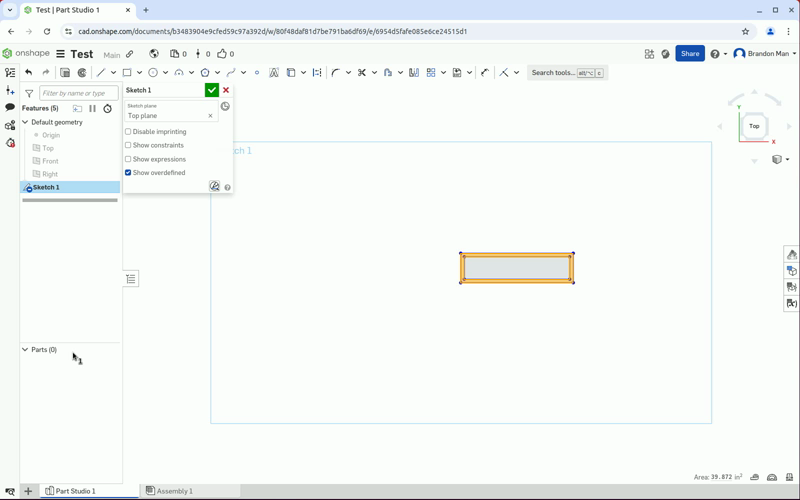
key(shift+y)
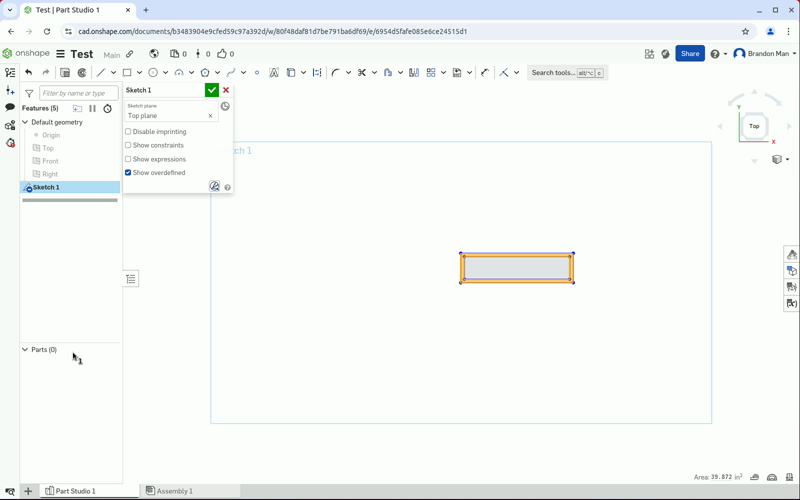
key(shift+e)
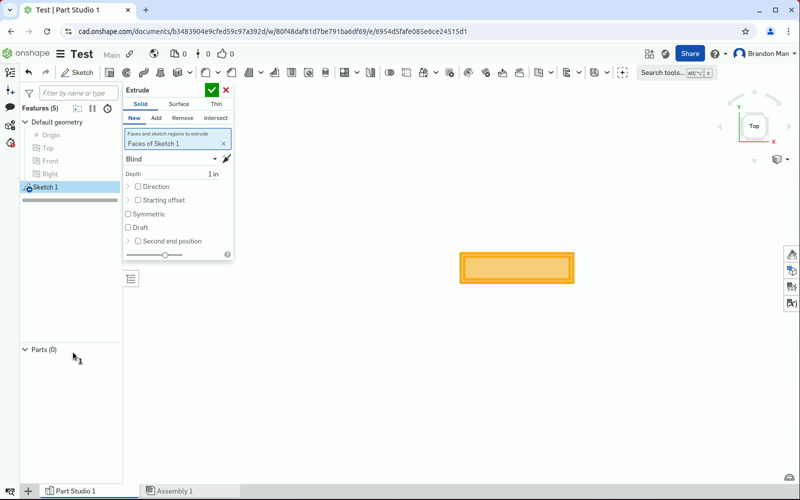
mouse_move(143, 106)
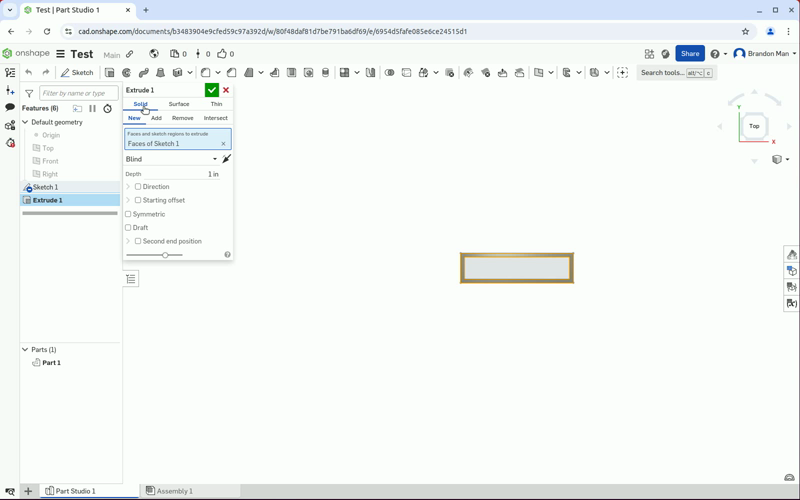
click(143, 106)
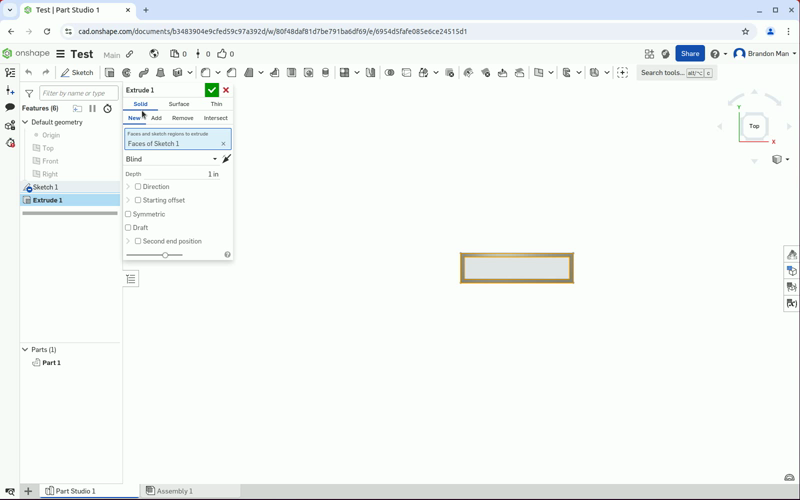
mouse_move(137, 120)
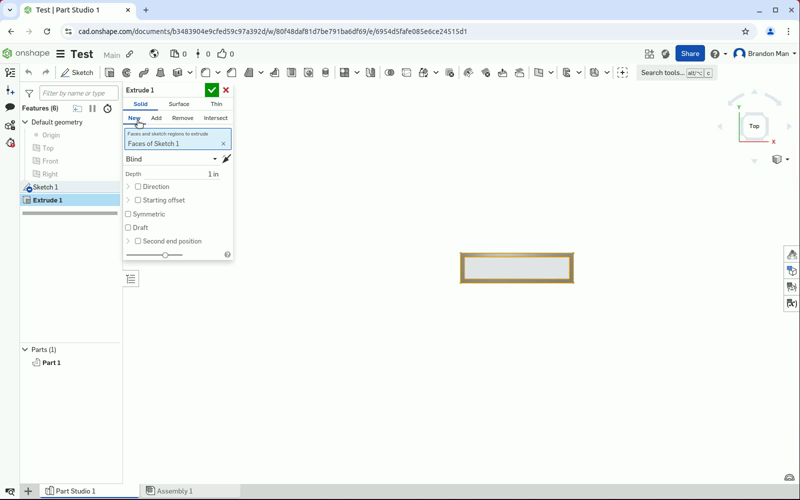
click(137, 120)
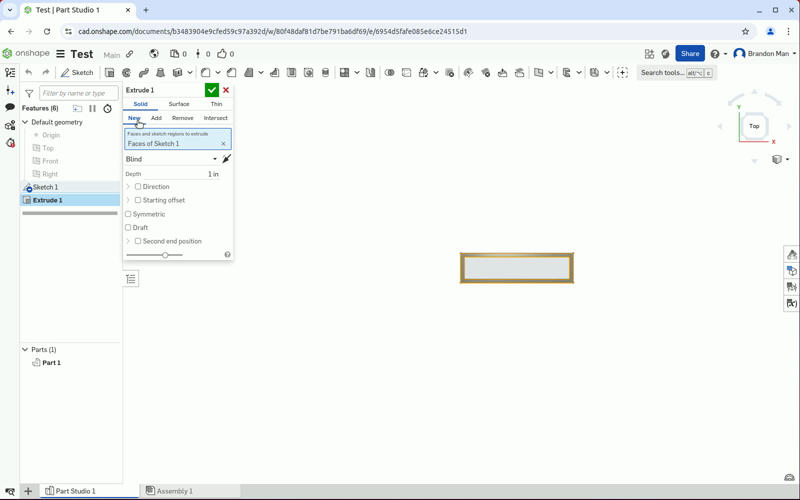
key(tab, 4)
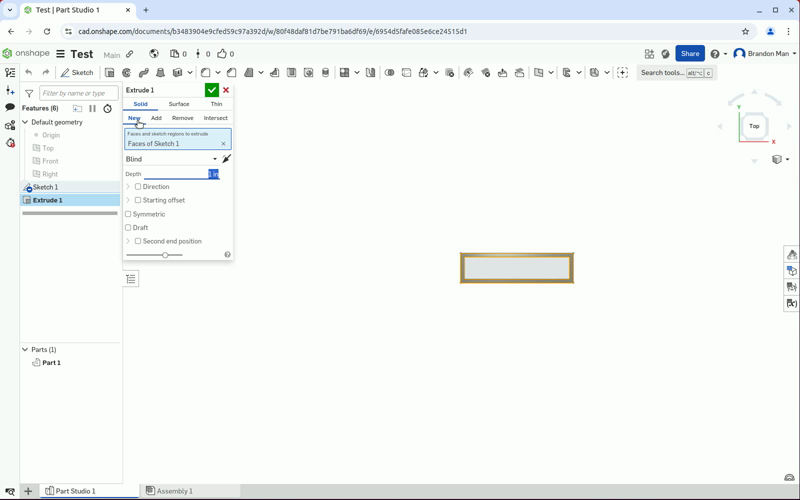
text(0.722)
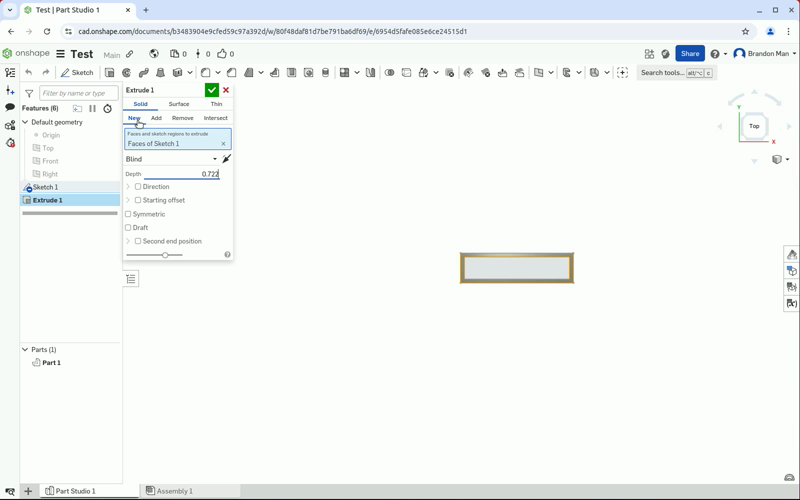
key(enter)
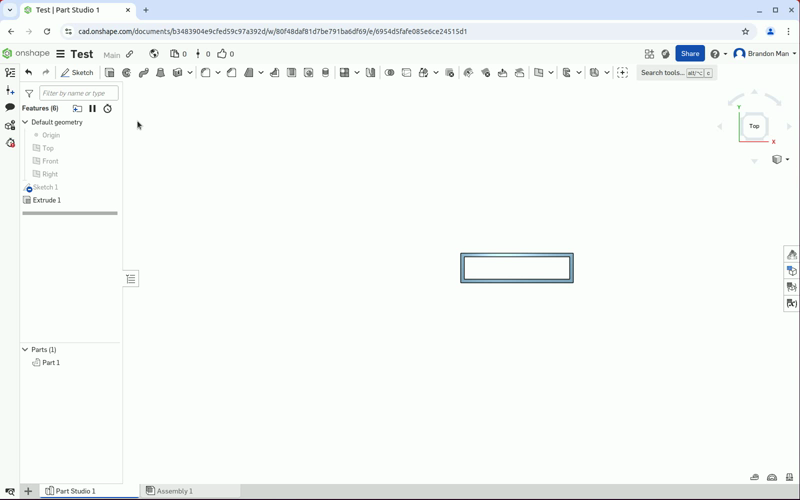
key(shift+h)
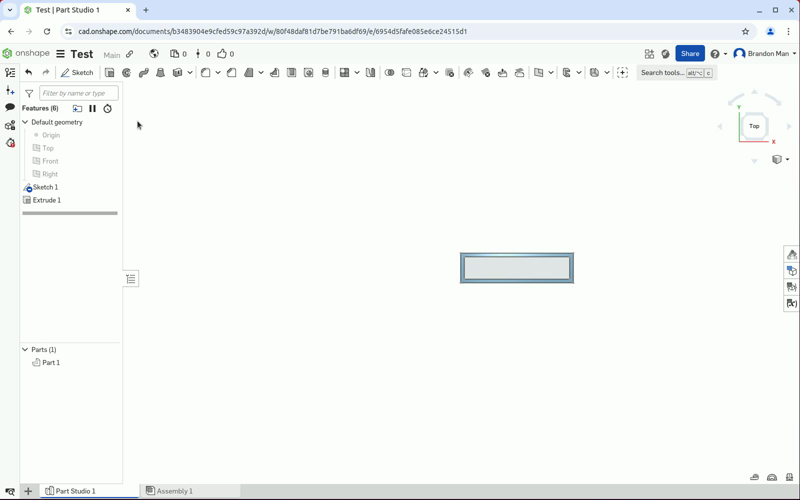
key(shift+h)
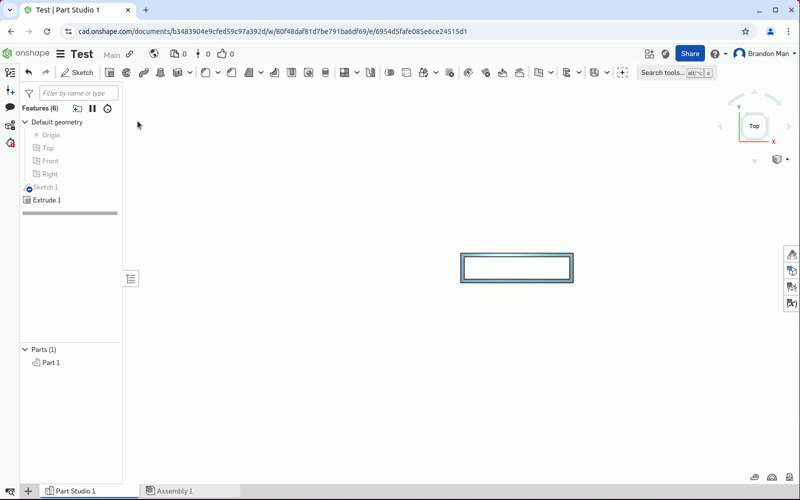
mouse_move(73, 189)
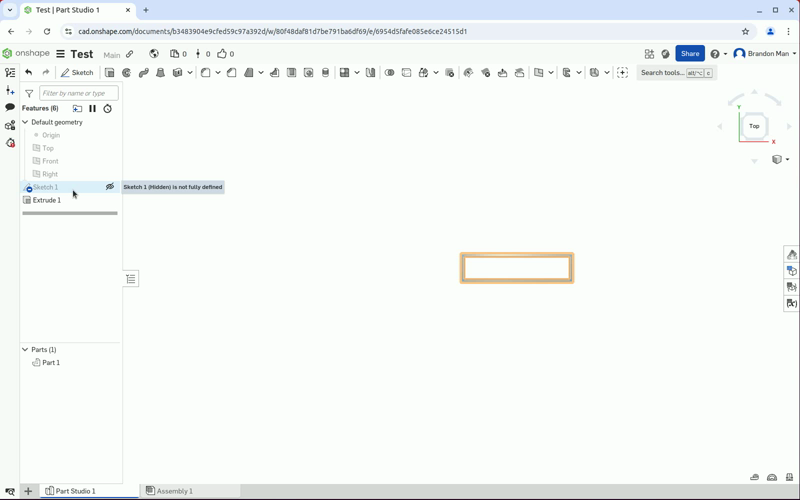
click(73, 189)
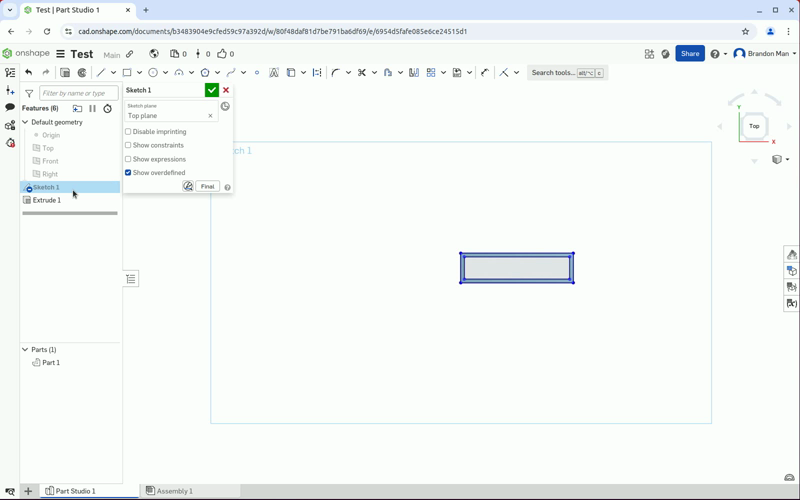
mouse_move(229, 92)
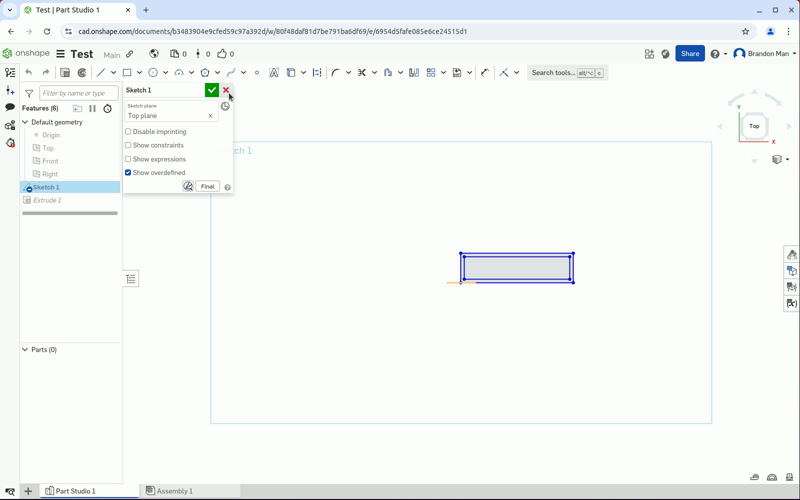
click(229, 92)
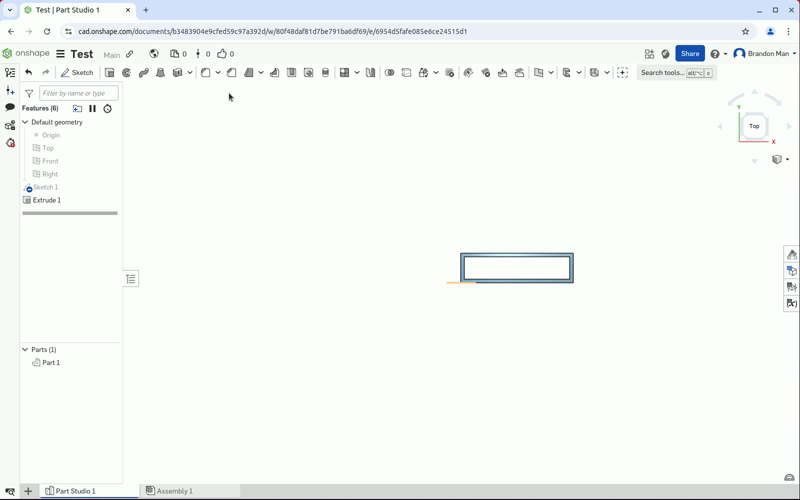
mouse_move(541, 75)
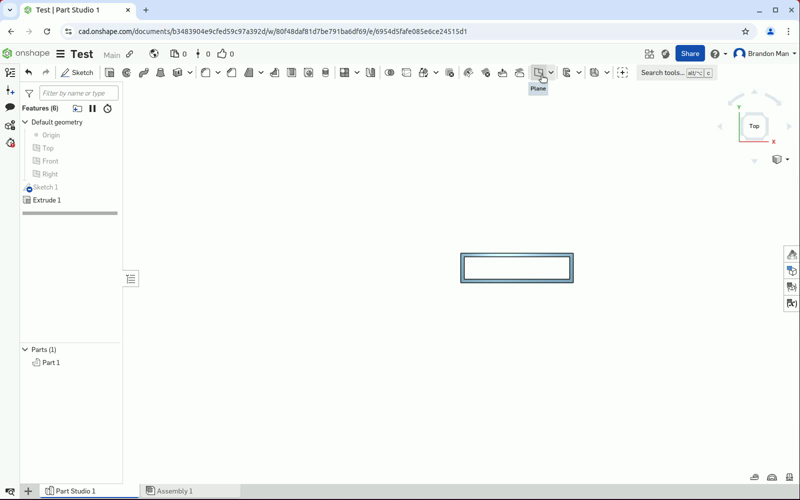
click(541, 75)
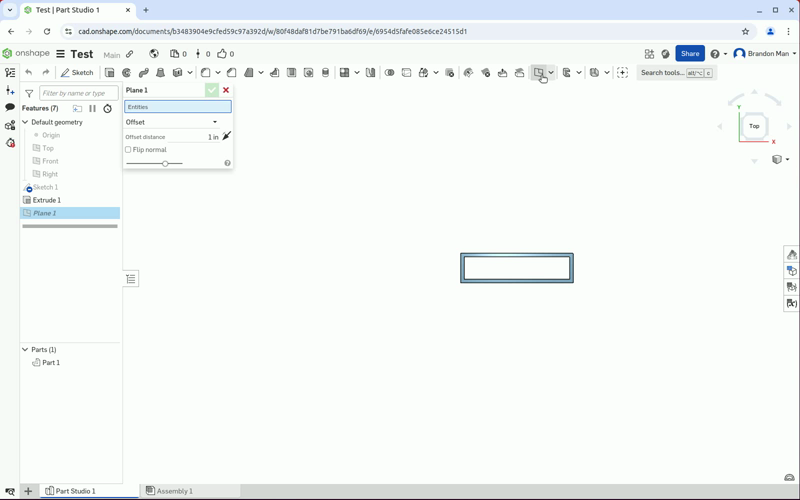
mouse_move(73, 150)
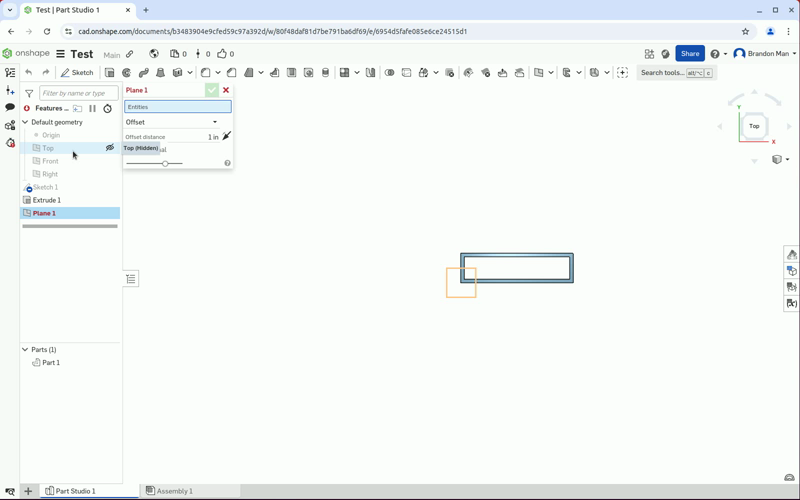
click(73, 150)
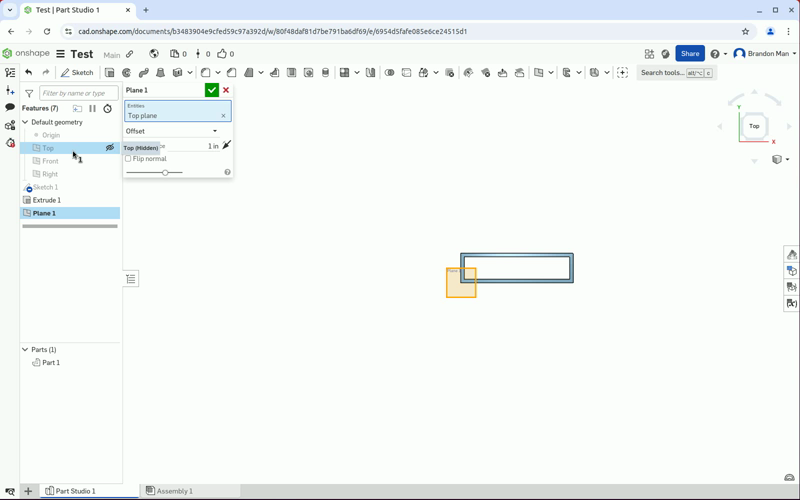
key(tab, 2)
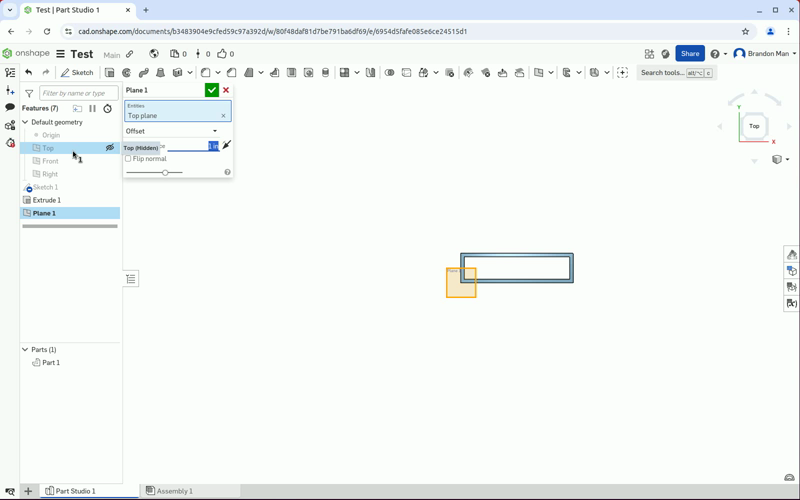
text(0.709)
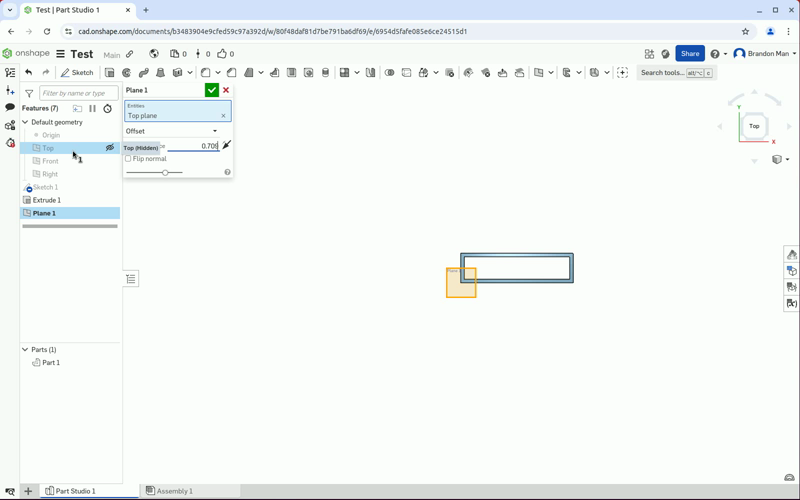
key(enter, 2)
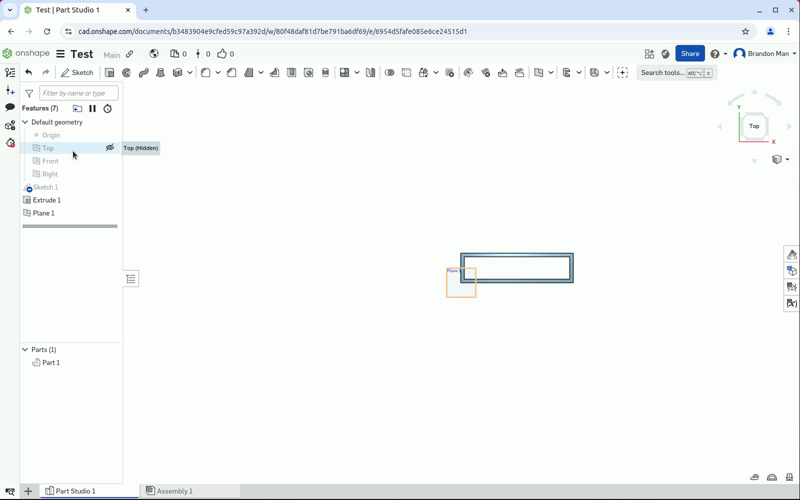
key(shift+s)
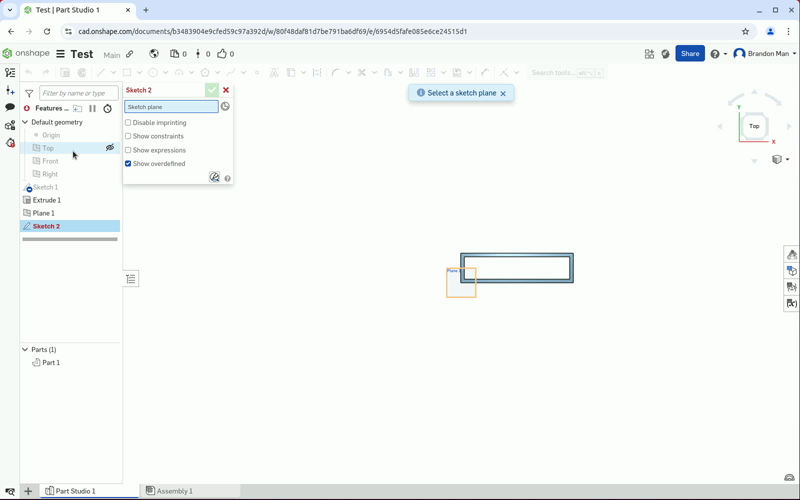
mouse_move(73, 215)
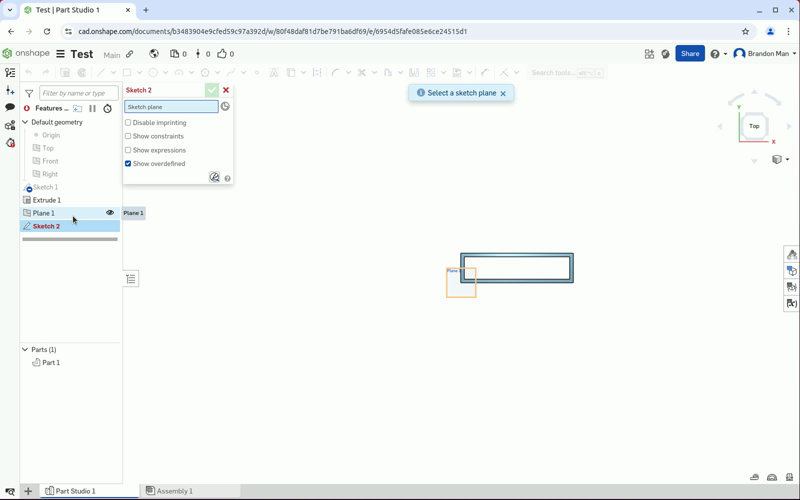
click(73, 215)
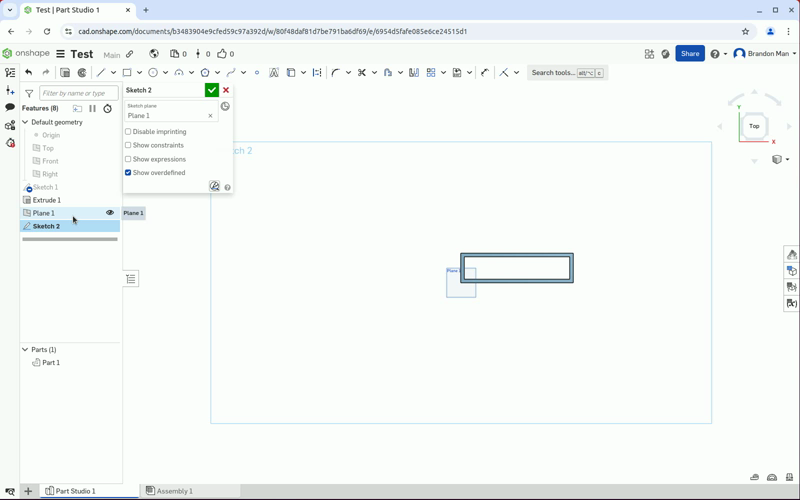
mouse_move(73, 352)
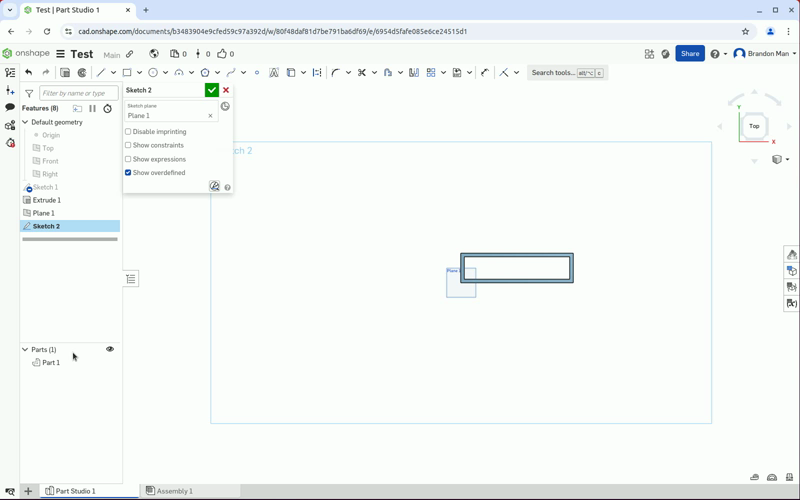
key(y)
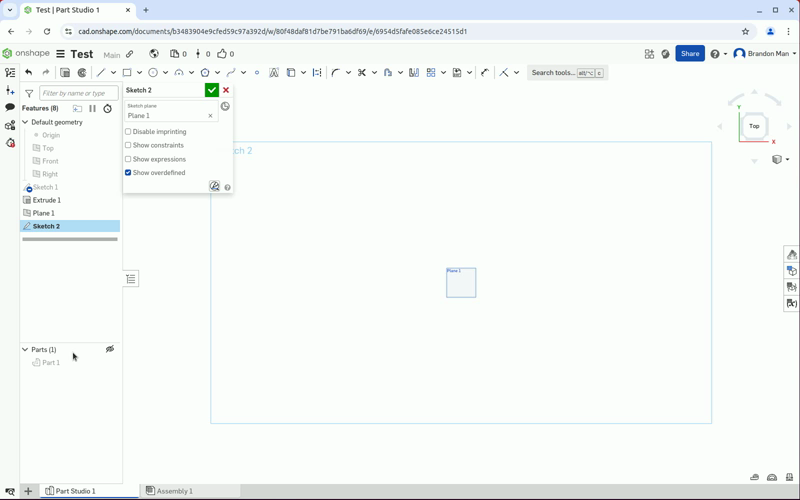
key(l)
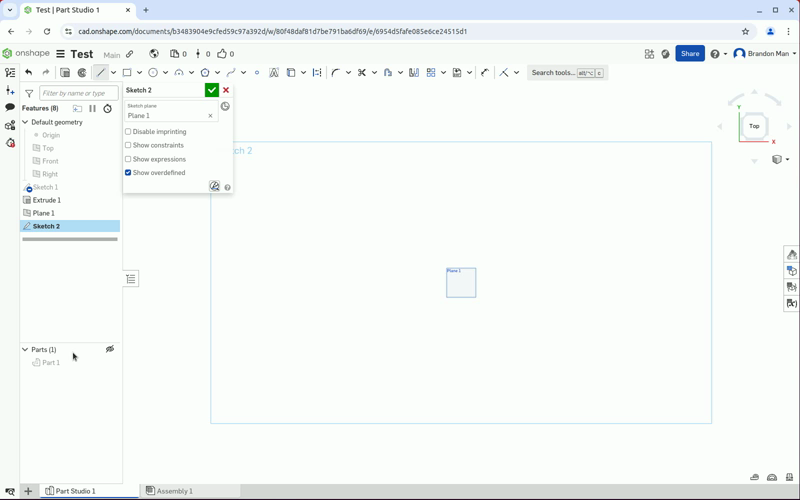
key_down(shift)
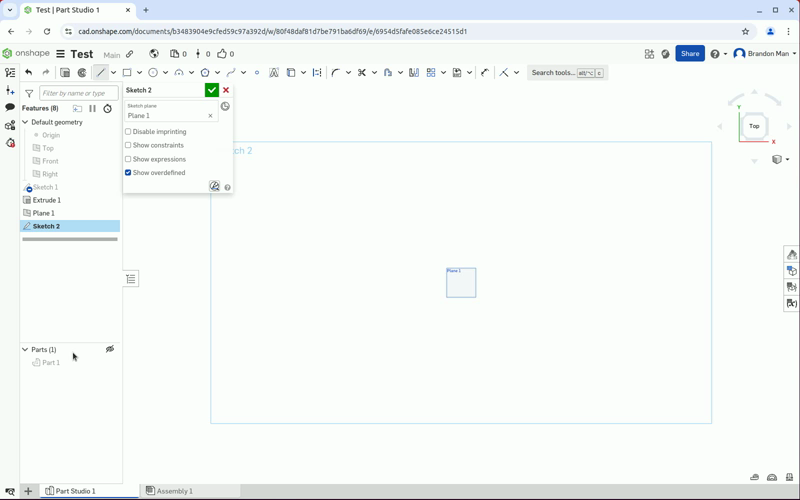
mouse_move(460, 257)
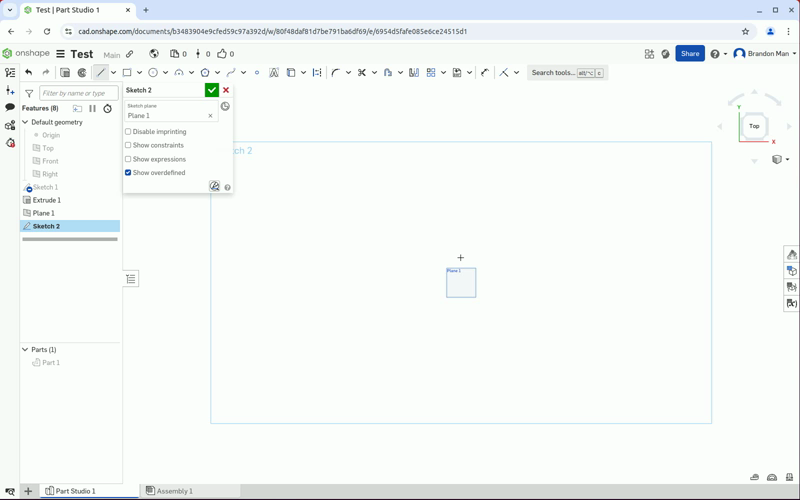
click(460, 257)
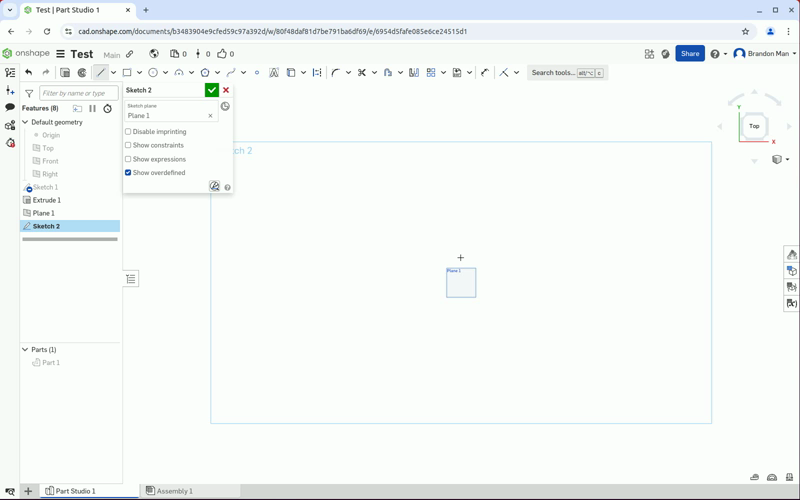
key_up(shift)
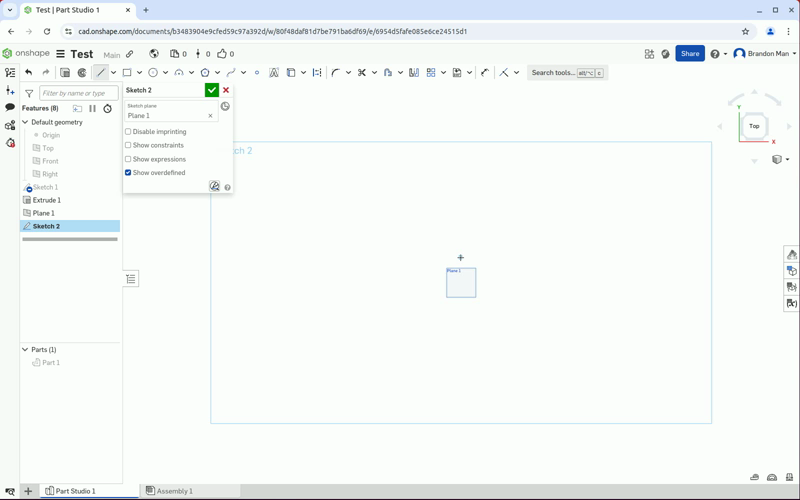
key_down(shift)
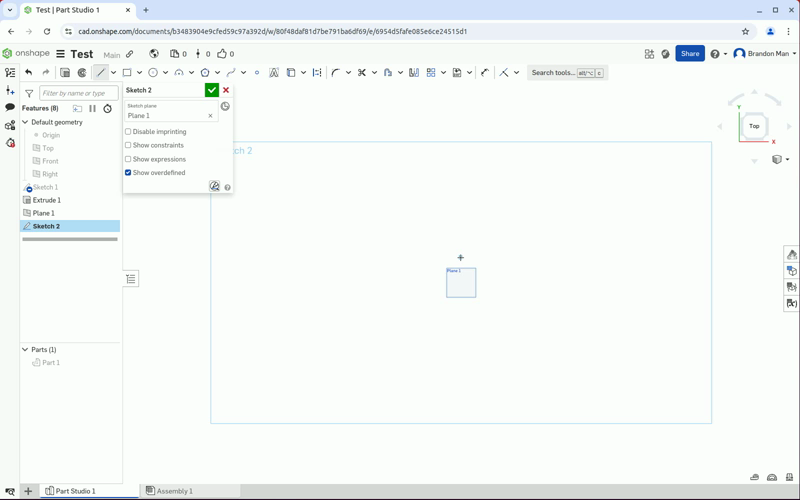
mouse_move(490, 257)
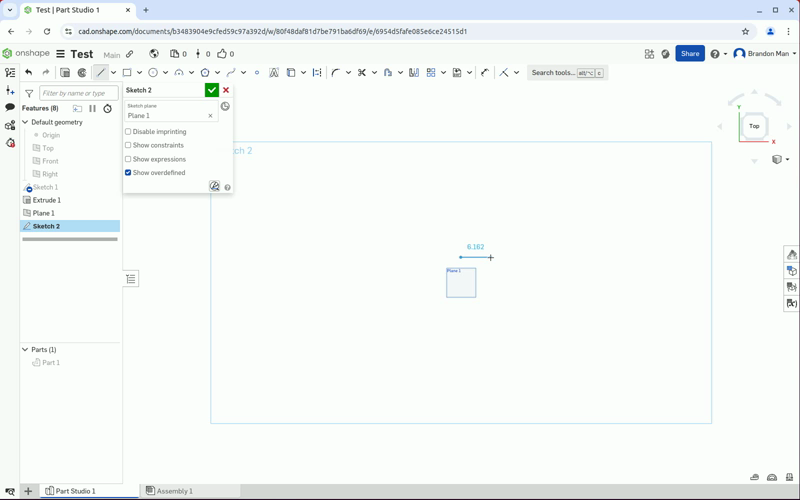
mouse_move(465, 257)
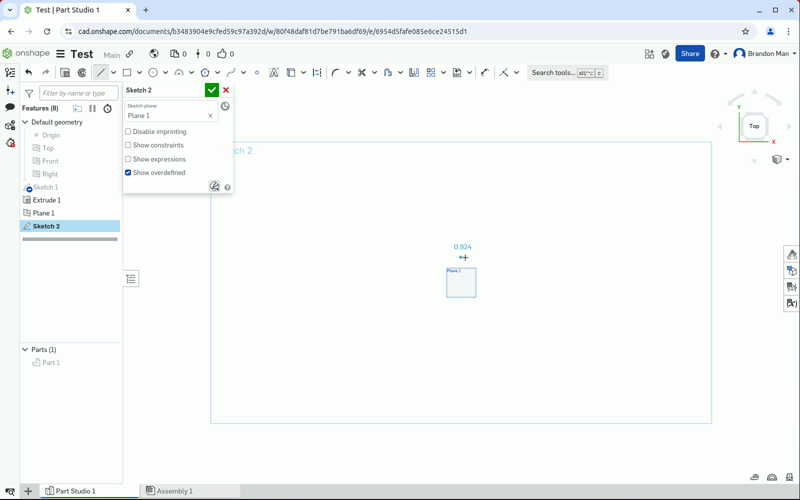
scroll(6)
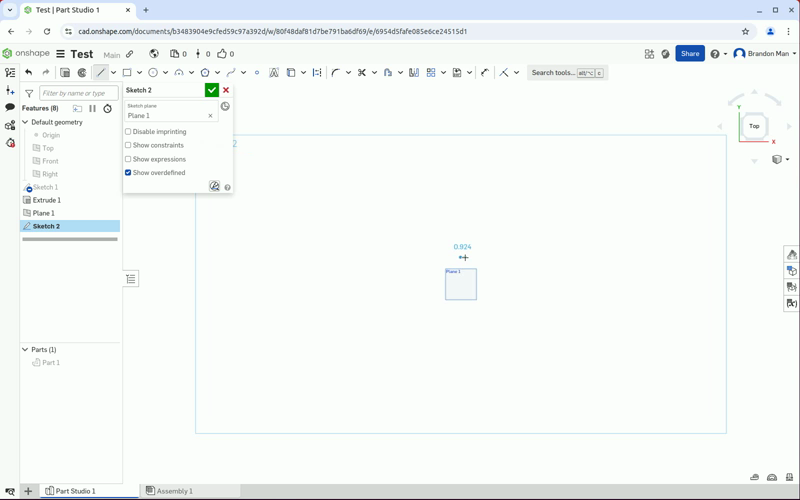
scroll(6)
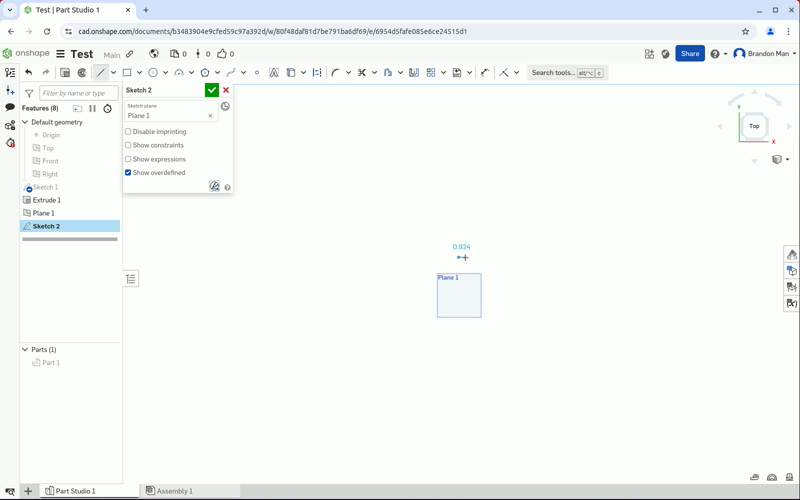
scroll(6)
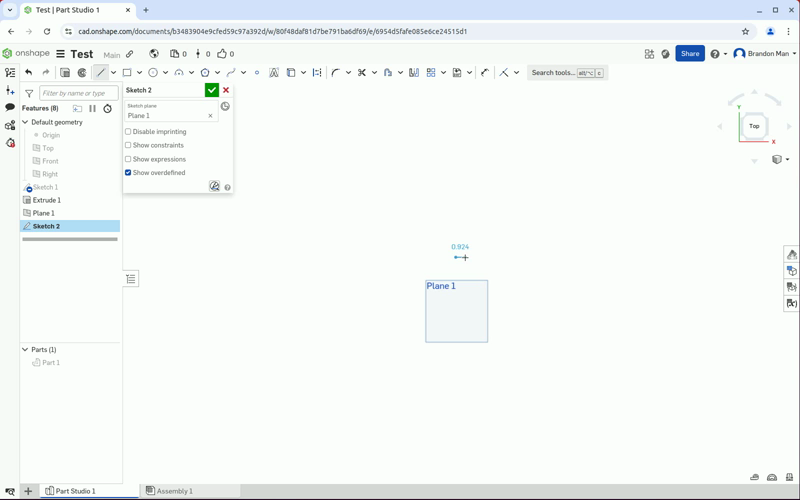
scroll(6)
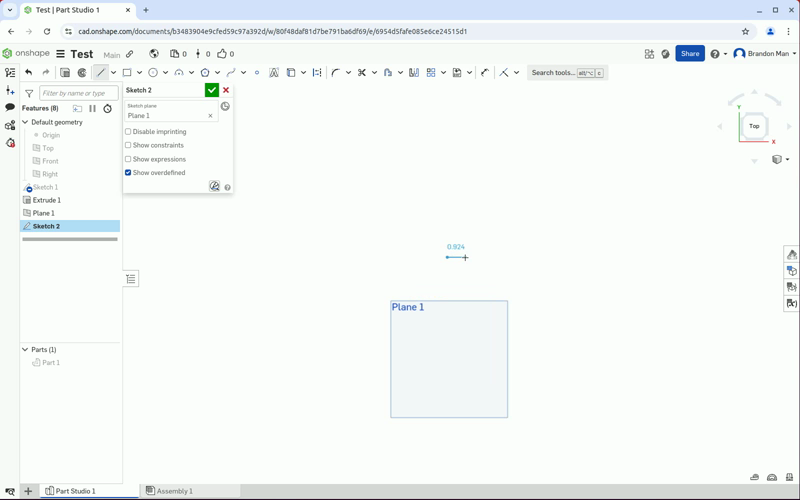
scroll(6)
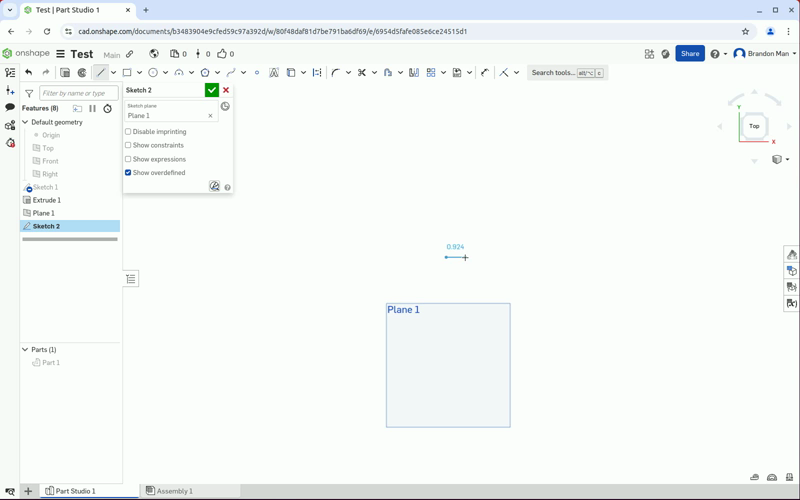
scroll(6)
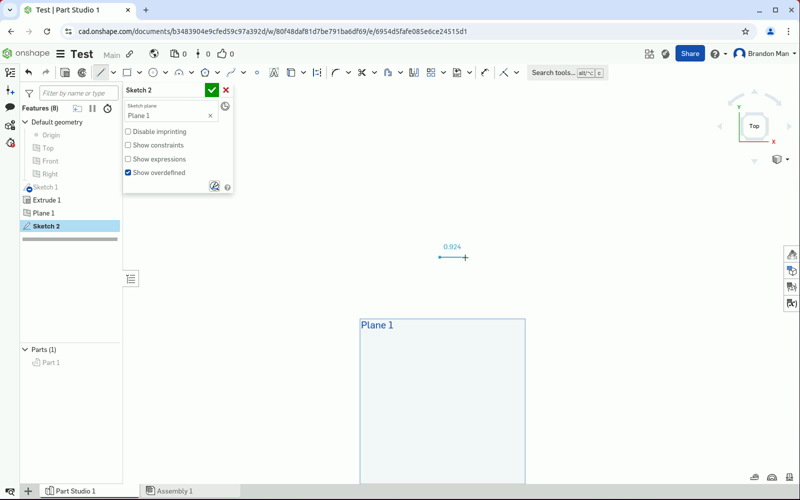
scroll(6)
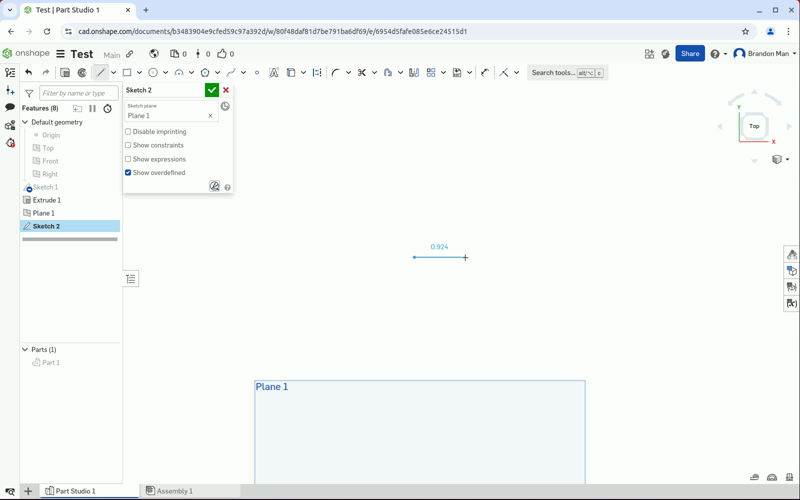
click(465, 257)
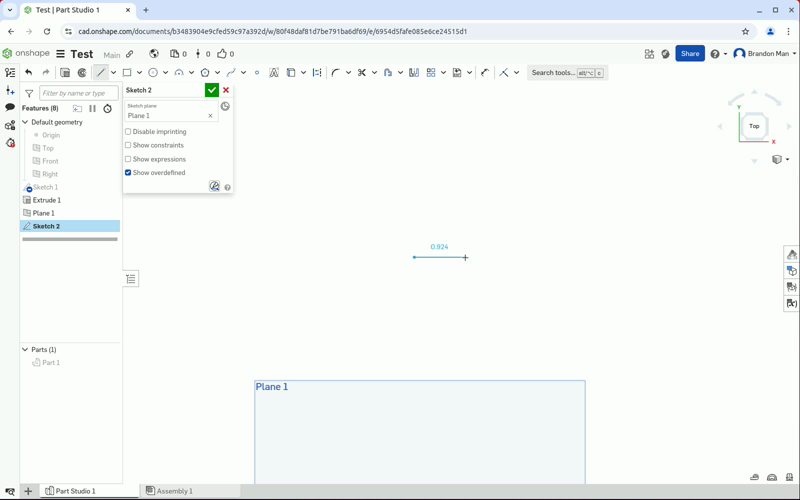
scroll(-6)
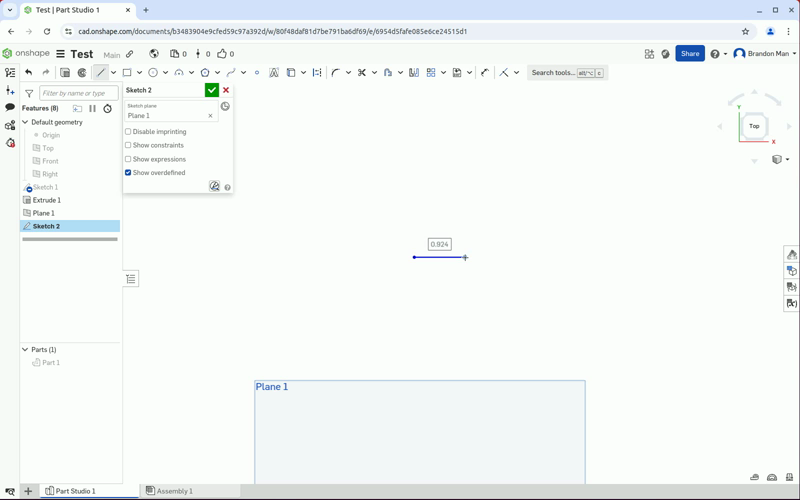
scroll(-6)
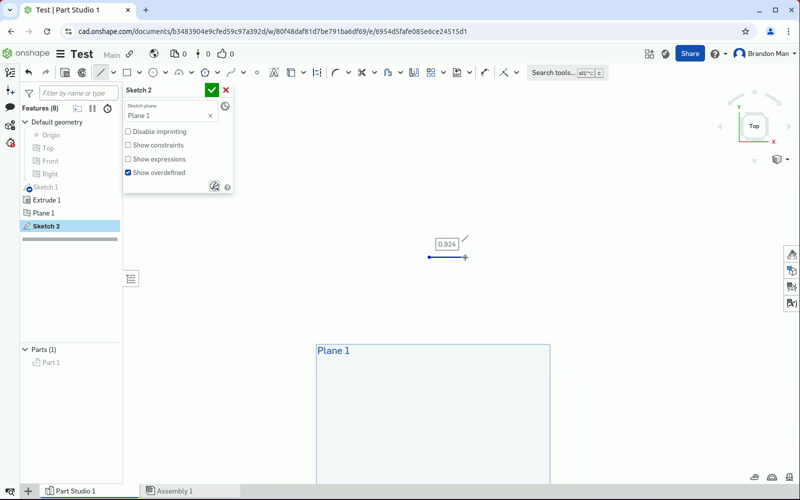
scroll(-6)
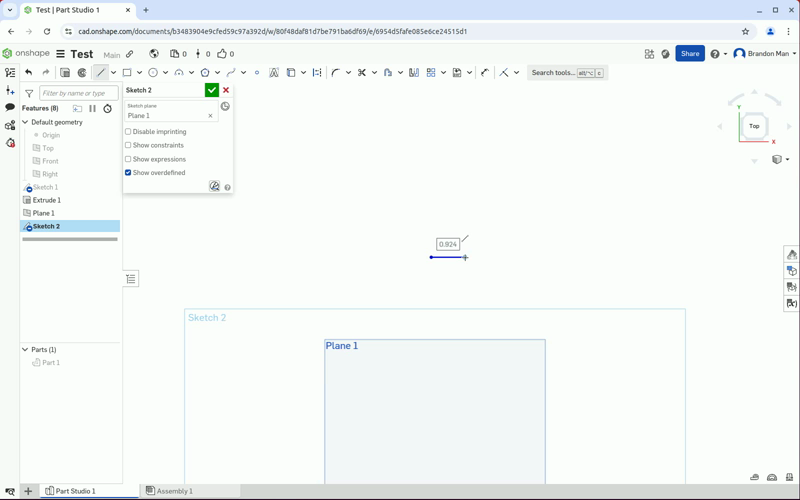
scroll(-6)
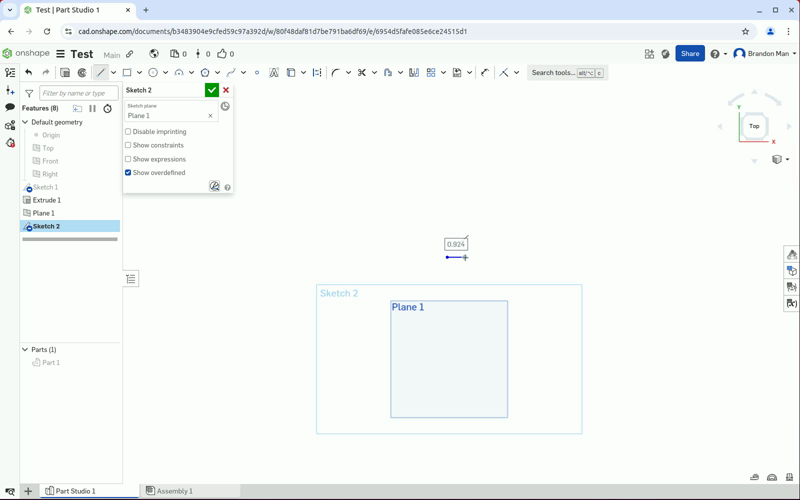
scroll(-6)
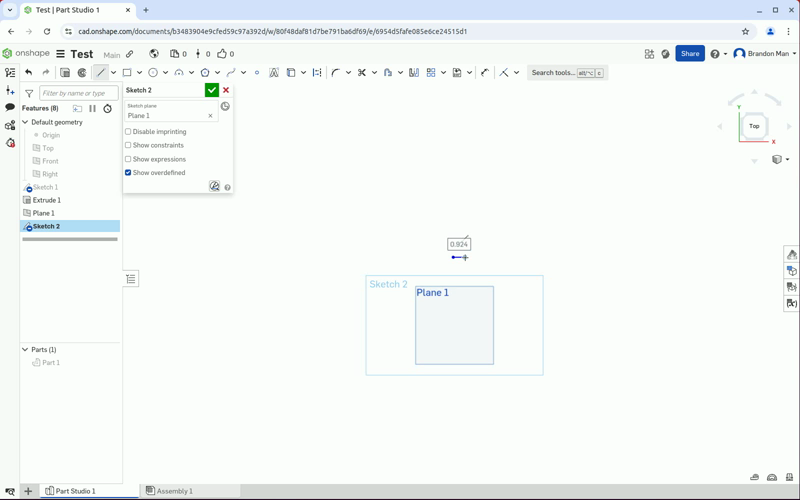
scroll(-6)
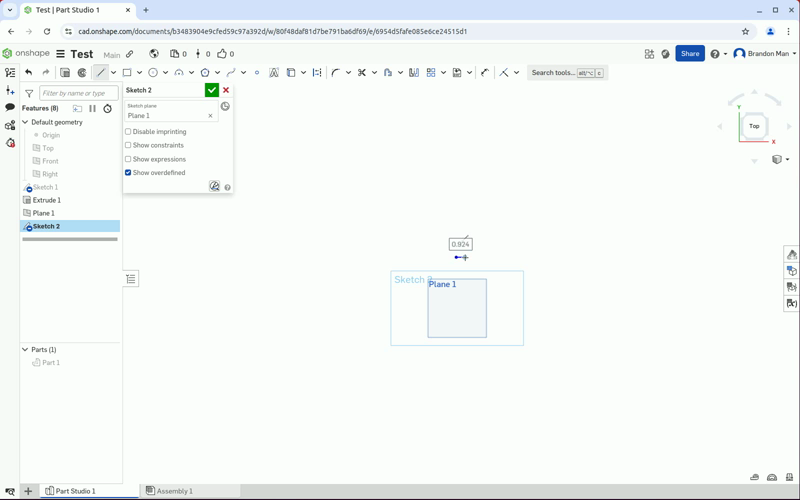
scroll(-6)
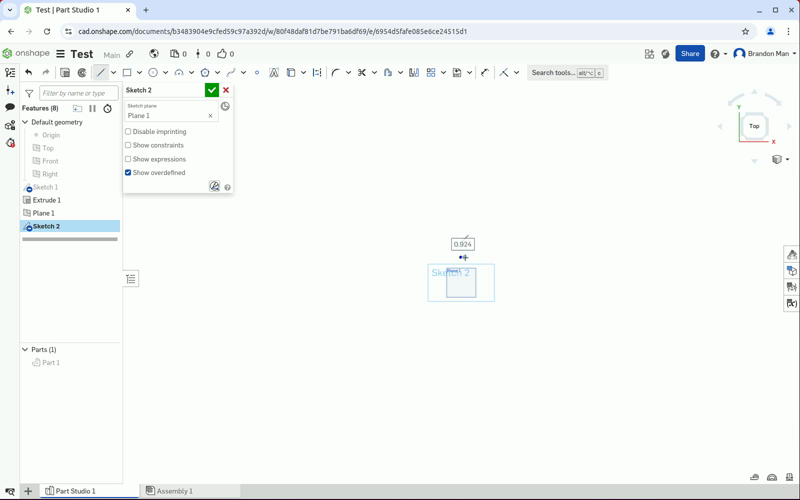
key_up(shift)
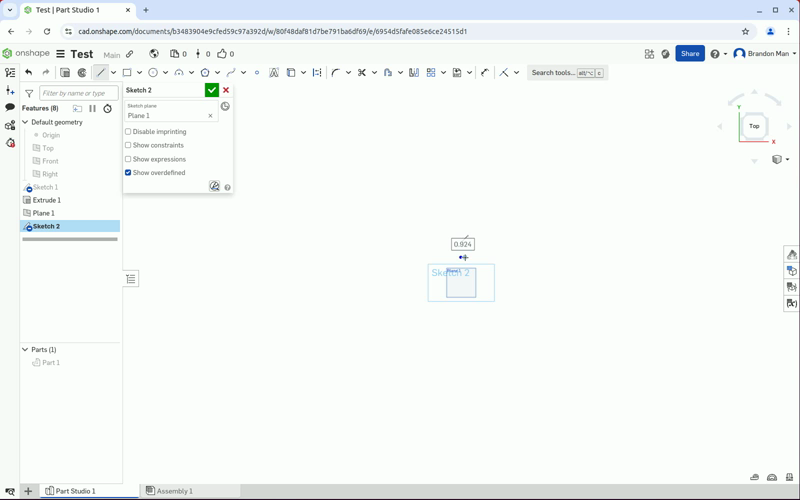
key_down(shift)
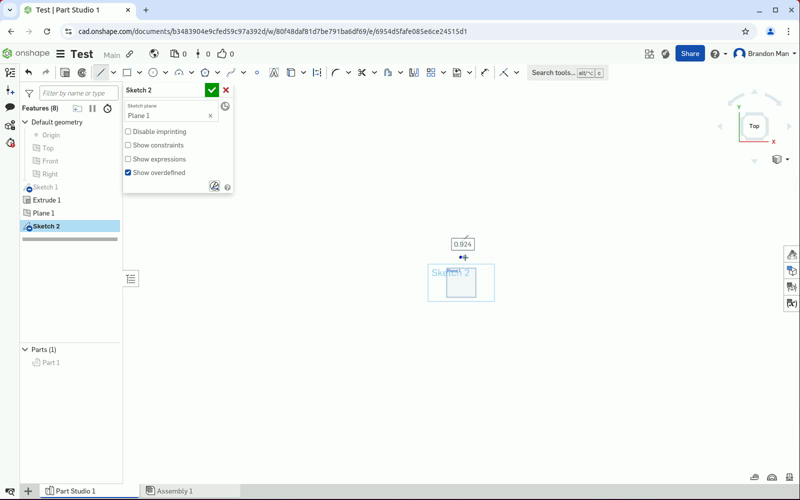
mouse_move(495, 257)
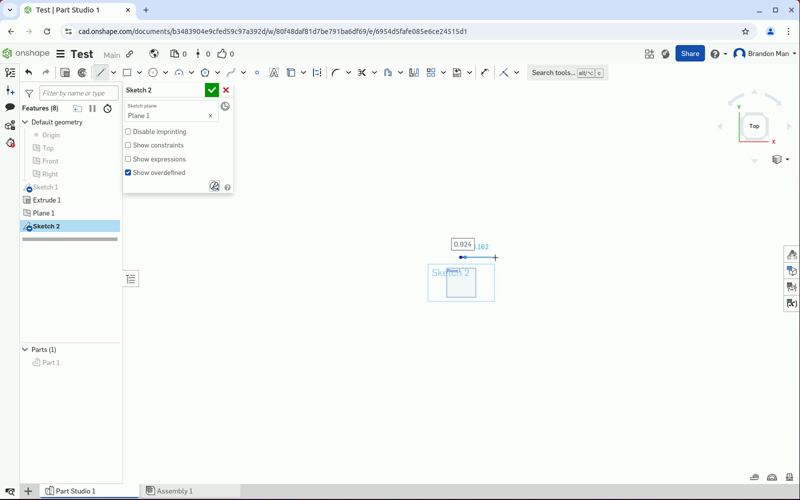
mouse_move(465, 252)
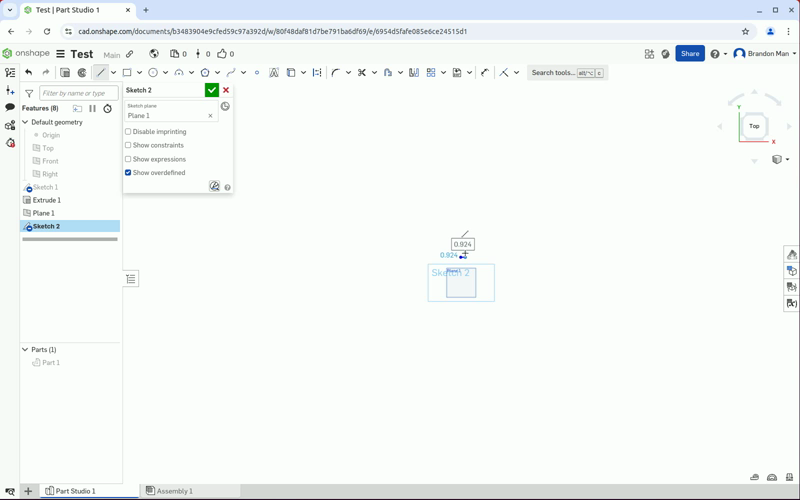
scroll(6)
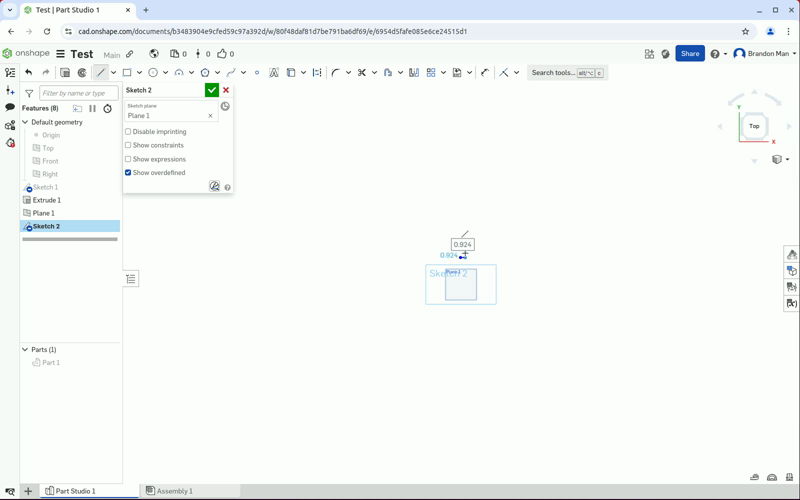
scroll(6)
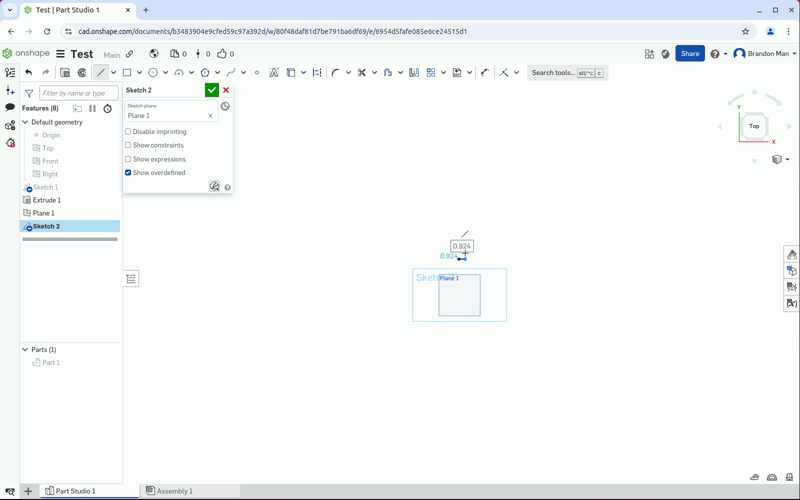
scroll(6)
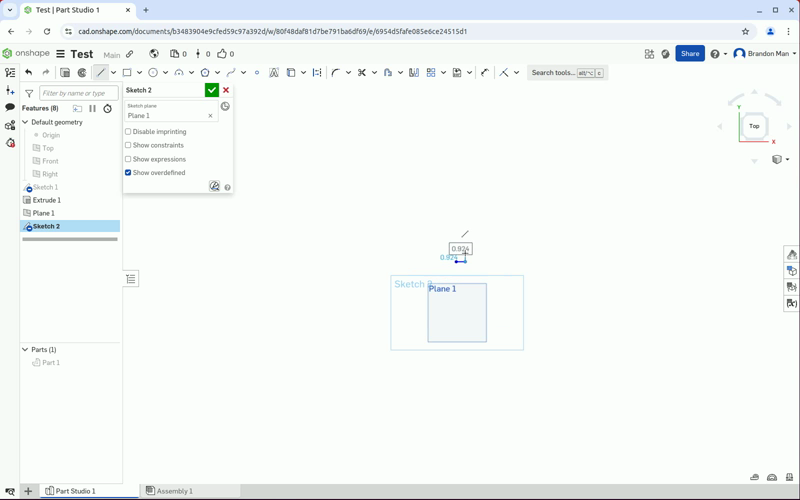
scroll(6)
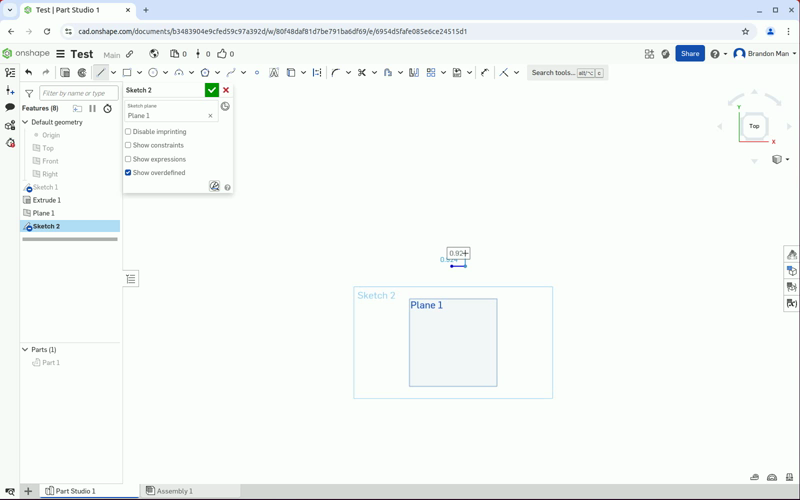
scroll(6)
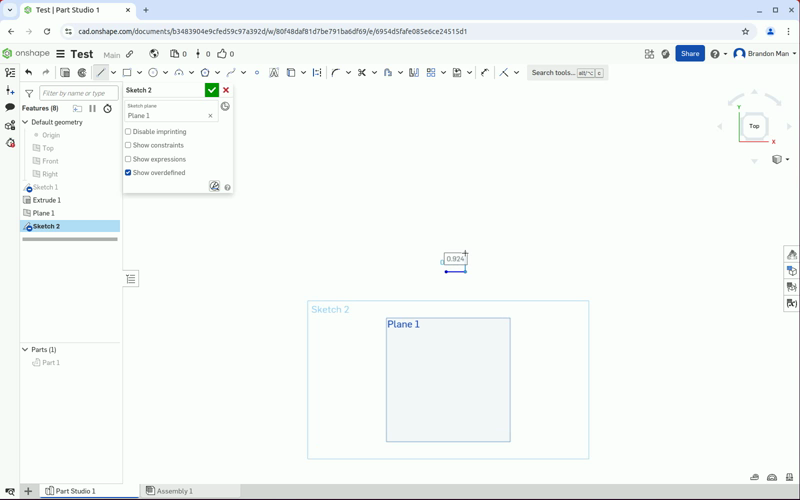
scroll(6)
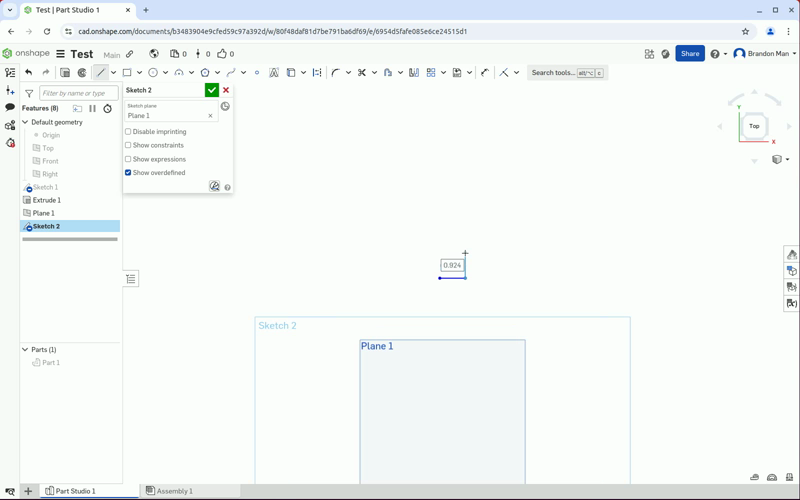
scroll(6)
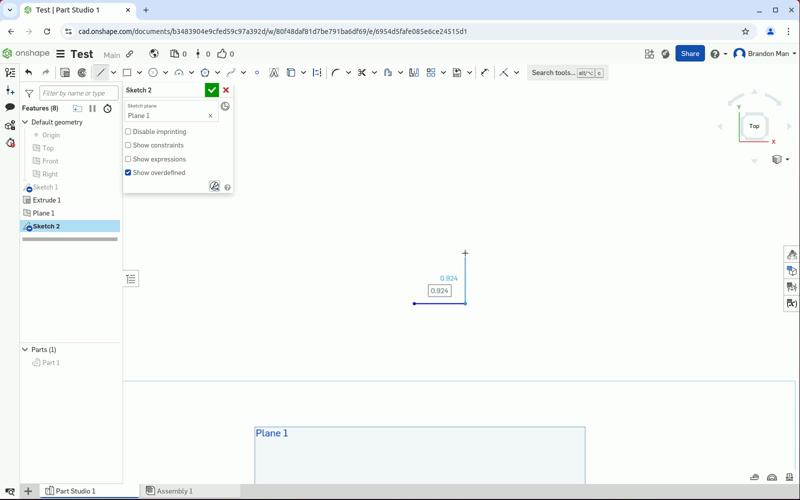
click(465, 252)
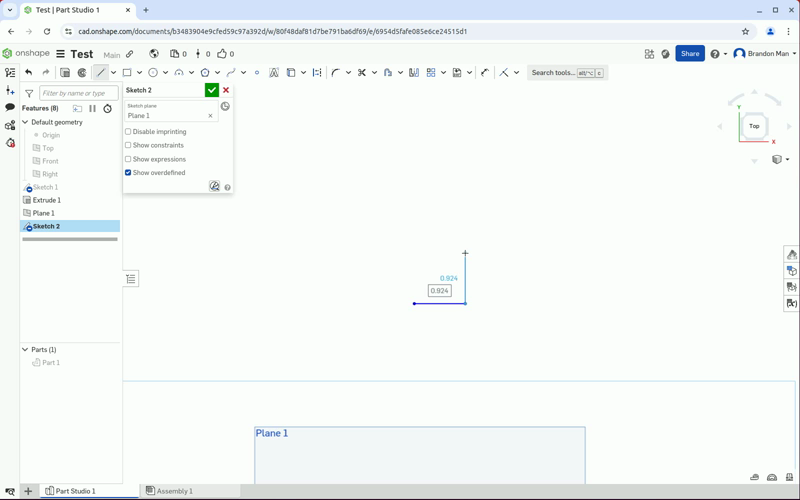
scroll(-6)
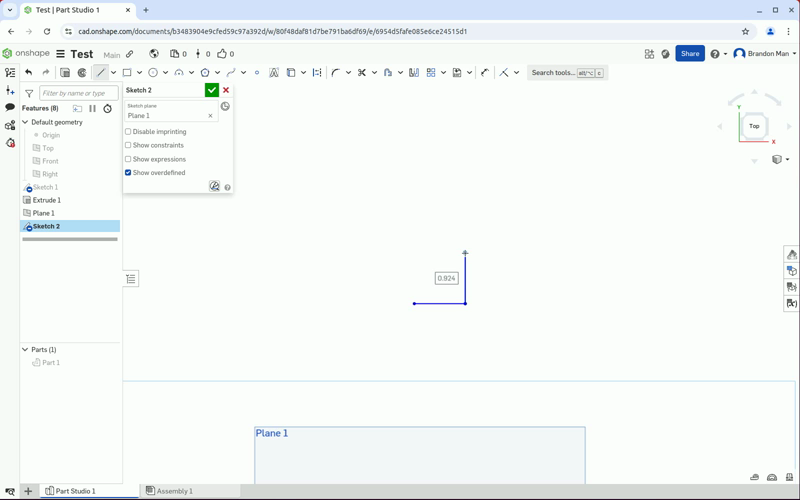
scroll(-6)
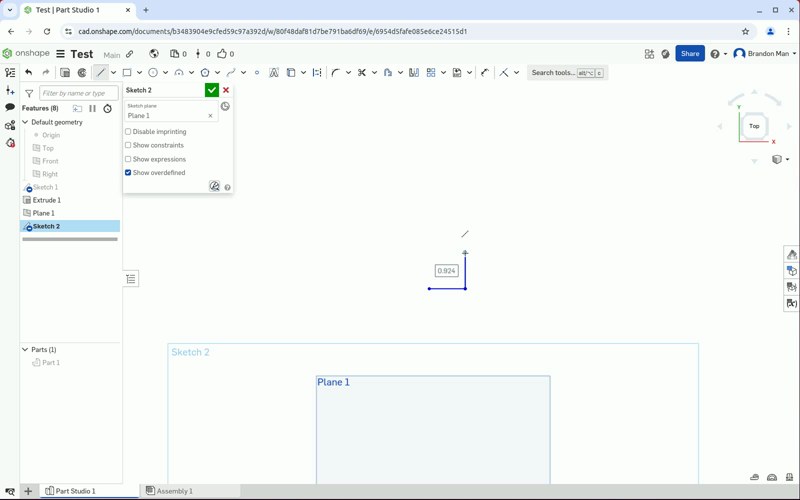
scroll(-6)
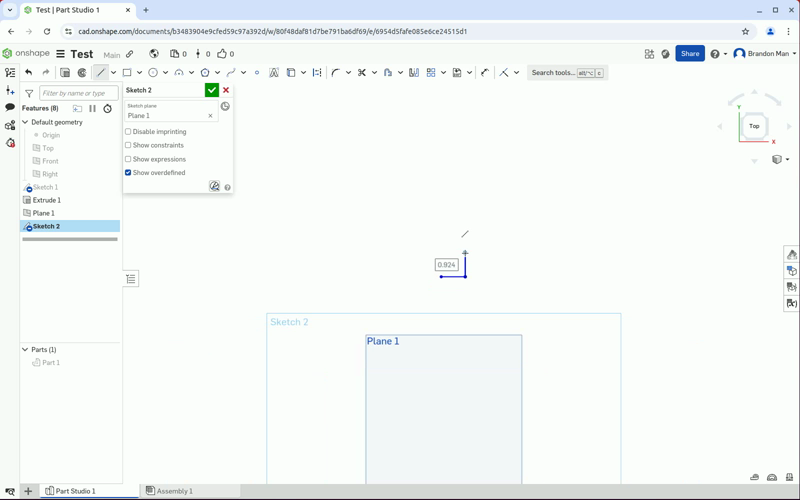
scroll(-6)
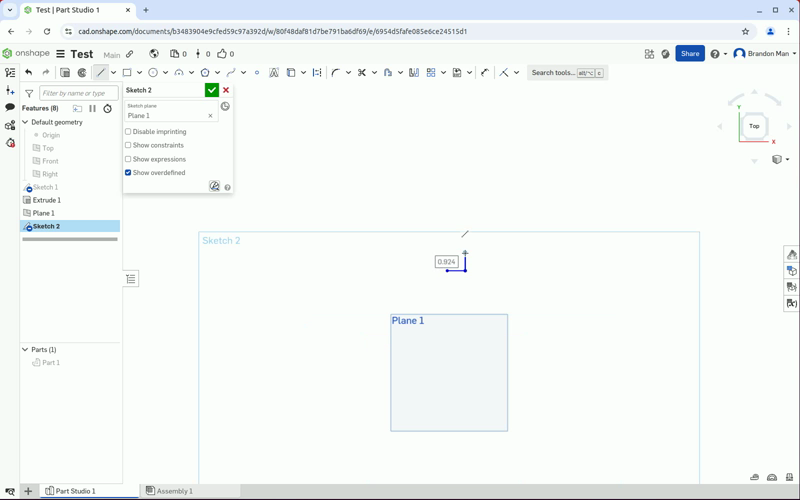
scroll(-6)
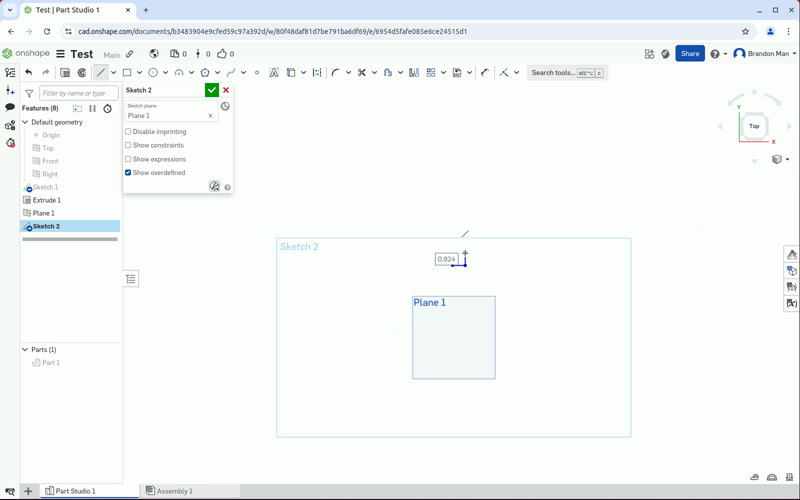
scroll(-6)
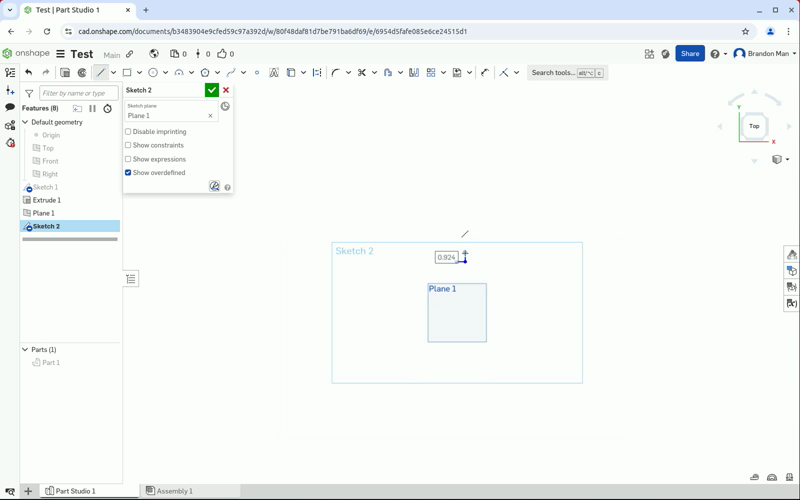
scroll(-6)
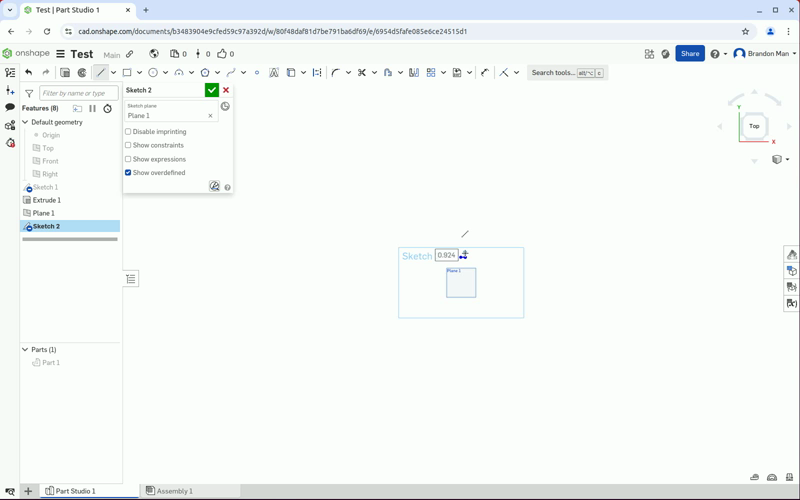
key_up(shift)
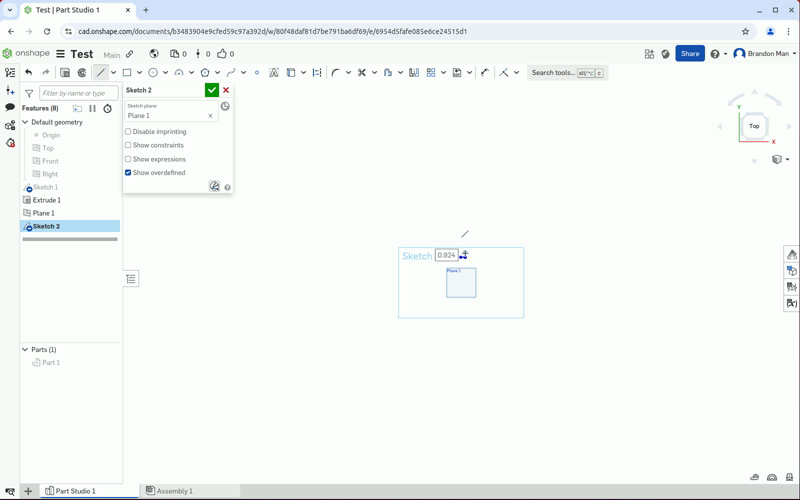
key_down(shift)
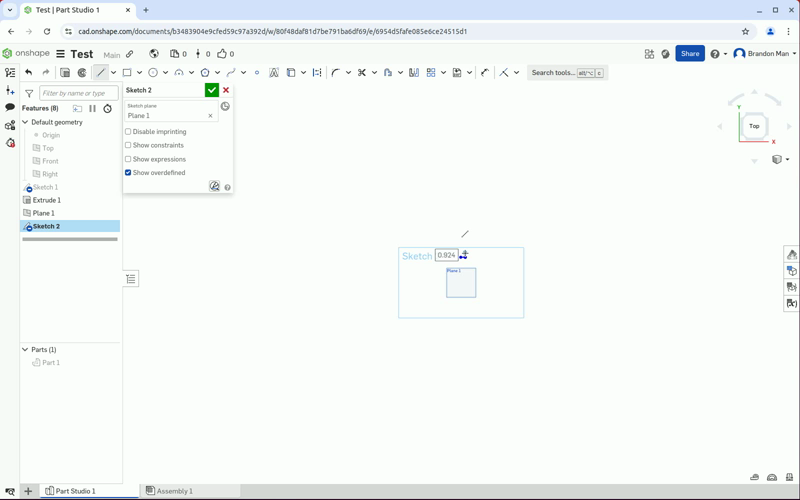
mouse_move(495, 252)
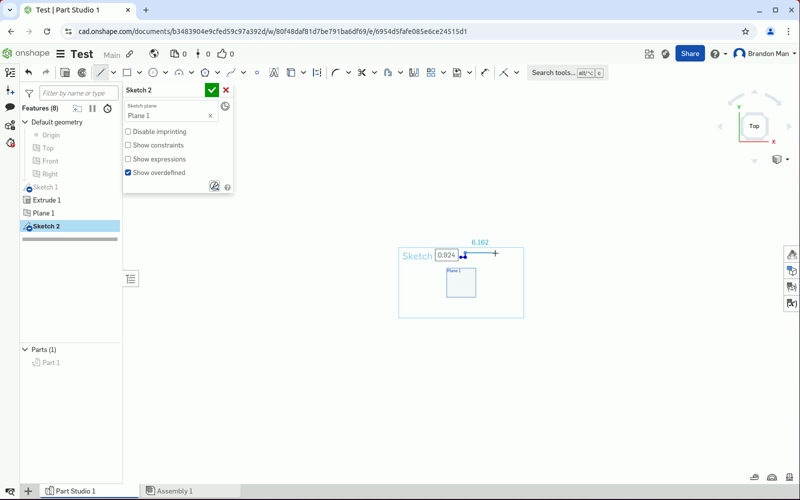
mouse_move(460, 252)
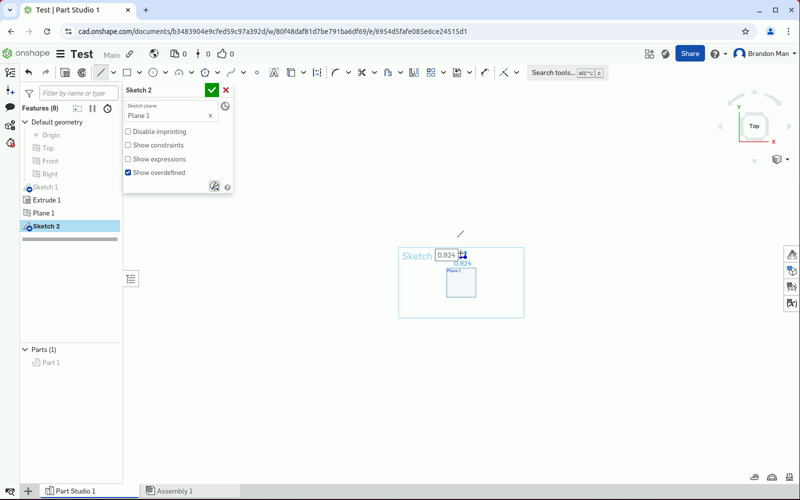
scroll(6)
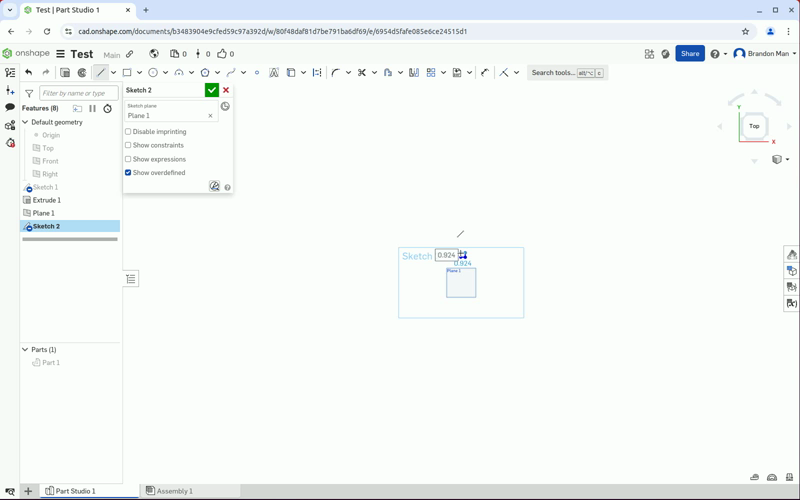
scroll(6)
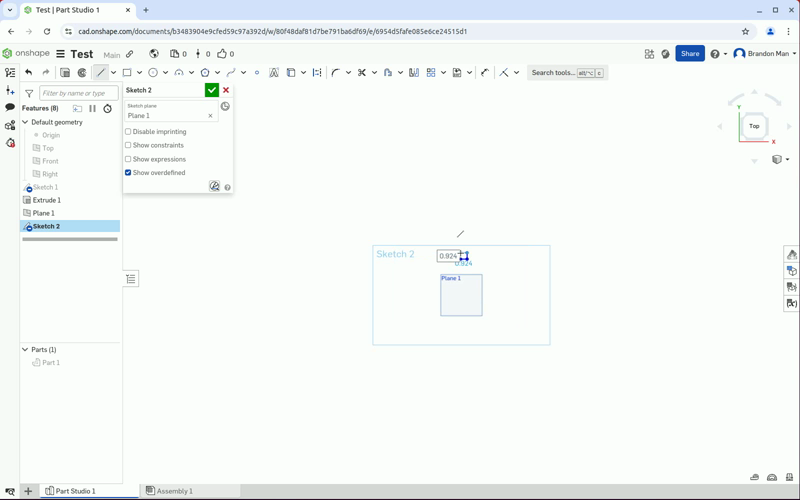
scroll(6)
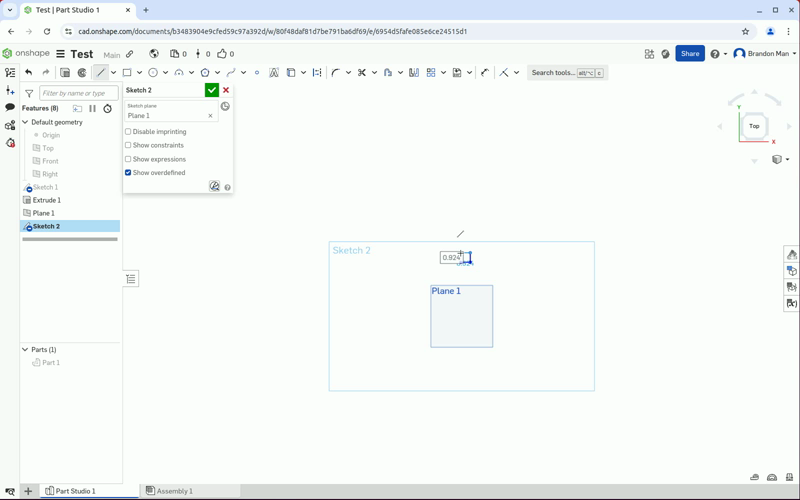
scroll(6)
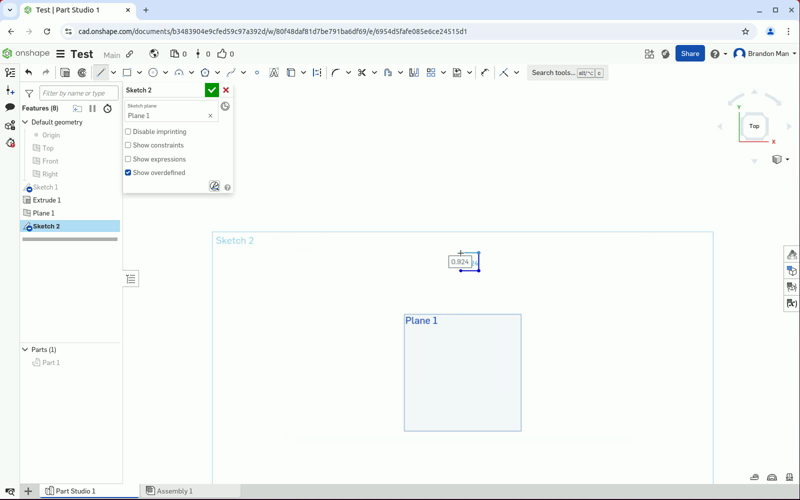
scroll(6)
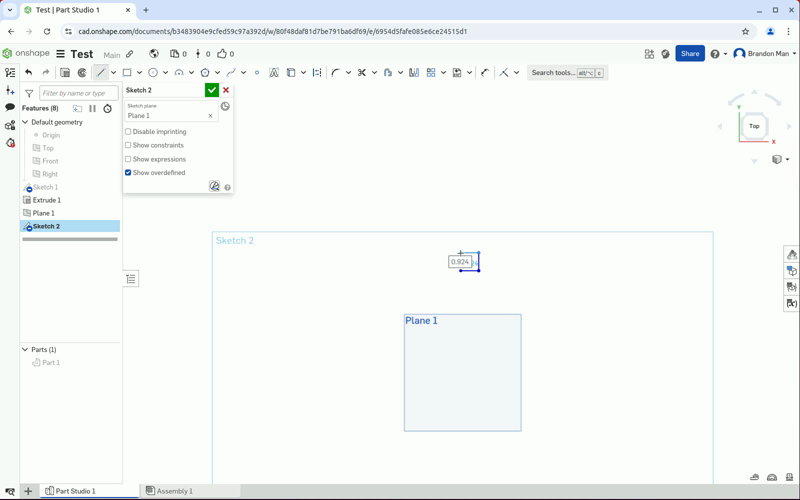
scroll(6)
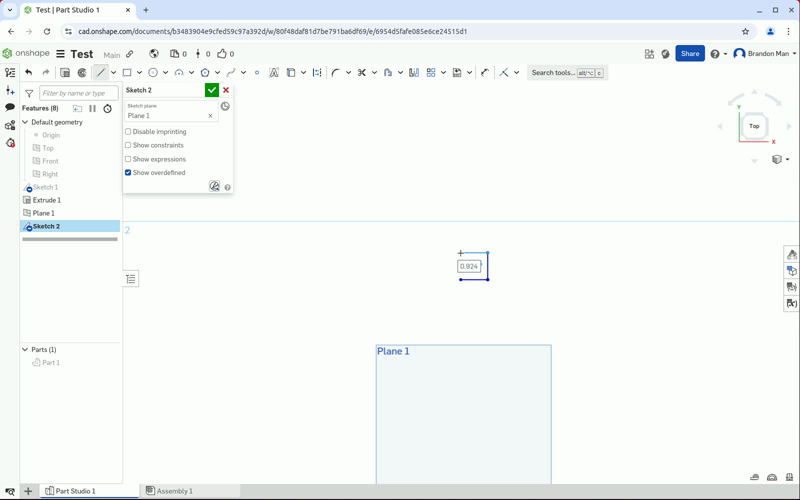
scroll(6)
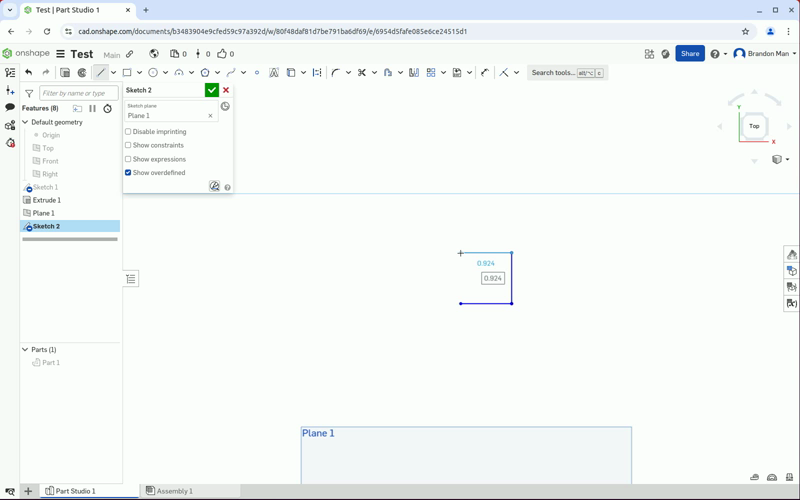
click(460, 252)
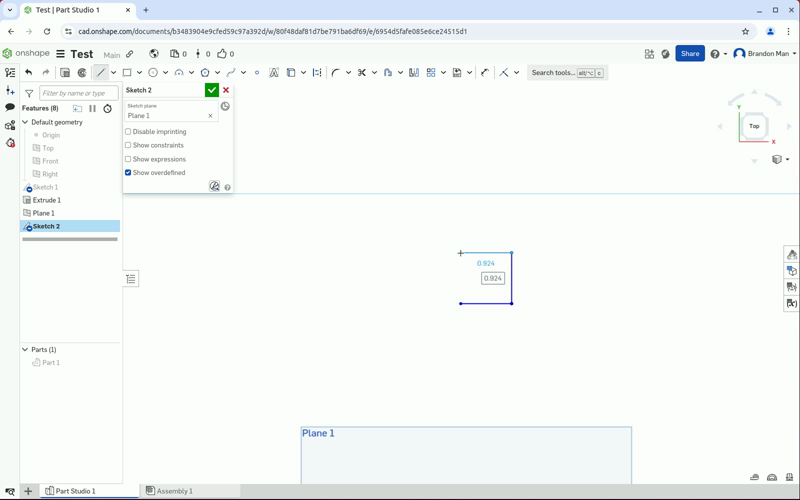
scroll(-6)
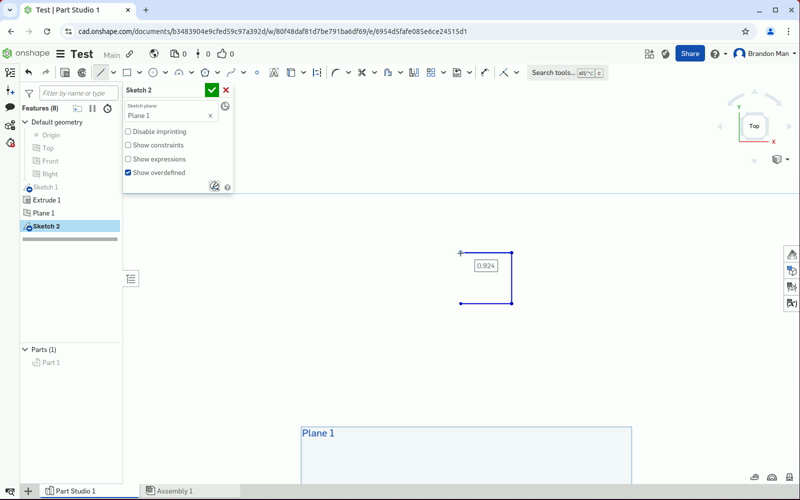
scroll(-6)
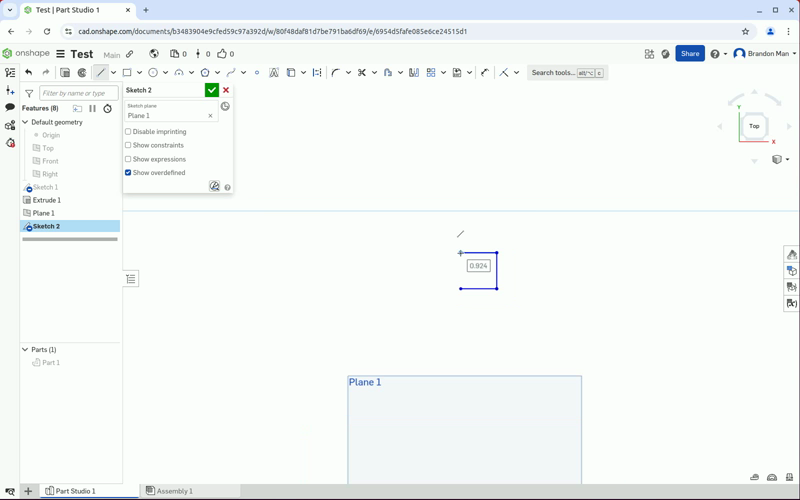
scroll(-6)
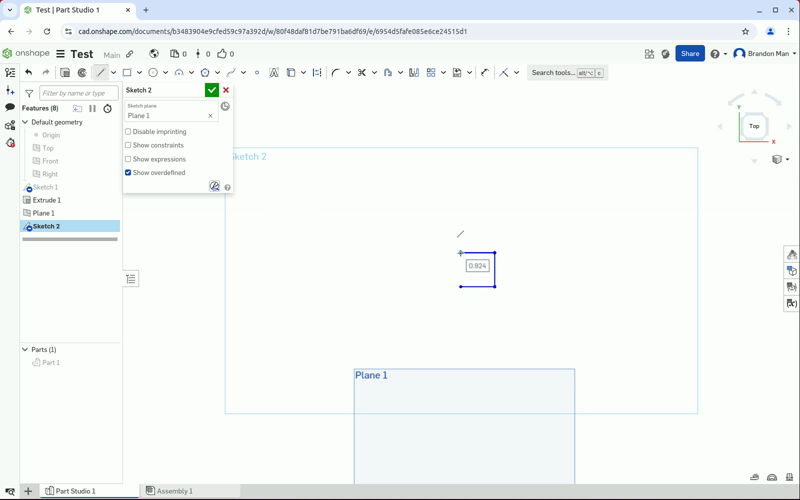
scroll(-6)
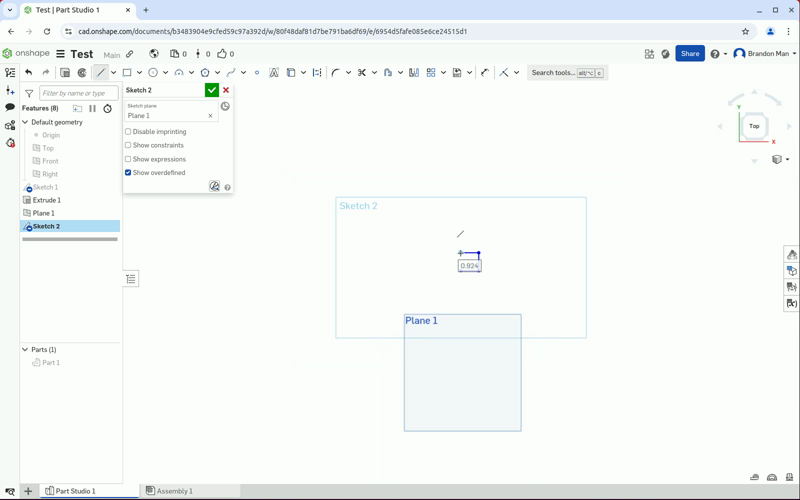
scroll(-6)
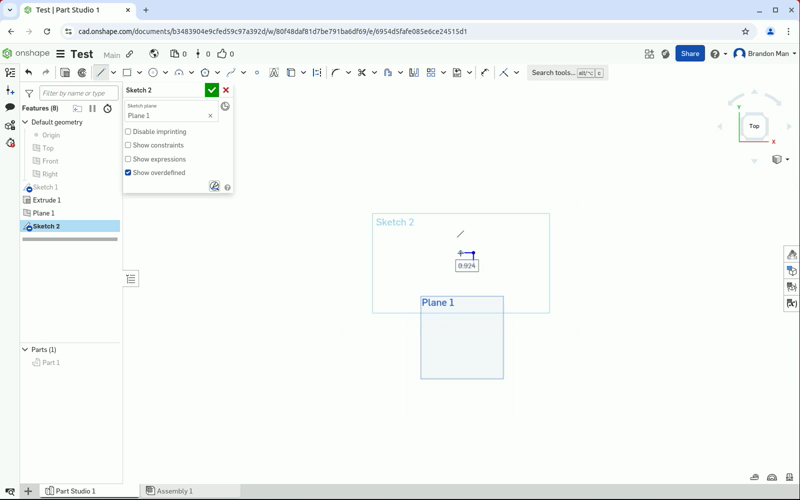
scroll(-6)
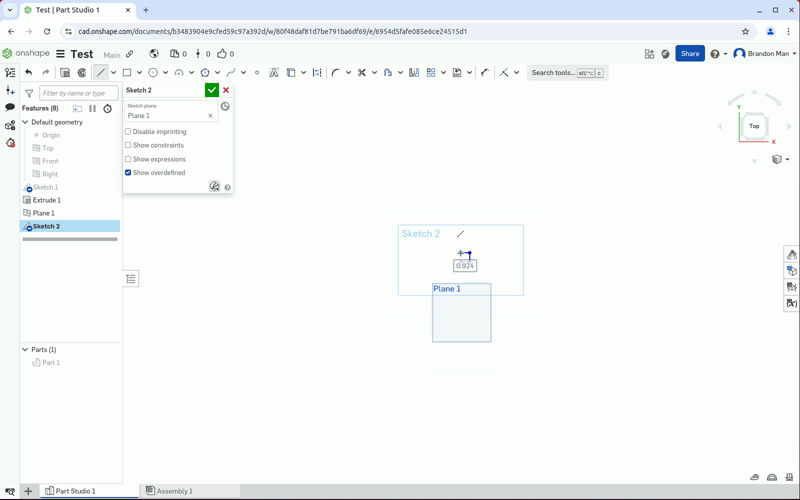
scroll(-6)
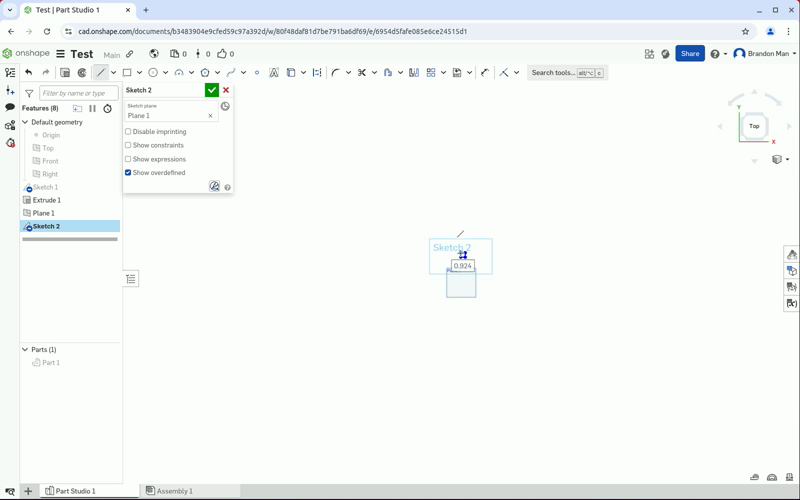
key_up(shift)
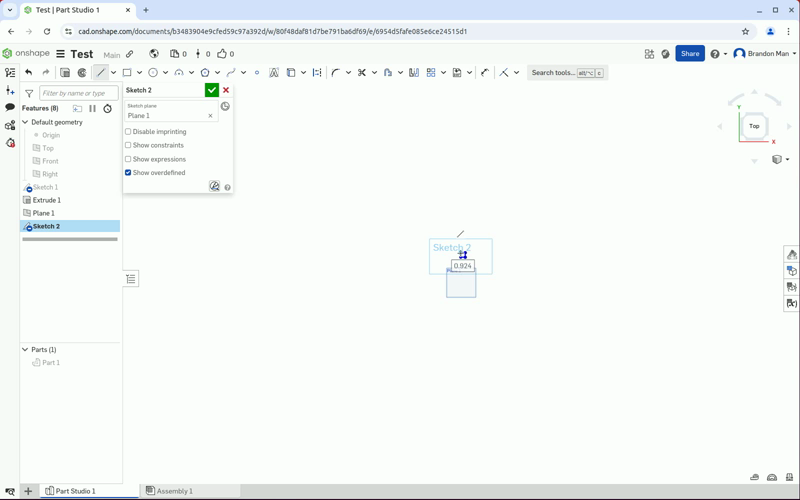
mouse_move(490, 252)
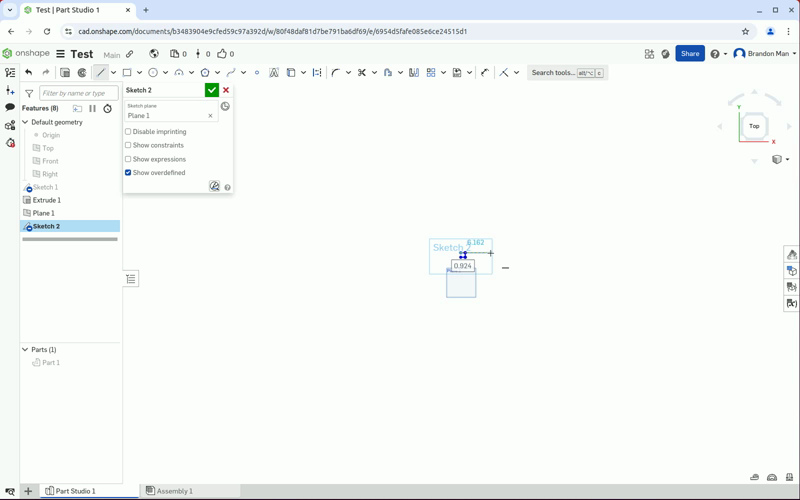
key_down(shift)
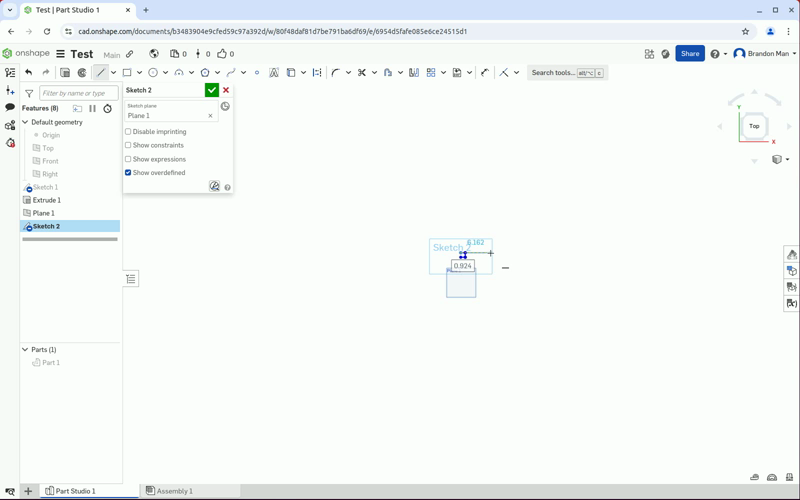
mouse_move(460, 257)
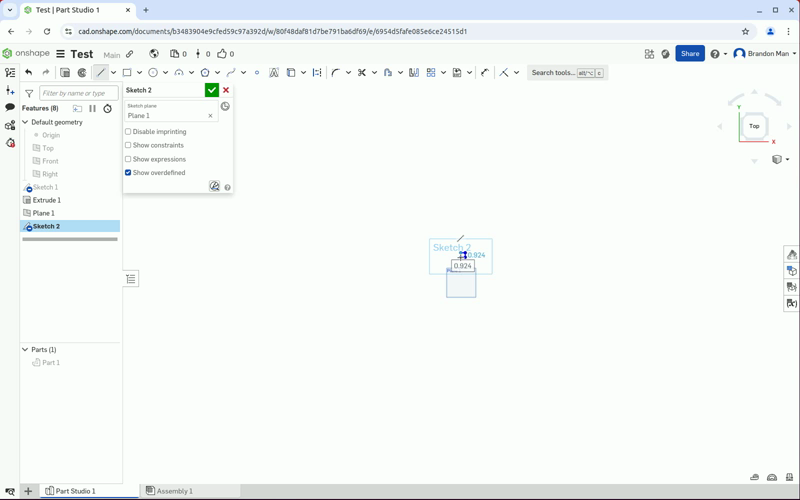
scroll(6)
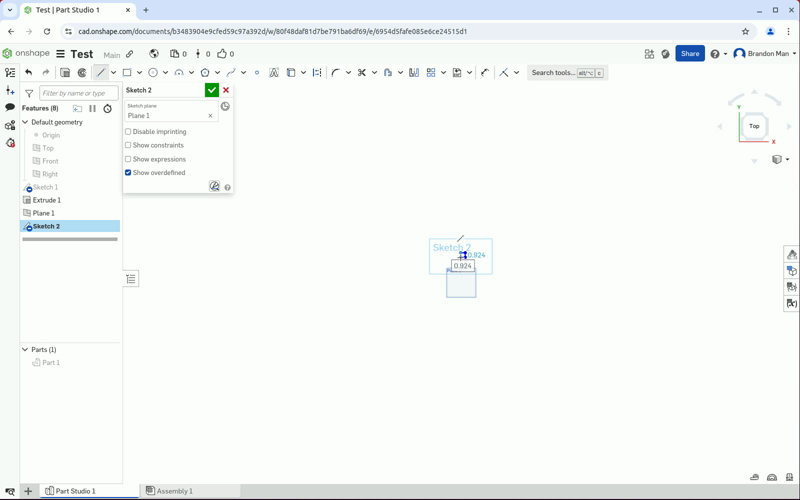
scroll(6)
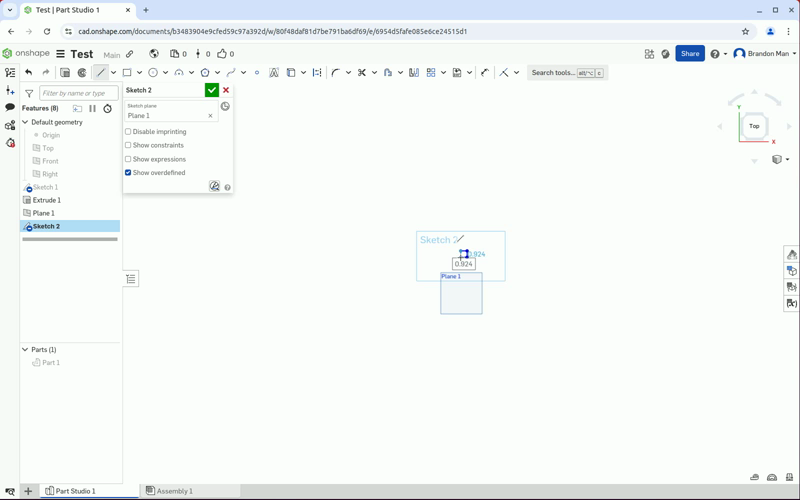
scroll(6)
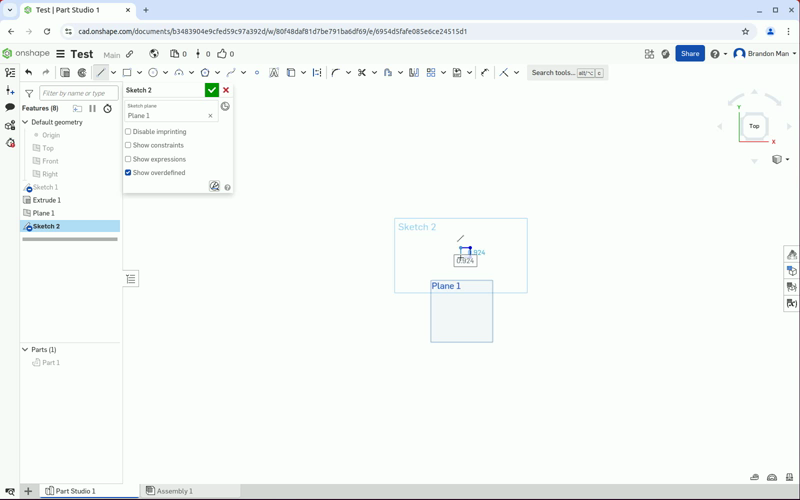
scroll(6)
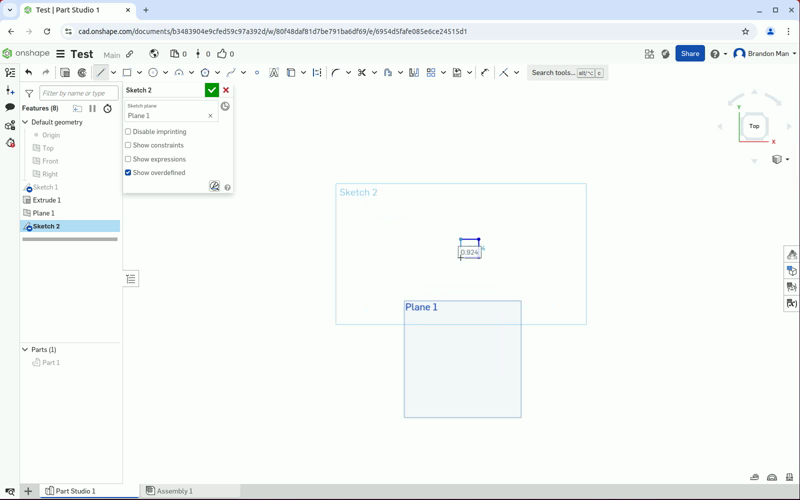
scroll(6)
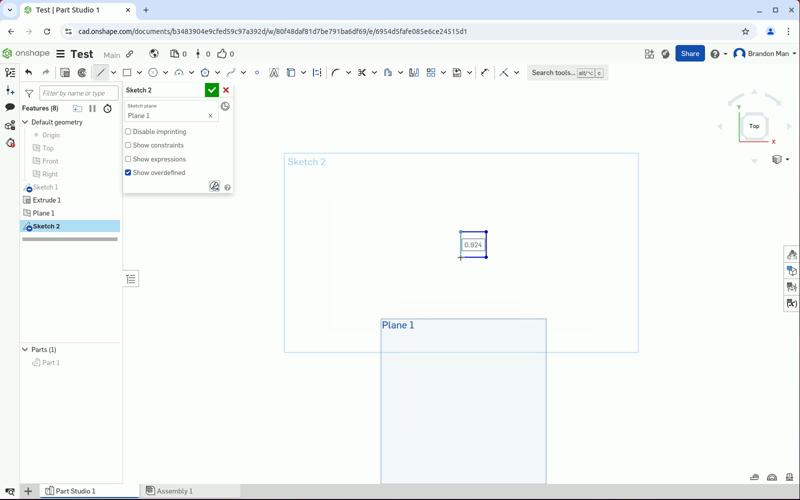
scroll(6)
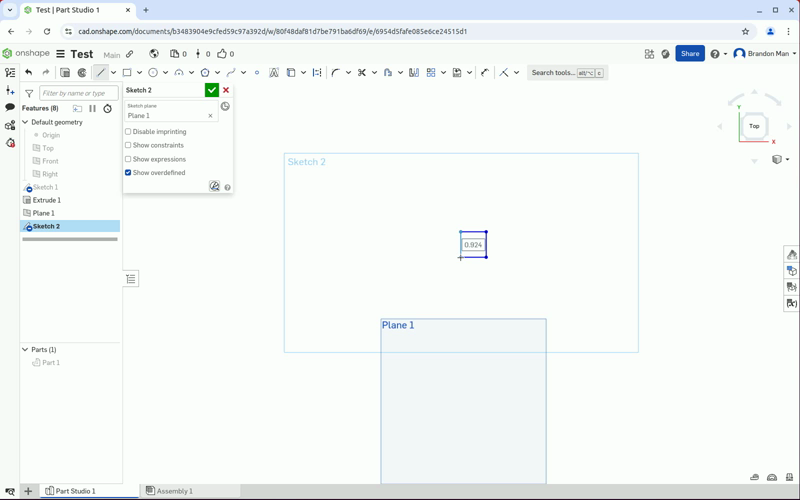
scroll(6)
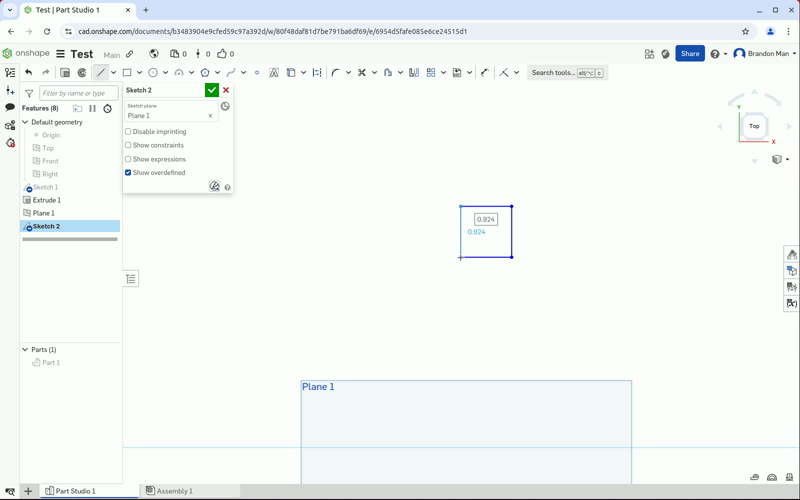
key_up(shift)
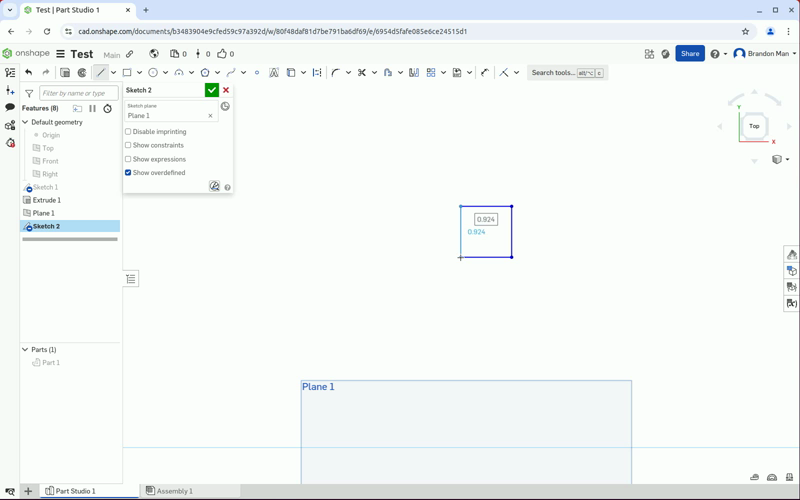
click(460, 257)
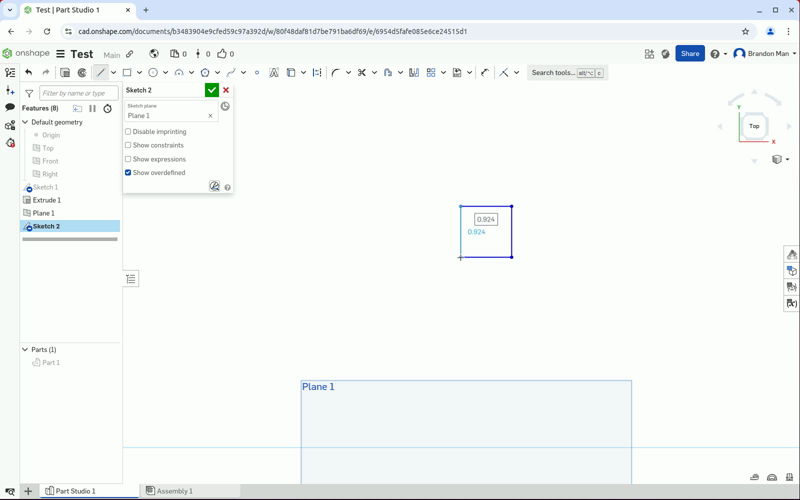
scroll(-6)
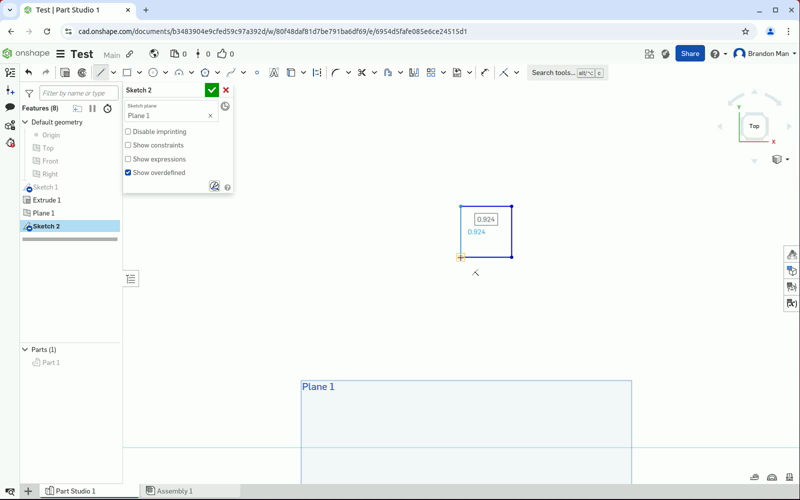
scroll(-6)
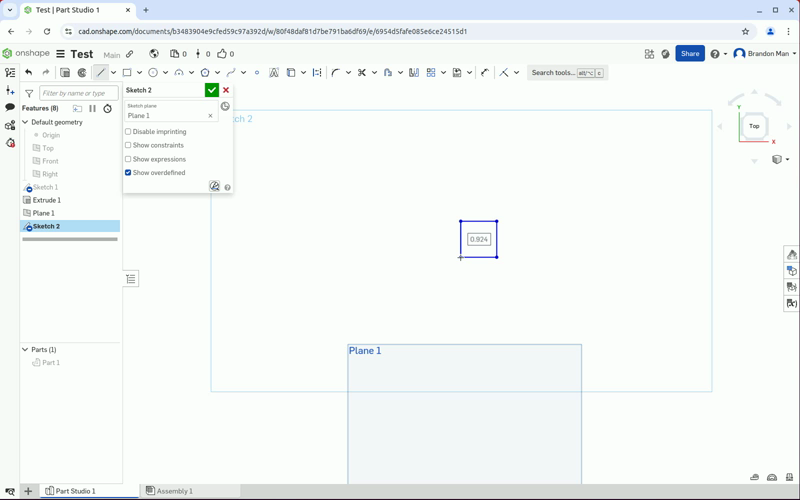
scroll(-6)
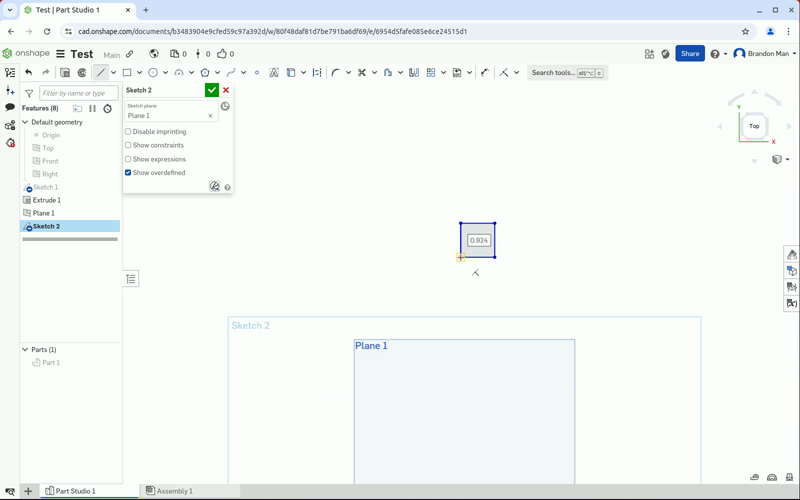
scroll(-6)
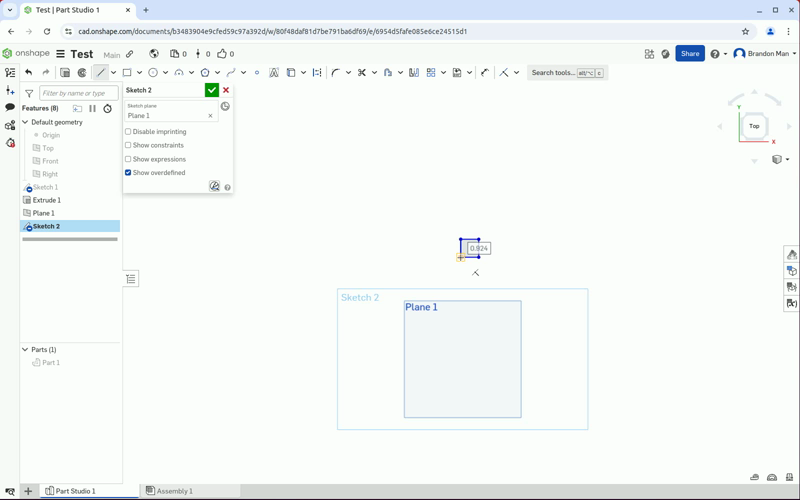
scroll(-6)
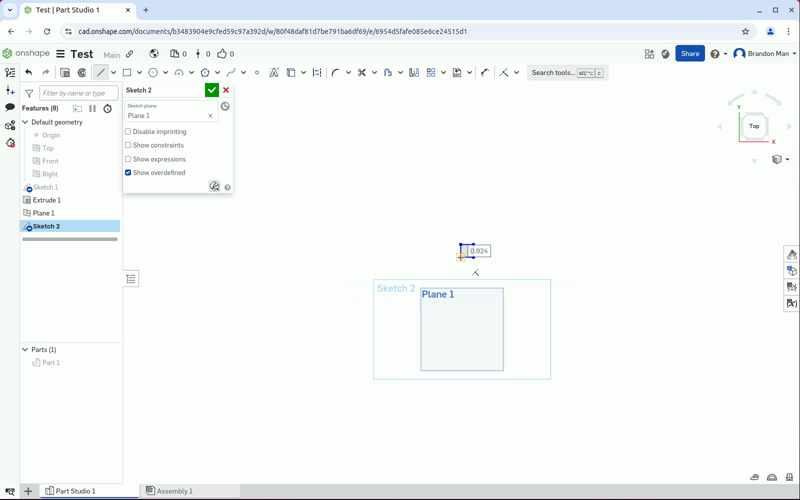
scroll(-6)
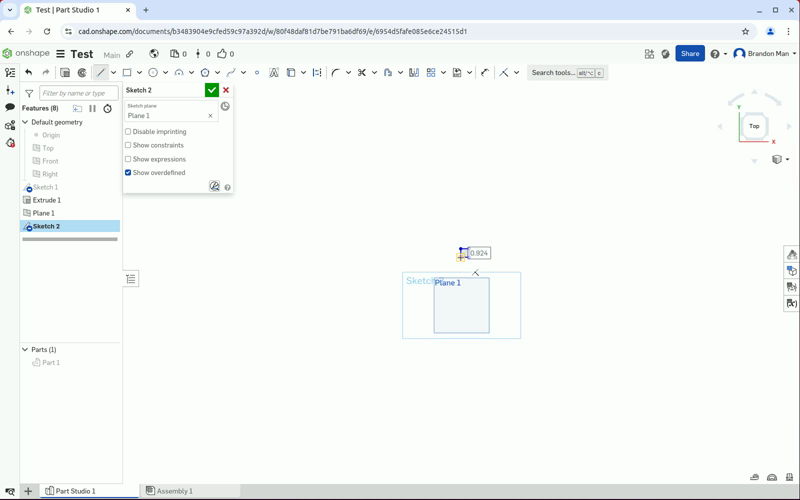
scroll(-6)
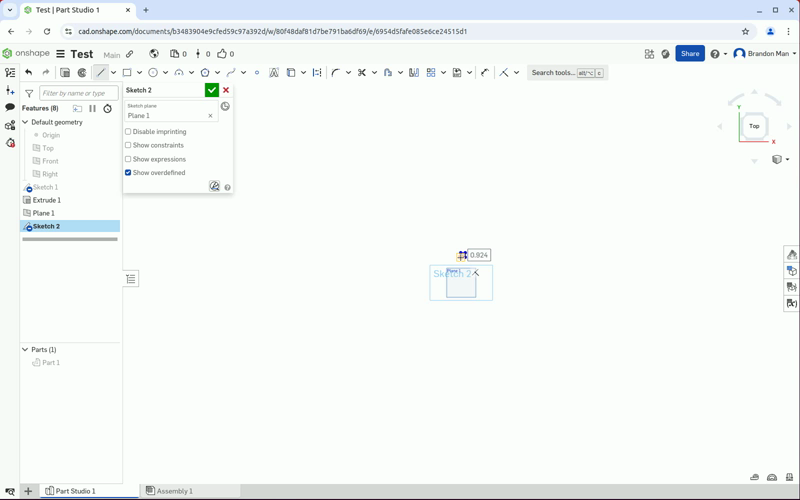
key(esc)
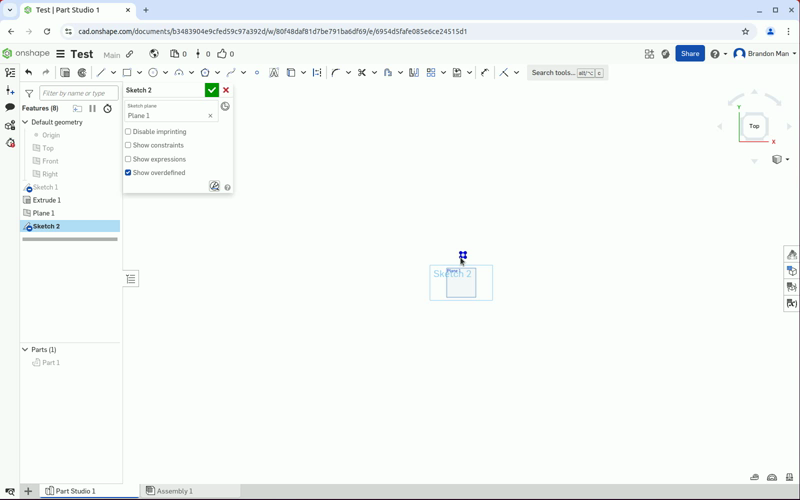
mouse_move(464, 256)
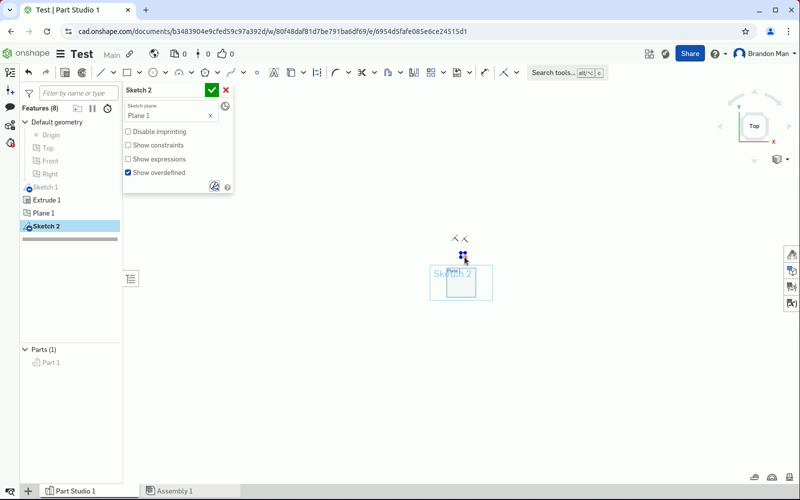
scroll(6)
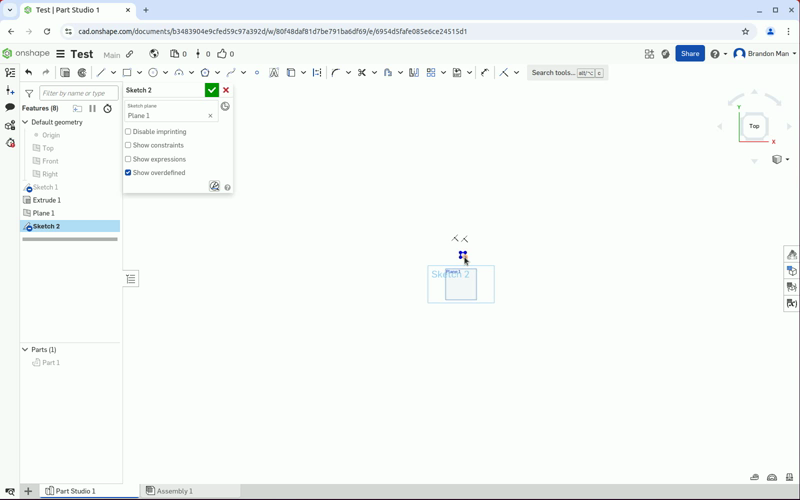
scroll(6)
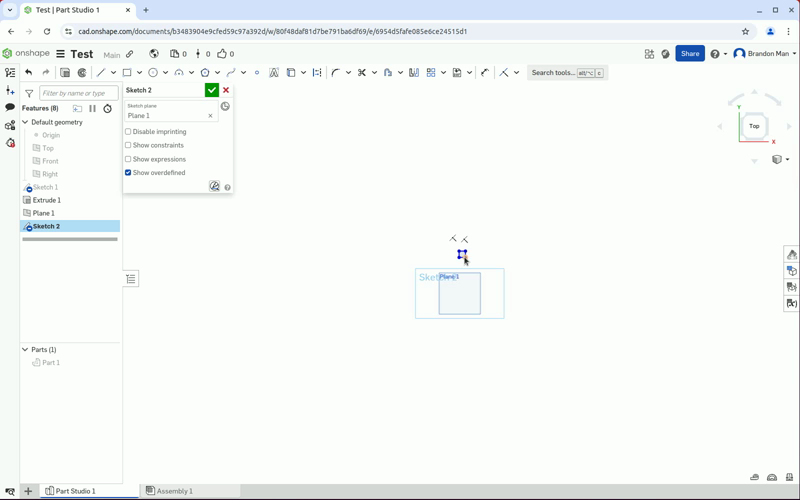
scroll(6)
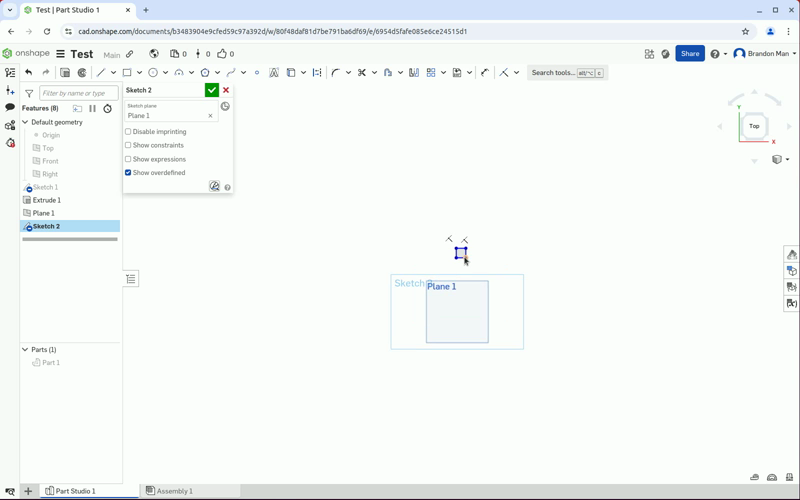
scroll(6)
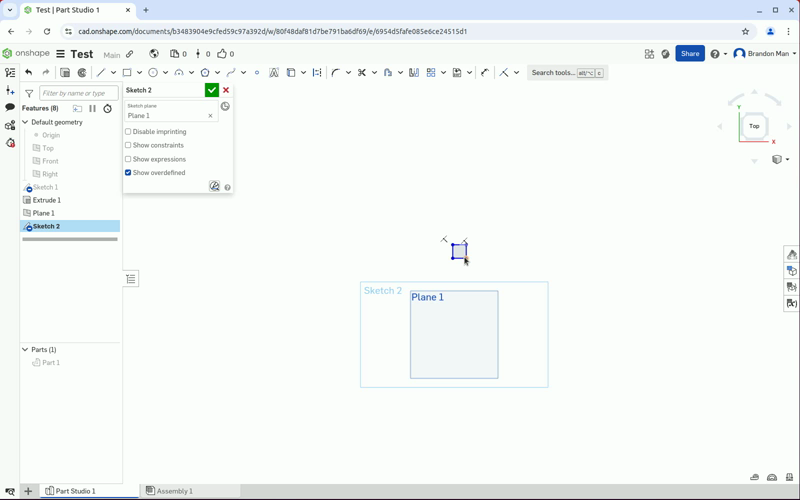
scroll(6)
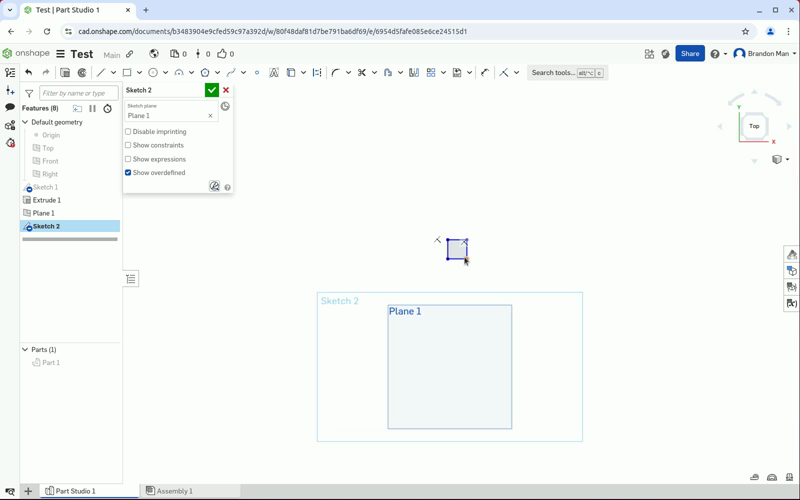
scroll(6)
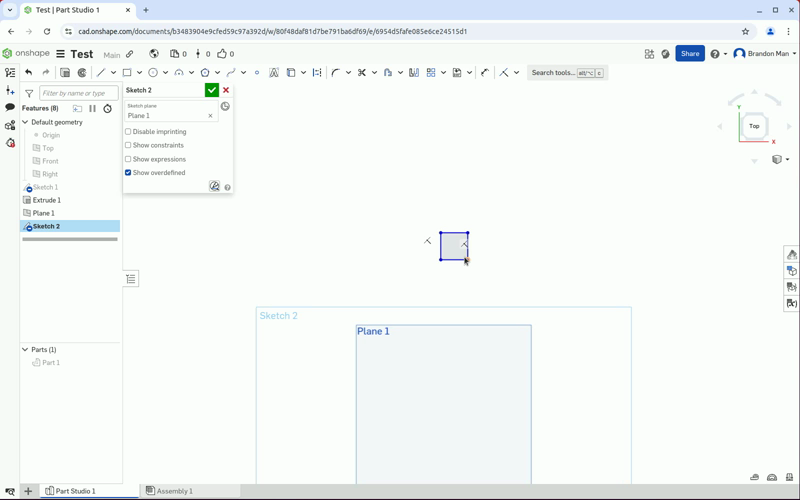
scroll(6)
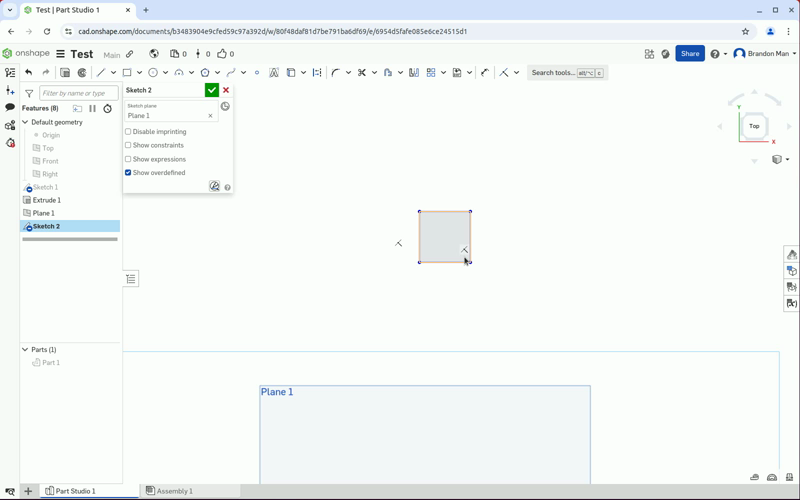
click(464, 256)
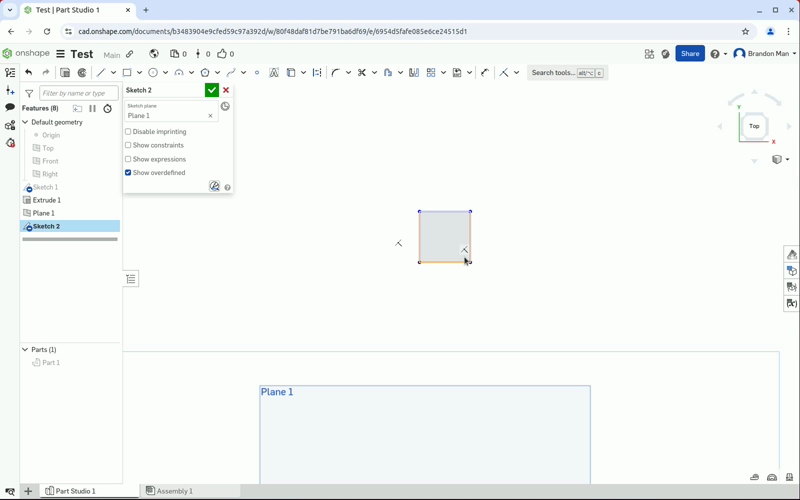
scroll(-6)
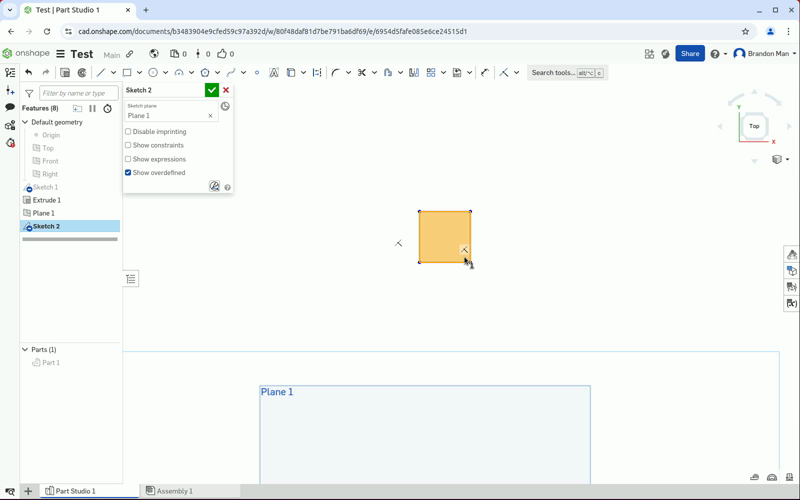
scroll(-6)
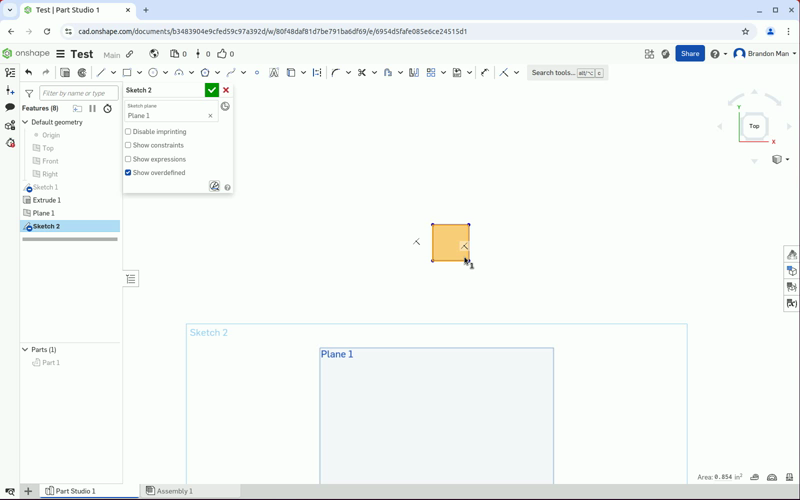
scroll(-6)
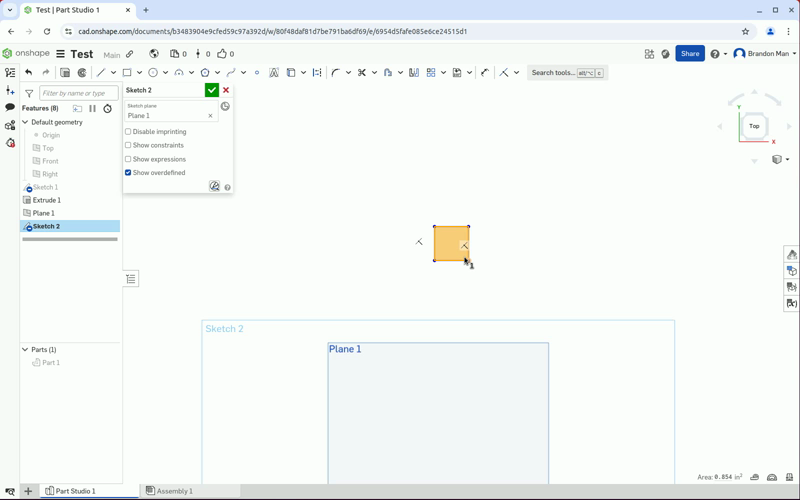
scroll(-6)
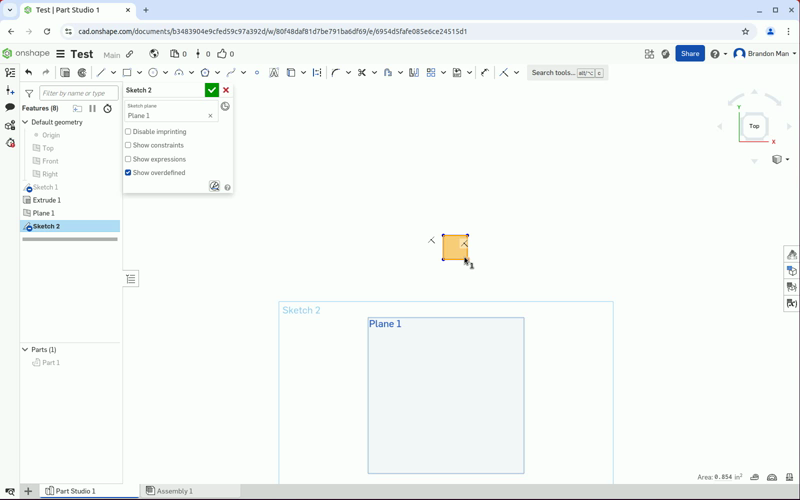
scroll(-6)
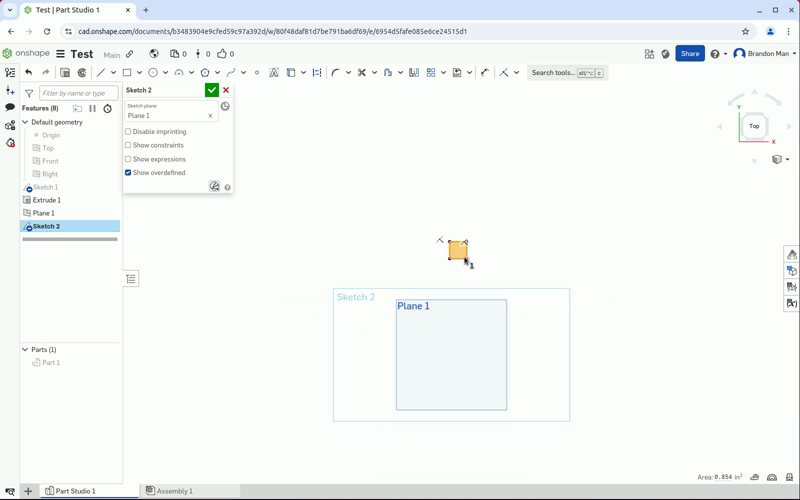
scroll(-6)
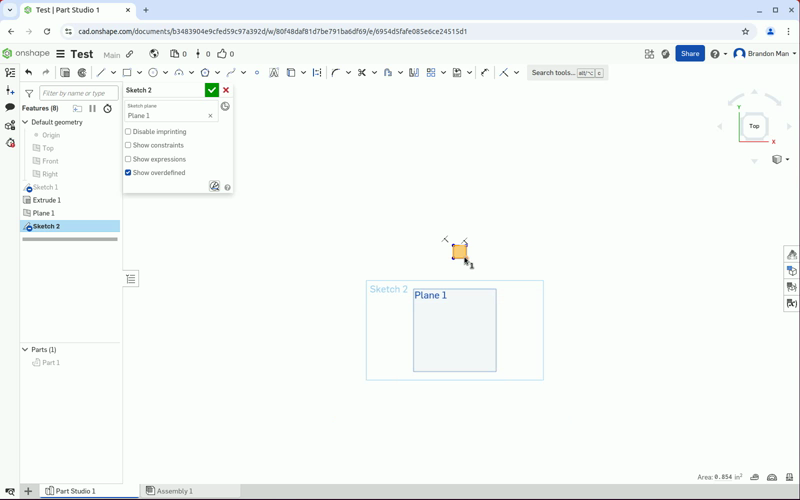
scroll(-6)
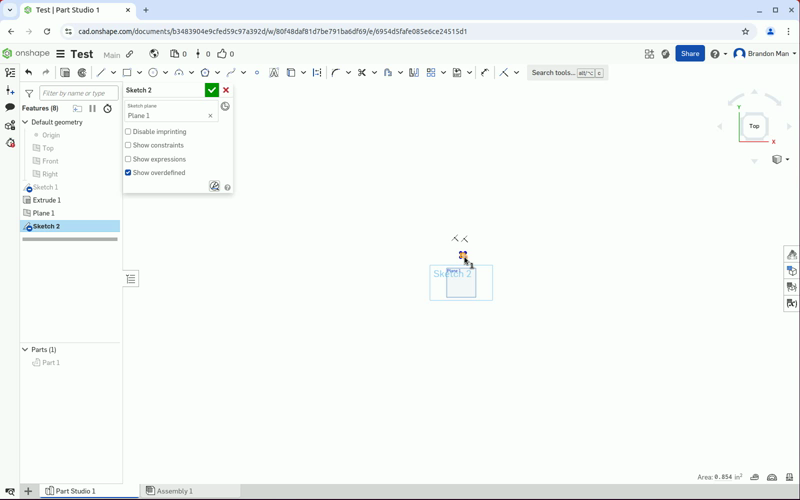
mouse_move(73, 352)
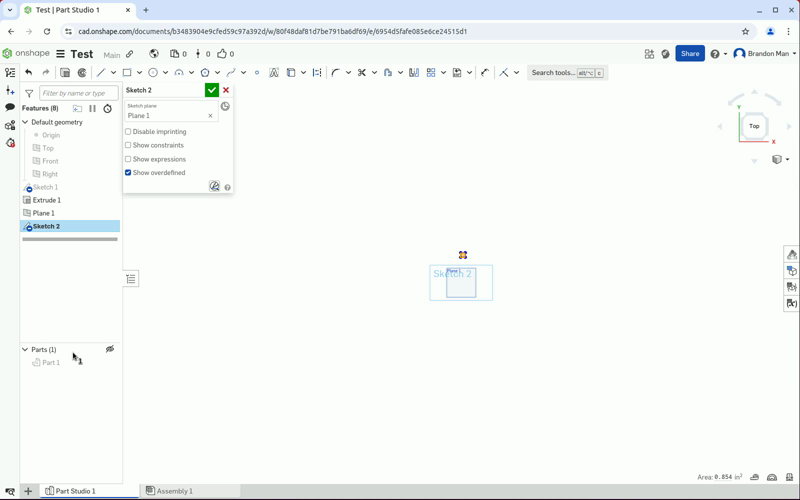
key(shift+y)
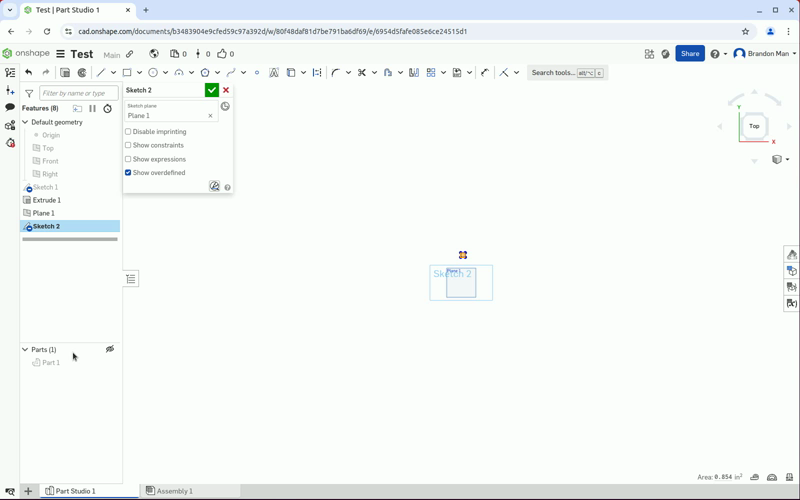
key(shift+e)
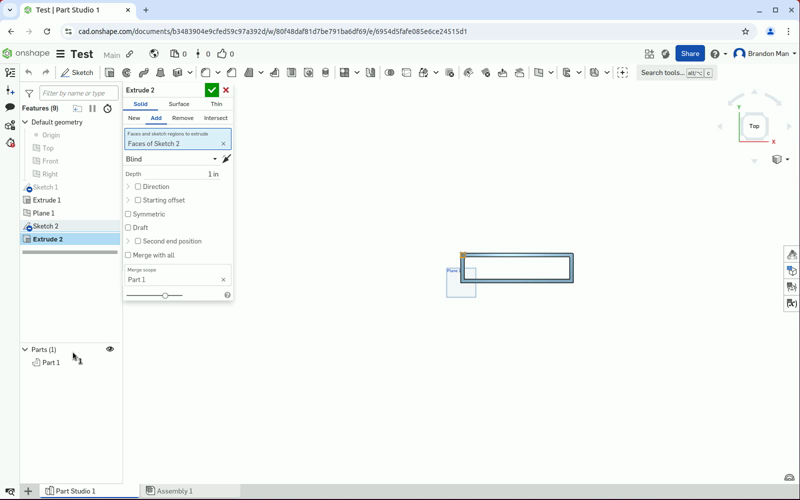
mouse_move(143, 106)
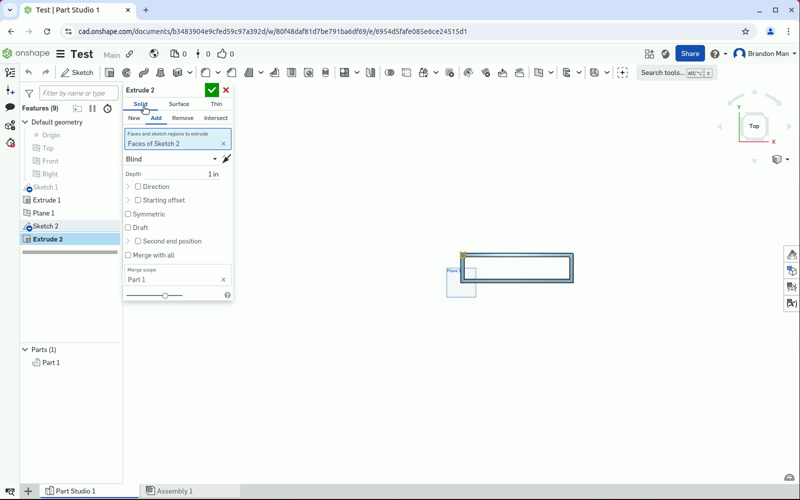
click(143, 106)
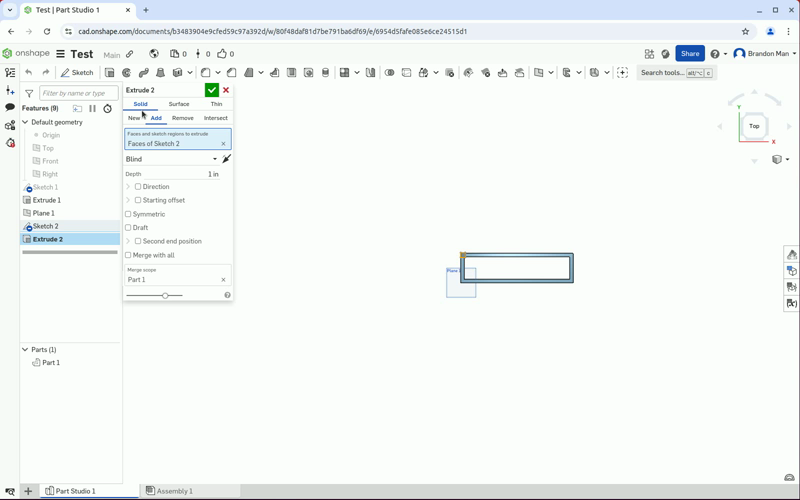
mouse_move(137, 120)
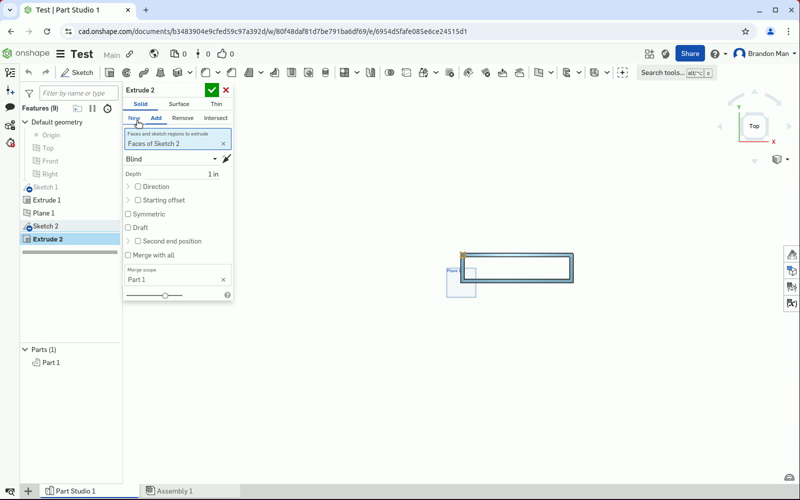
click(137, 120)
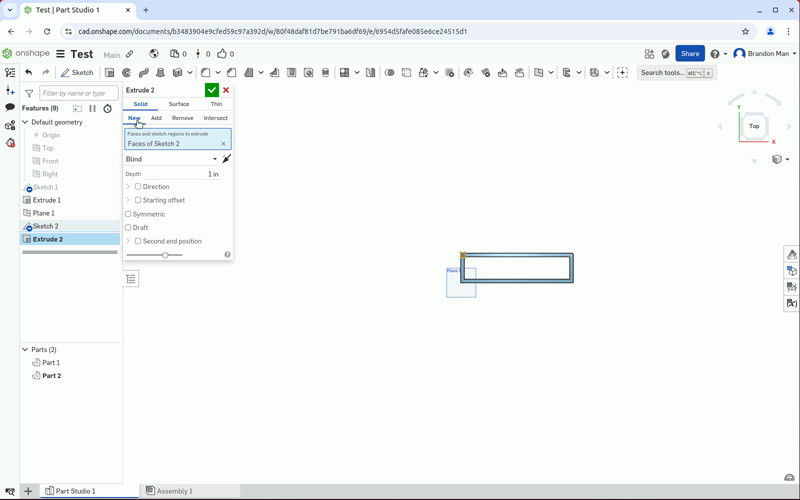
key(tab, 4)
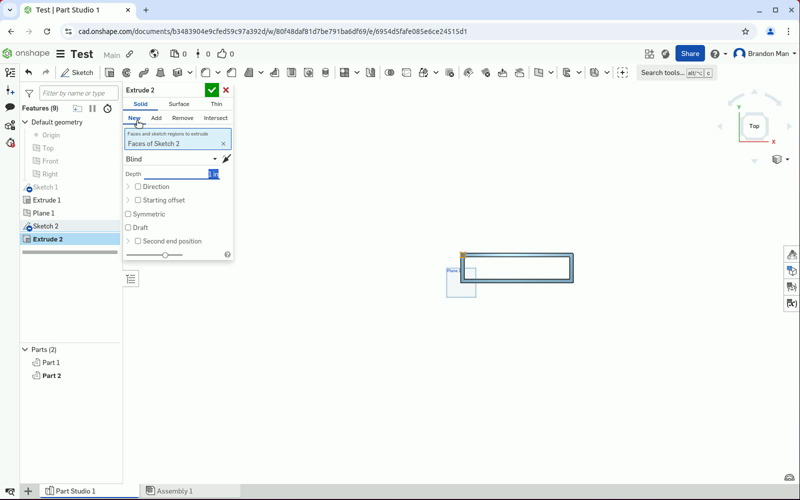
text(1.444)
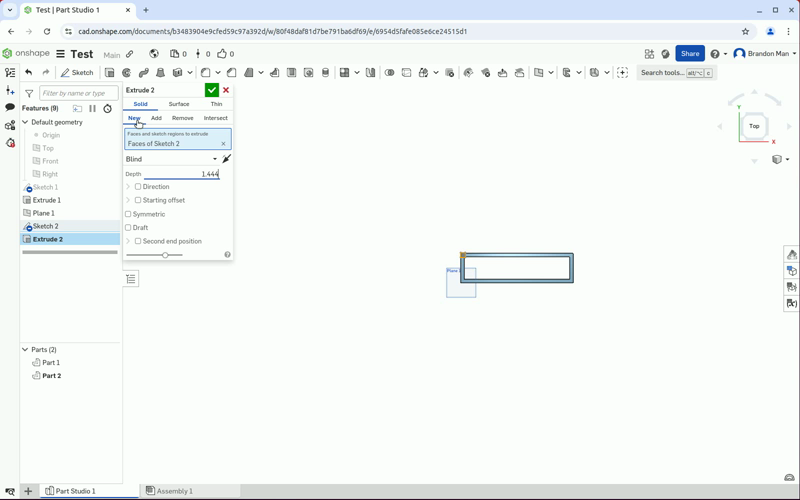
key(enter)
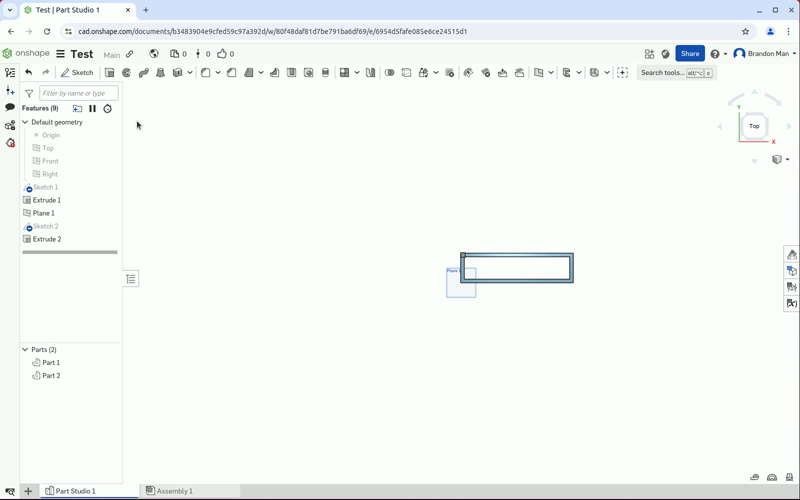
key(shift+h)
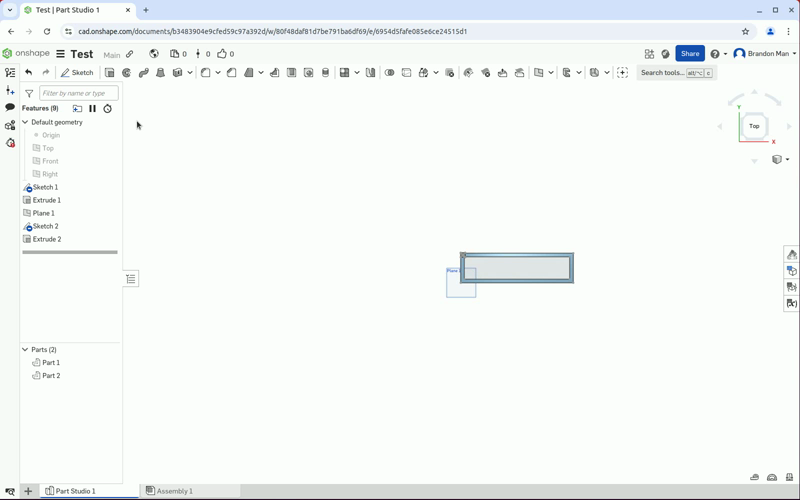
key(shift+h)
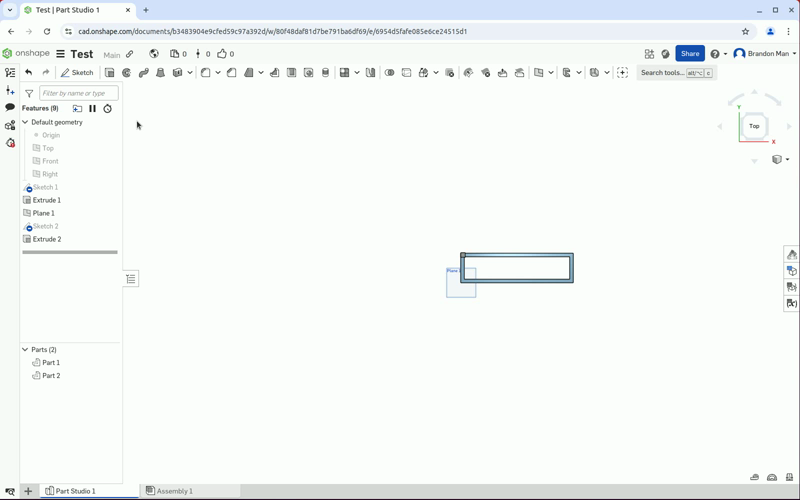
mouse_move(73, 189)
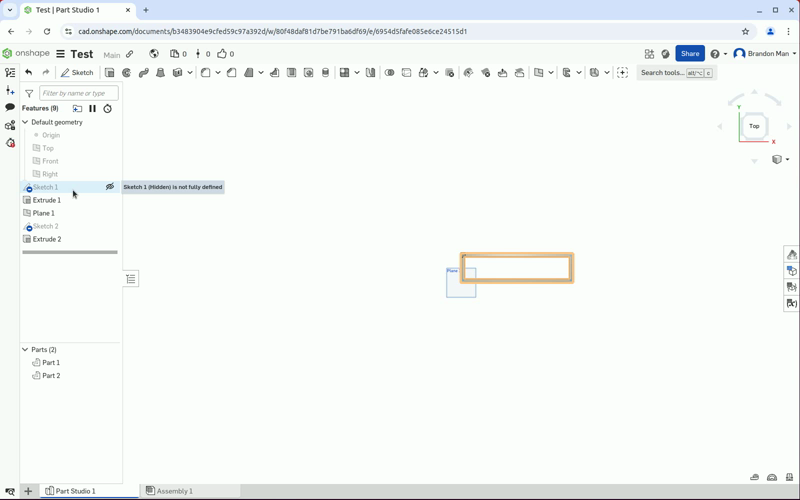
click(73, 189)
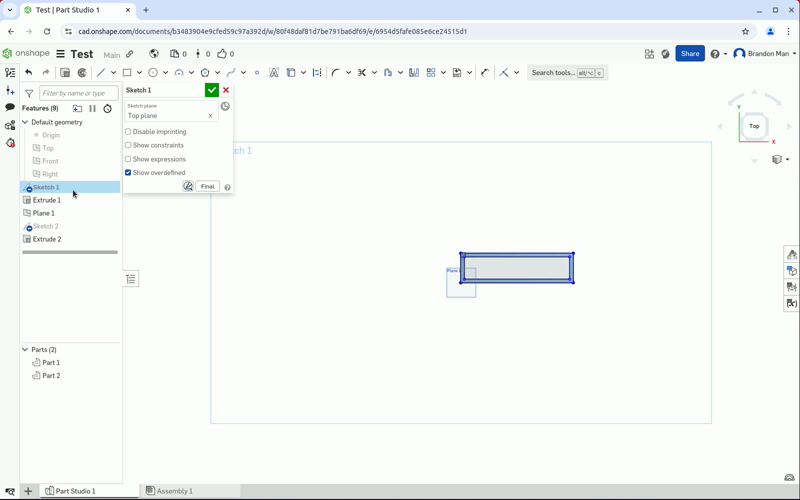
mouse_move(229, 92)
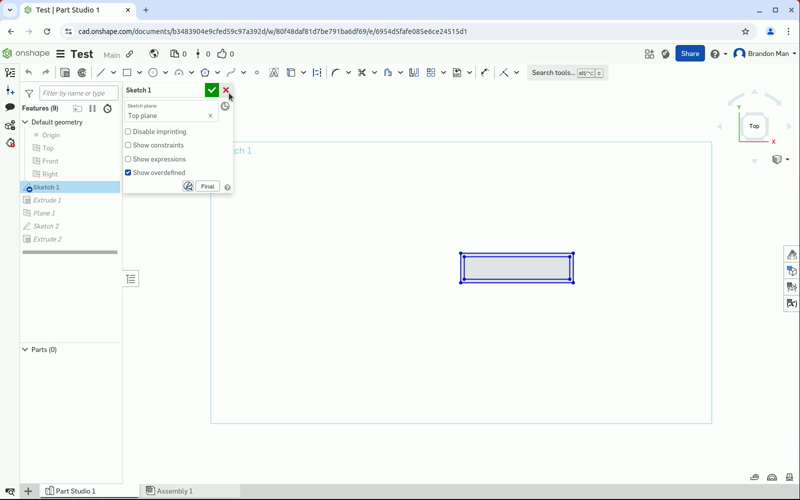
click(229, 92)
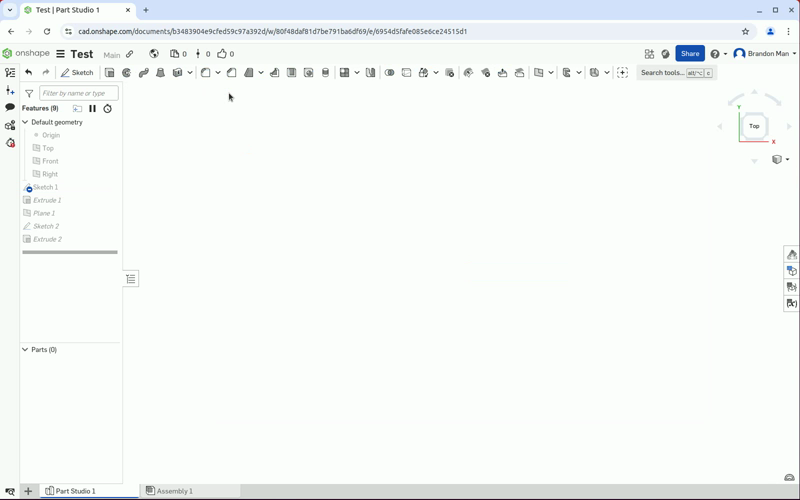
key(shift+s)
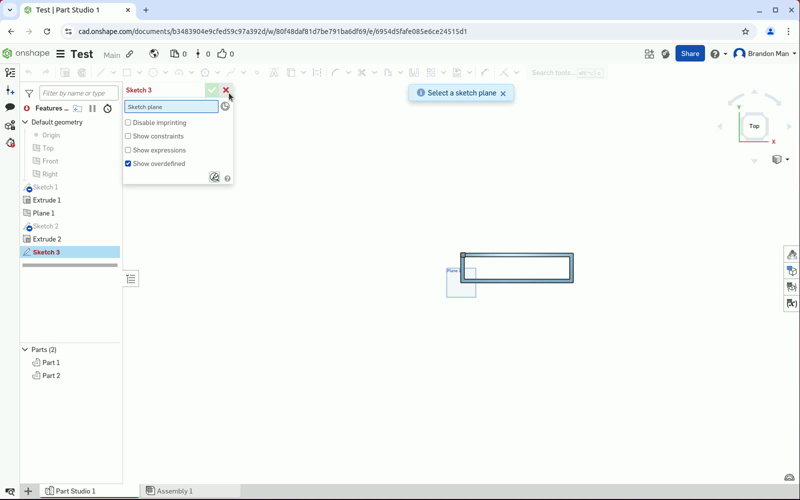
mouse_move(73, 215)
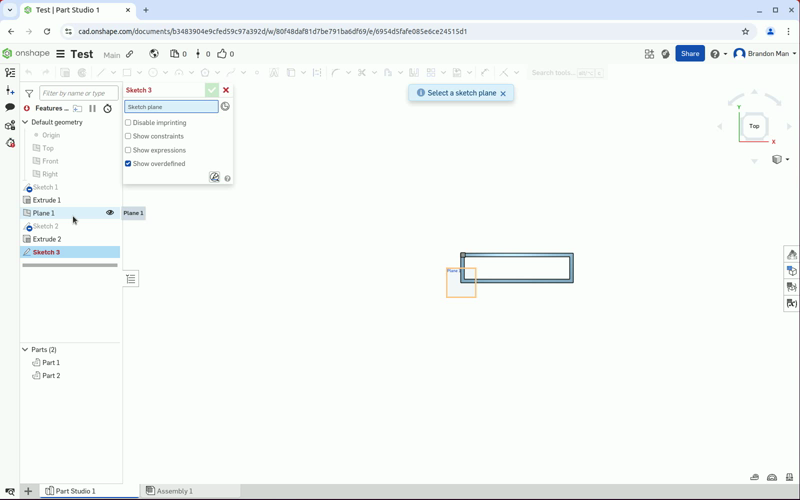
click(73, 215)
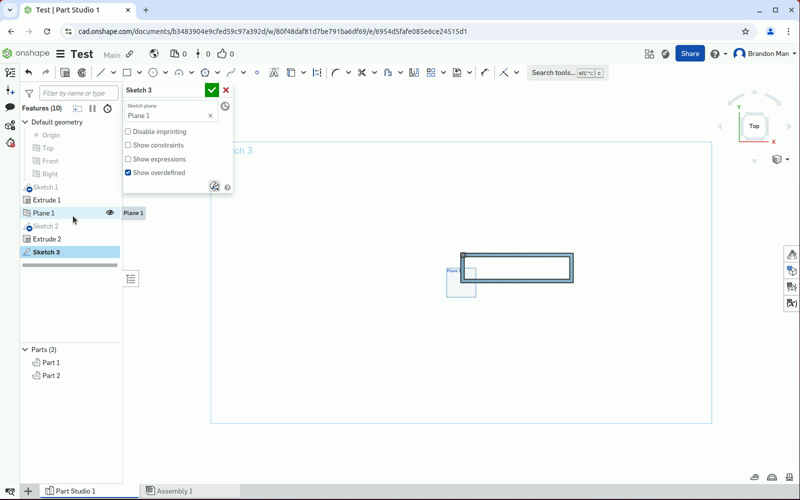
mouse_move(73, 352)
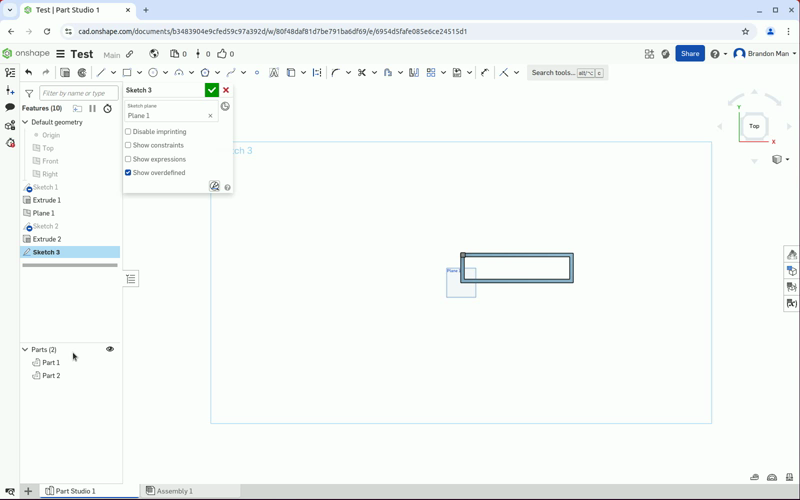
key(y)
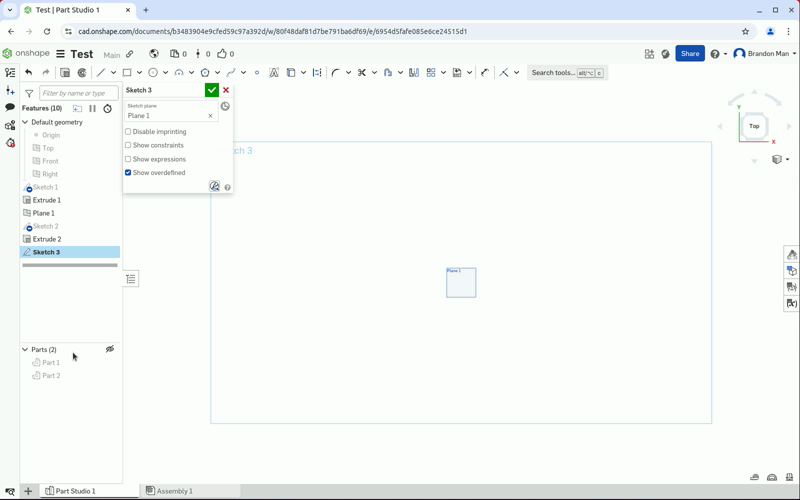
key(l)
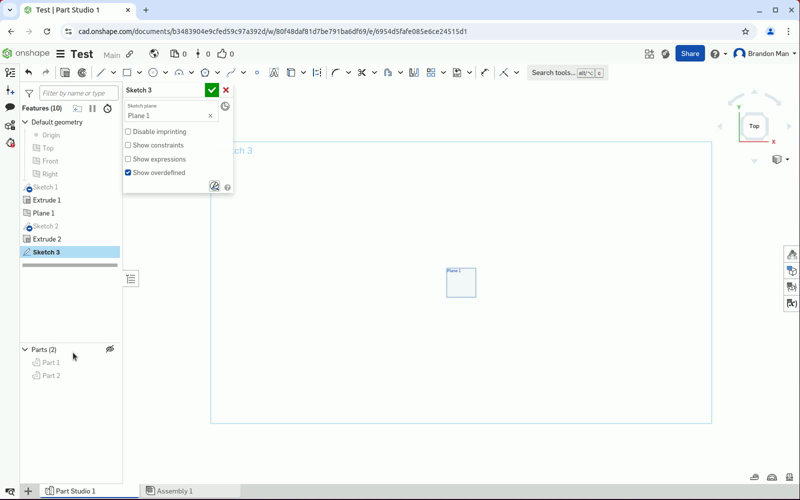
key_down(shift)
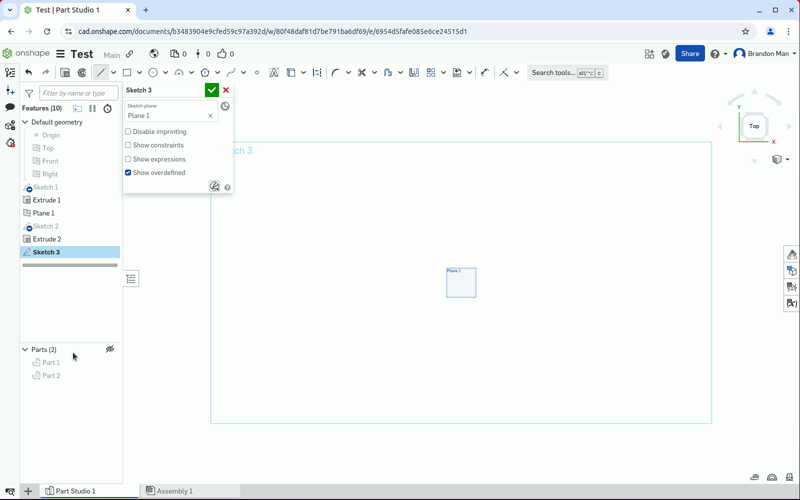
mouse_move(460, 282)
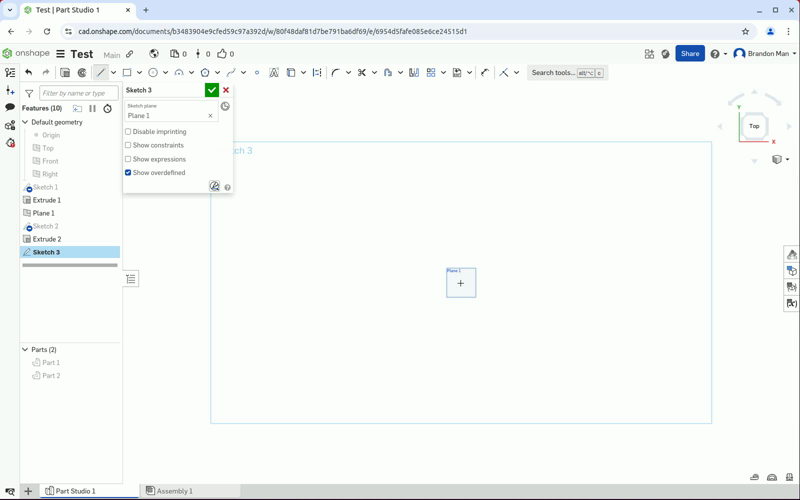
click(460, 282)
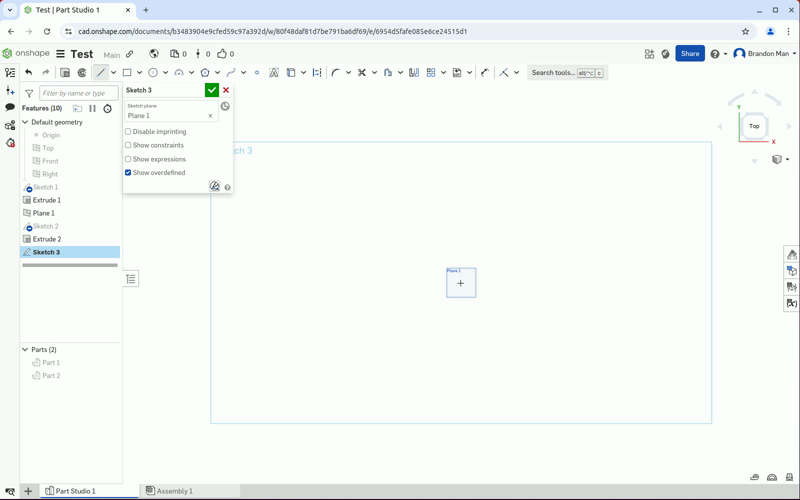
key_up(shift)
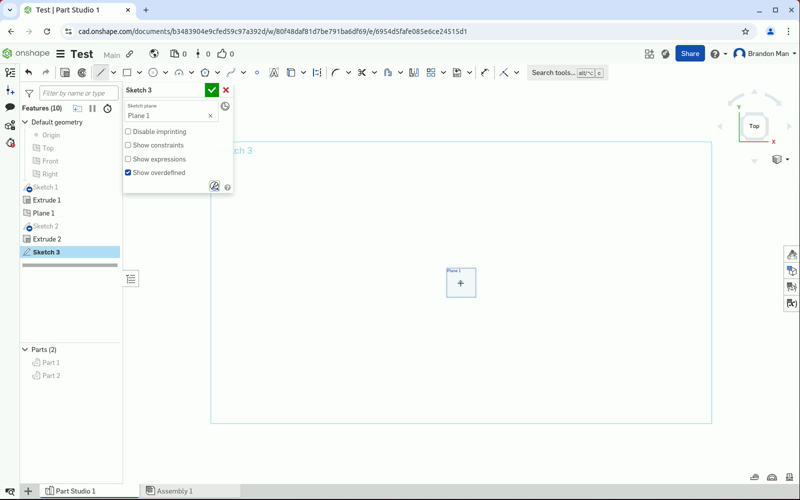
key_down(shift)
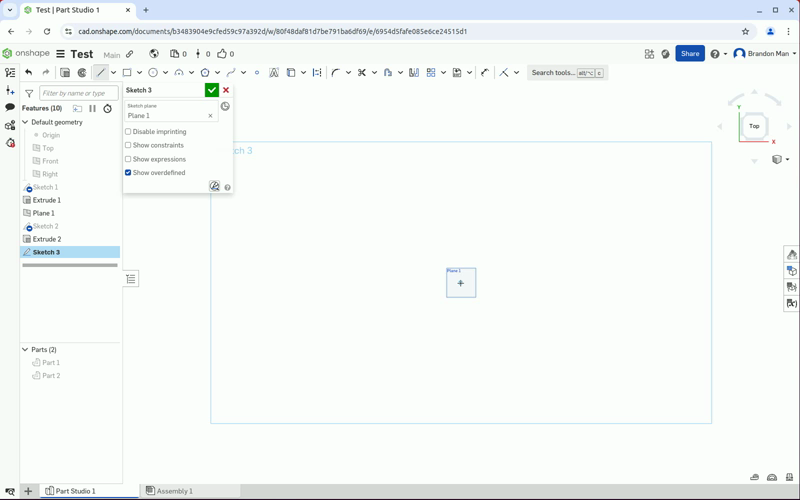
mouse_move(490, 282)
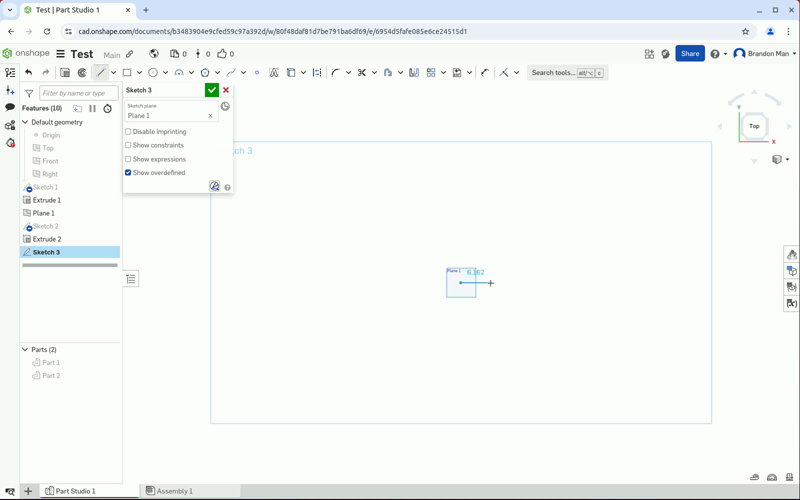
mouse_move(465, 282)
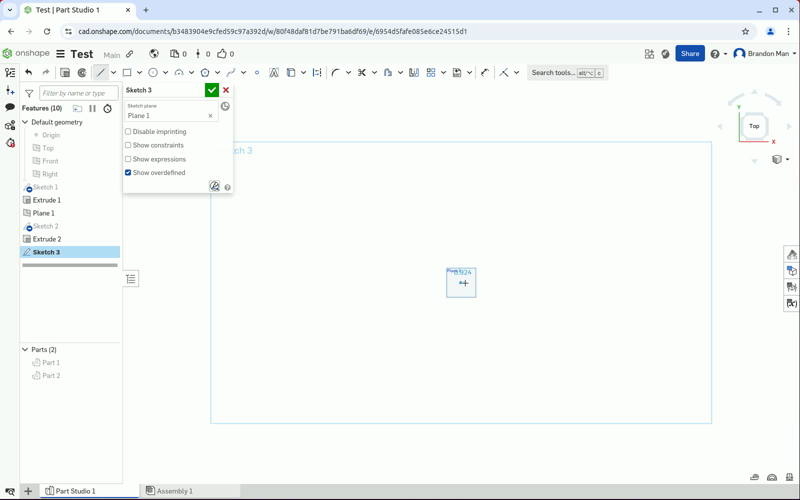
scroll(6)
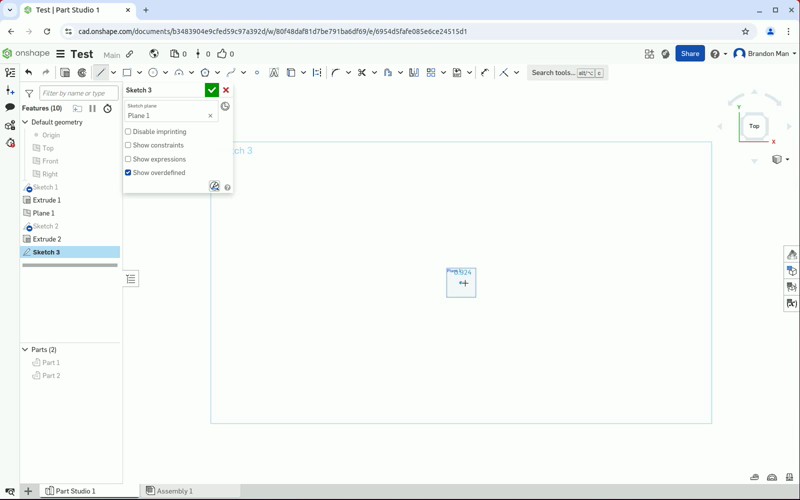
scroll(6)
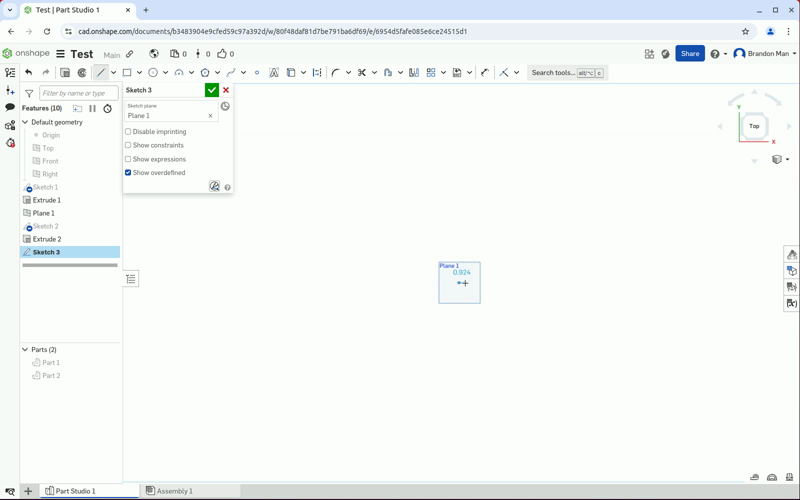
scroll(6)
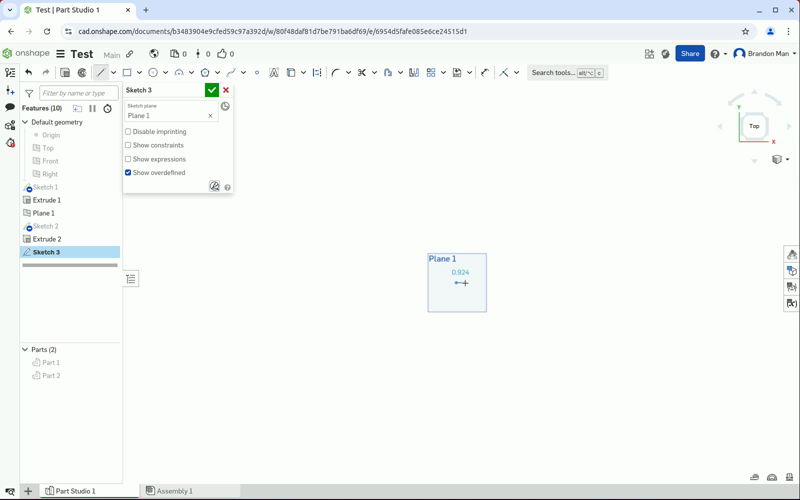
scroll(6)
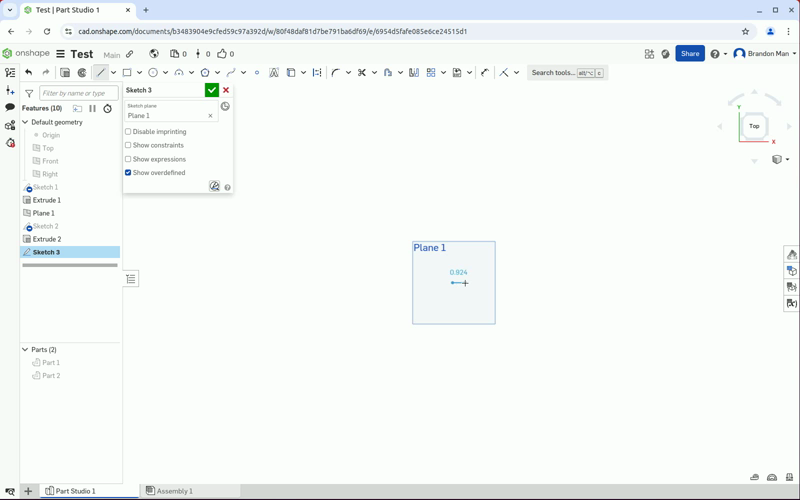
scroll(6)
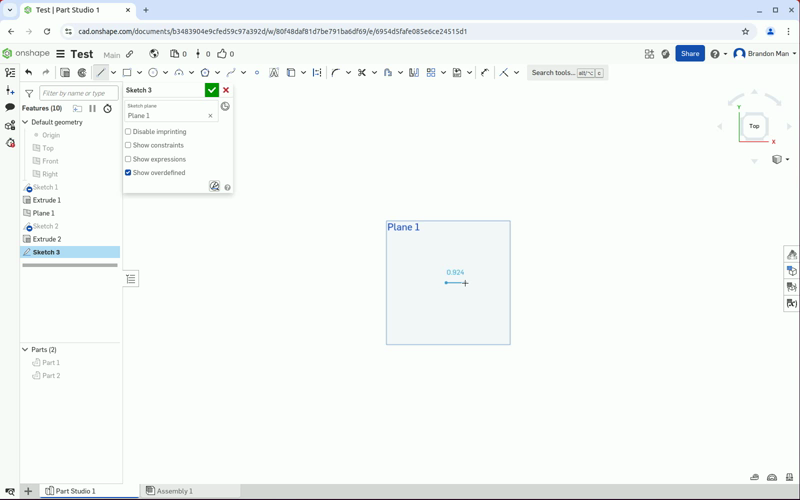
scroll(6)
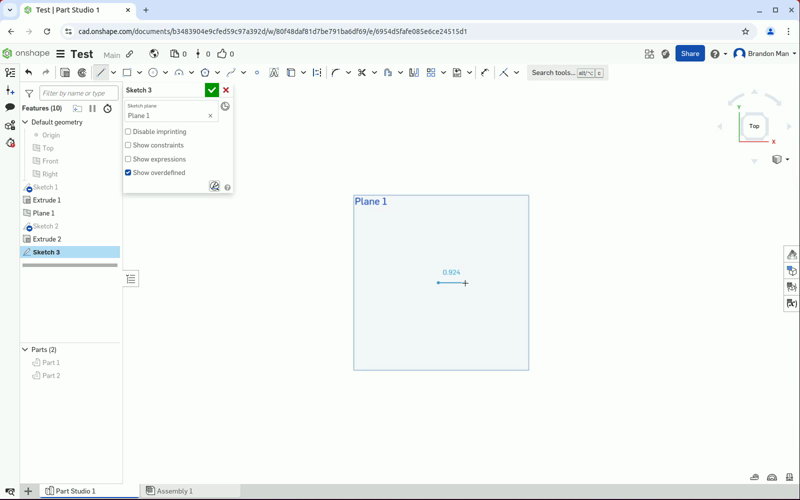
scroll(6)
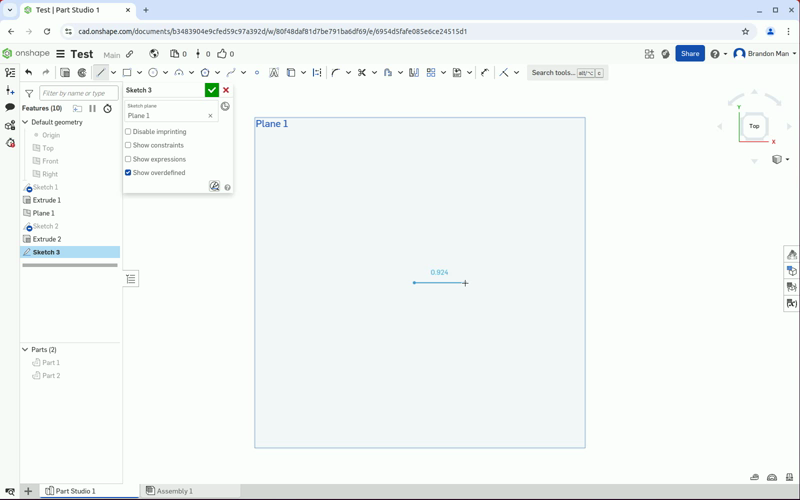
click(465, 282)
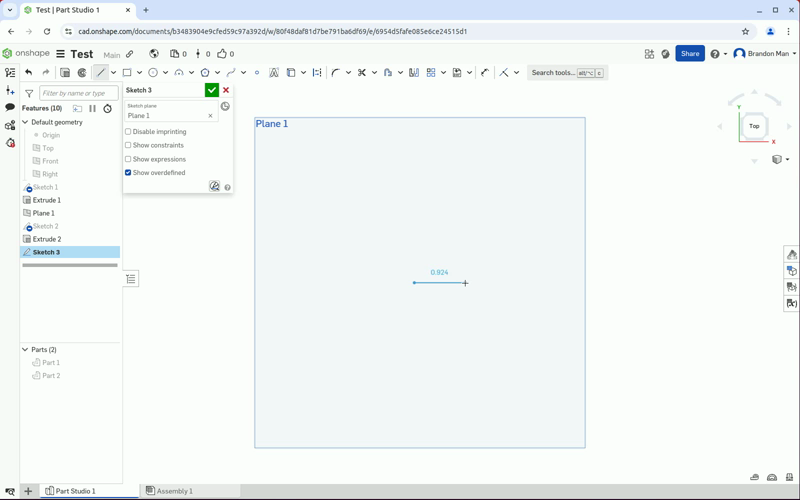
scroll(-6)
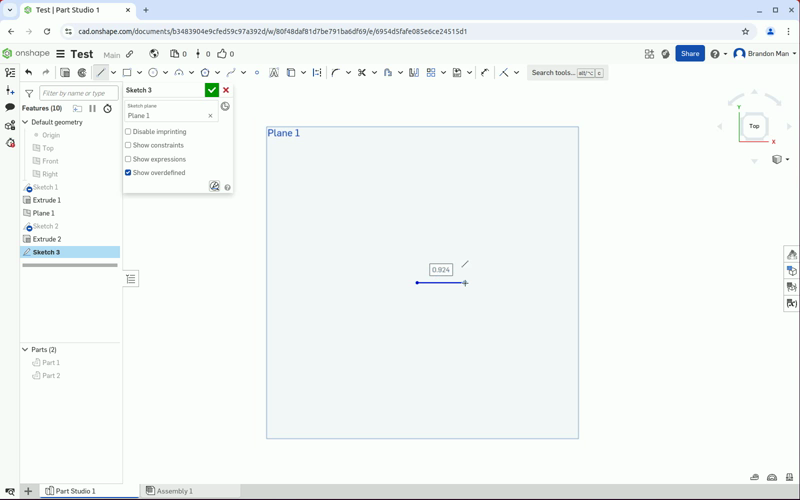
scroll(-6)
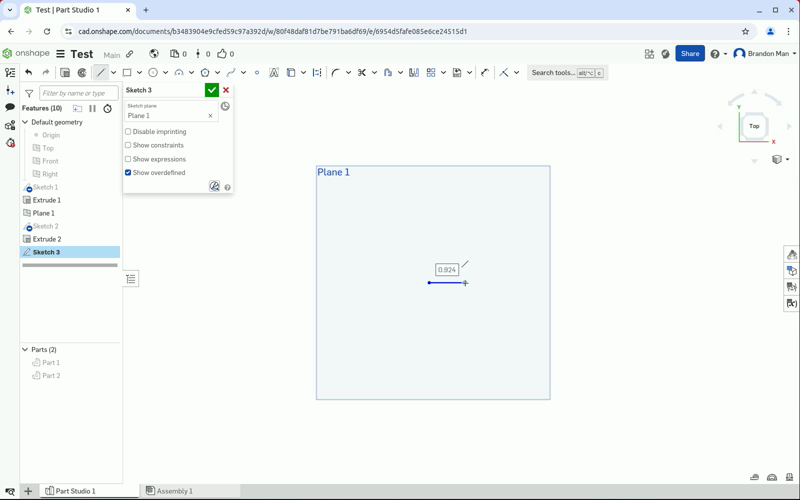
scroll(-6)
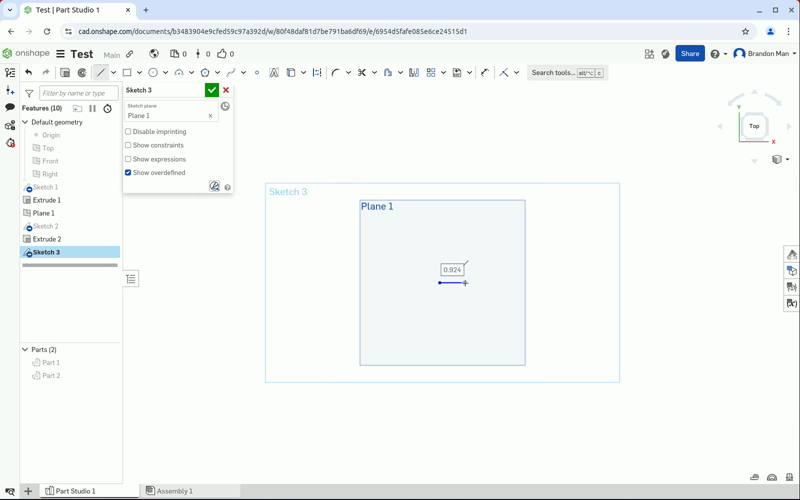
scroll(-6)
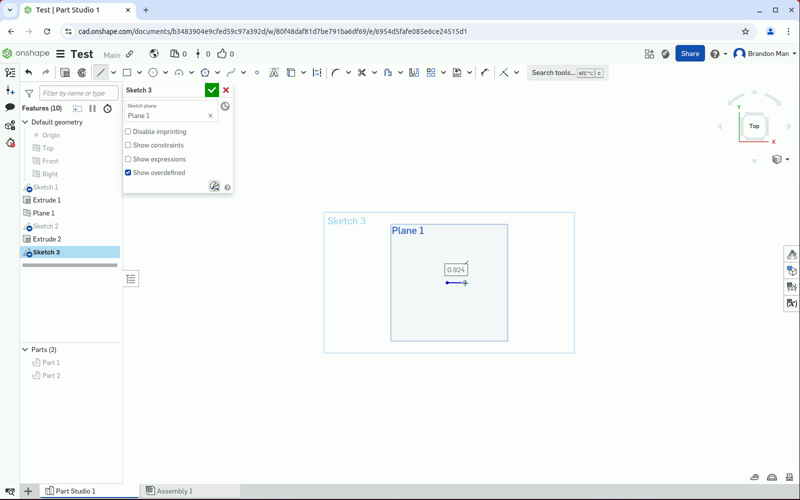
scroll(-6)
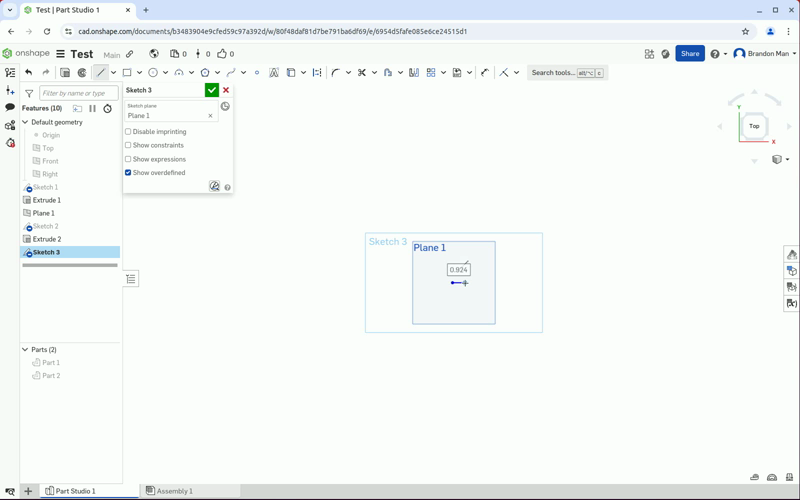
scroll(-6)
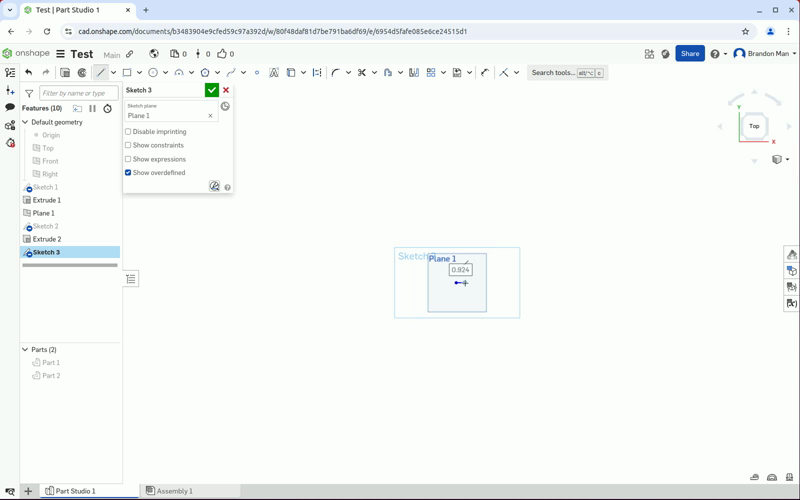
scroll(-6)
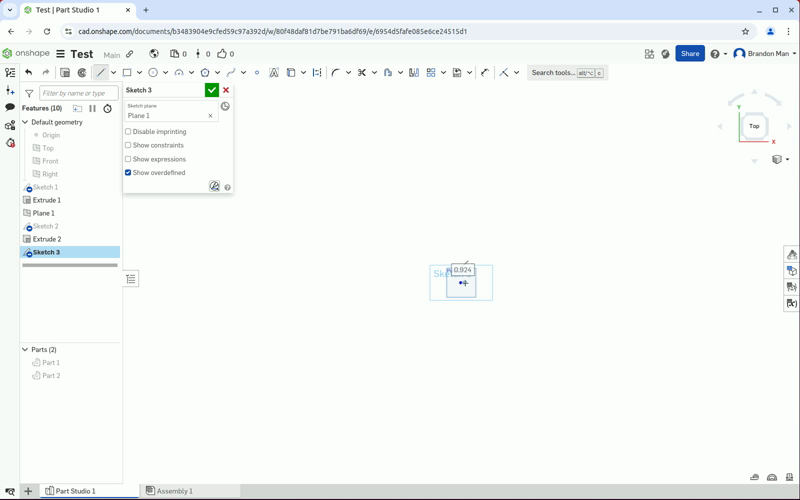
key_up(shift)
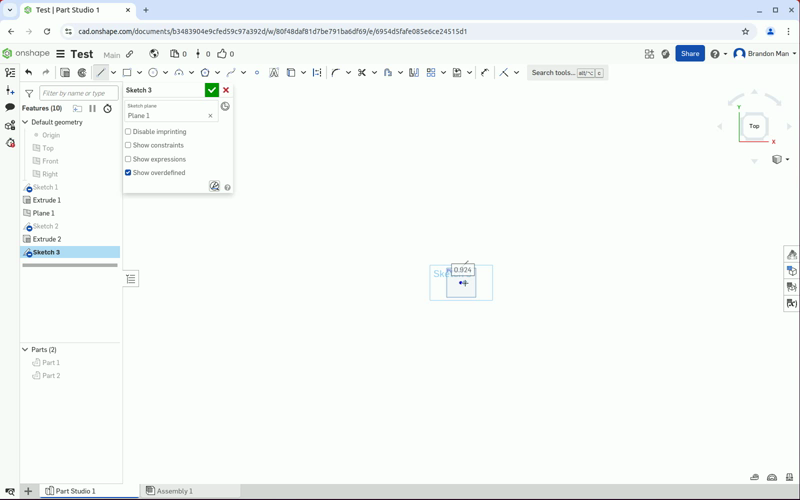
key_down(shift)
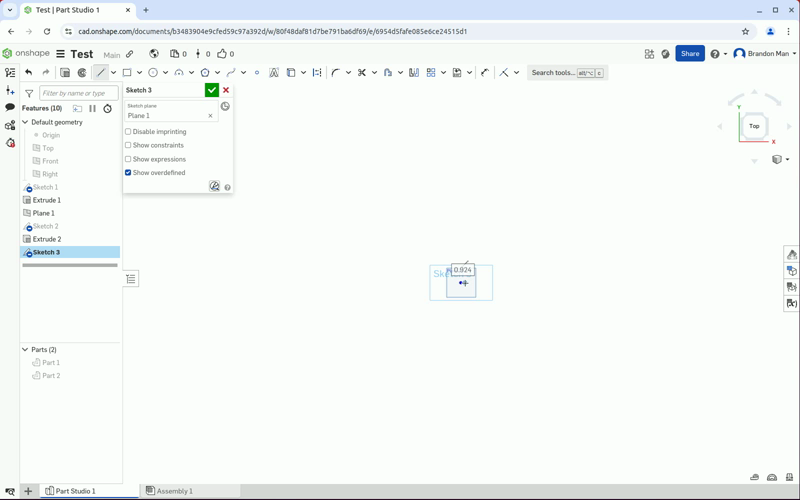
mouse_move(495, 282)
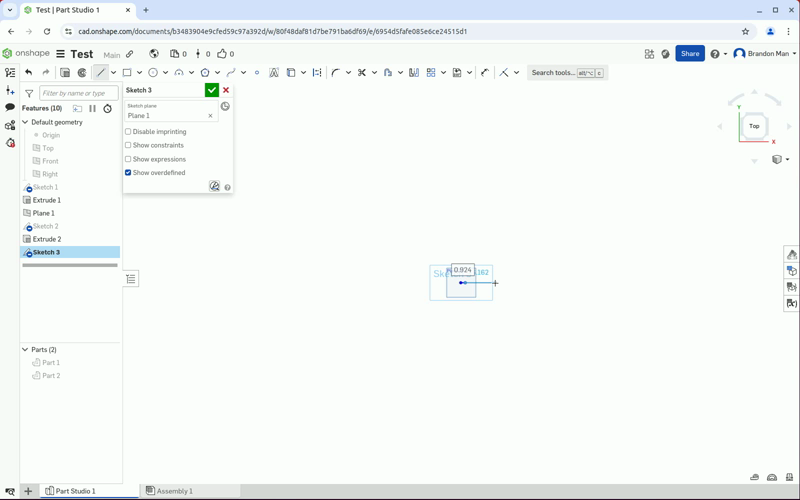
mouse_move(465, 278)
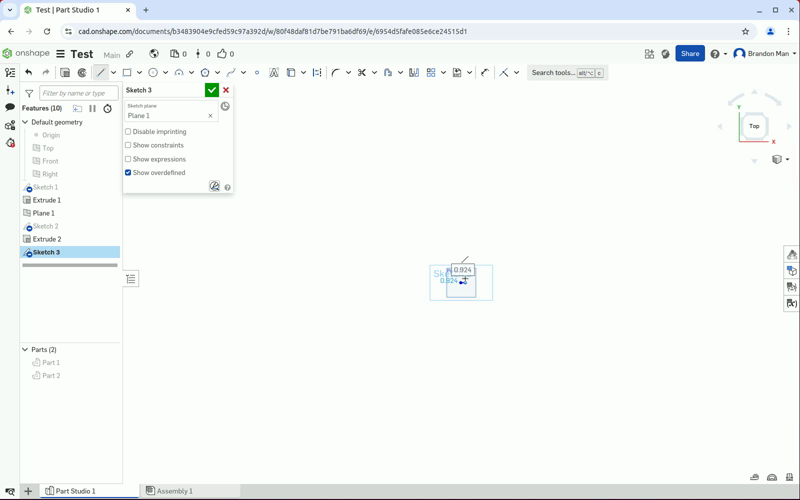
scroll(6)
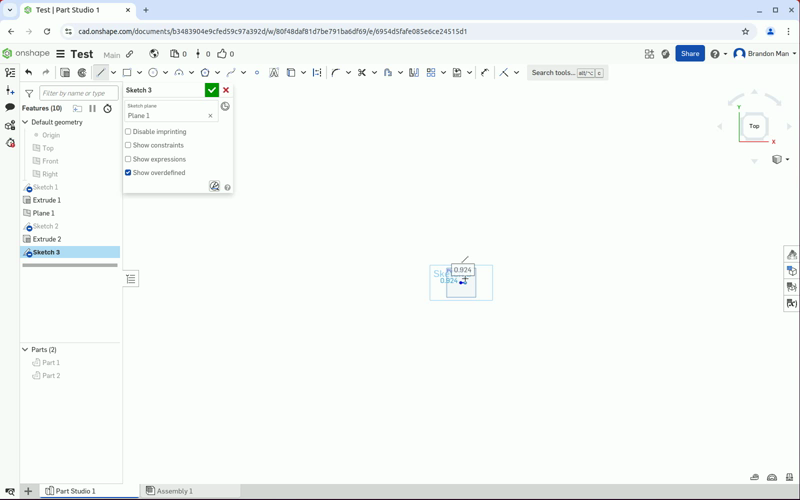
scroll(6)
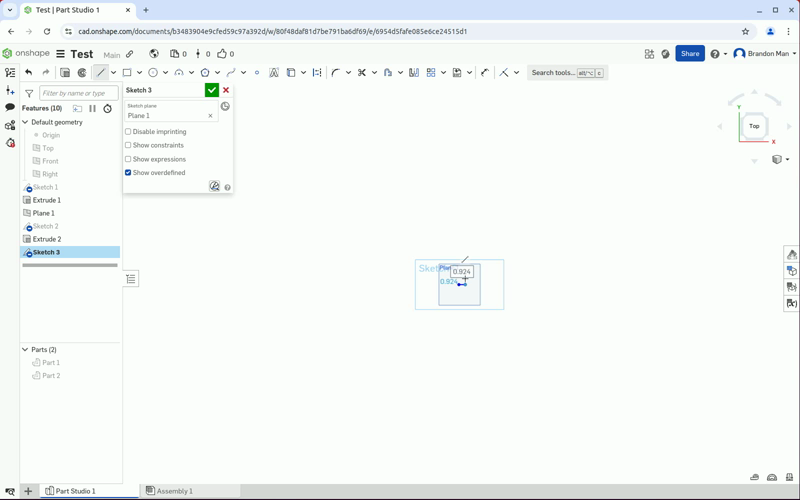
scroll(6)
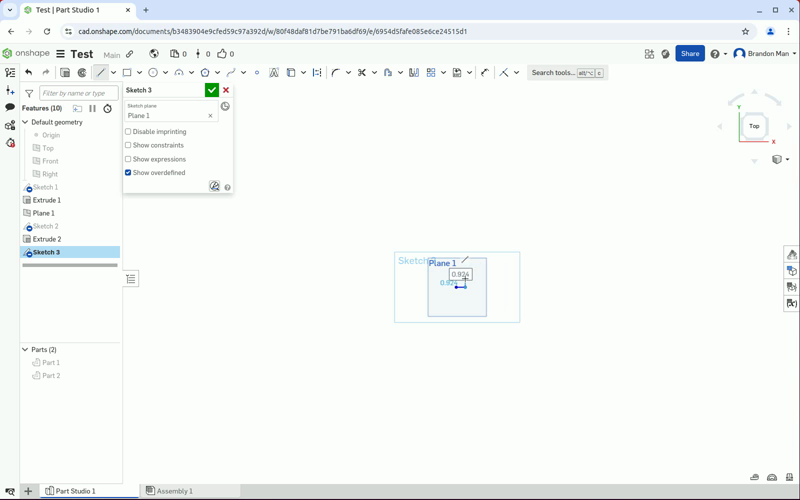
scroll(6)
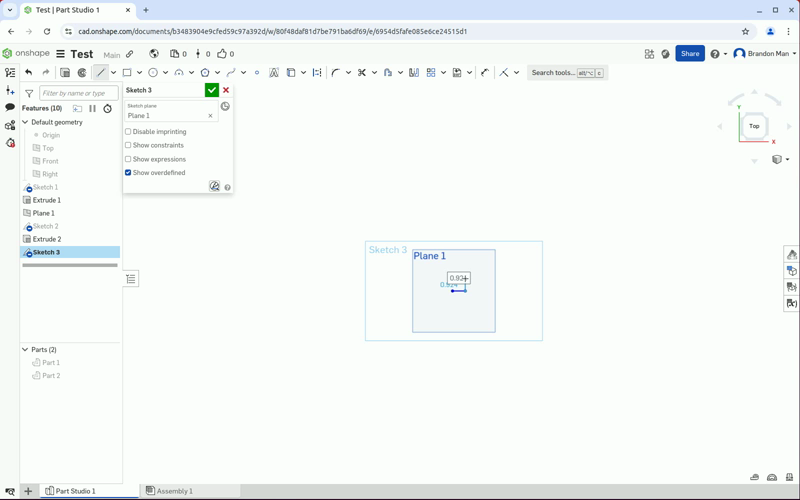
scroll(6)
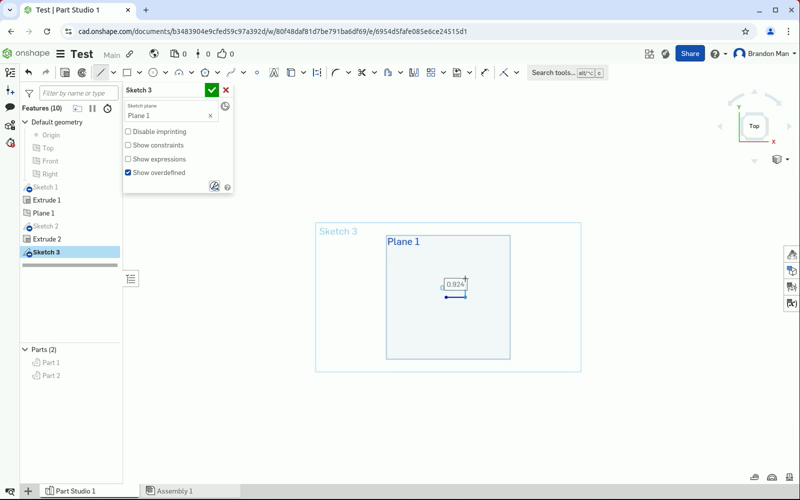
scroll(6)
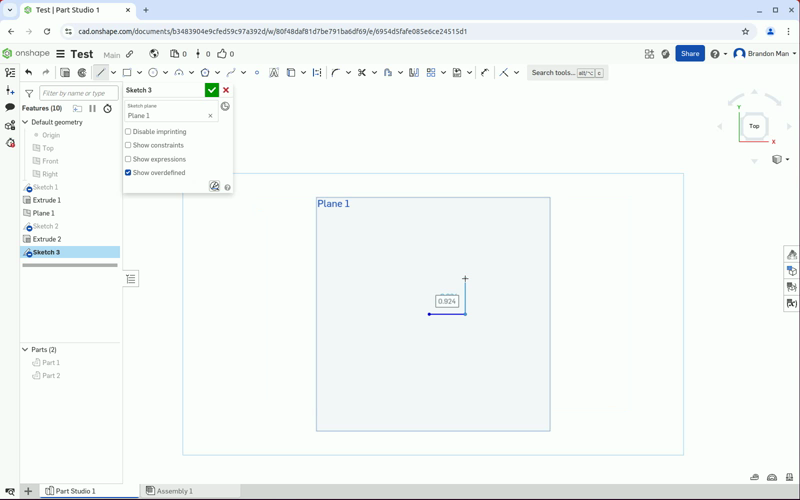
scroll(6)
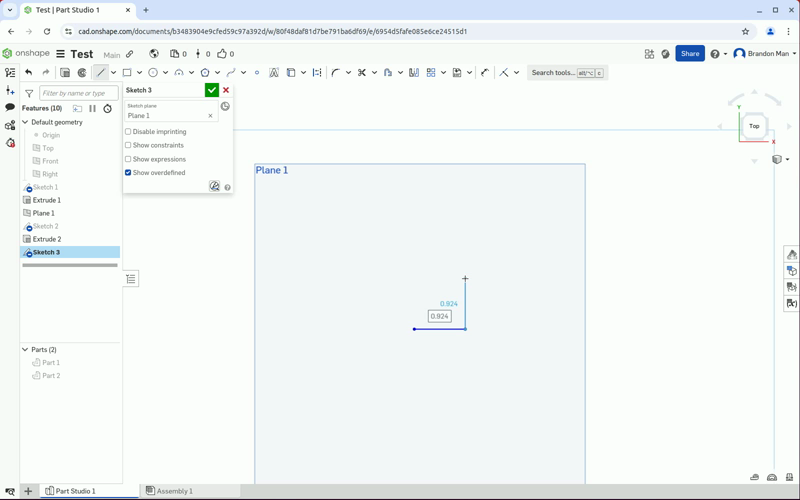
click(465, 278)
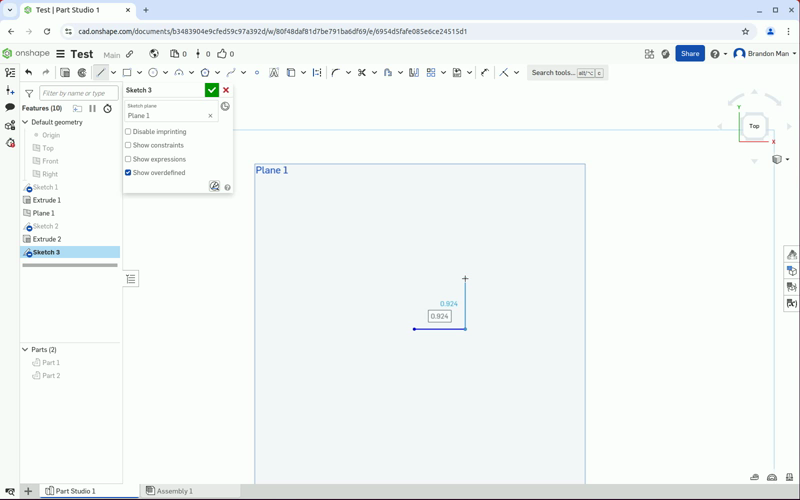
scroll(-6)
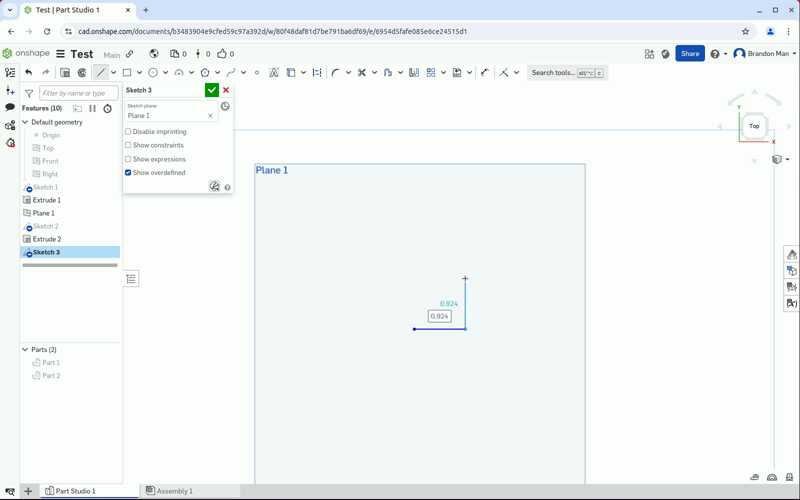
scroll(-6)
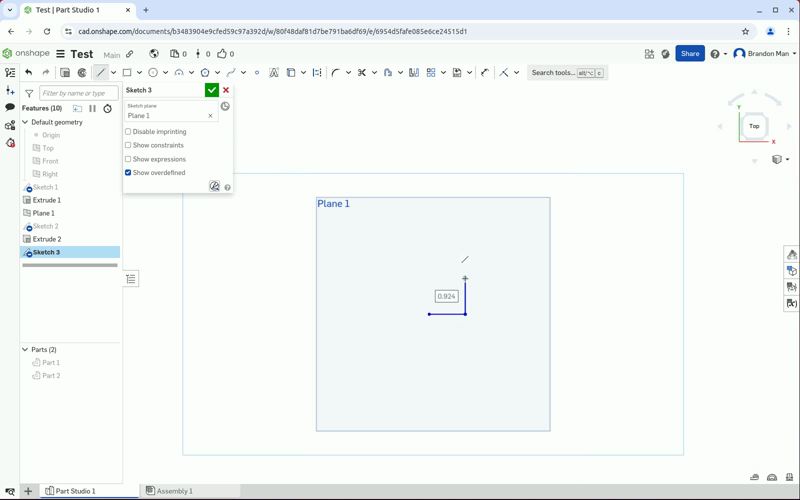
scroll(-6)
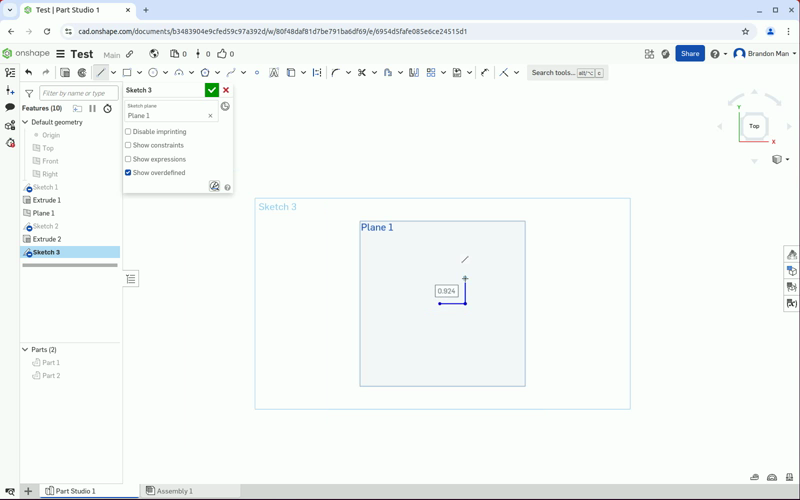
scroll(-6)
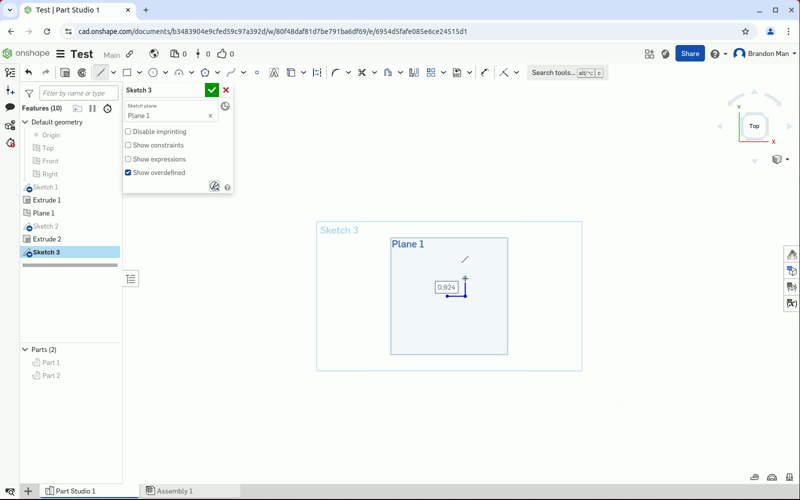
scroll(-6)
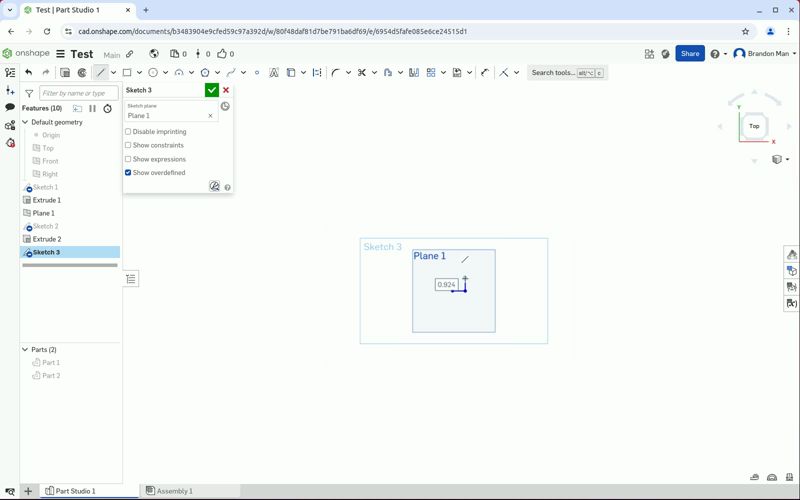
scroll(-6)
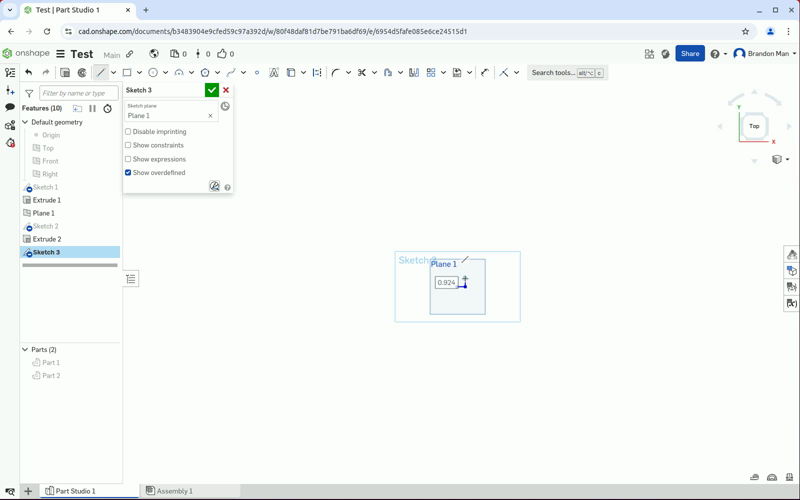
scroll(-6)
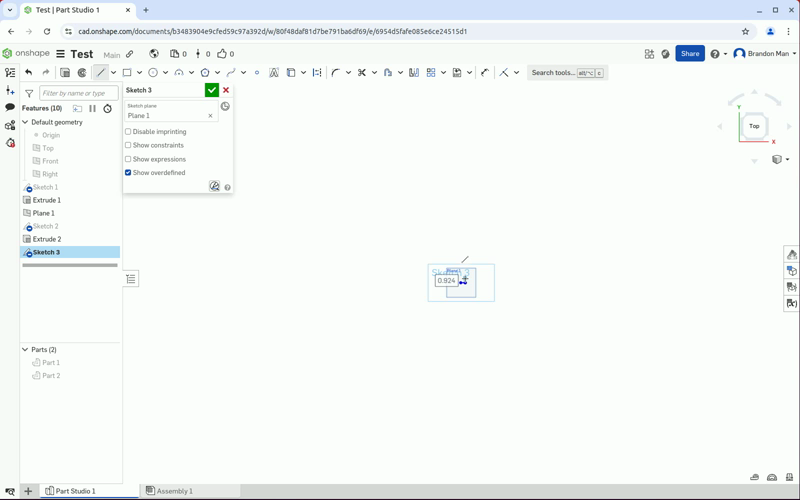
key_up(shift)
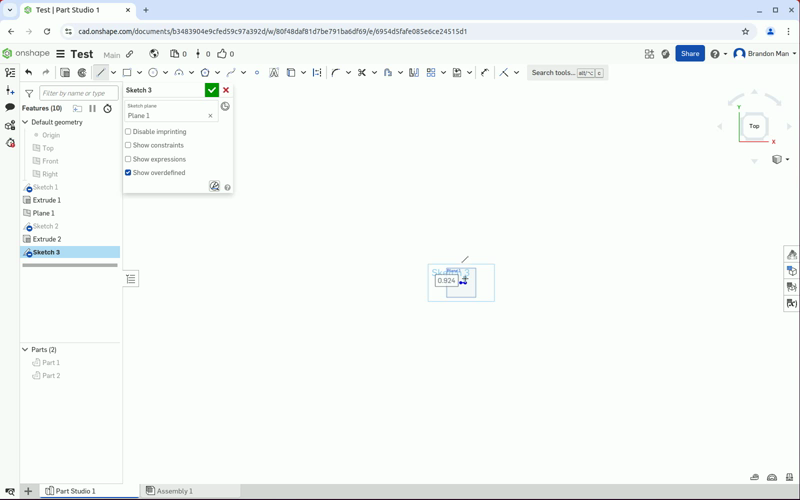
key_down(shift)
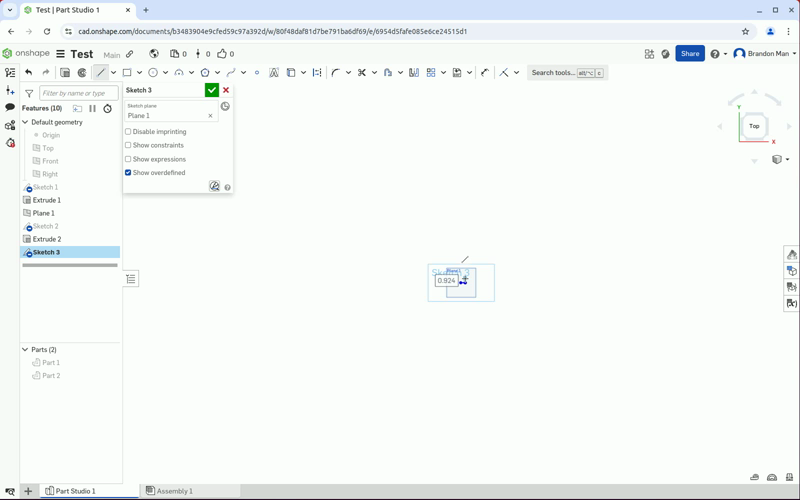
mouse_move(495, 278)
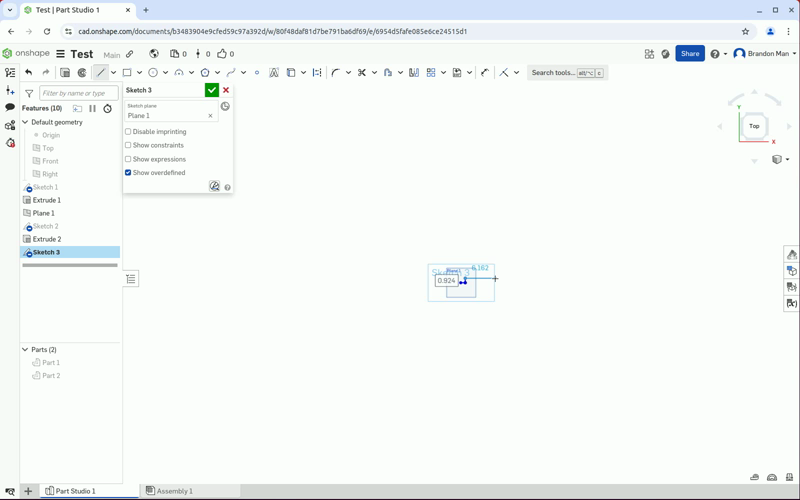
mouse_move(460, 278)
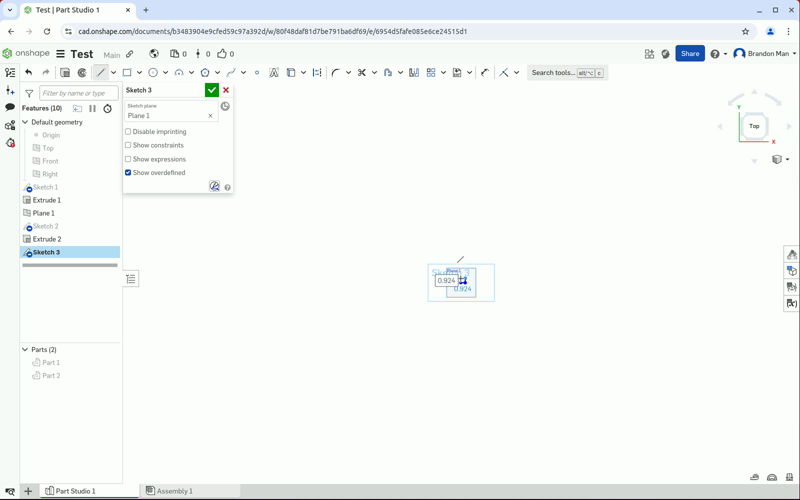
scroll(6)
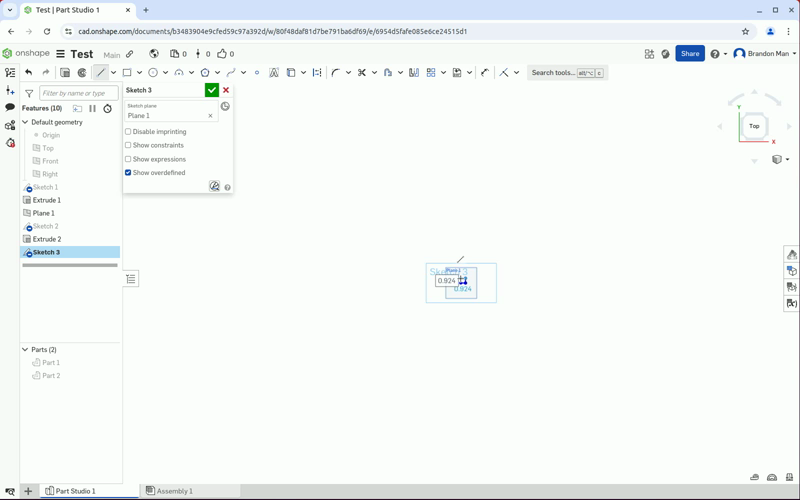
scroll(6)
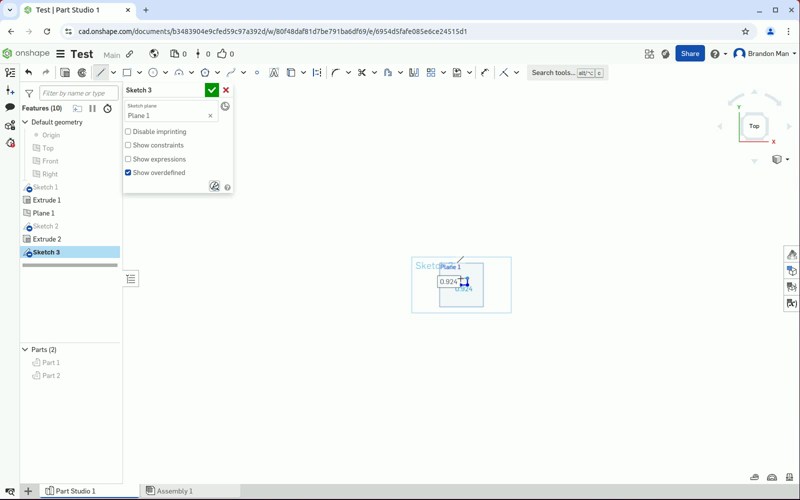
scroll(6)
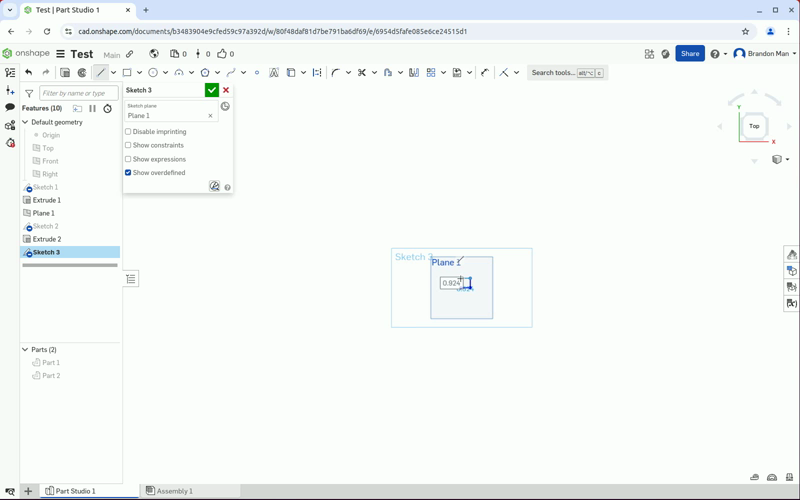
scroll(6)
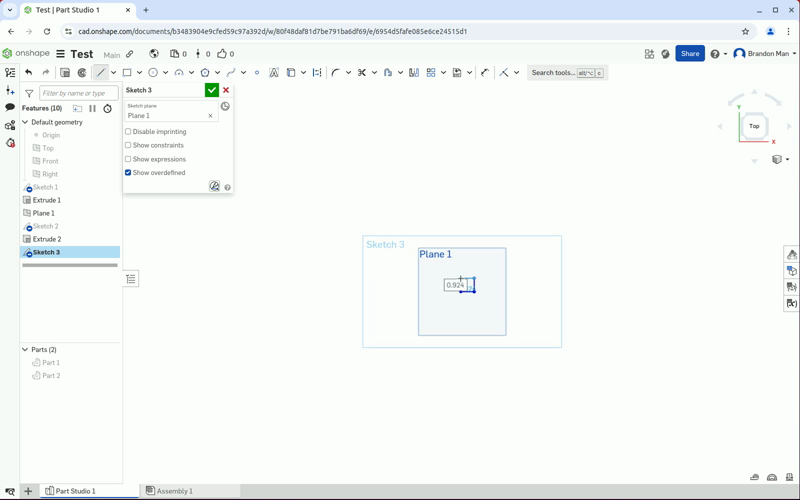
scroll(6)
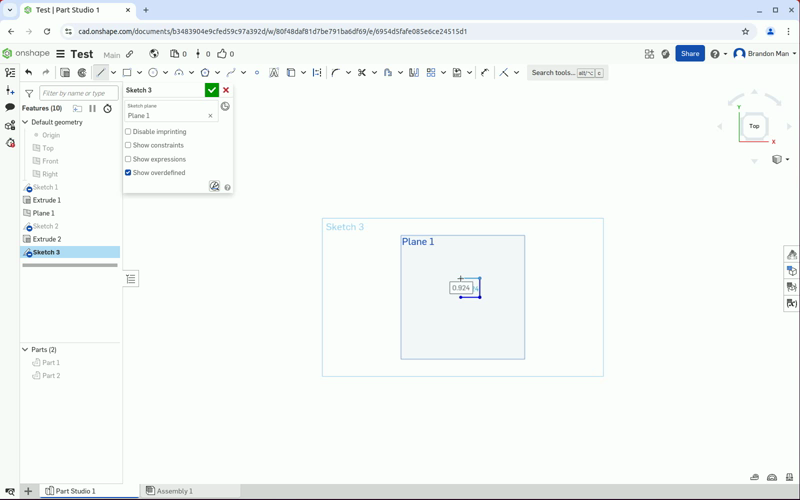
scroll(6)
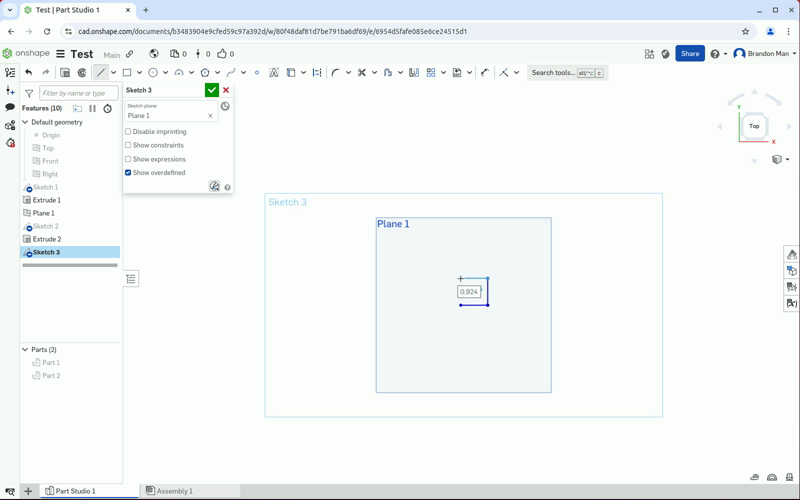
scroll(6)
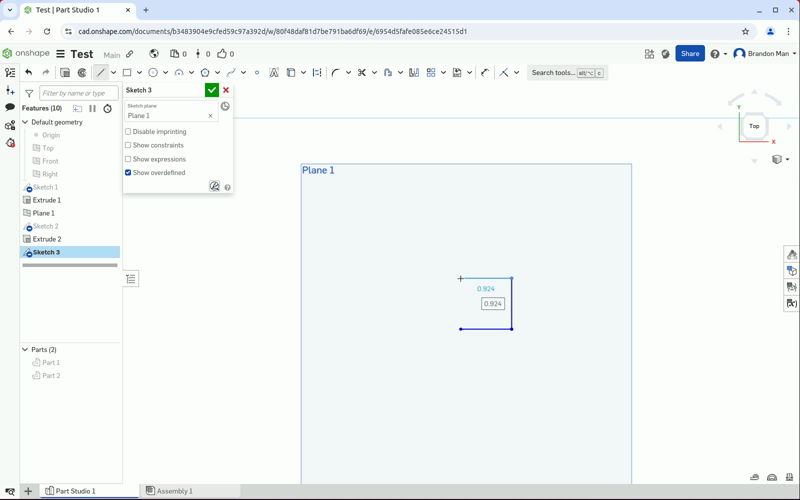
click(460, 278)
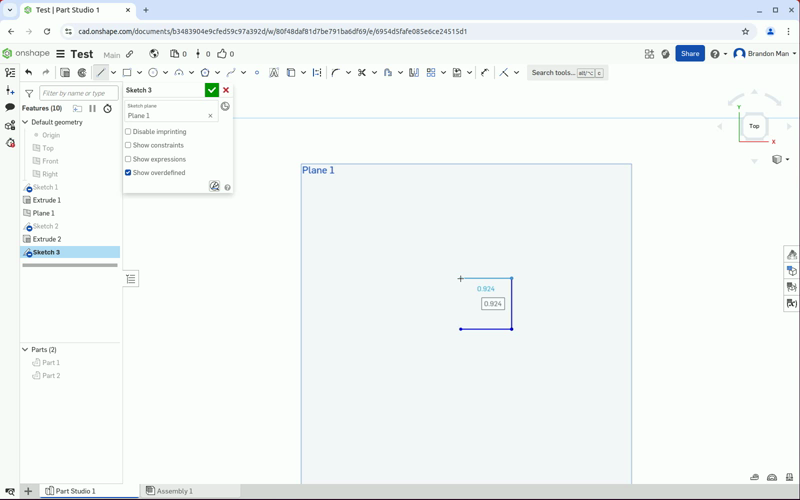
scroll(-6)
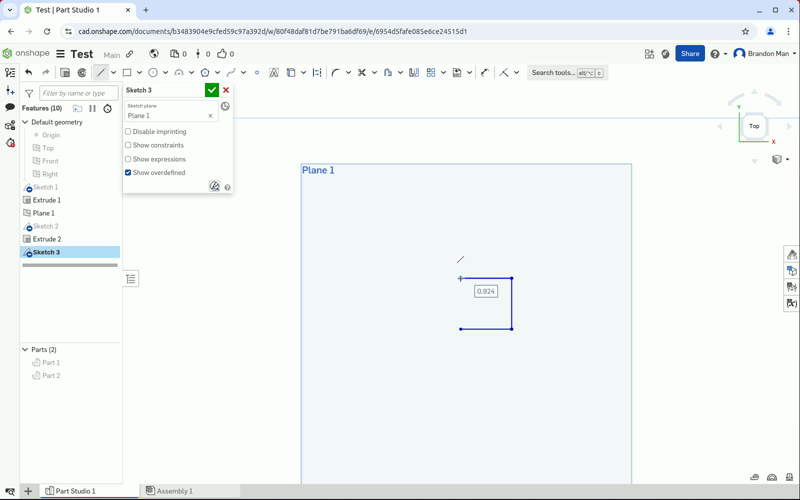
scroll(-6)
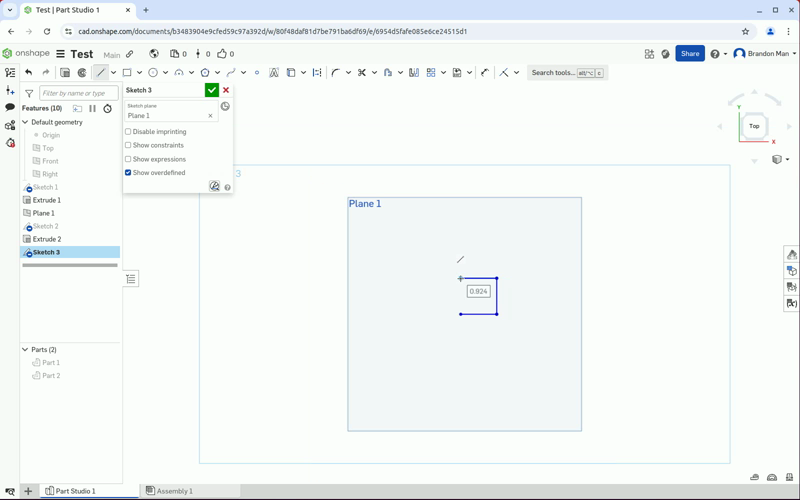
scroll(-6)
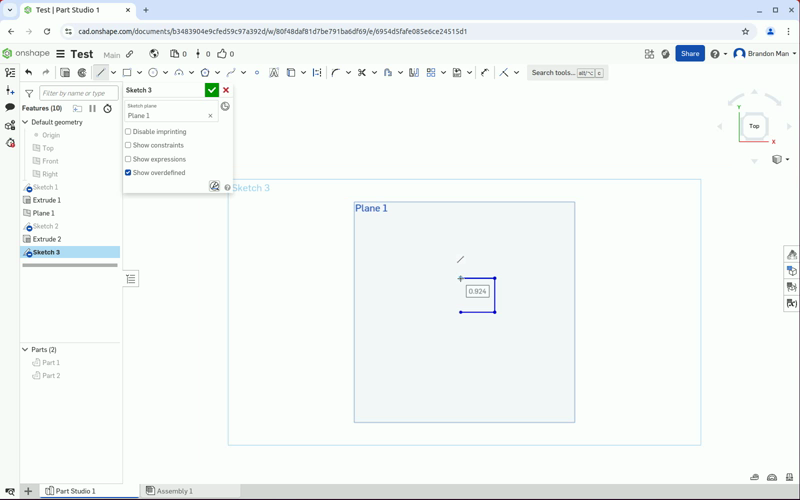
scroll(-6)
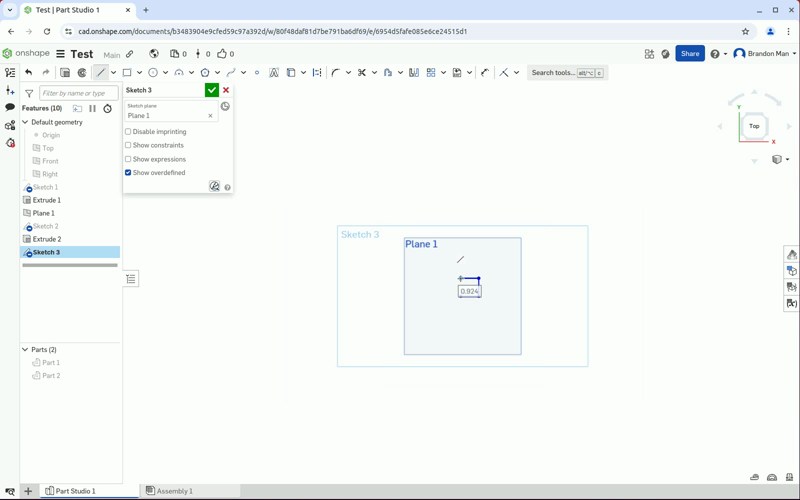
scroll(-6)
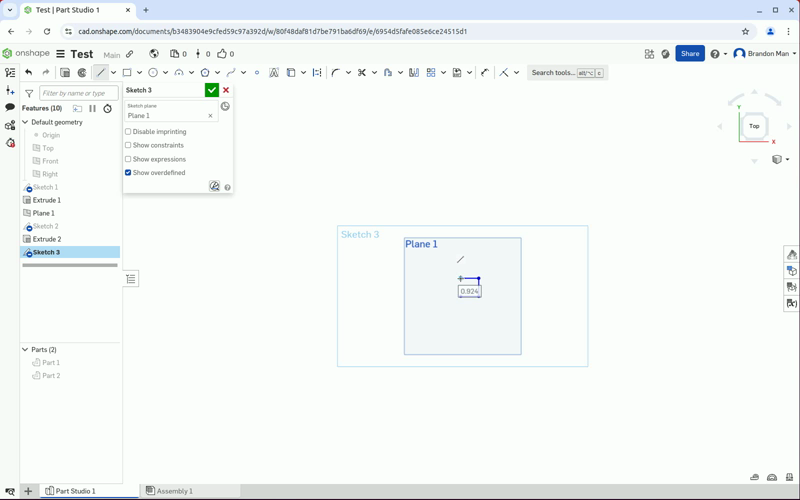
scroll(-6)
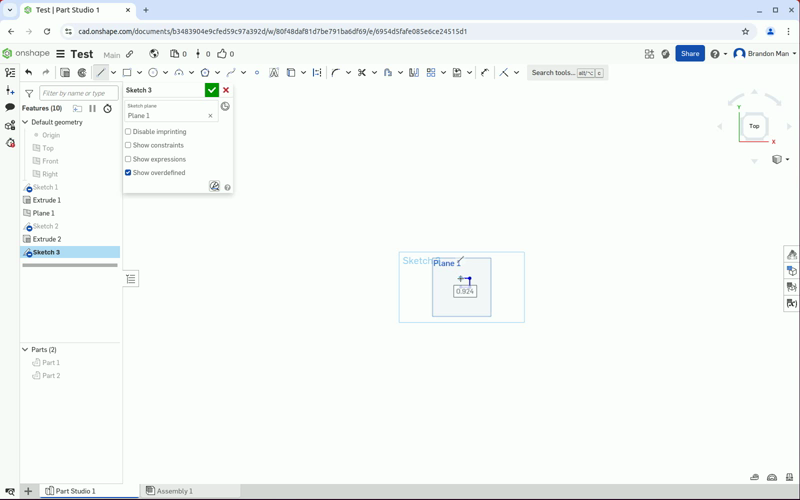
scroll(-6)
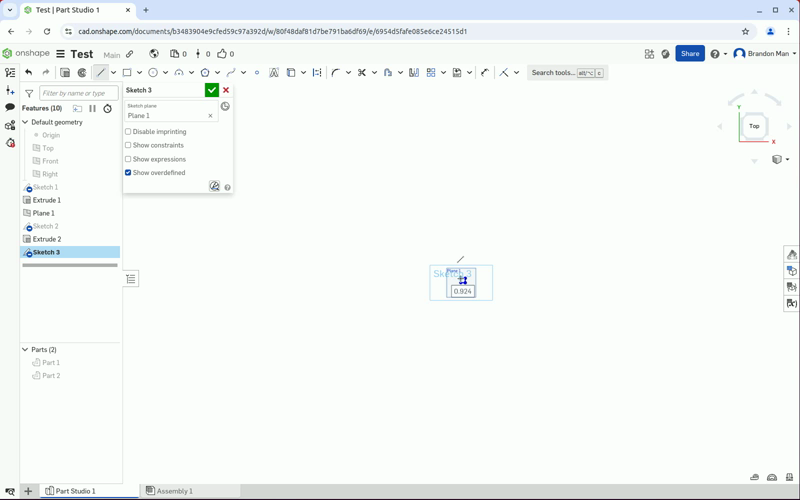
key_up(shift)
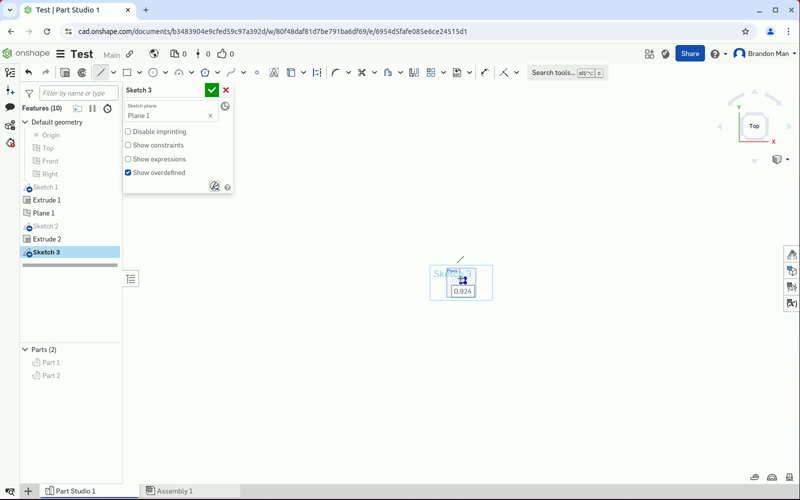
mouse_move(490, 278)
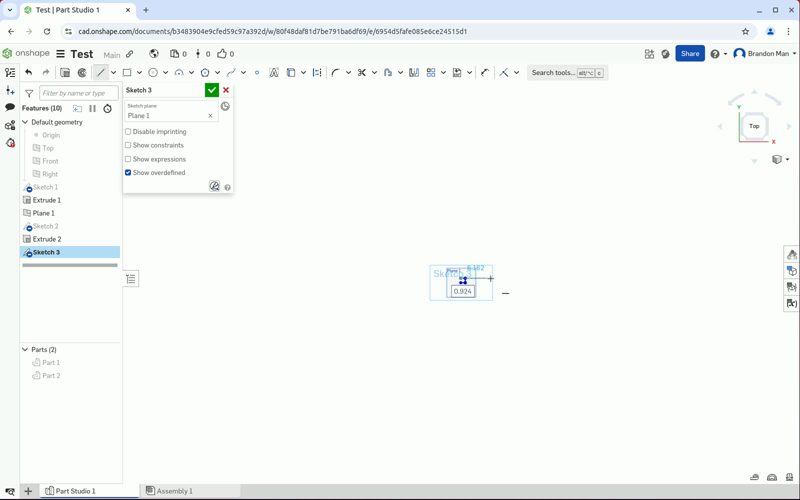
key_down(shift)
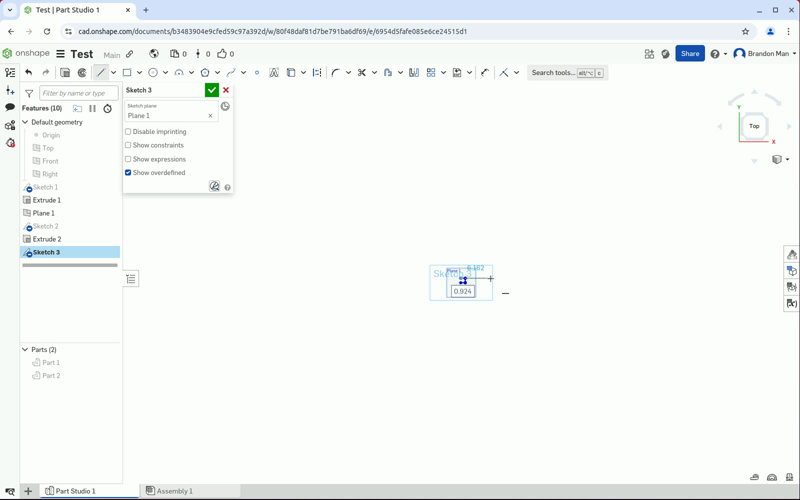
mouse_move(460, 282)
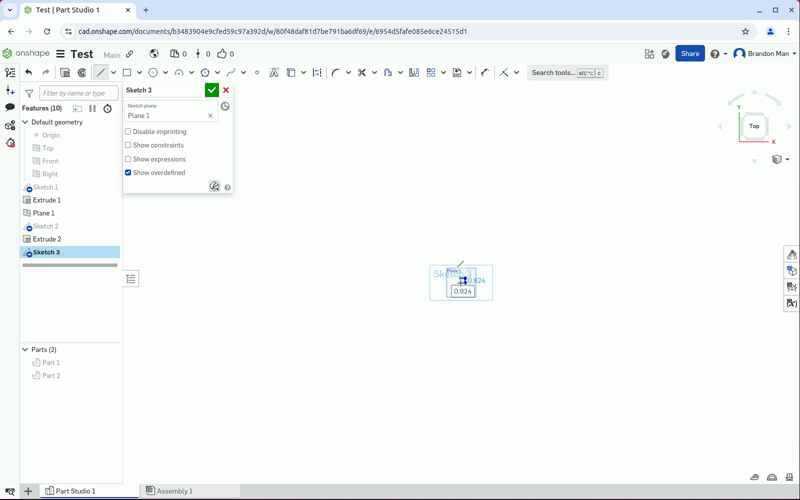
scroll(6)
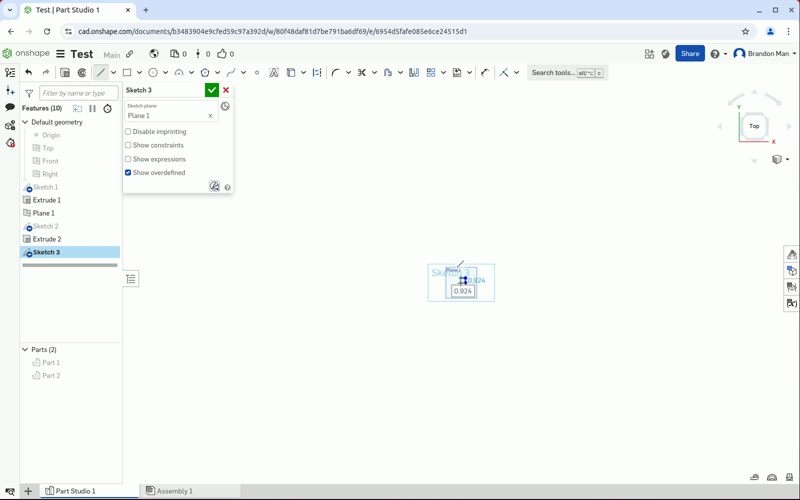
scroll(6)
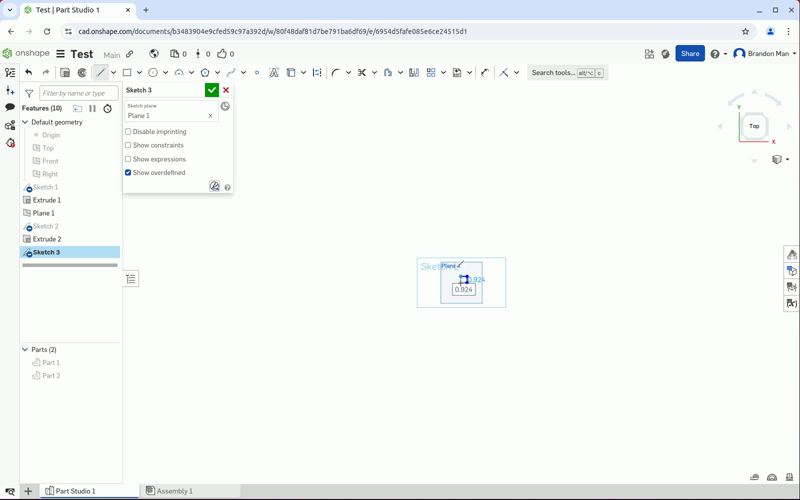
scroll(6)
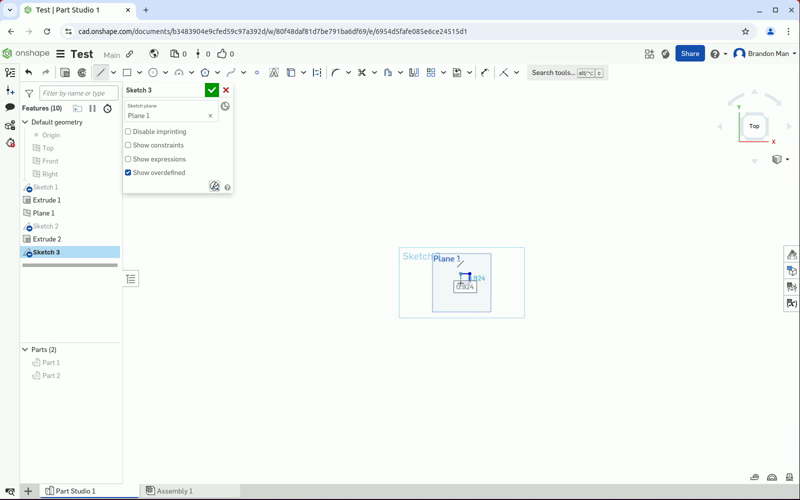
scroll(6)
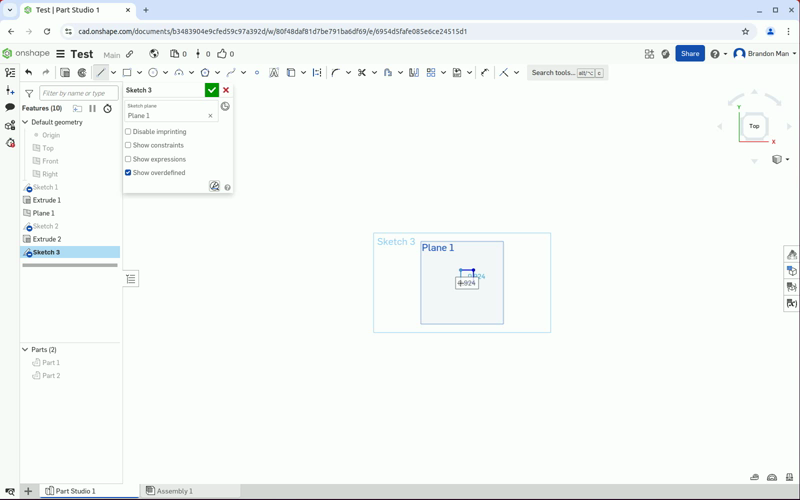
scroll(6)
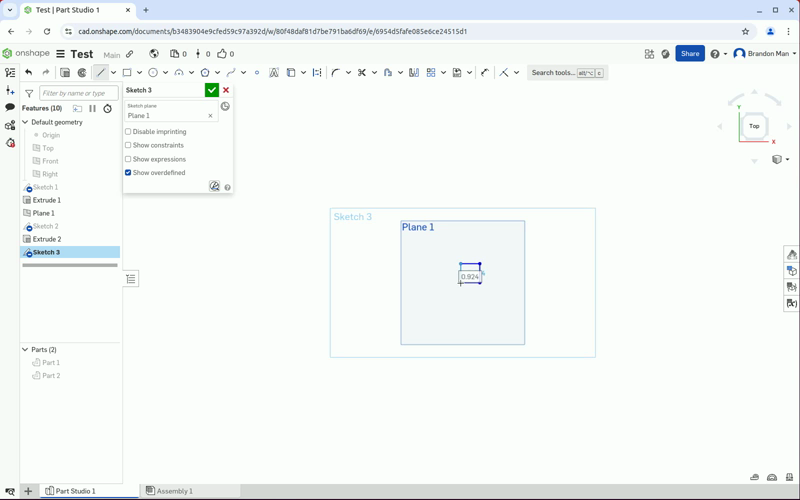
scroll(6)
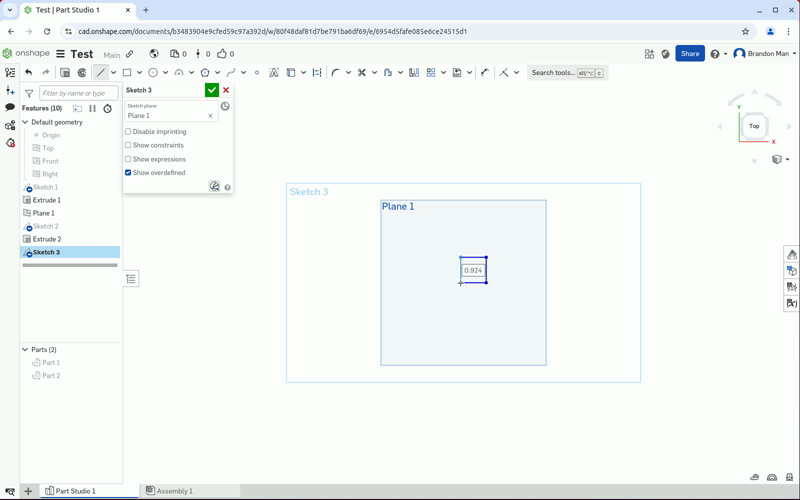
scroll(6)
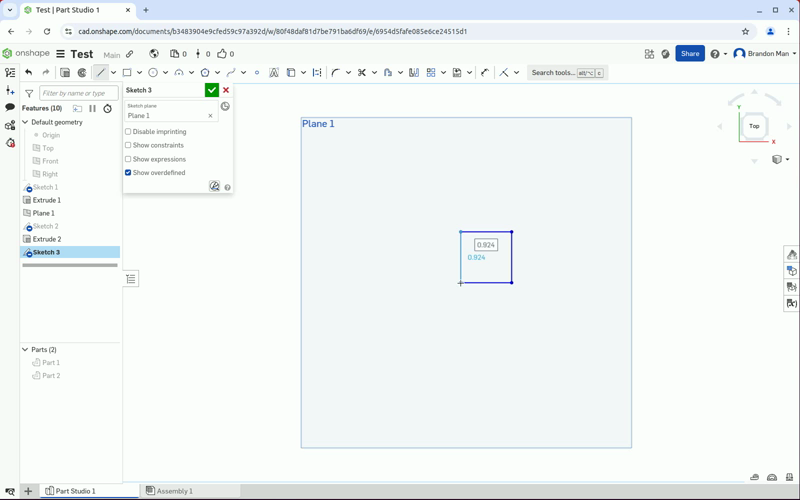
key_up(shift)
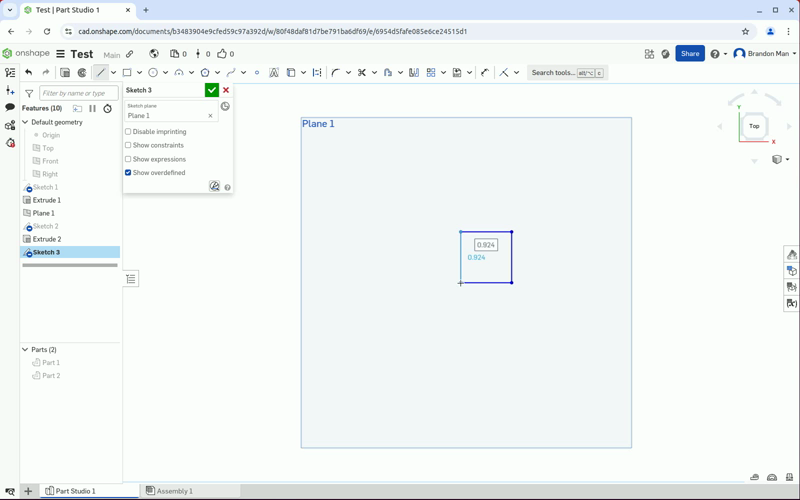
click(460, 282)
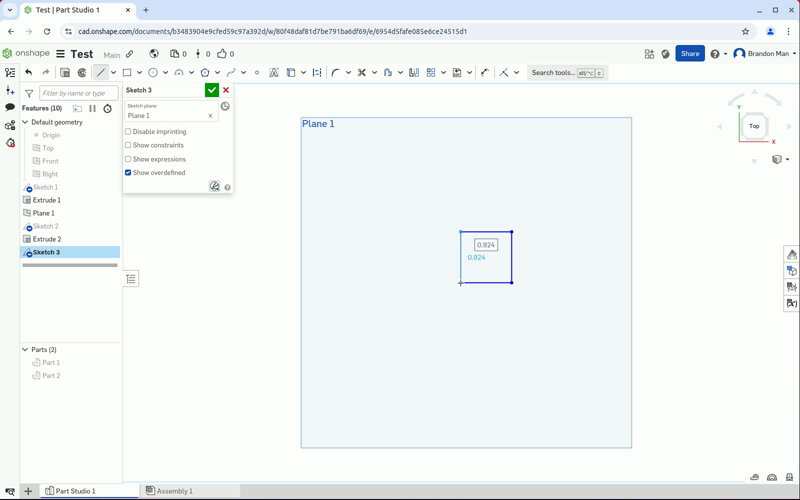
scroll(-6)
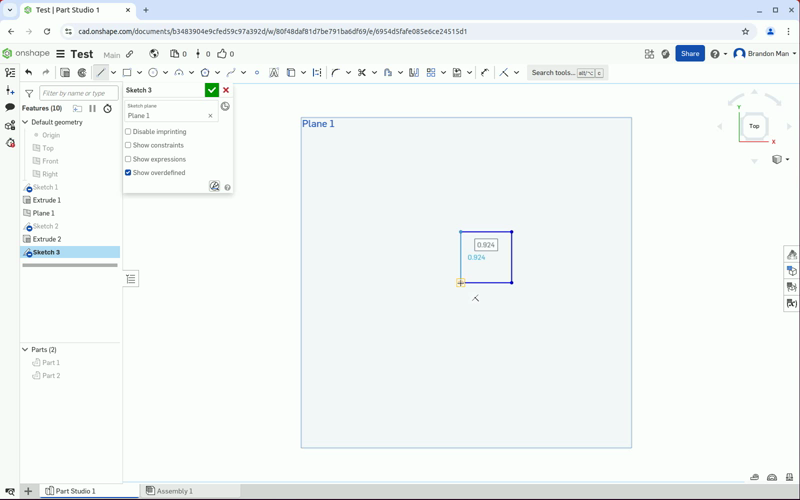
scroll(-6)
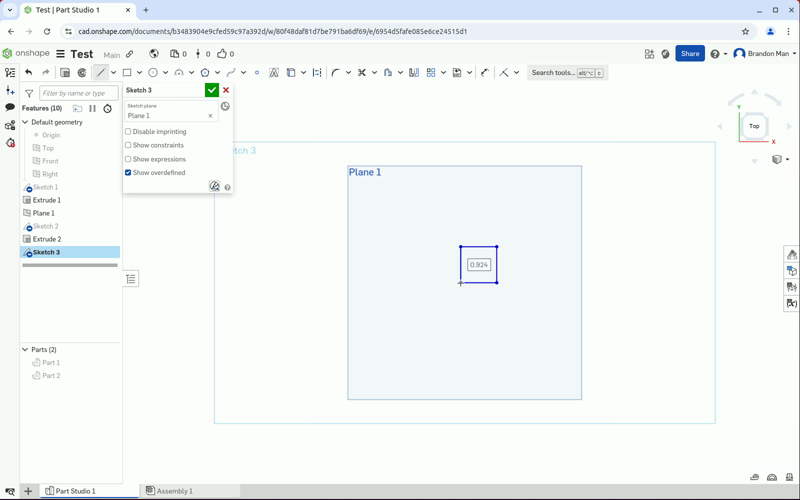
scroll(-6)
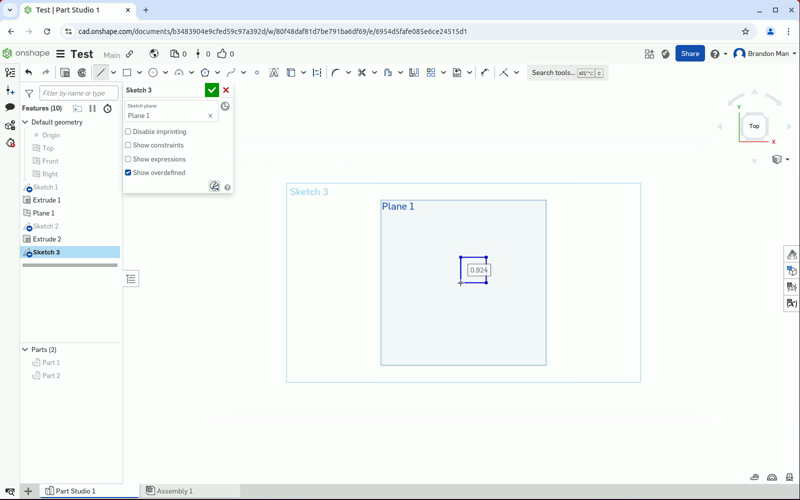
scroll(-6)
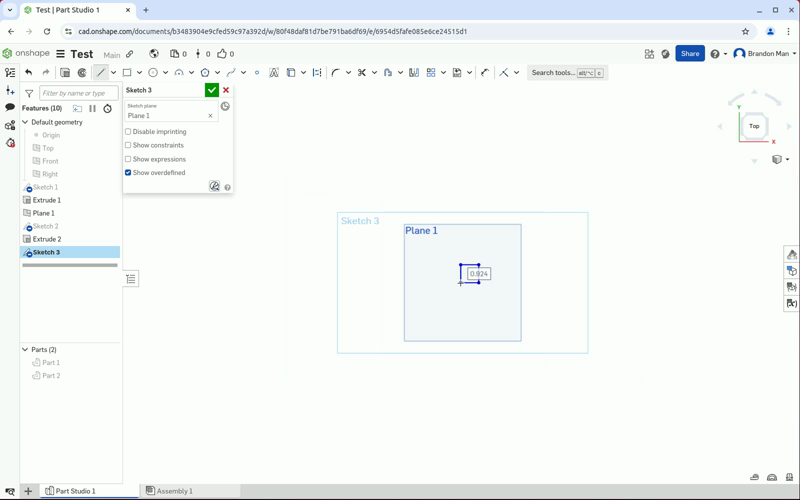
scroll(-6)
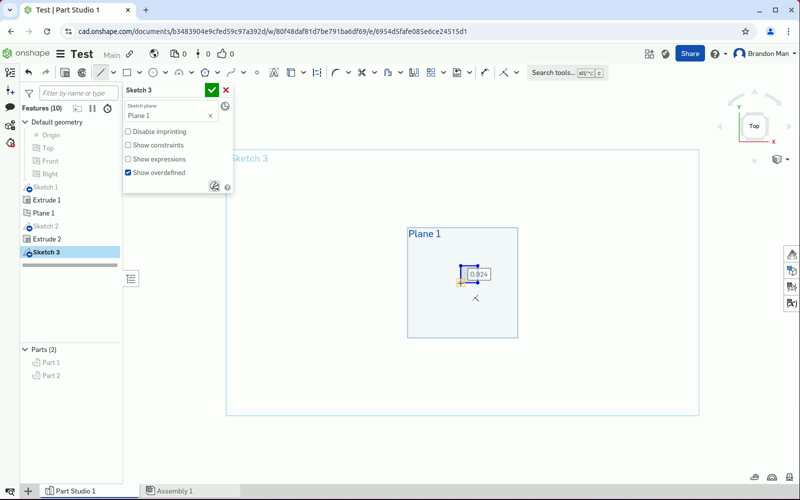
scroll(-6)
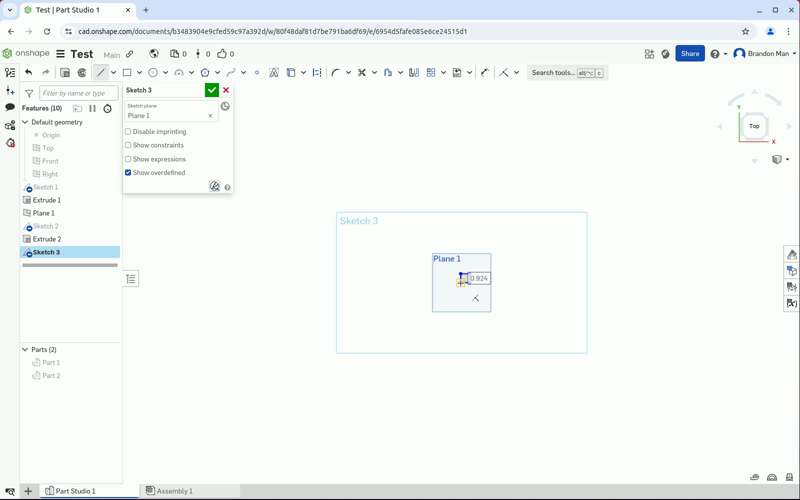
scroll(-6)
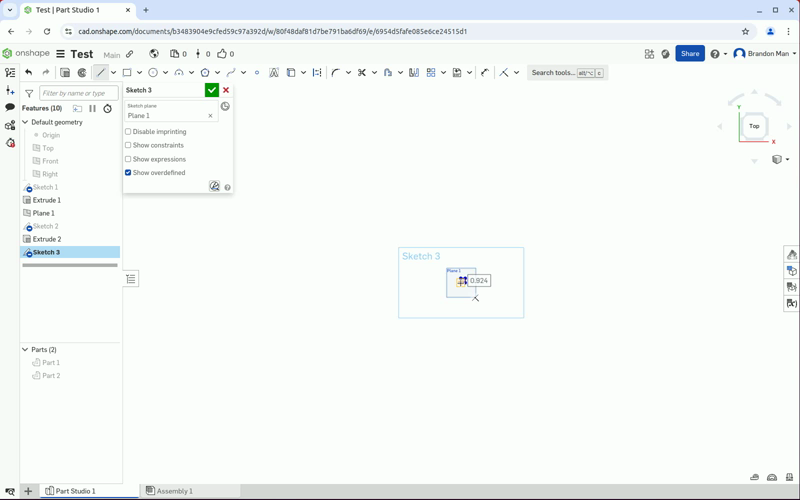
key(esc)
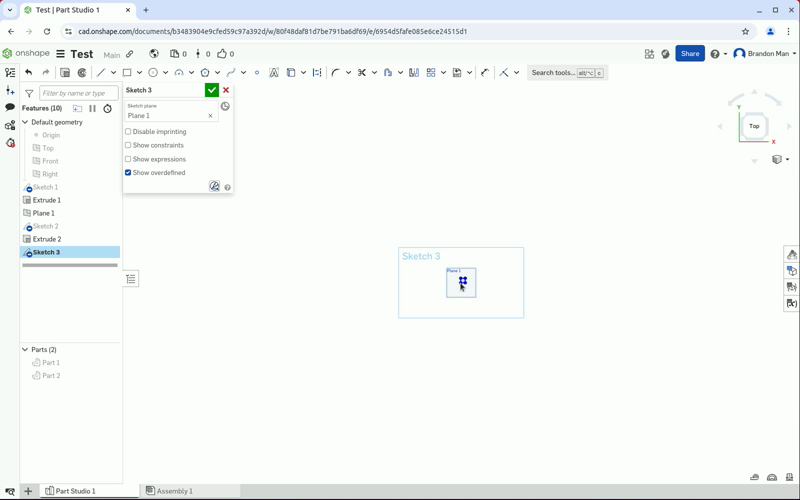
mouse_move(462, 281)
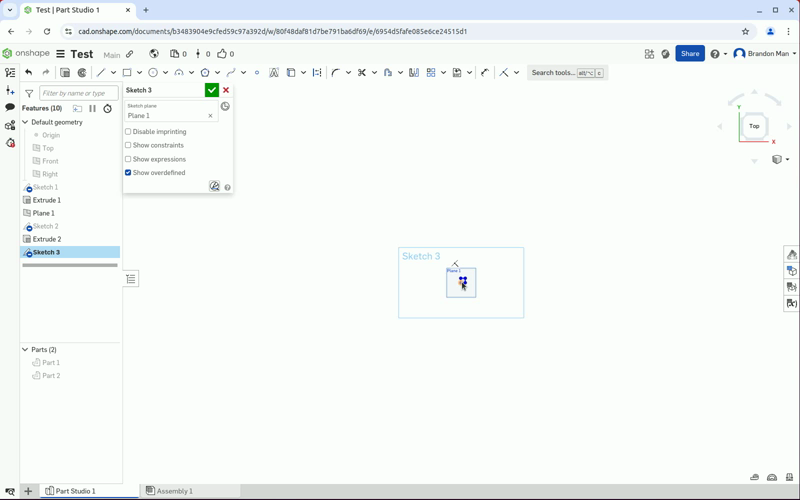
scroll(6)
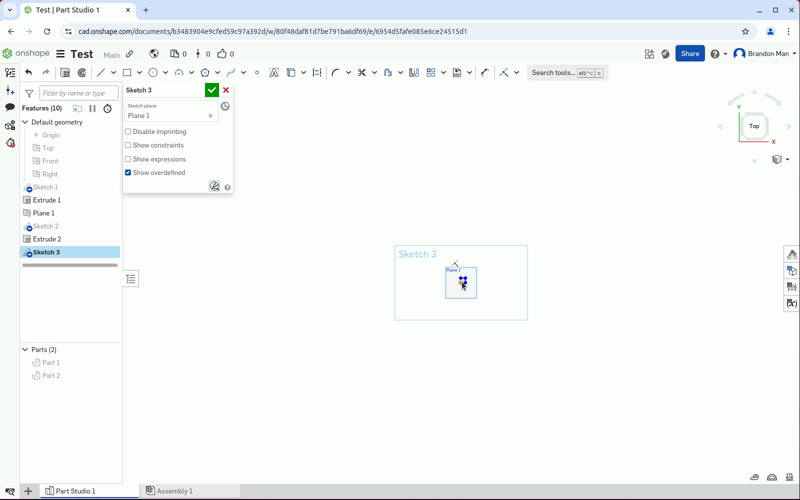
scroll(6)
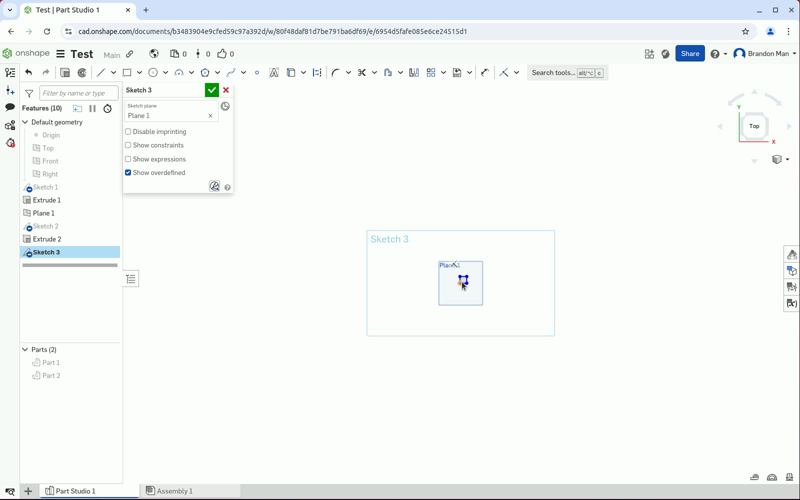
scroll(6)
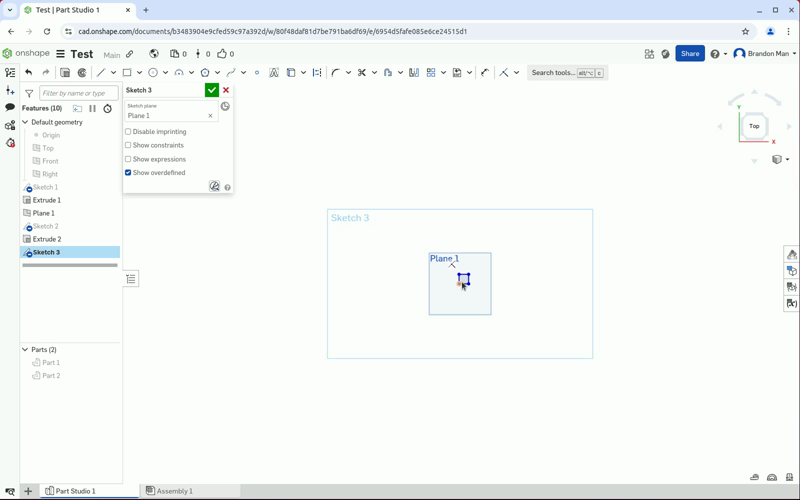
scroll(6)
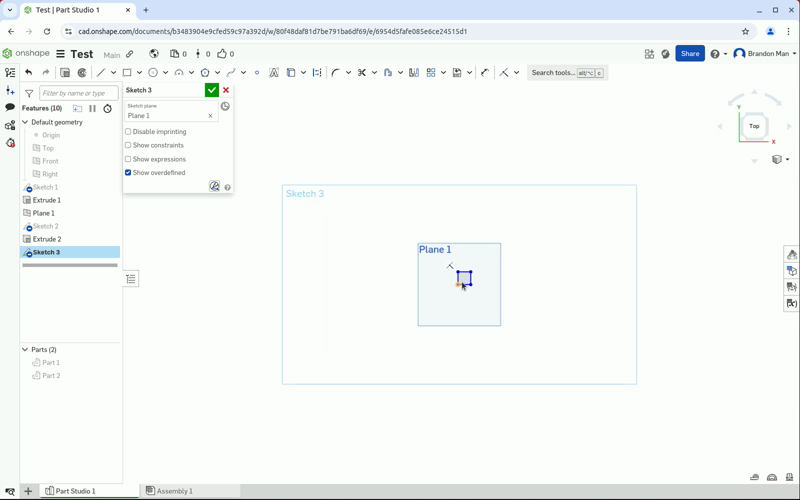
scroll(6)
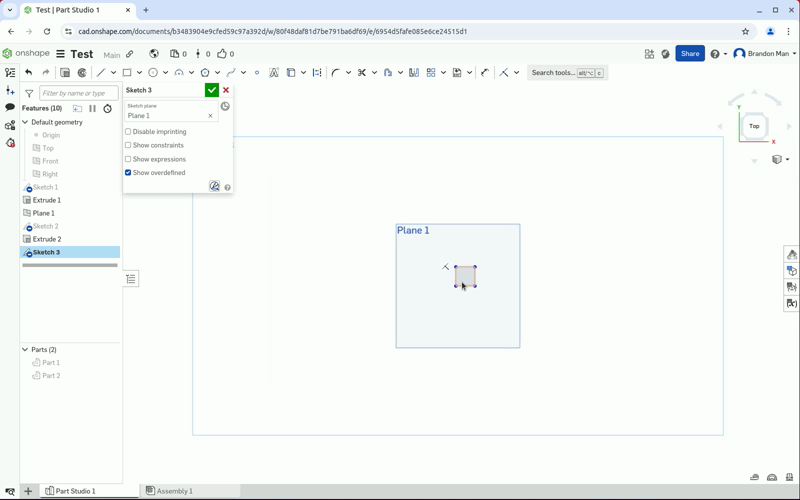
scroll(6)
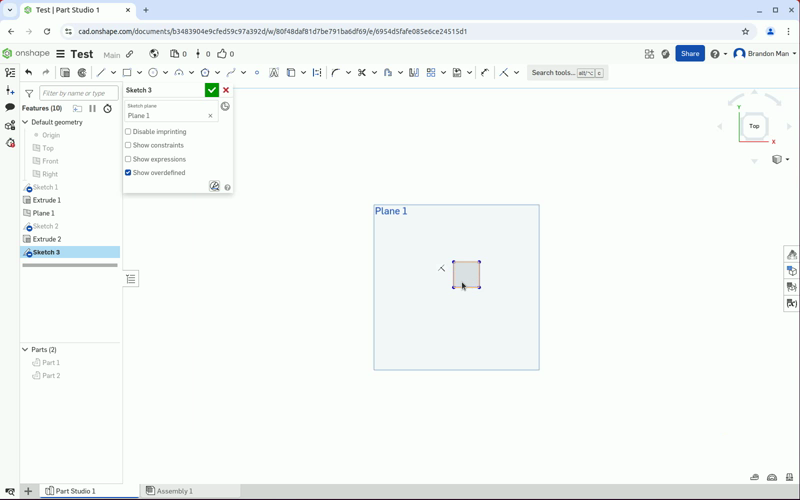
scroll(6)
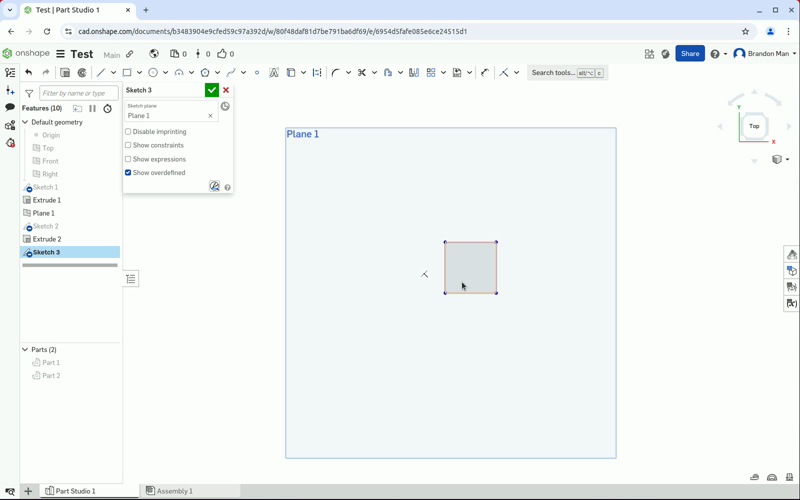
click(462, 281)
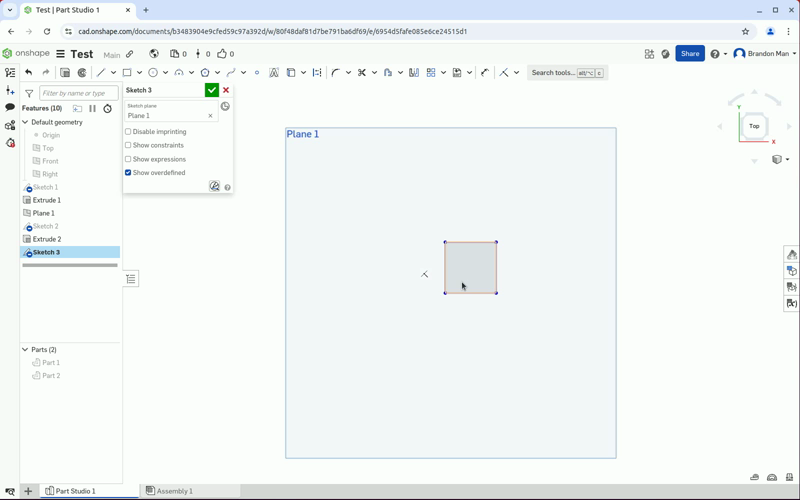
scroll(-6)
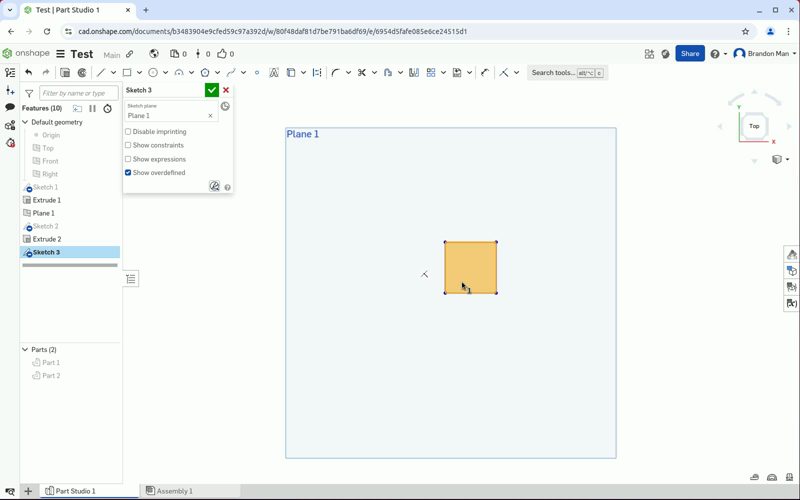
scroll(-6)
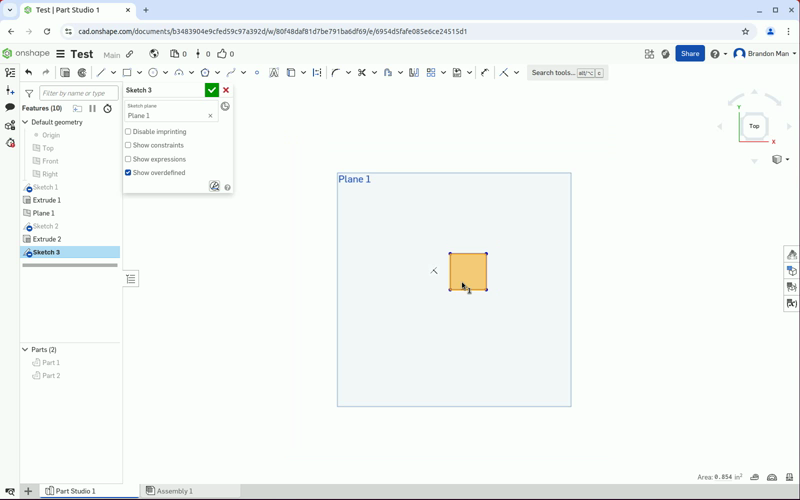
scroll(-6)
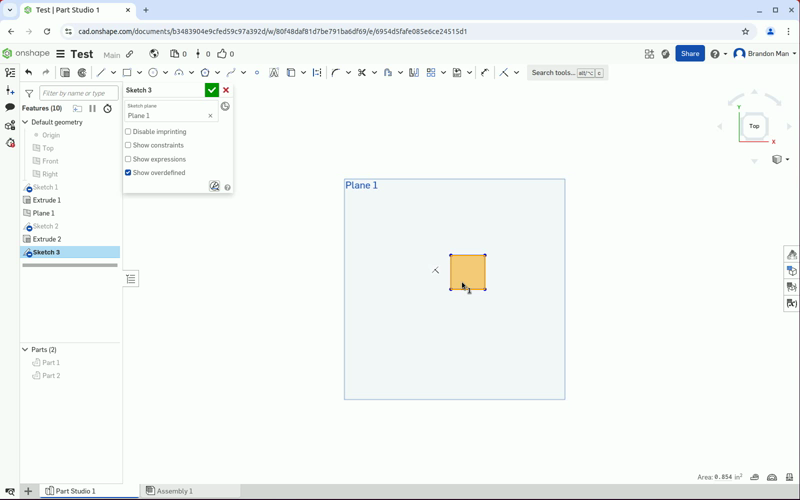
scroll(-6)
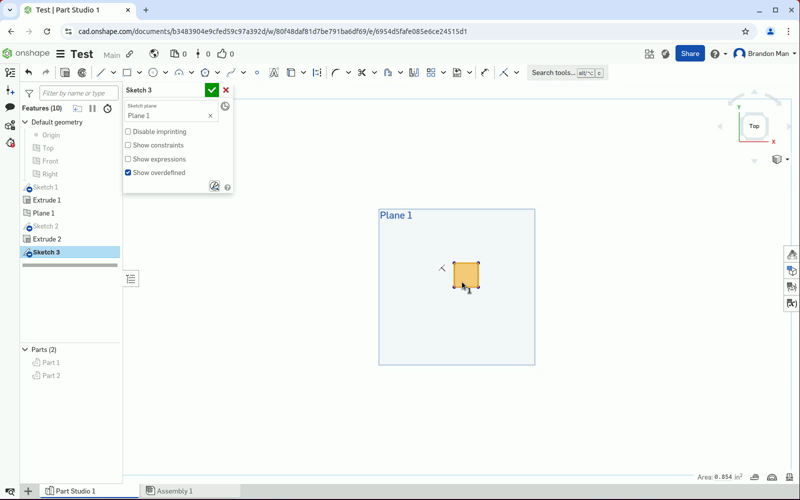
scroll(-6)
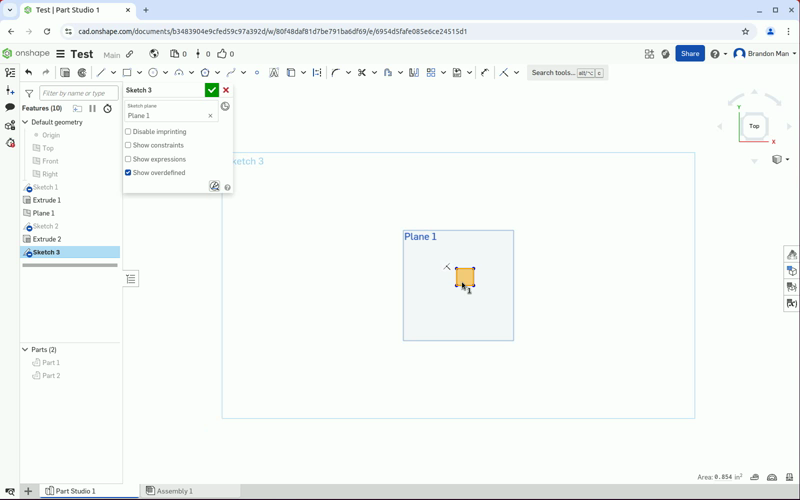
scroll(-6)
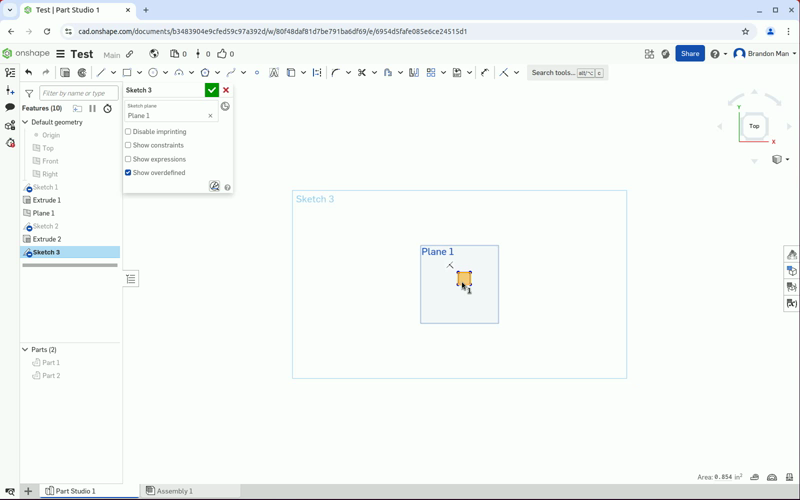
scroll(-6)
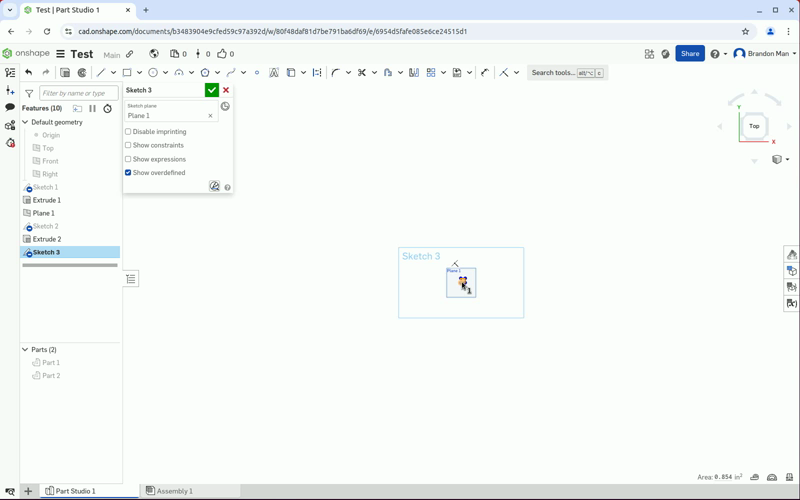
mouse_move(73, 352)
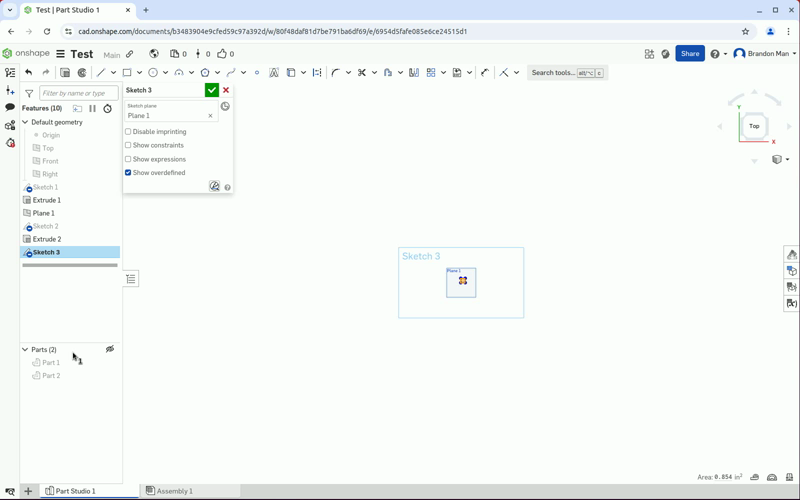
key(shift+y)
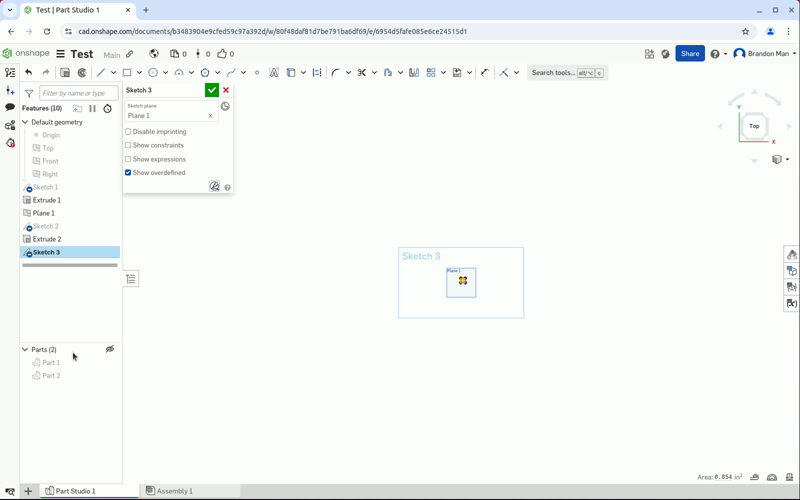
key(shift+e)
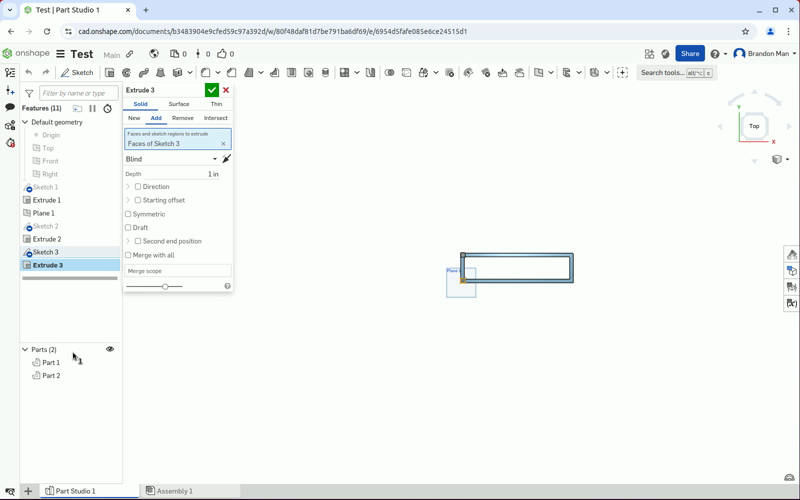
mouse_move(143, 106)
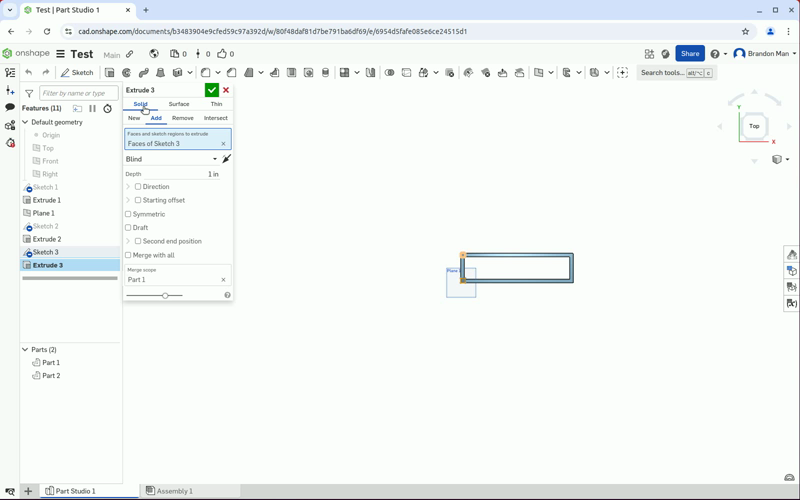
click(143, 106)
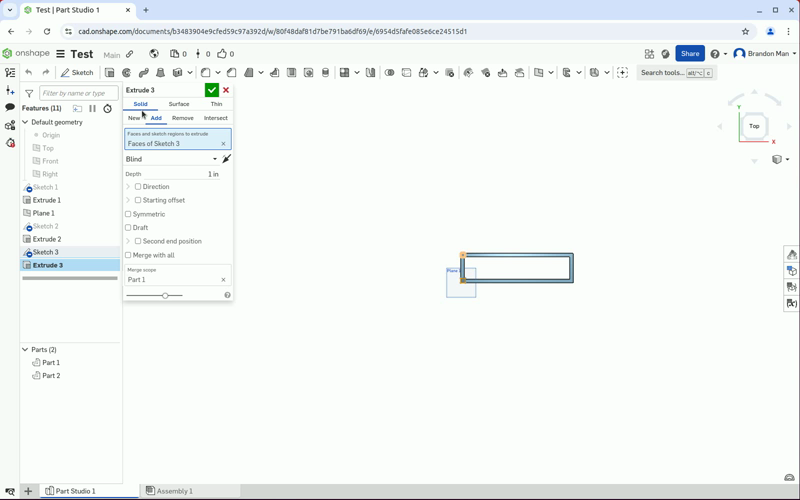
mouse_move(137, 120)
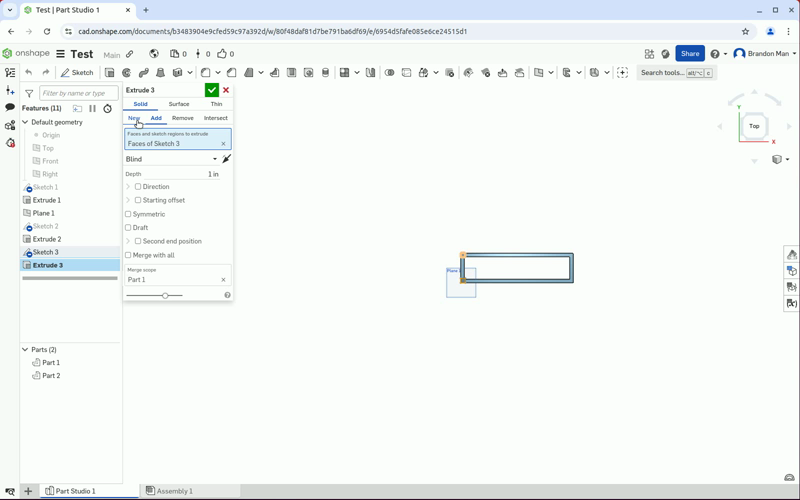
click(137, 120)
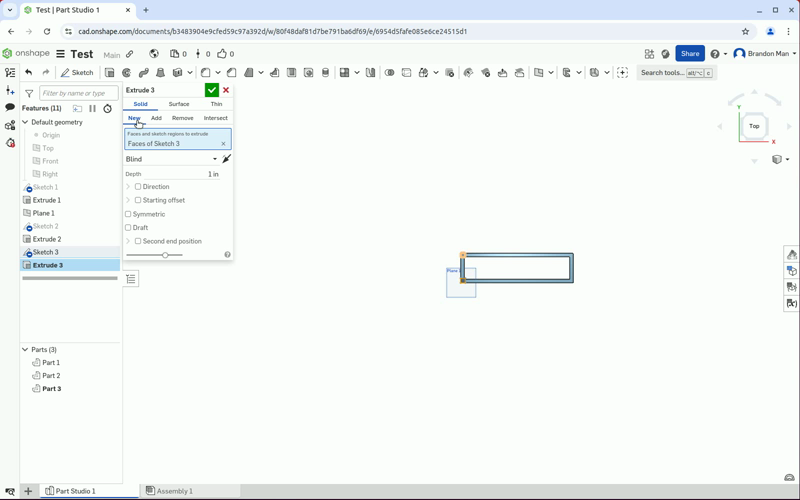
key(tab, 4)
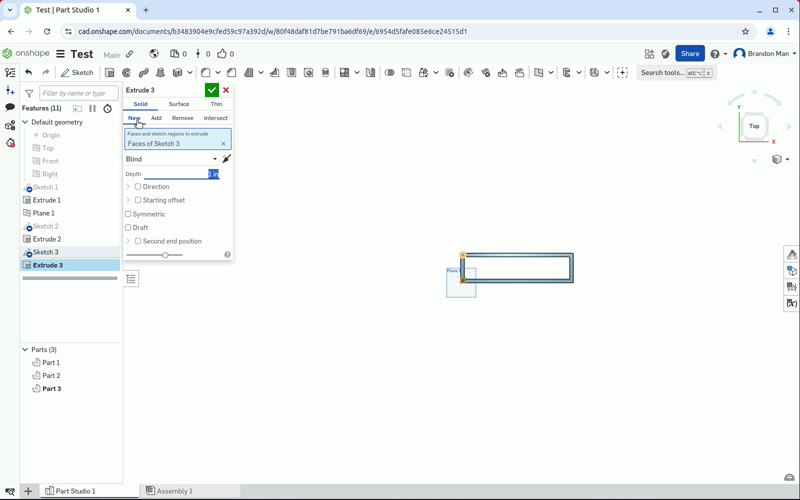
text(1.444)
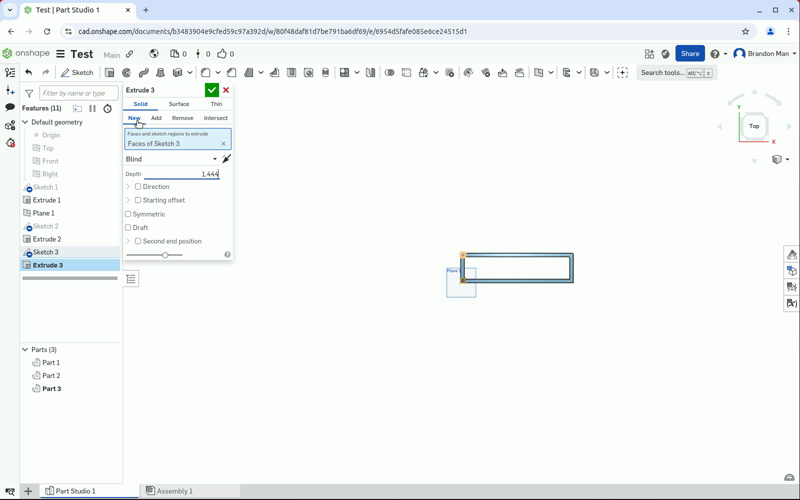
key(enter)
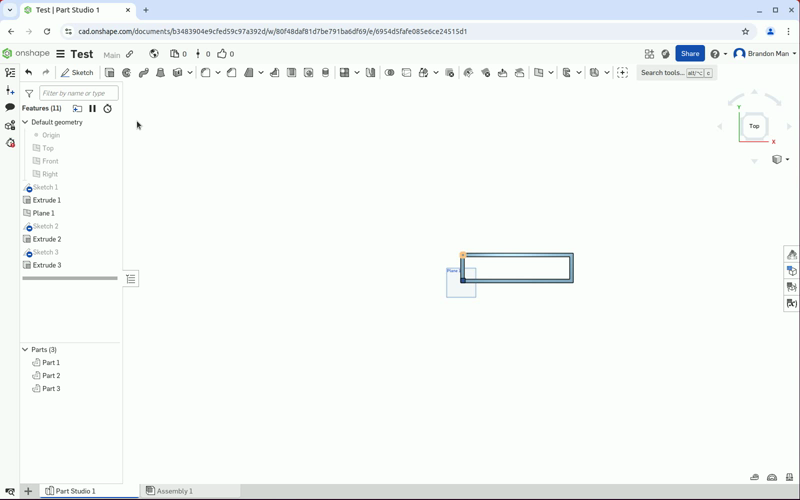
key(shift+h)
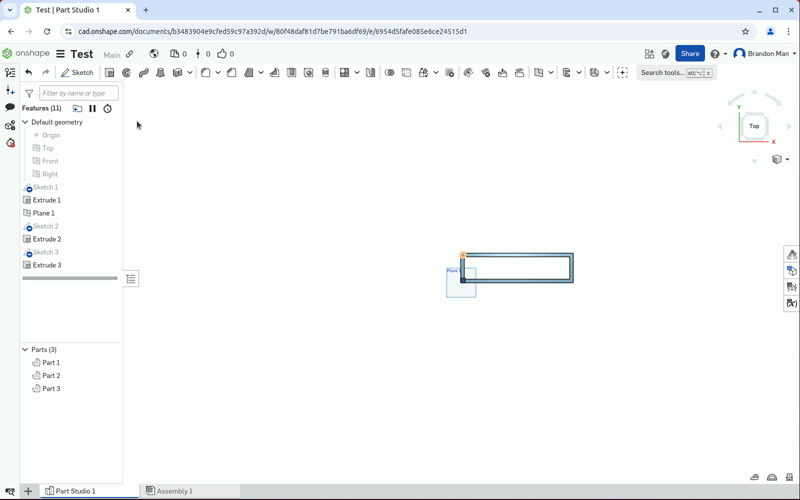
key(shift+h)
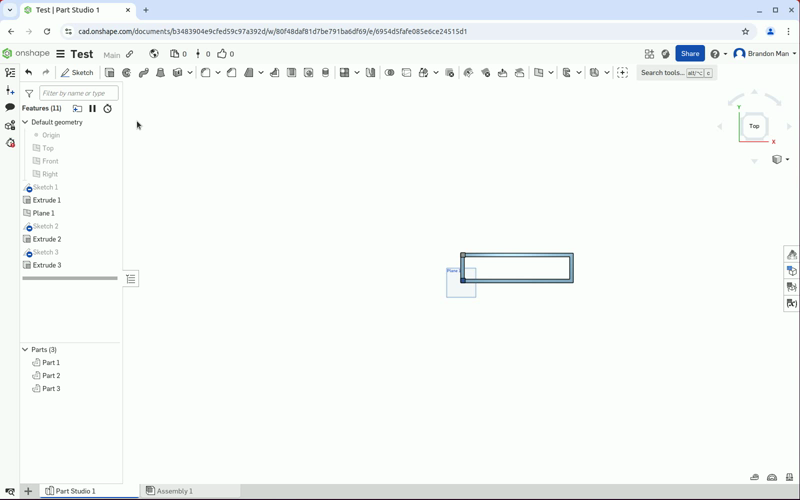
mouse_move(73, 189)
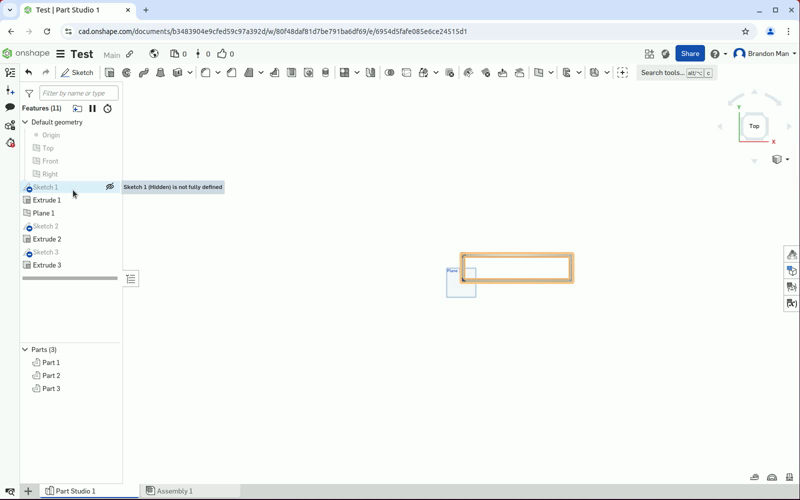
click(73, 189)
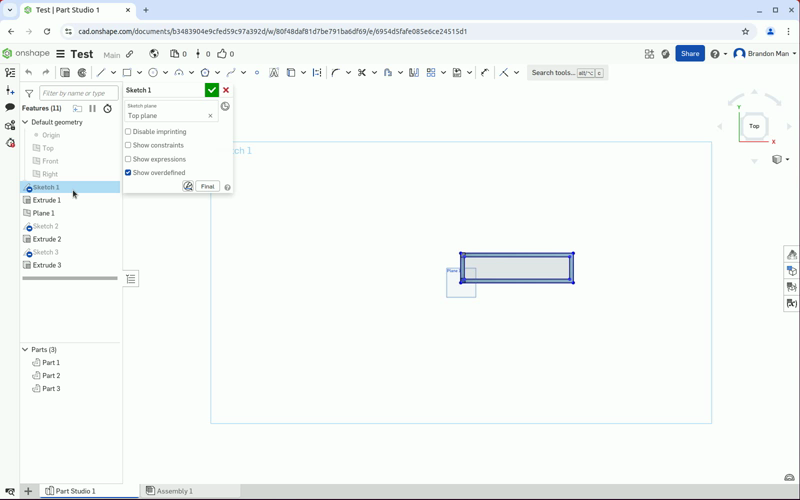
mouse_move(229, 92)
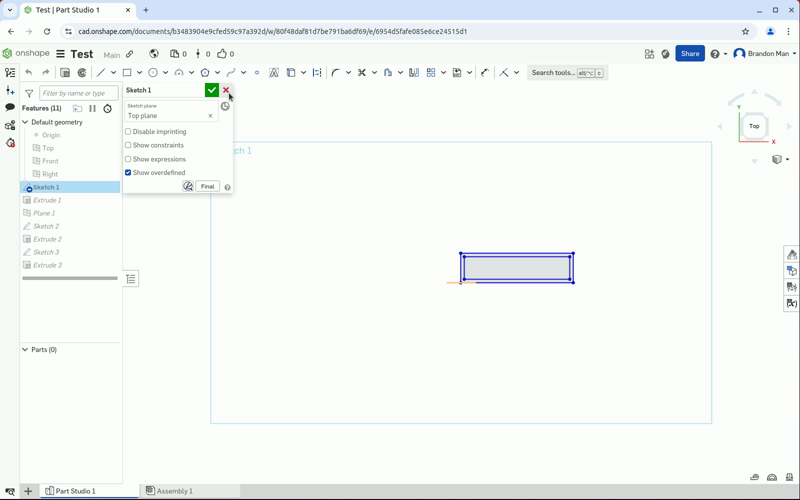
click(229, 92)
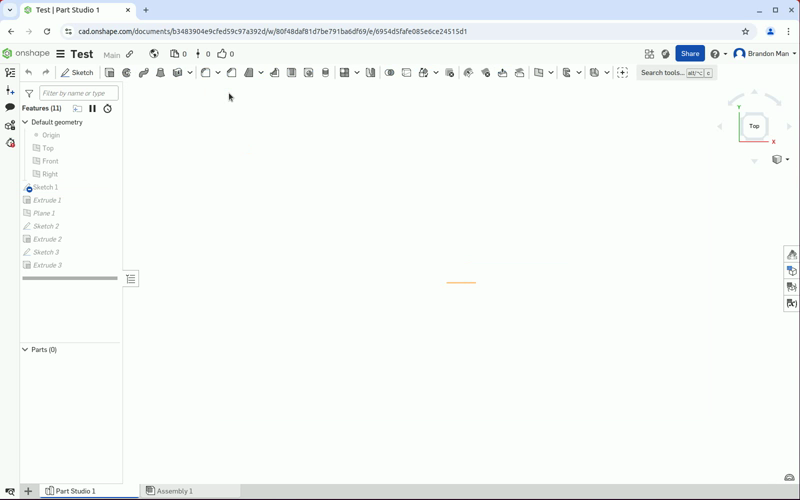
key(shift+s)
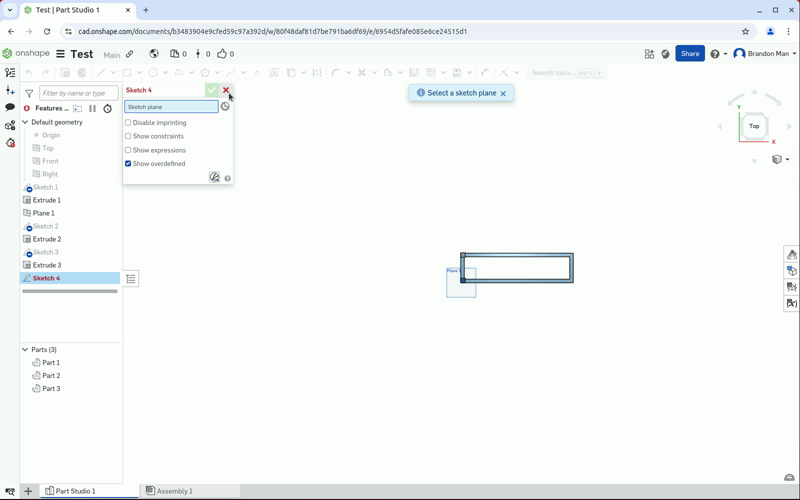
mouse_move(73, 215)
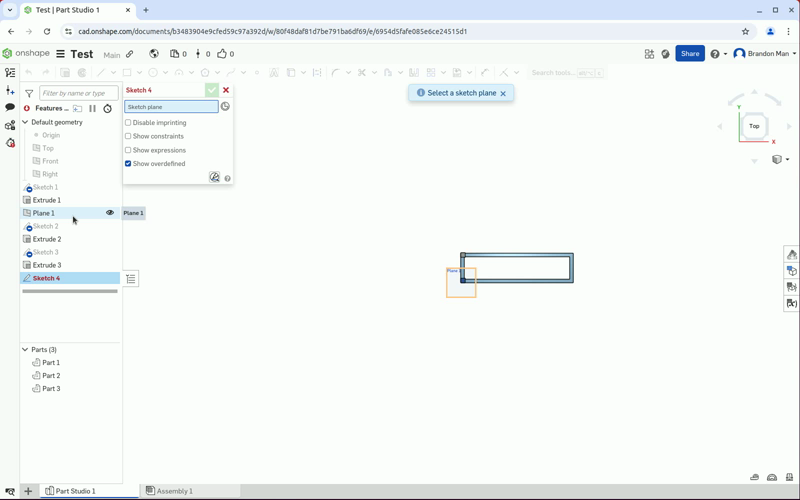
click(73, 215)
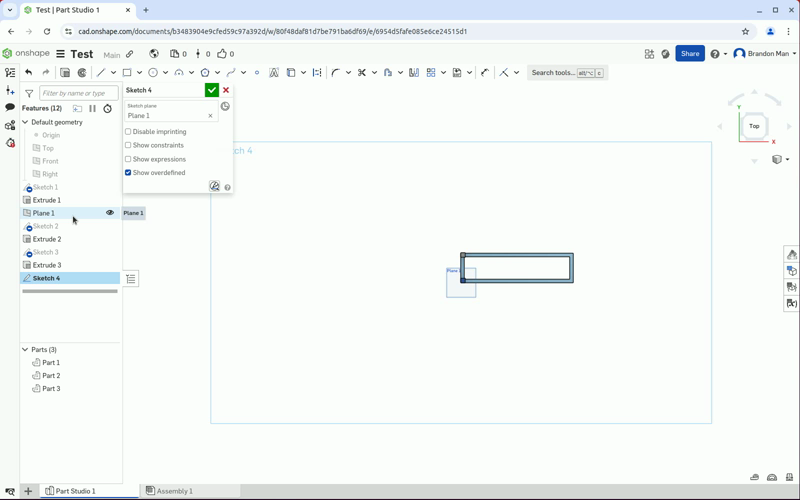
mouse_move(73, 352)
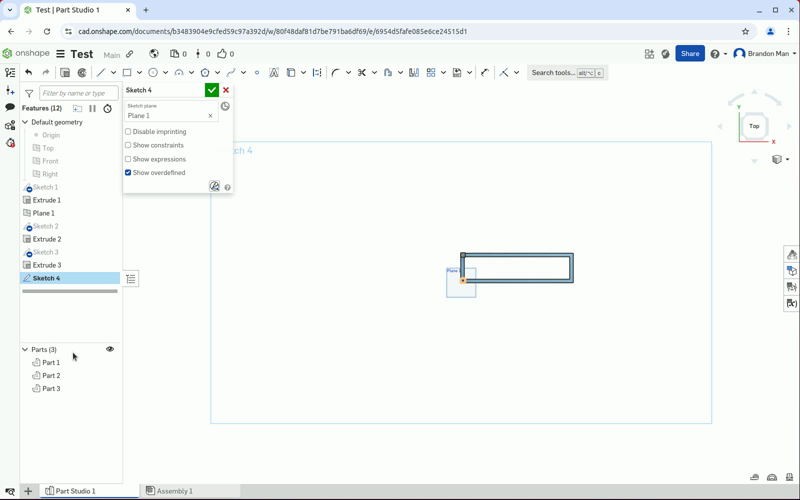
key(y)
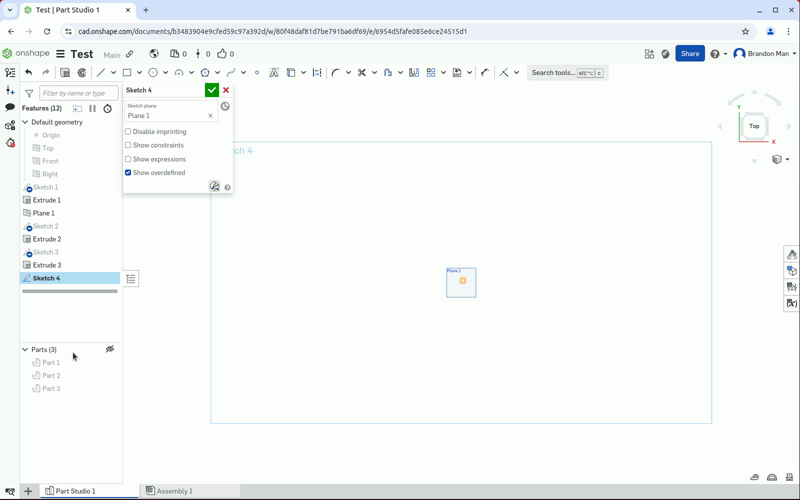
key(l)
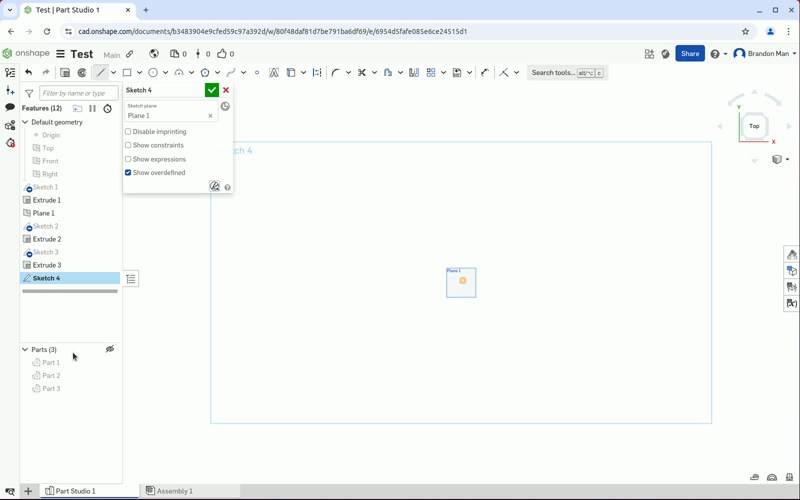
key_down(shift)
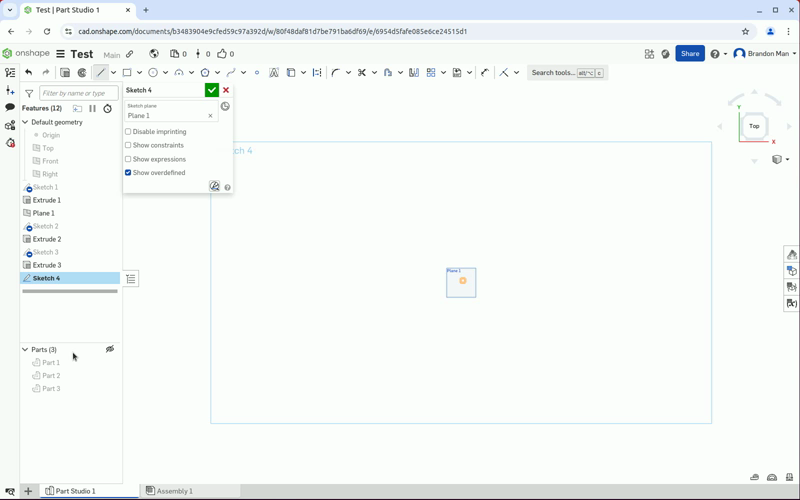
mouse_move(569, 257)
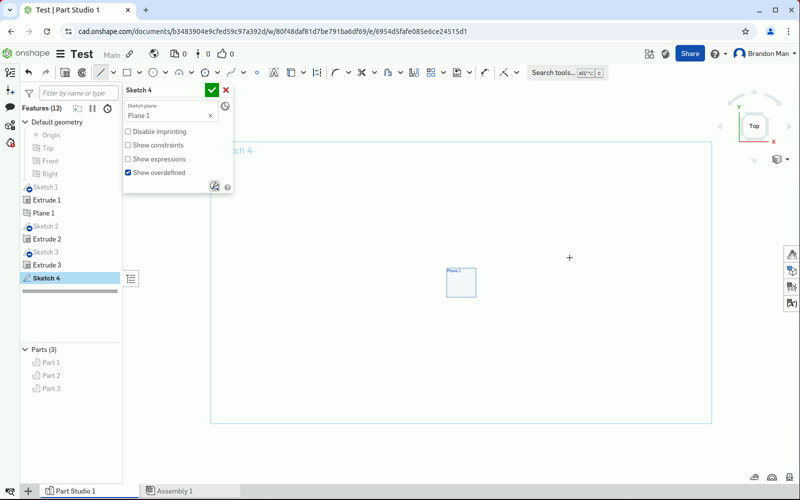
click(569, 257)
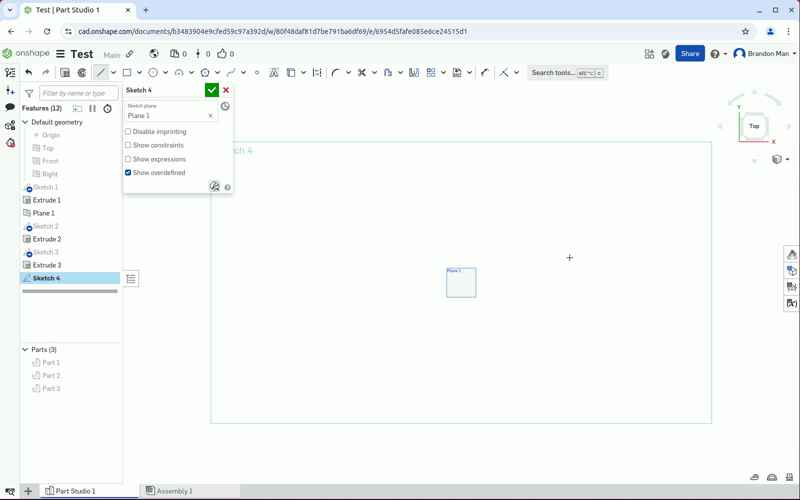
key_up(shift)
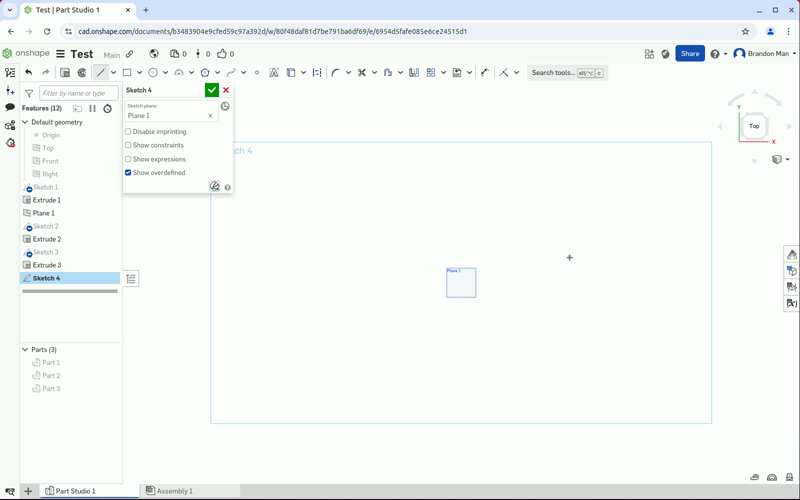
key_down(shift)
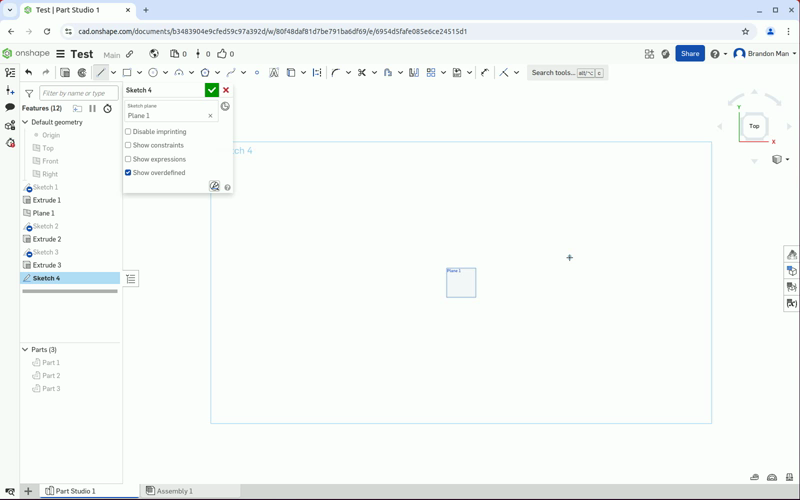
mouse_move(589, 257)
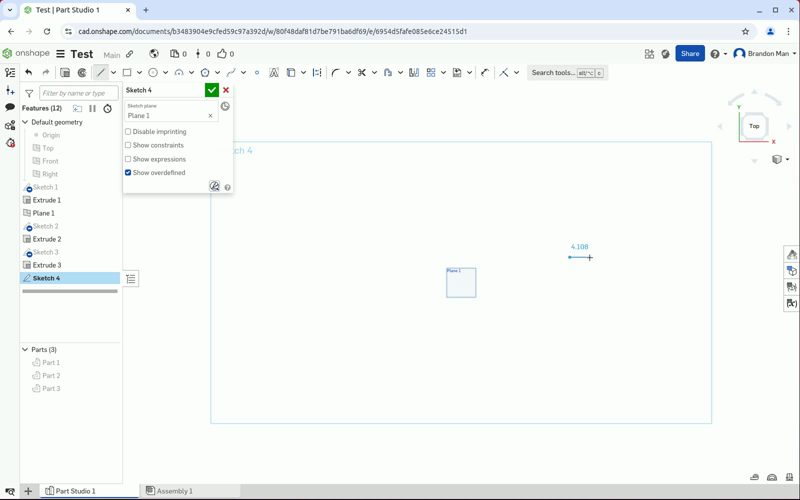
mouse_move(574, 257)
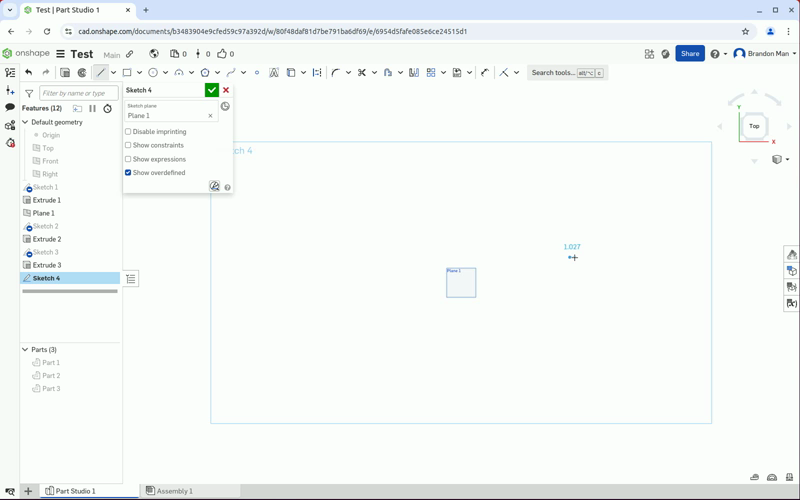
scroll(6)
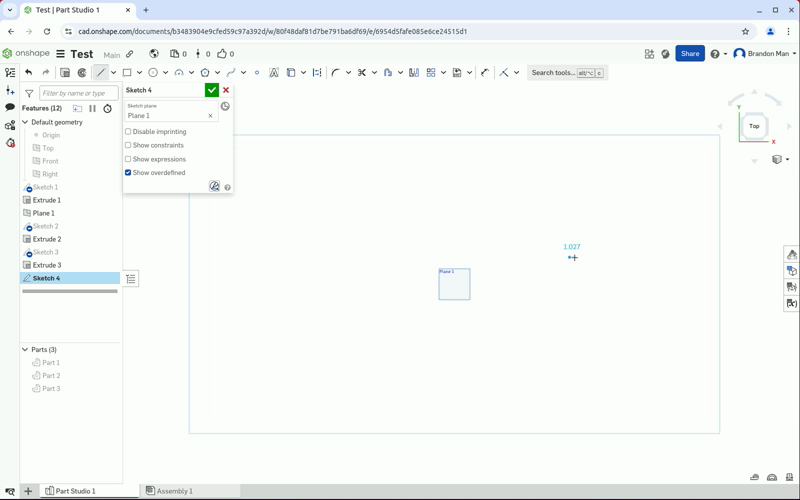
scroll(6)
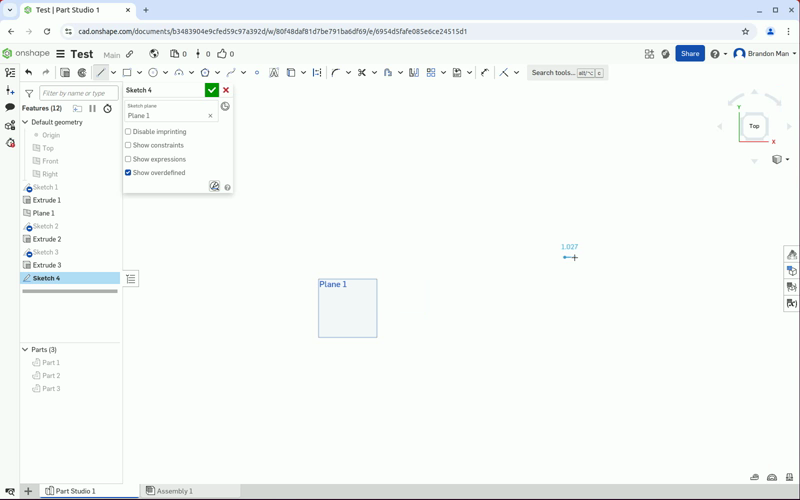
scroll(6)
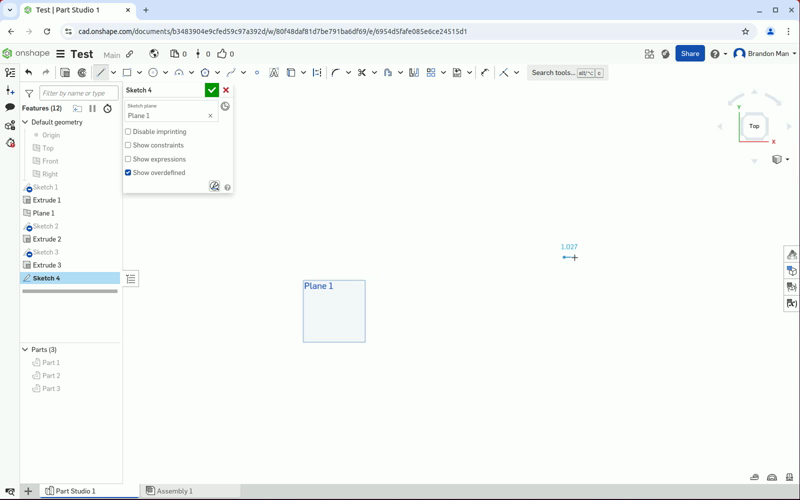
scroll(6)
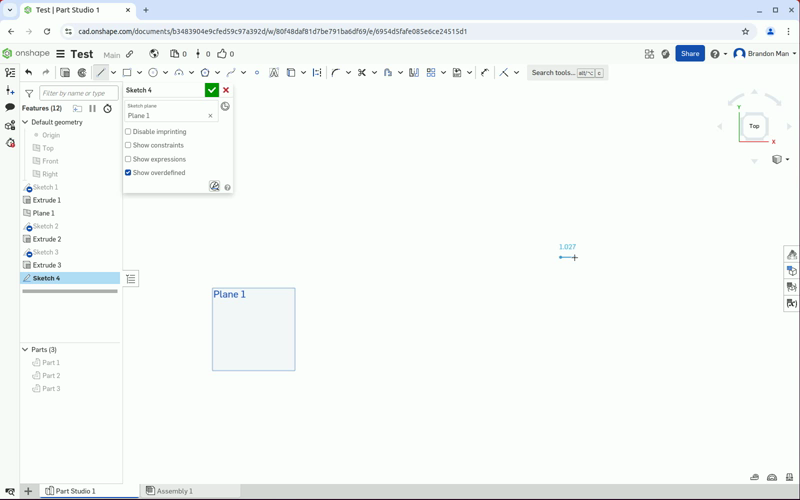
scroll(6)
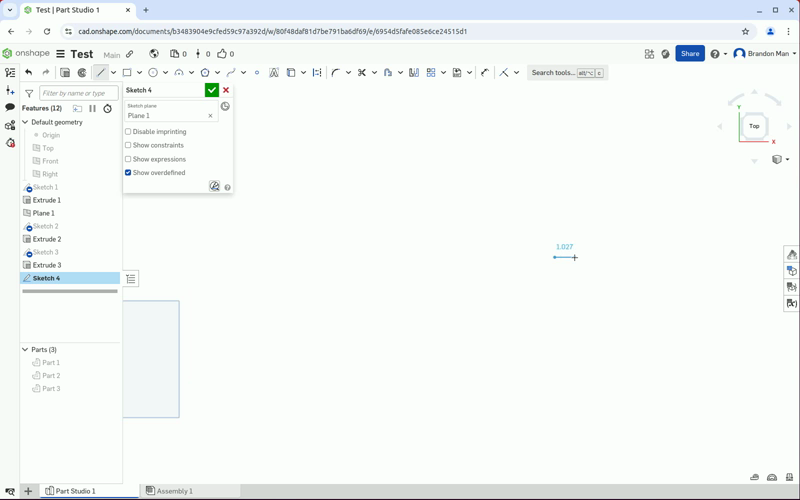
scroll(6)
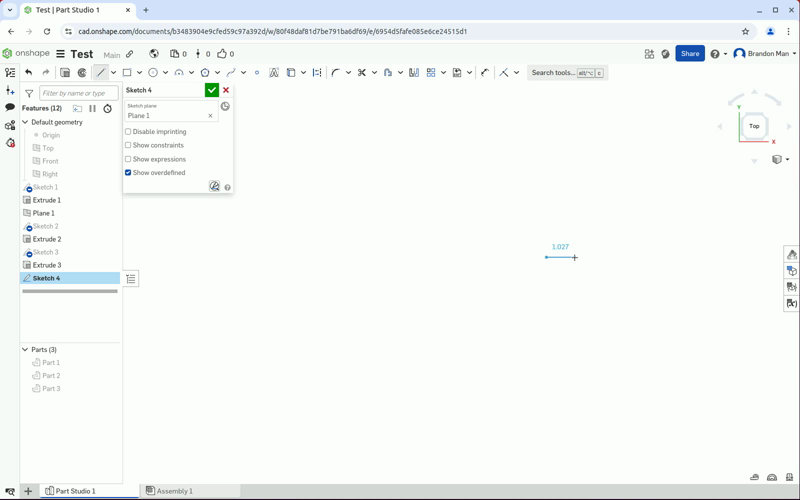
scroll(6)
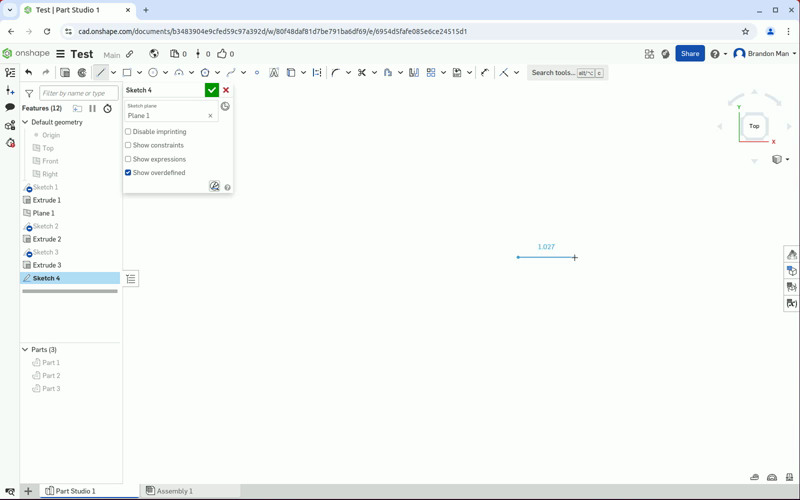
click(574, 257)
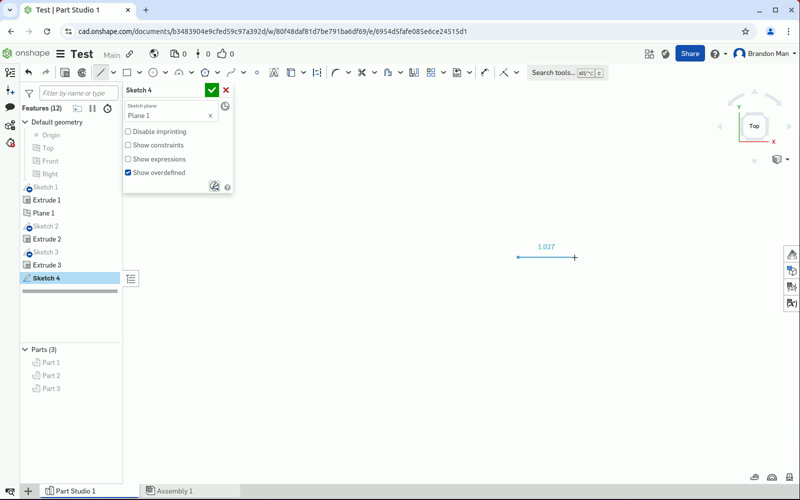
scroll(-6)
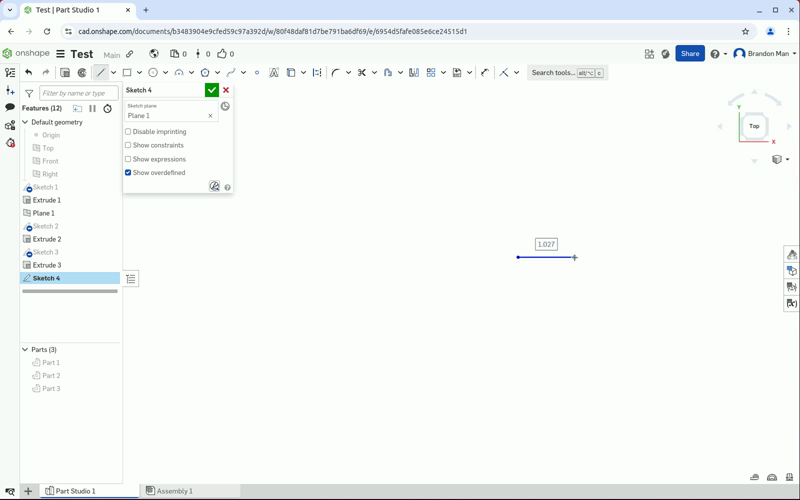
scroll(-6)
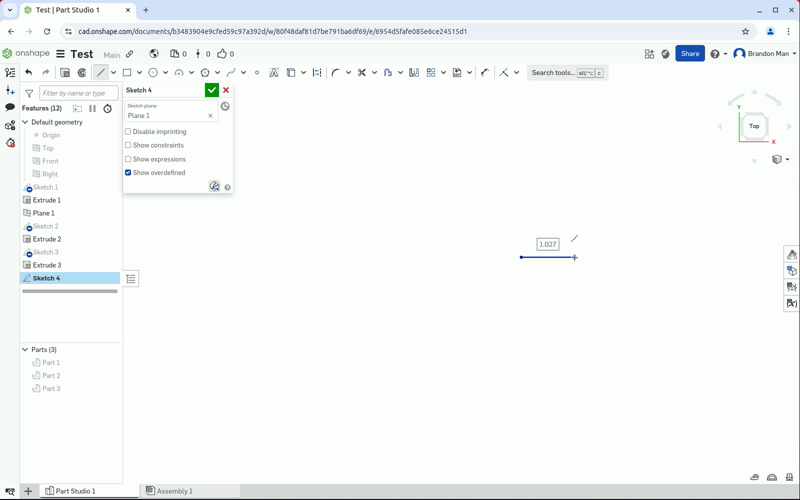
scroll(-6)
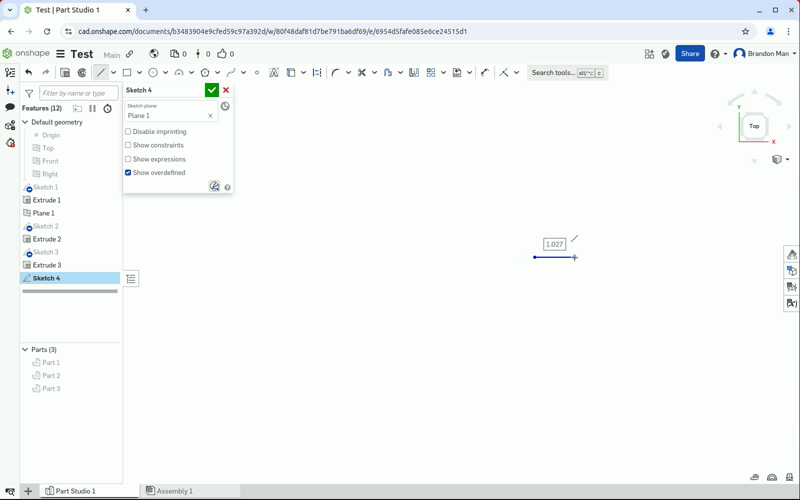
scroll(-6)
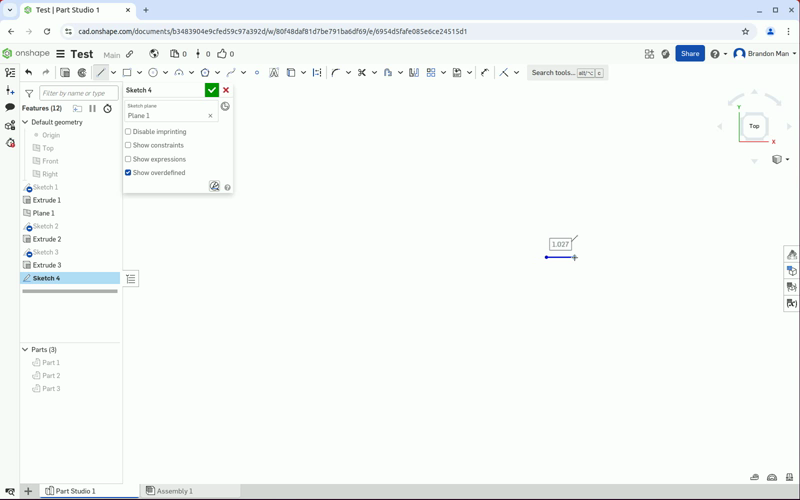
scroll(-6)
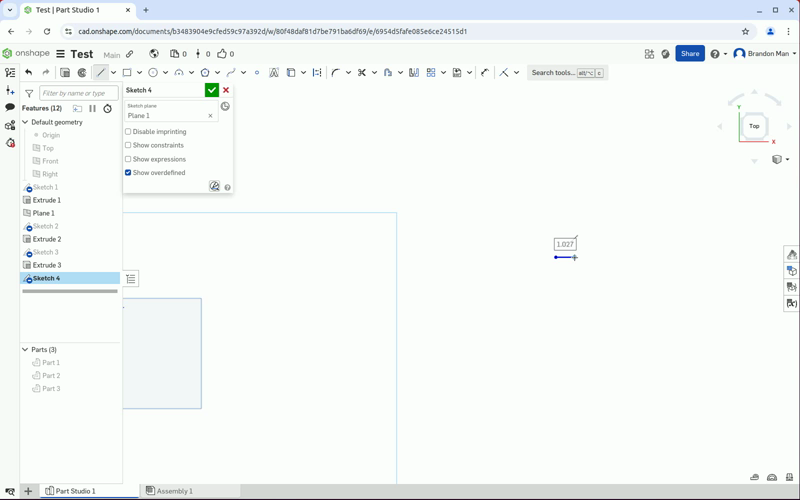
scroll(-6)
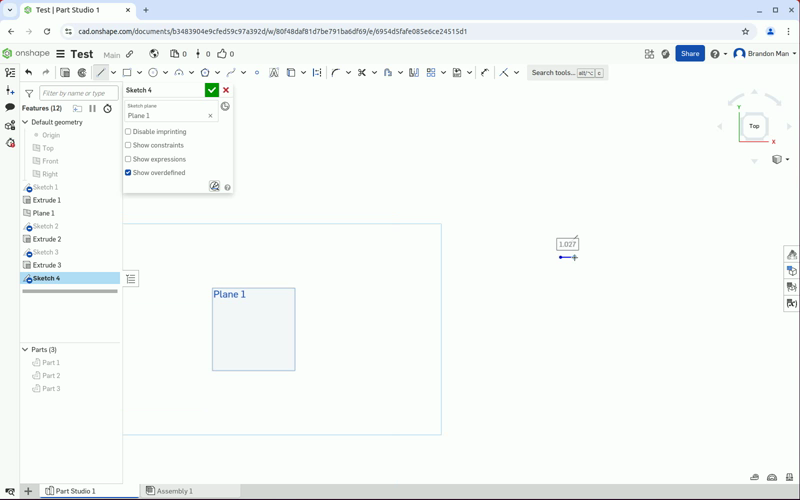
scroll(-6)
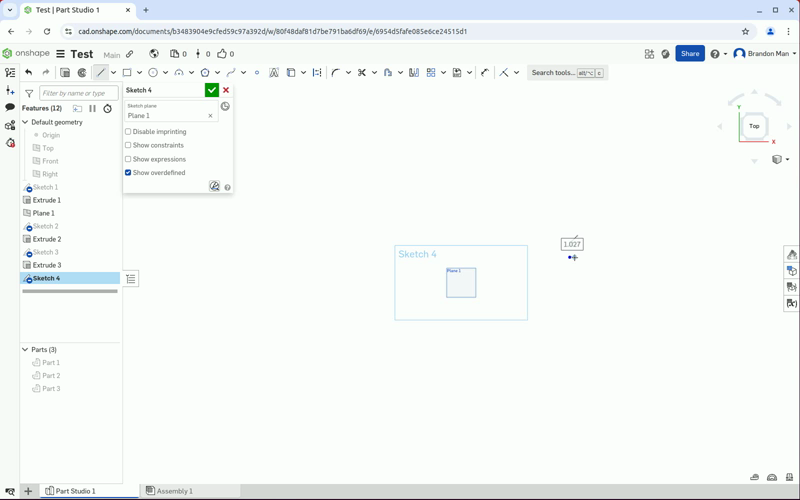
key_up(shift)
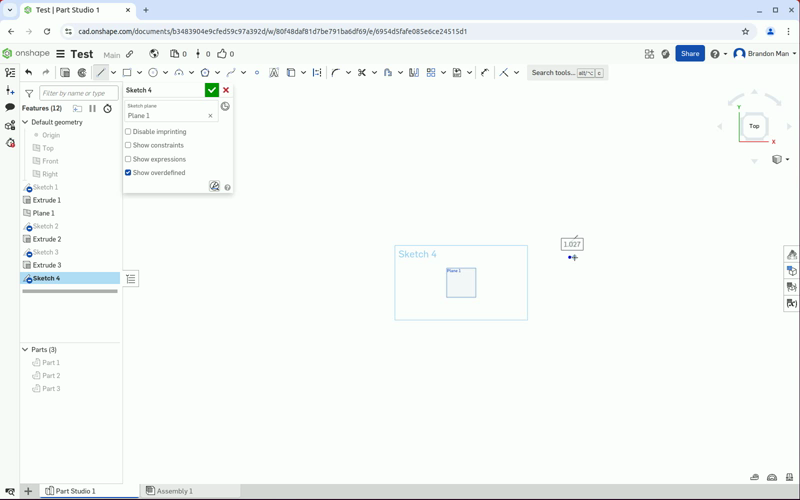
key_down(shift)
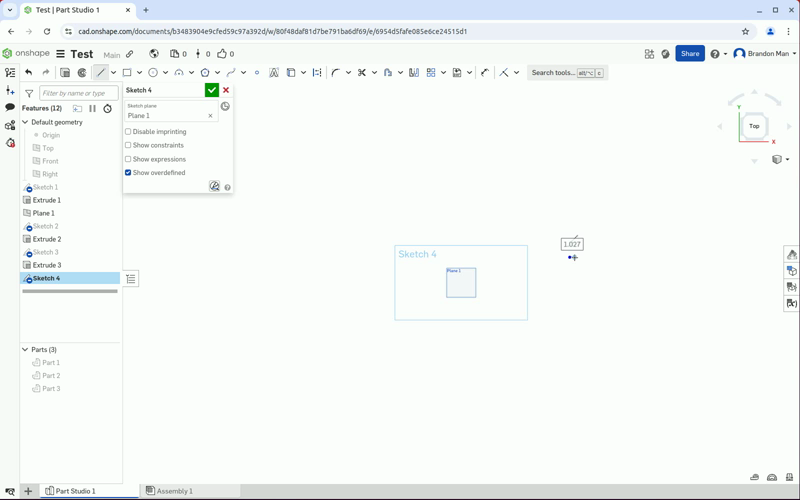
mouse_move(589, 257)
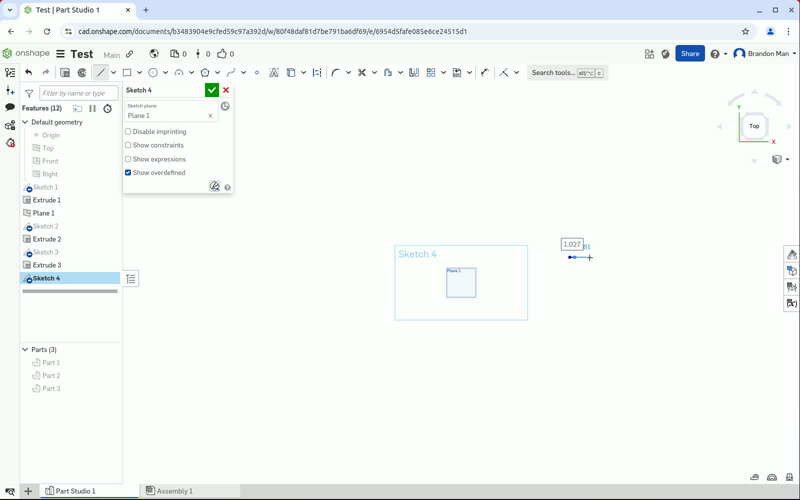
mouse_move(574, 252)
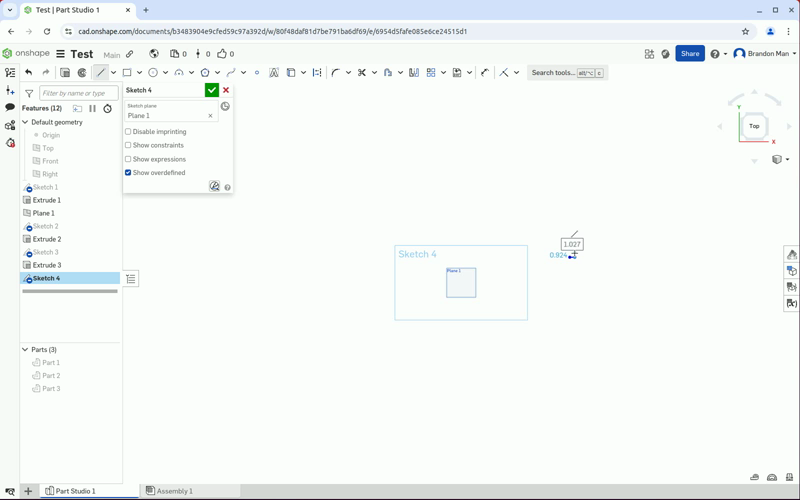
scroll(6)
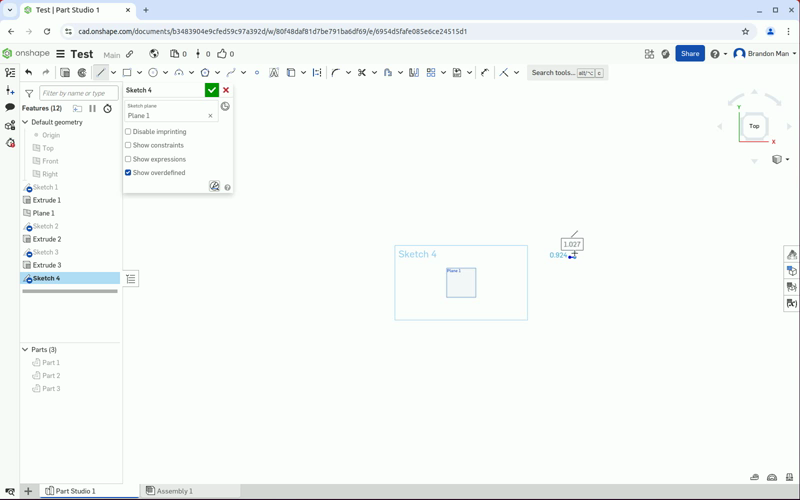
scroll(6)
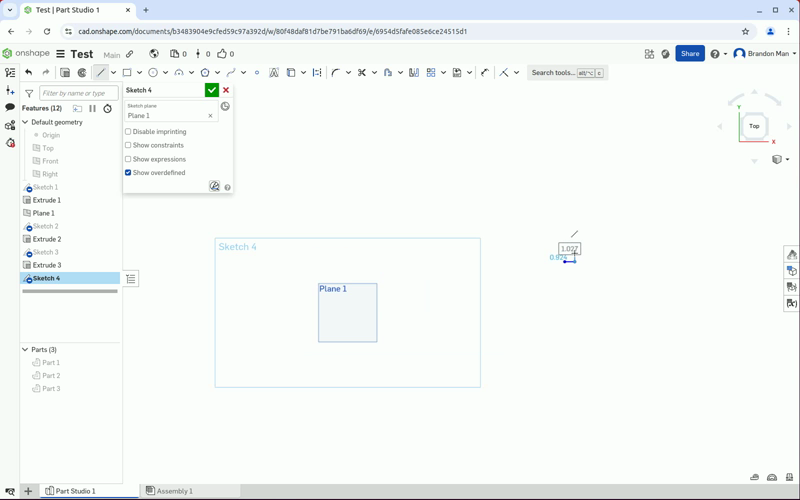
scroll(6)
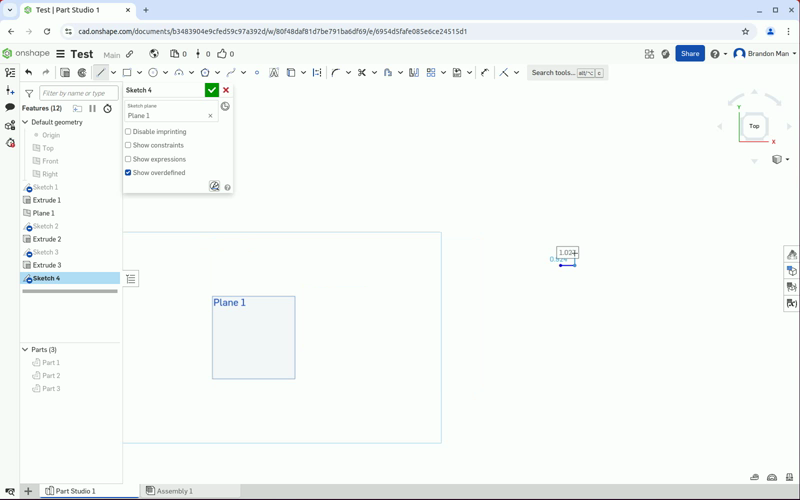
scroll(6)
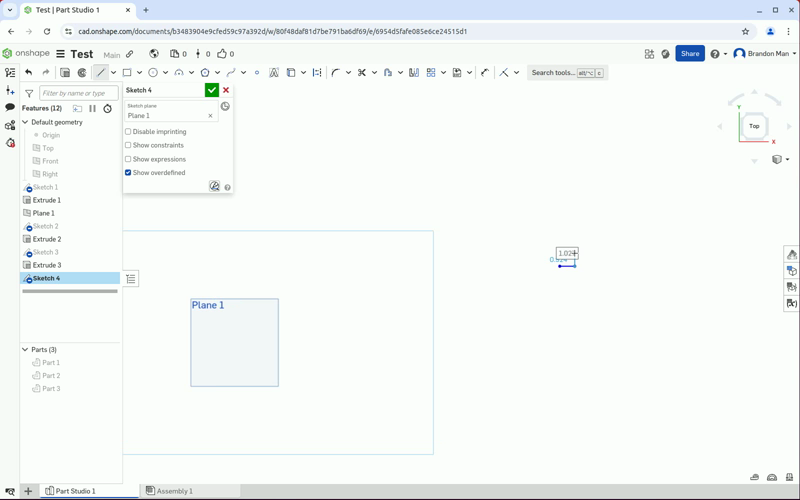
scroll(6)
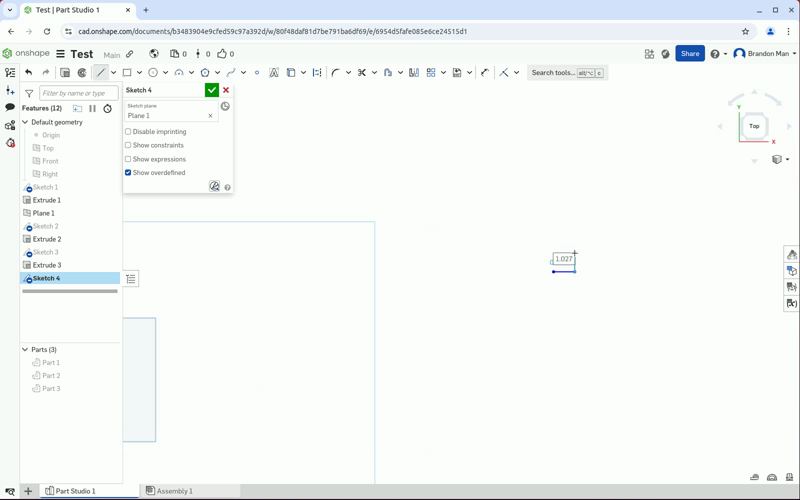
scroll(6)
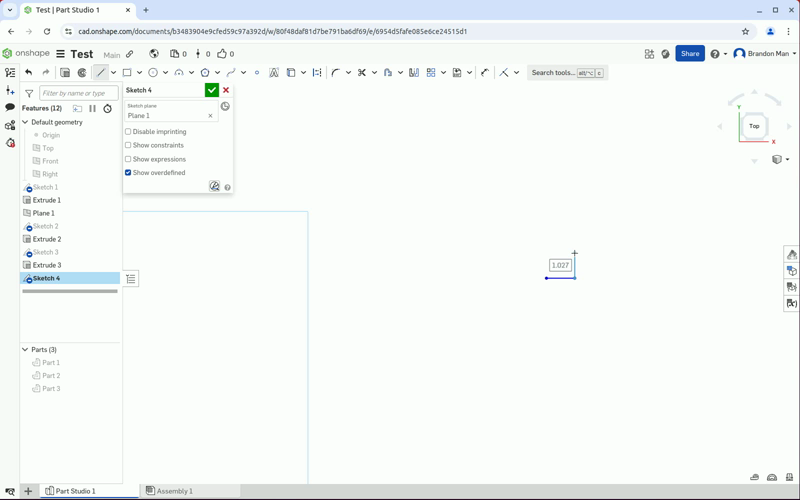
scroll(6)
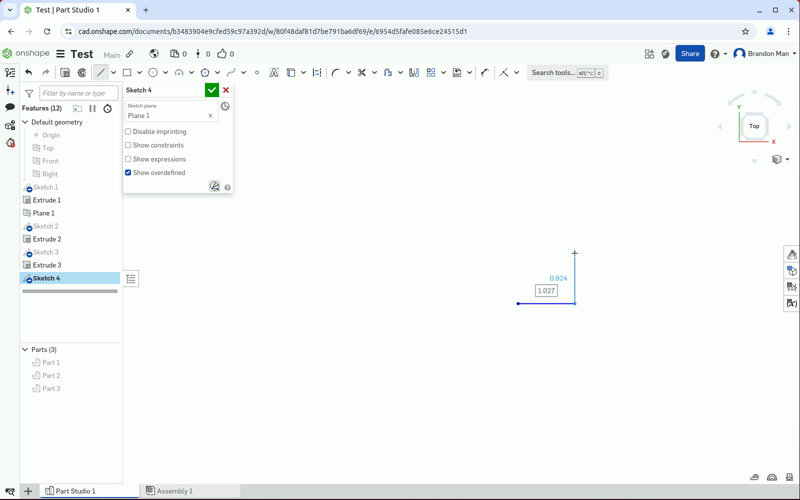
click(574, 252)
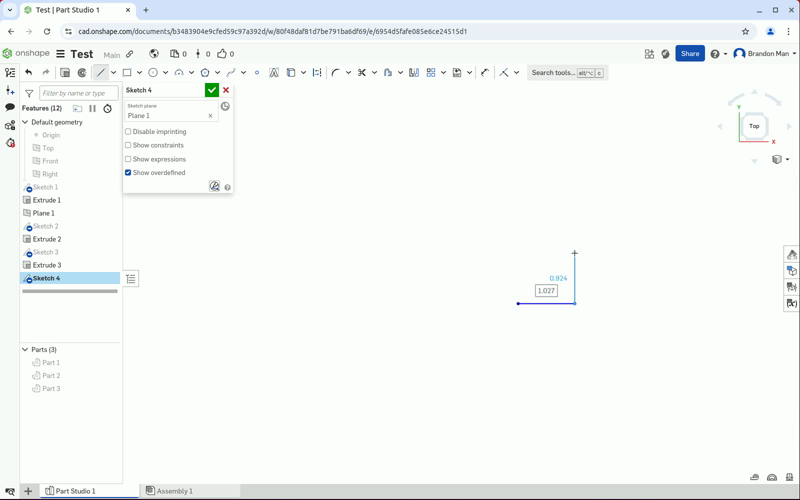
scroll(-6)
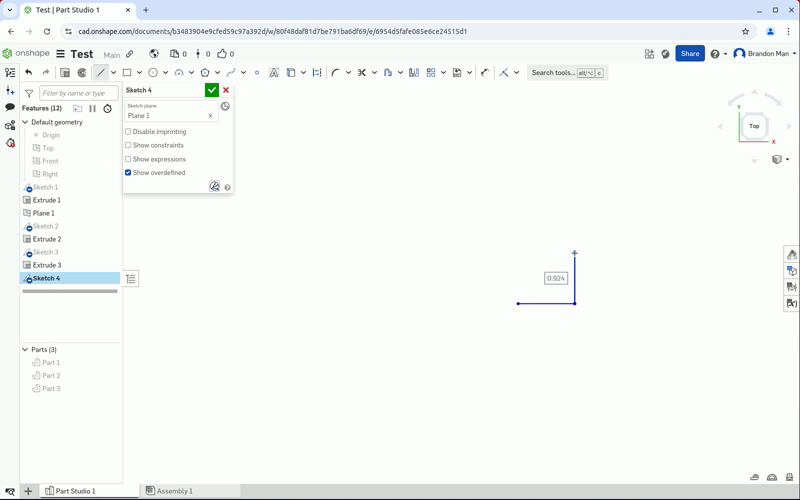
scroll(-6)
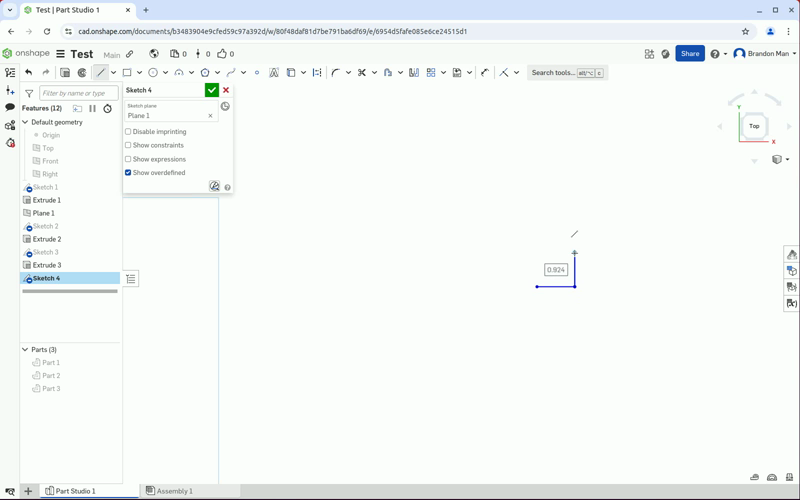
scroll(-6)
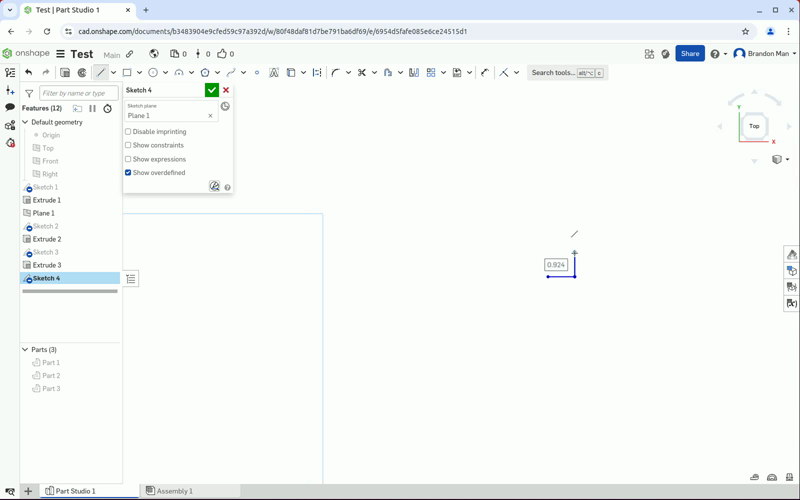
scroll(-6)
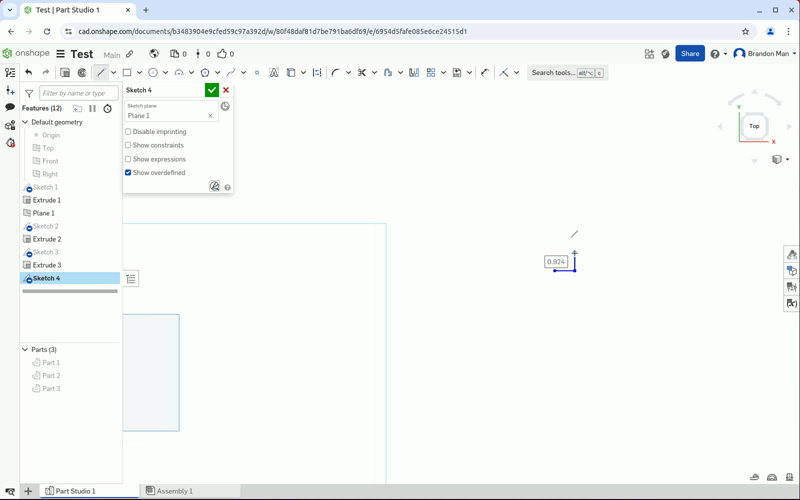
scroll(-6)
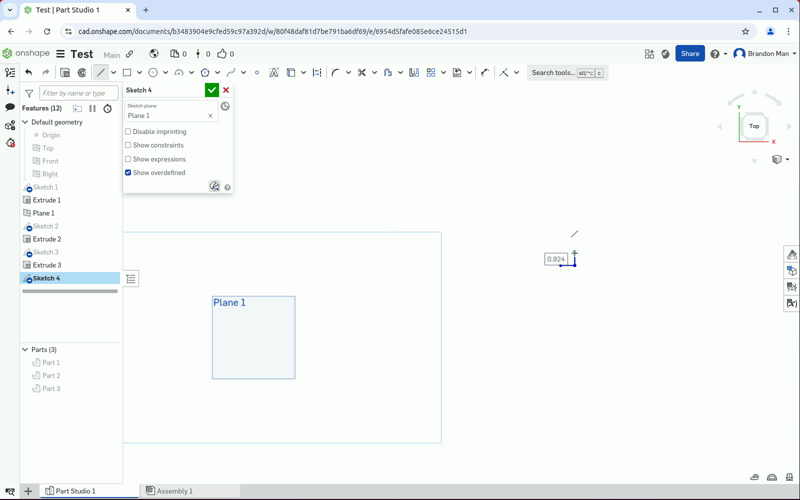
scroll(-6)
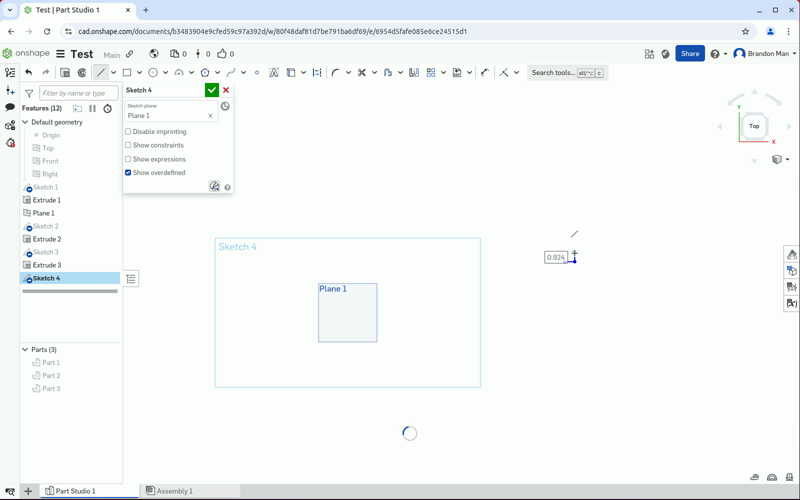
scroll(-6)
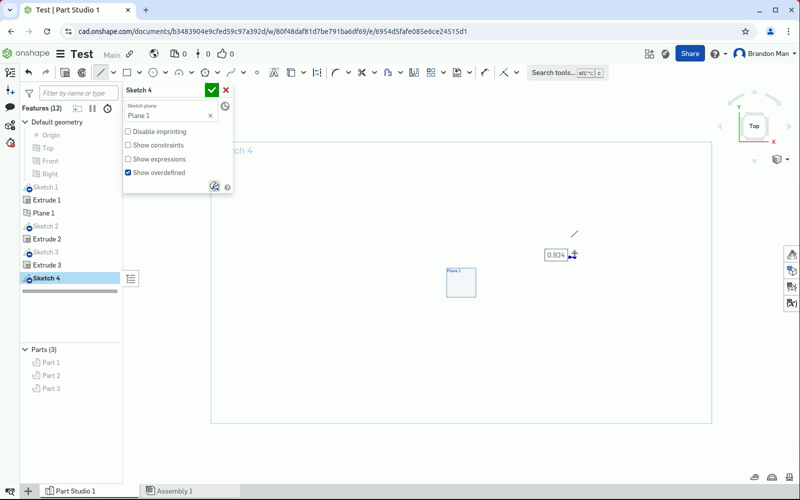
key_up(shift)
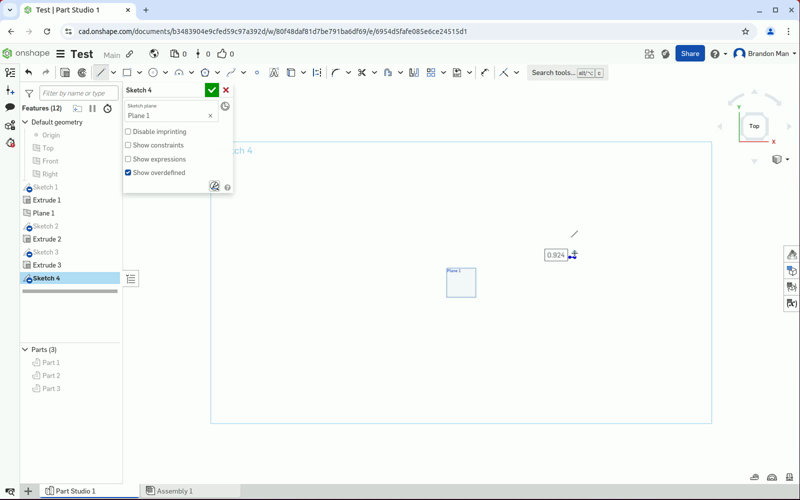
key_down(shift)
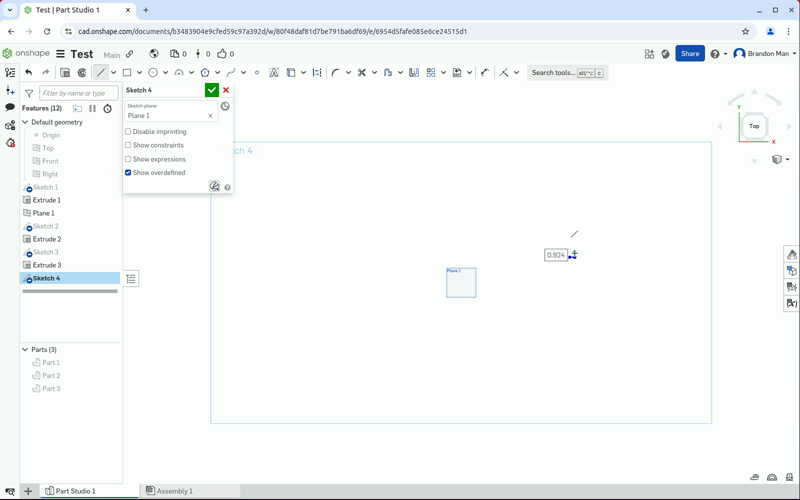
mouse_move(589, 252)
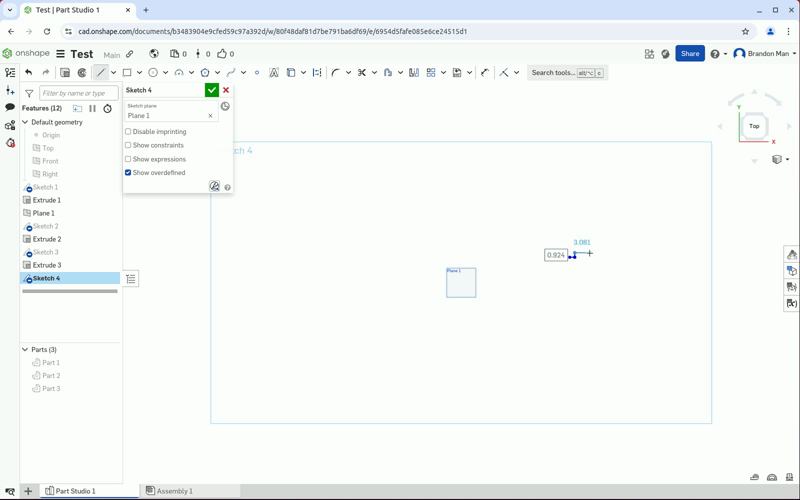
mouse_move(569, 252)
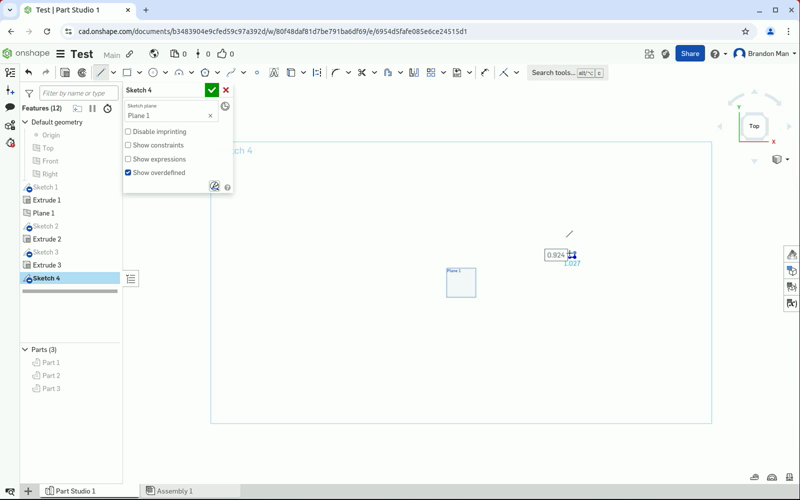
scroll(6)
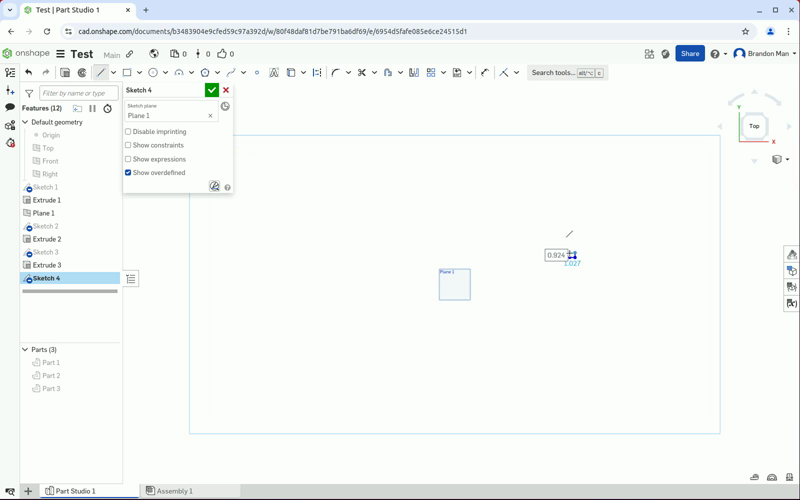
scroll(6)
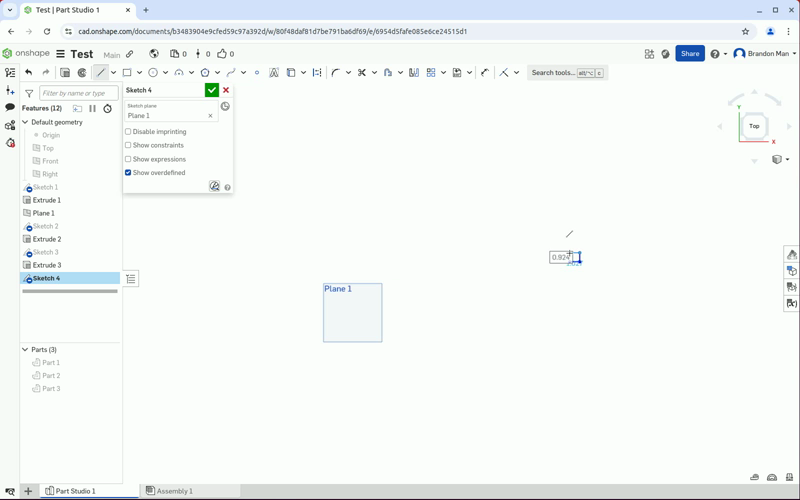
scroll(6)
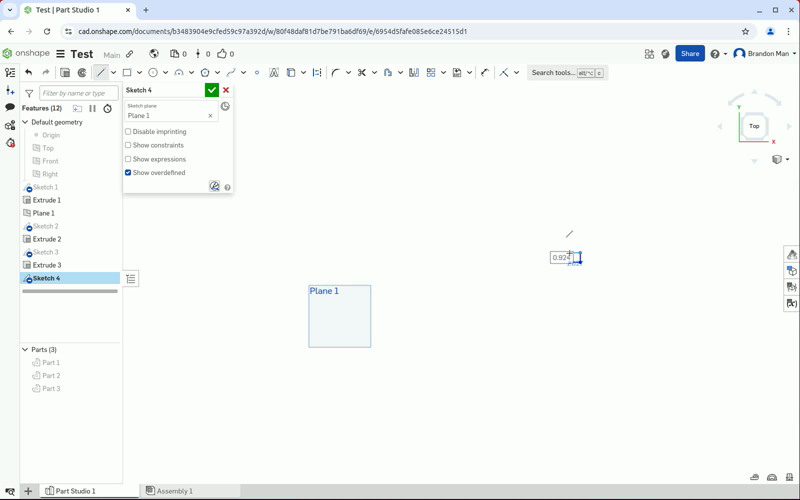
scroll(6)
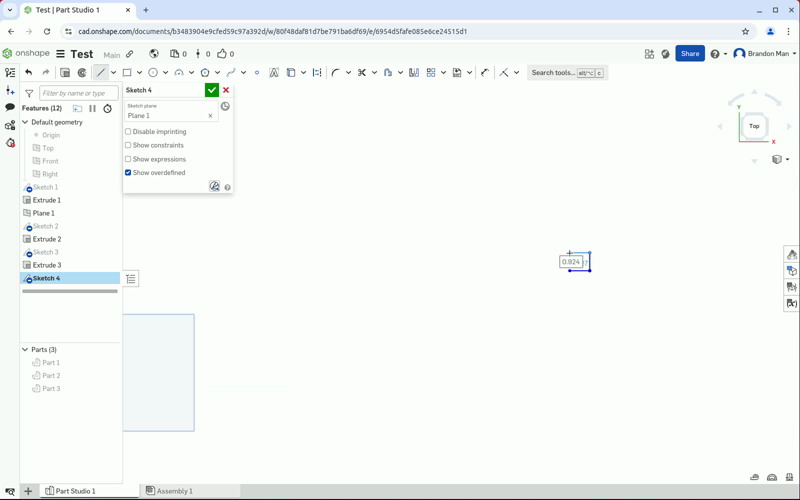
scroll(6)
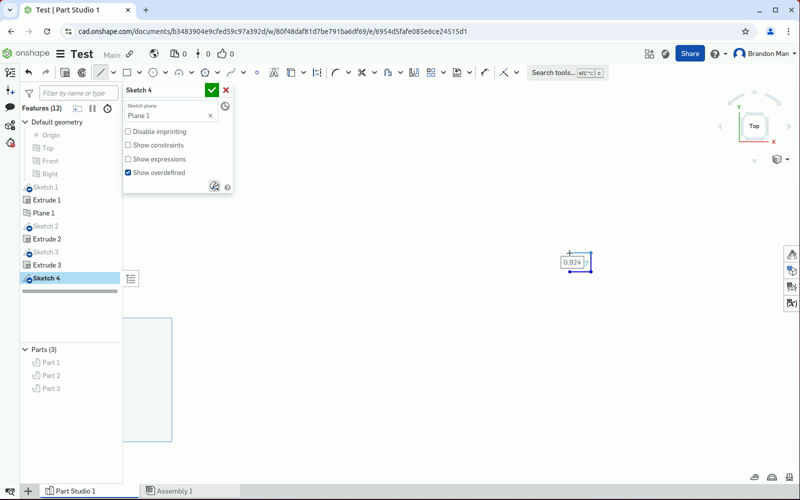
scroll(6)
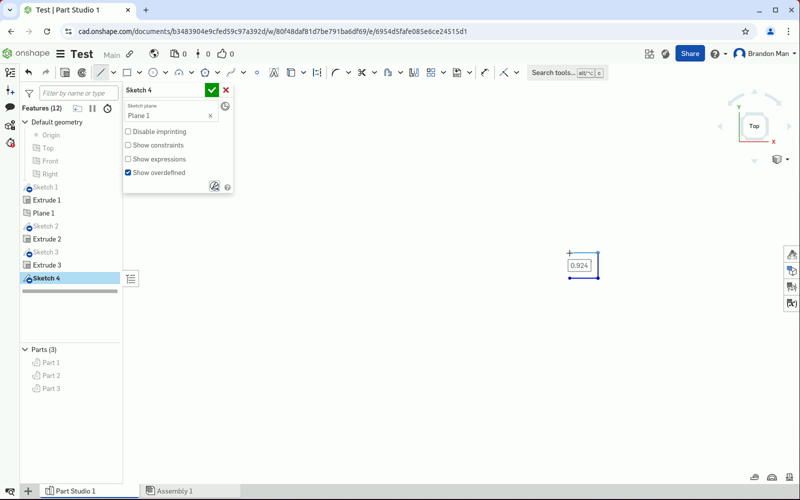
scroll(6)
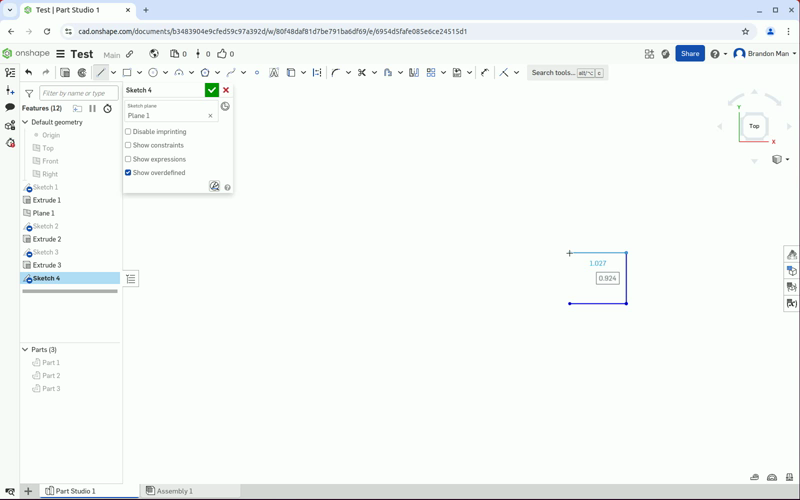
click(569, 252)
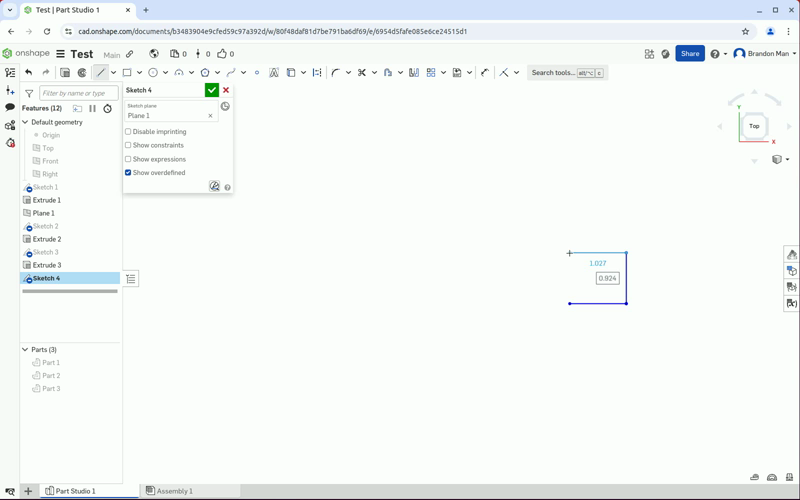
scroll(-6)
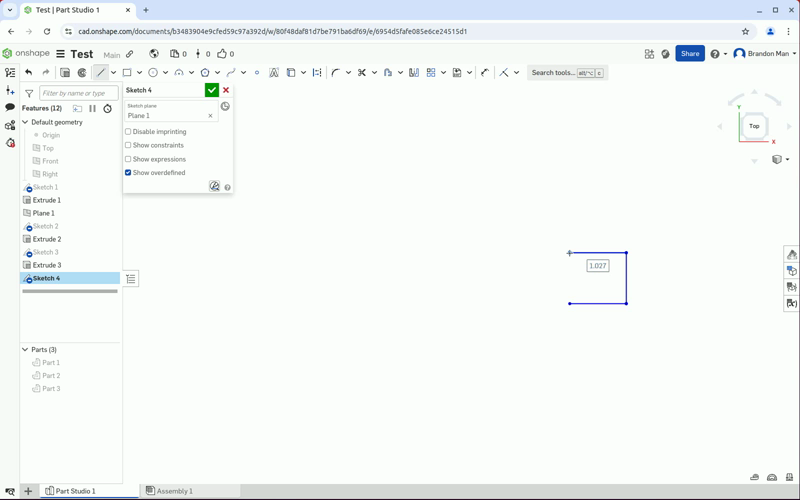
scroll(-6)
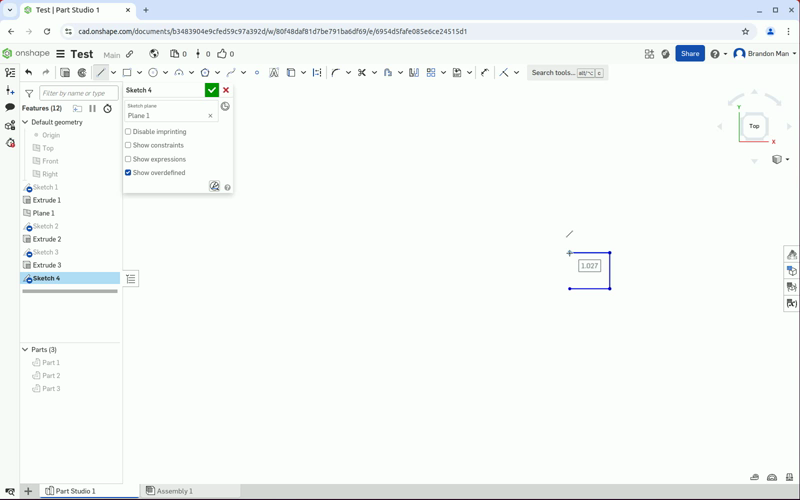
scroll(-6)
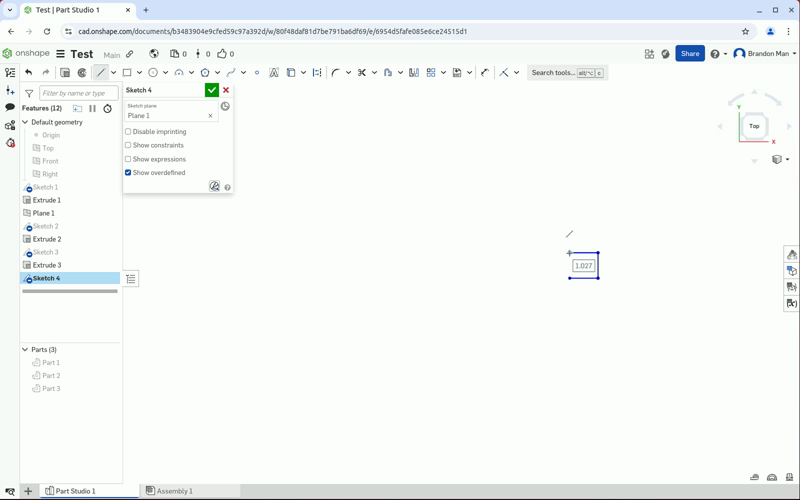
scroll(-6)
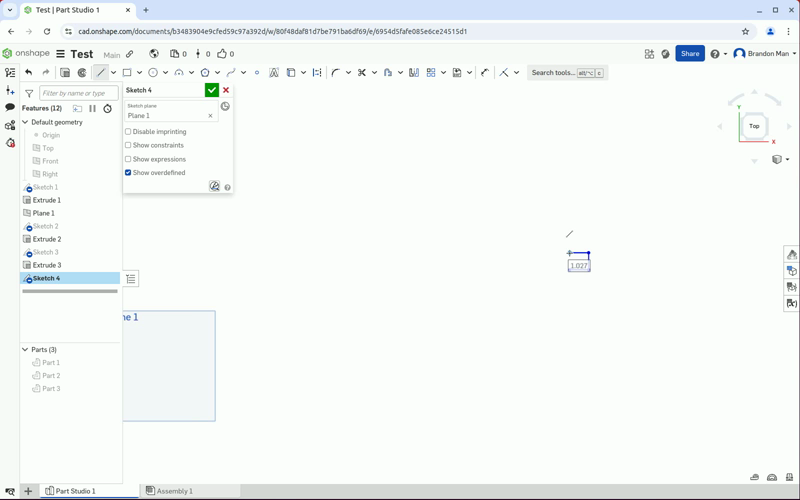
scroll(-6)
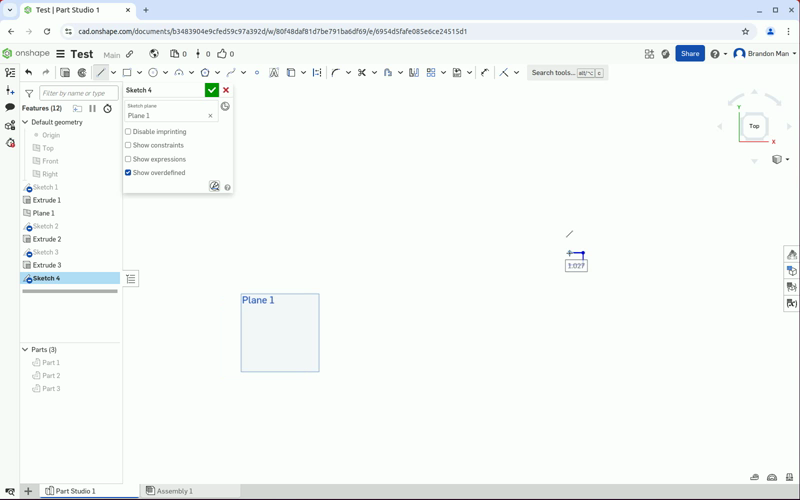
scroll(-6)
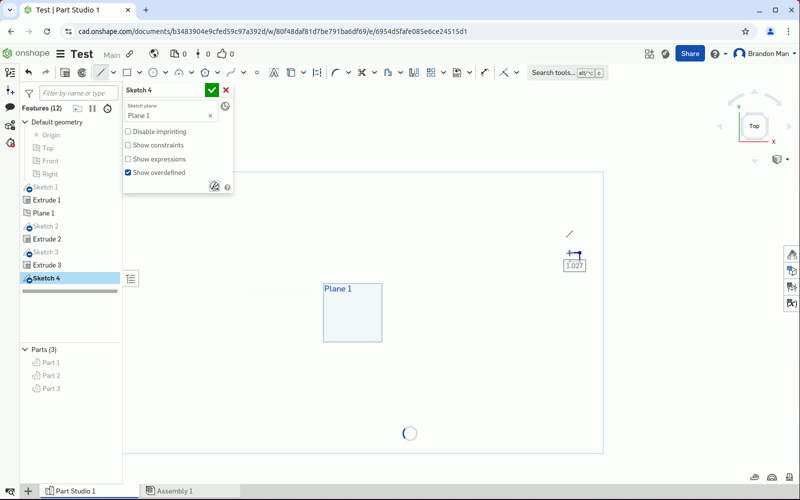
scroll(-6)
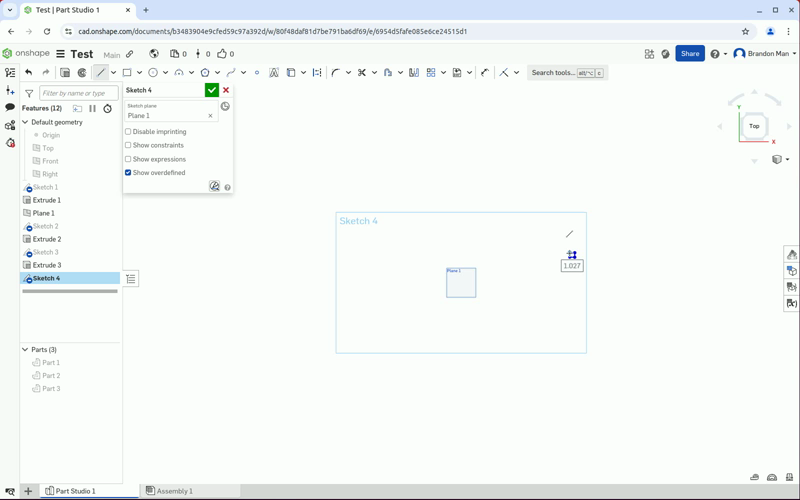
key_up(shift)
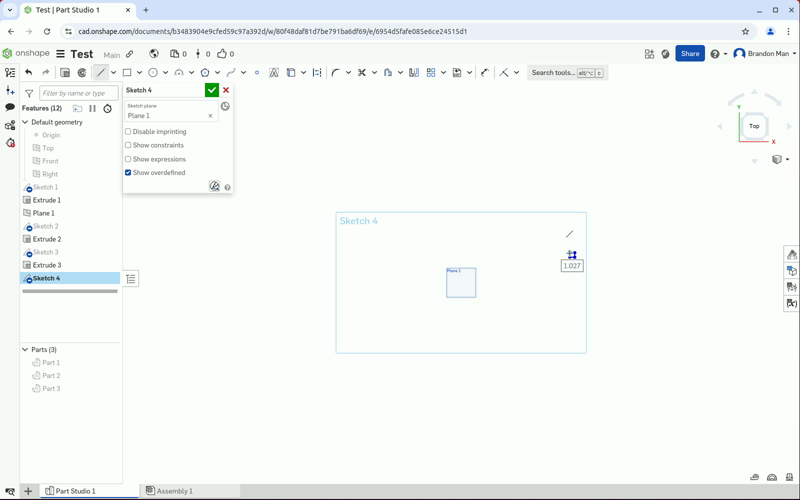
mouse_move(589, 252)
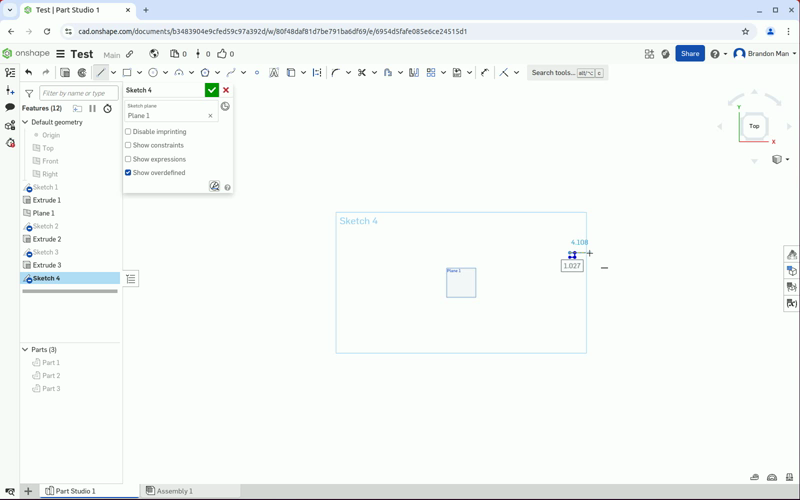
key_down(shift)
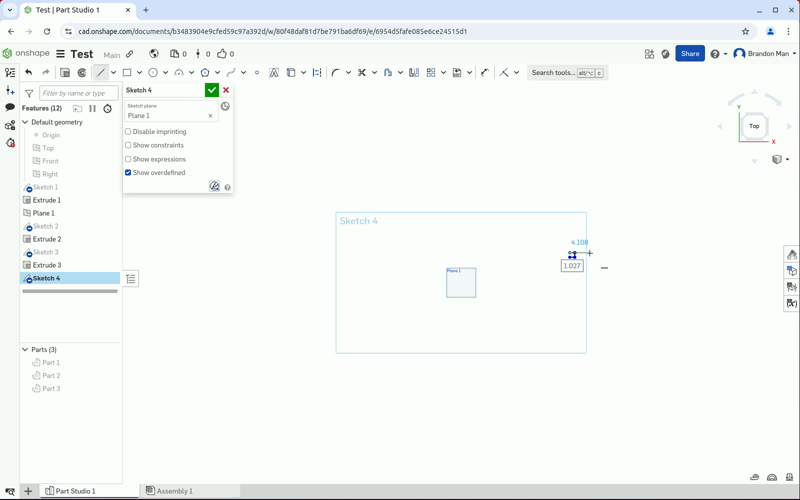
mouse_move(569, 257)
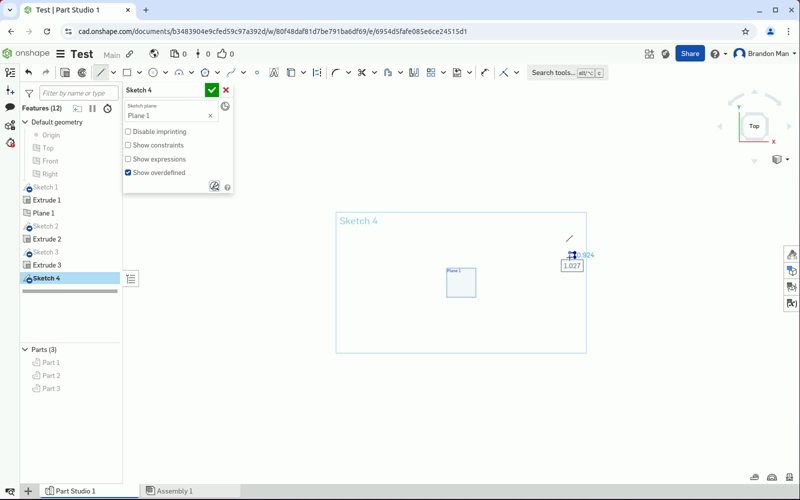
scroll(6)
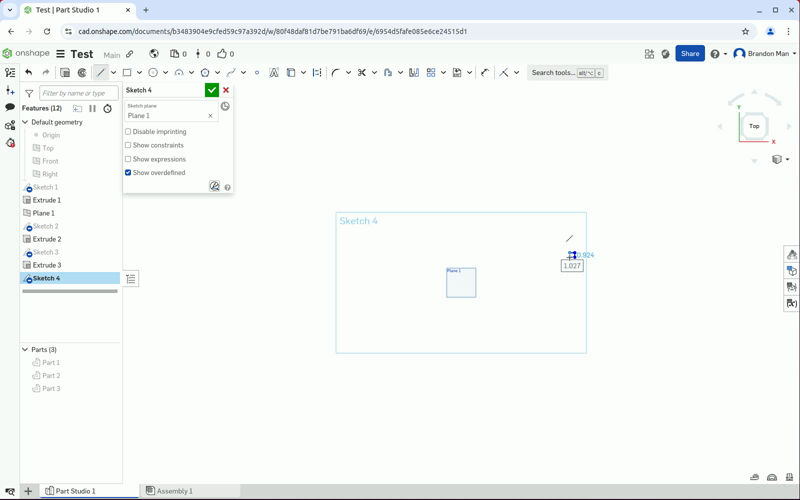
scroll(6)
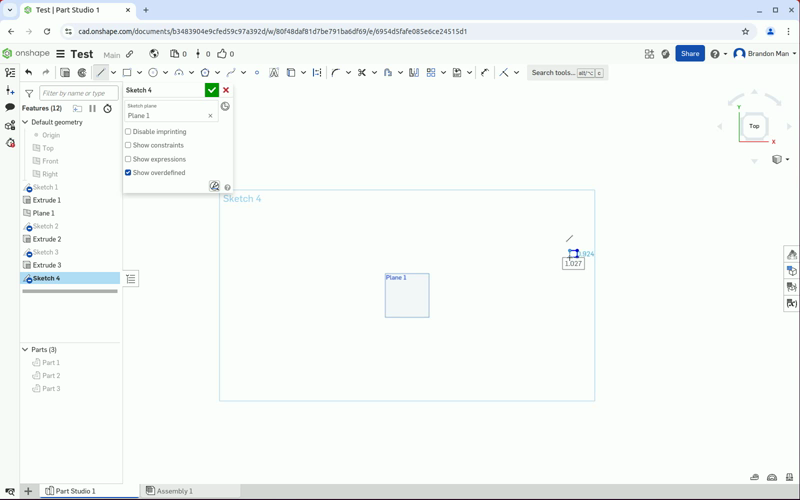
scroll(6)
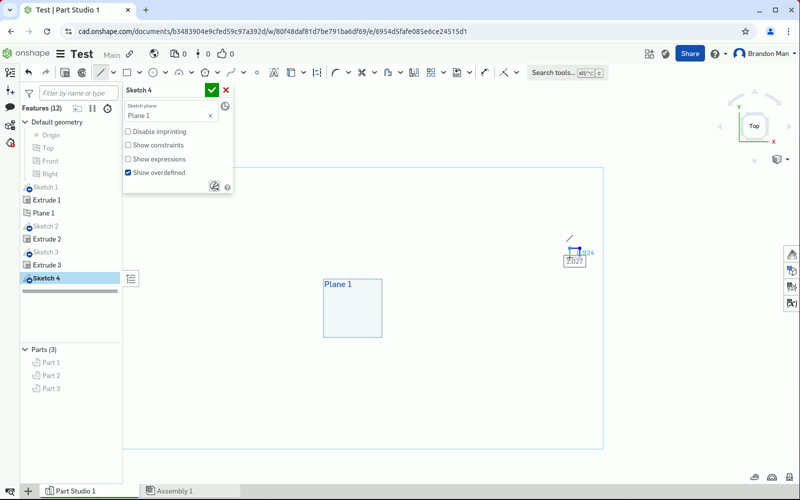
scroll(6)
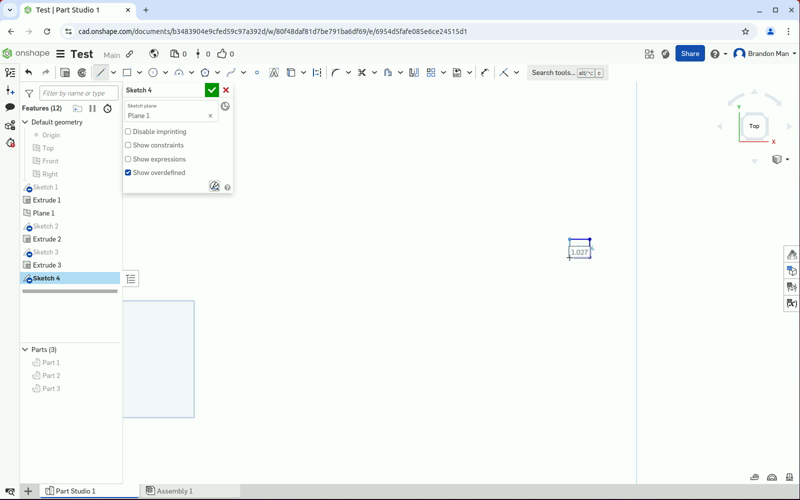
scroll(6)
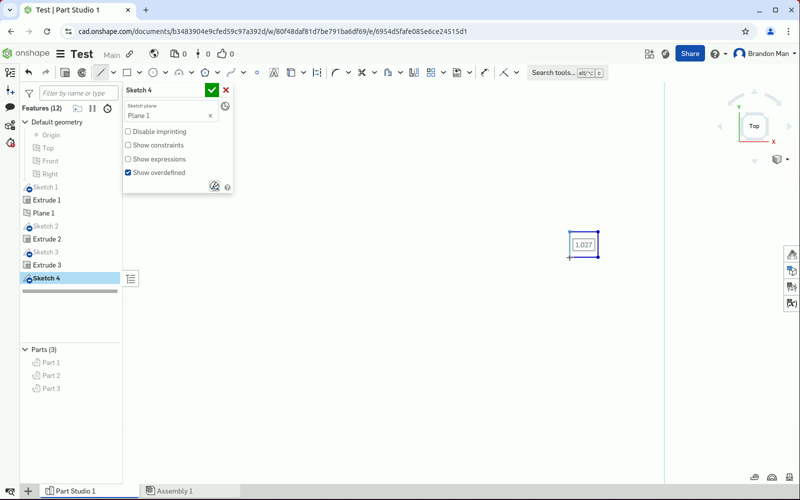
scroll(6)
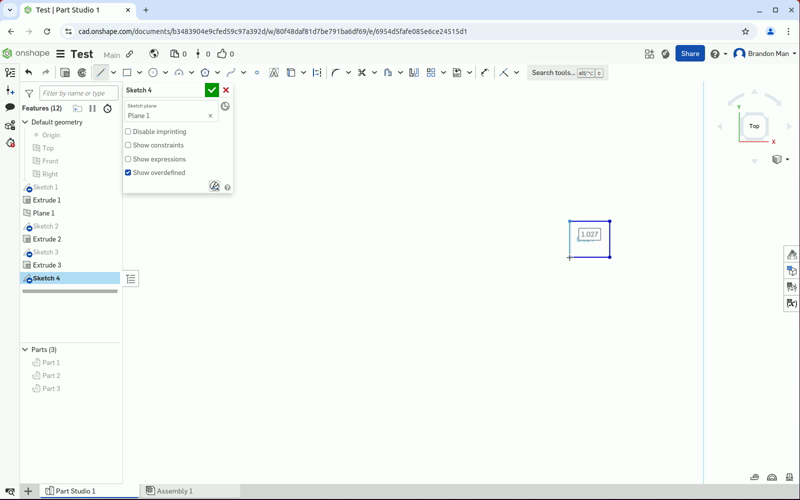
scroll(6)
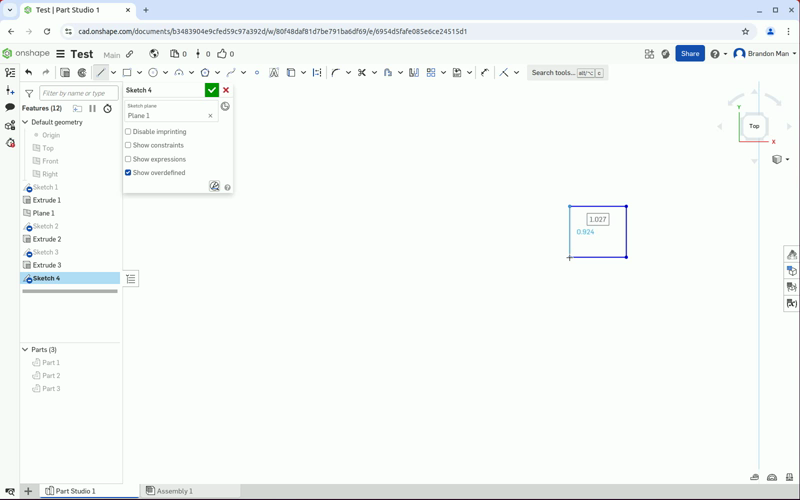
key_up(shift)
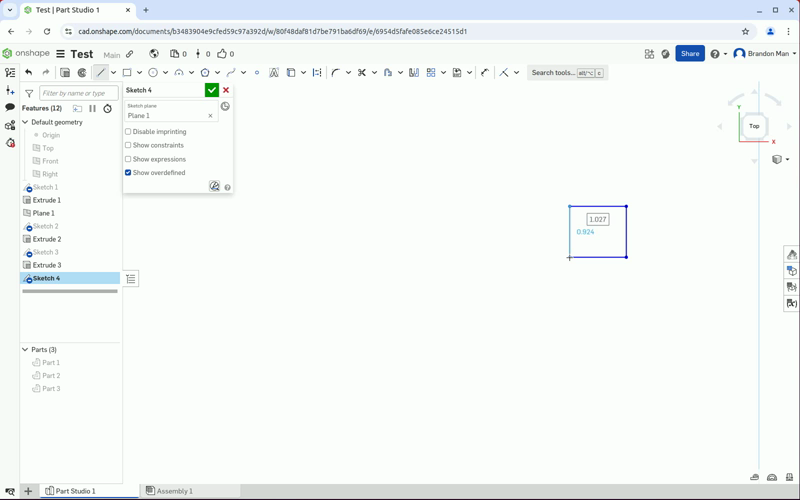
click(569, 257)
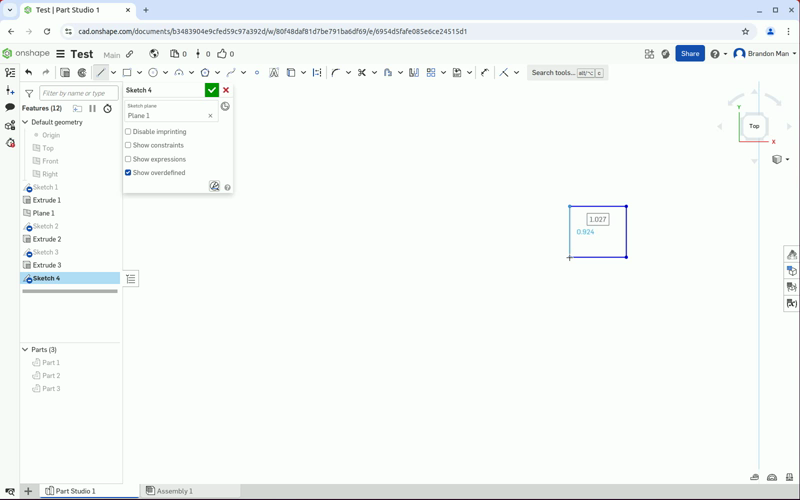
scroll(-6)
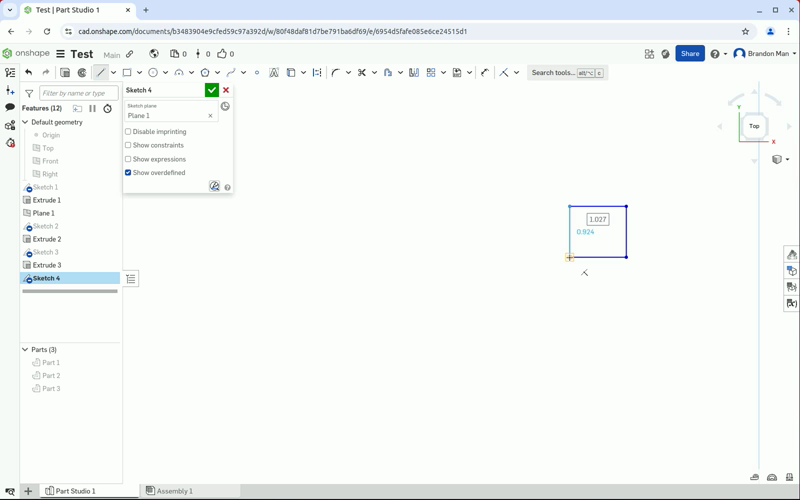
scroll(-6)
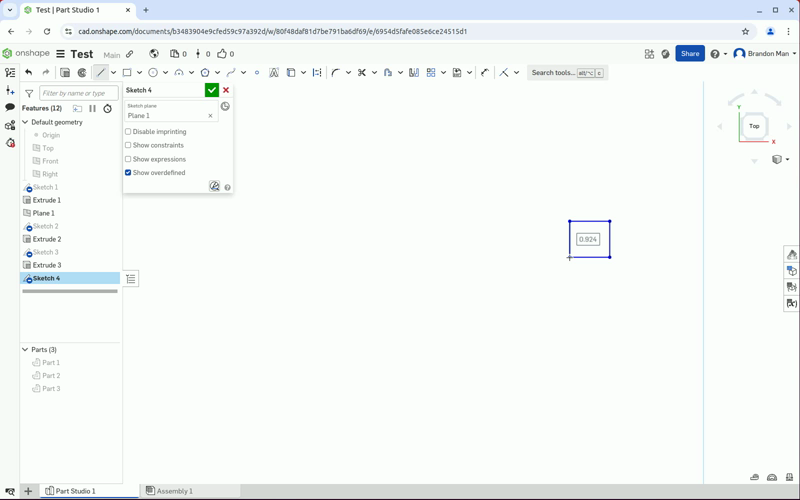
scroll(-6)
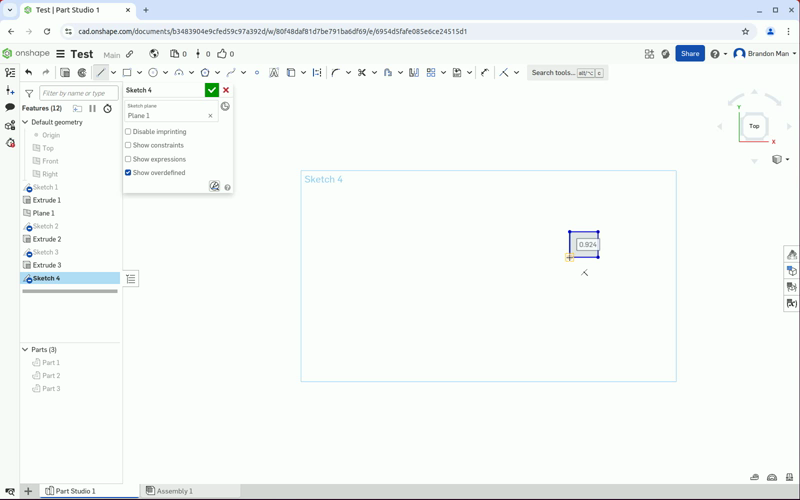
scroll(-6)
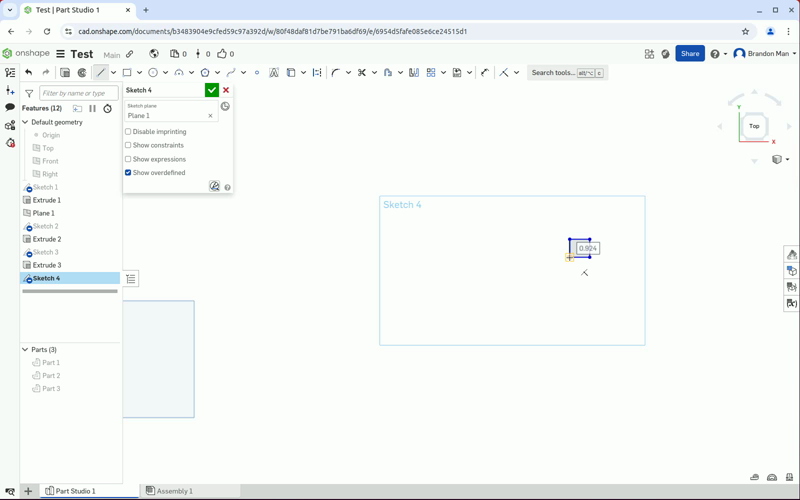
scroll(-6)
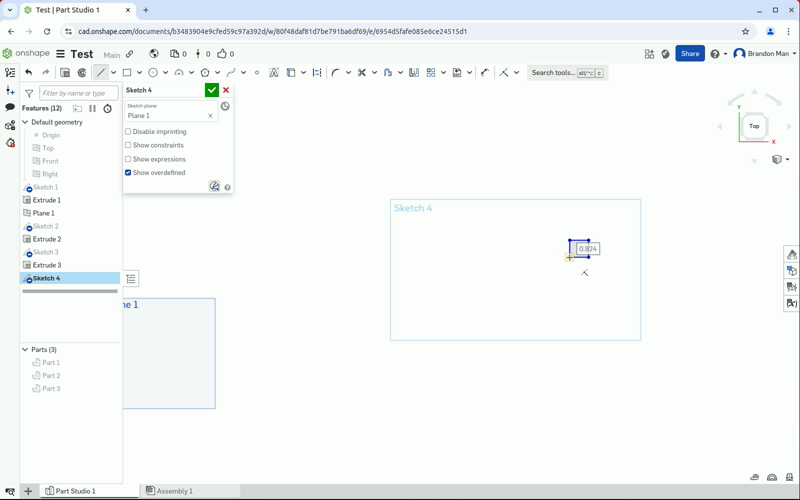
scroll(-6)
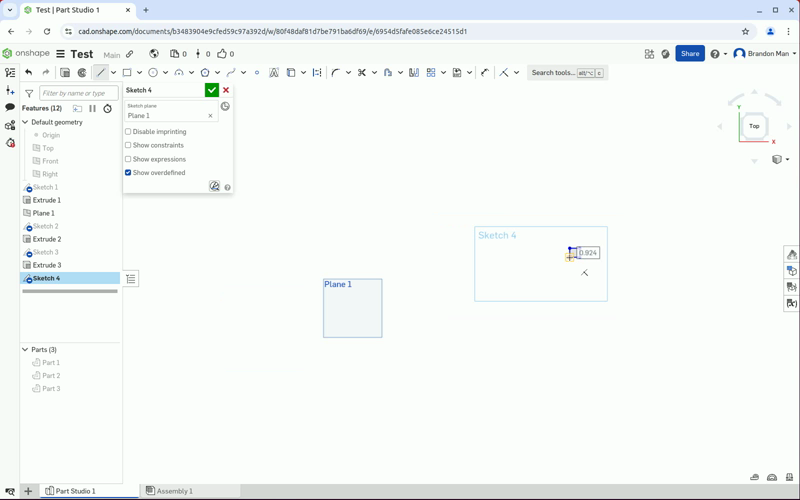
scroll(-6)
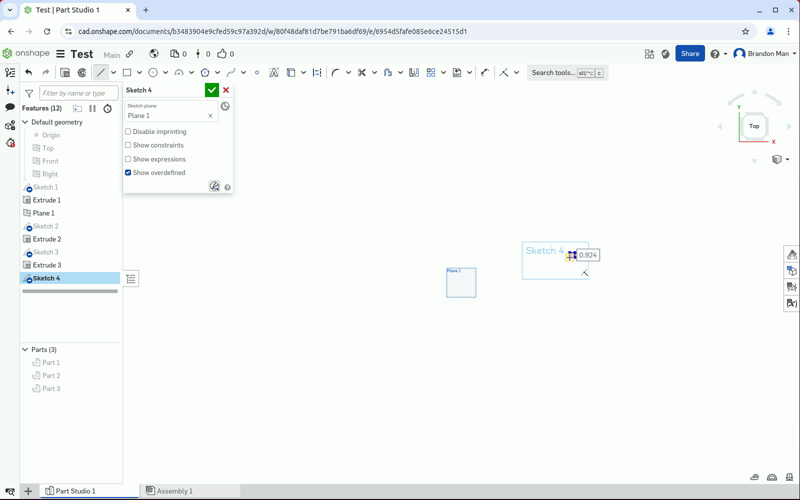
key(esc)
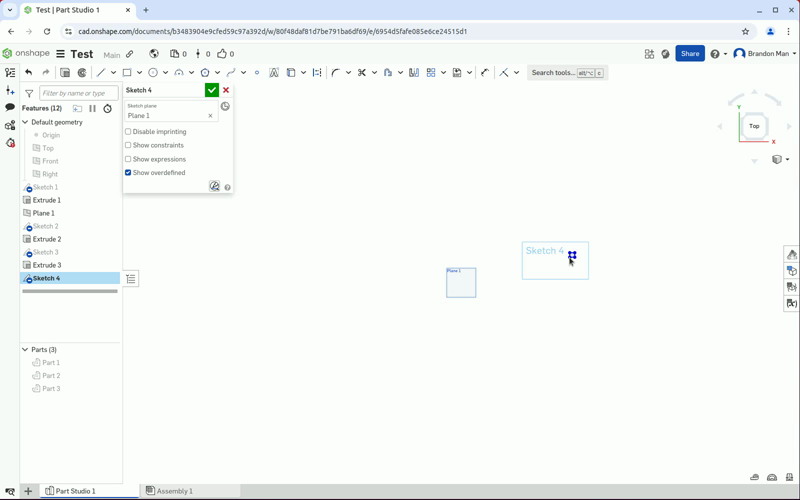
mouse_move(571, 252)
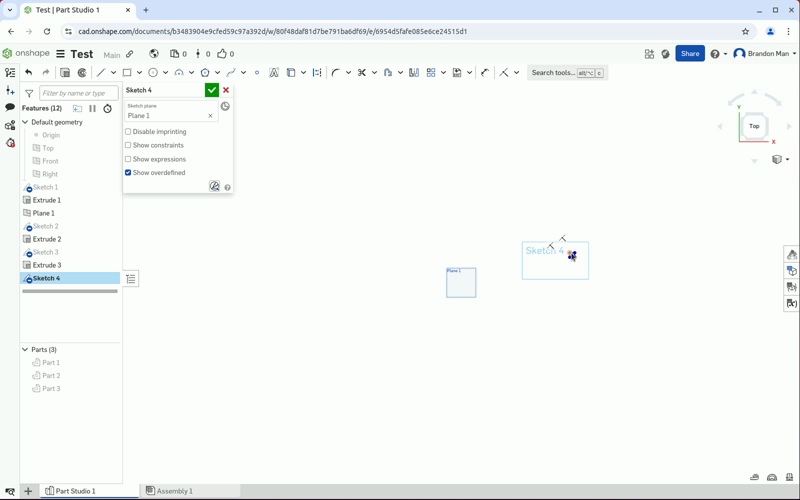
scroll(6)
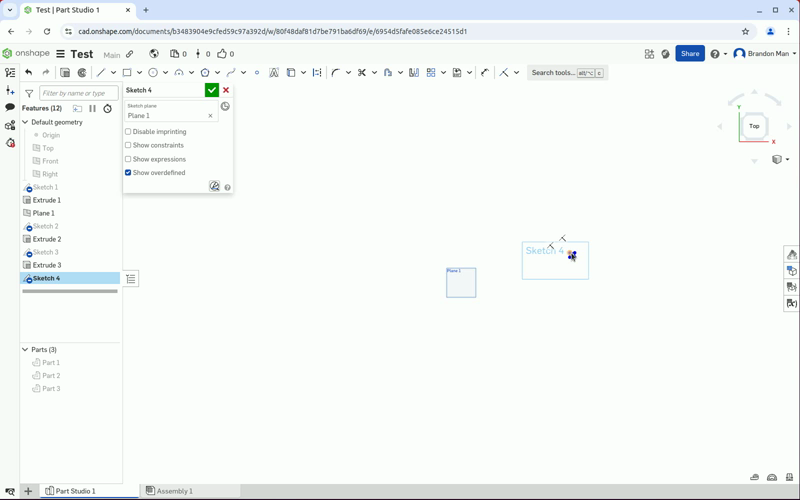
scroll(6)
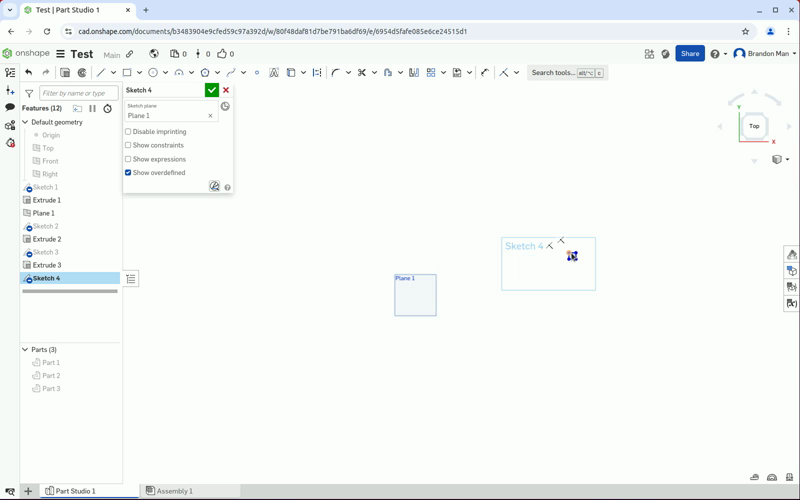
scroll(6)
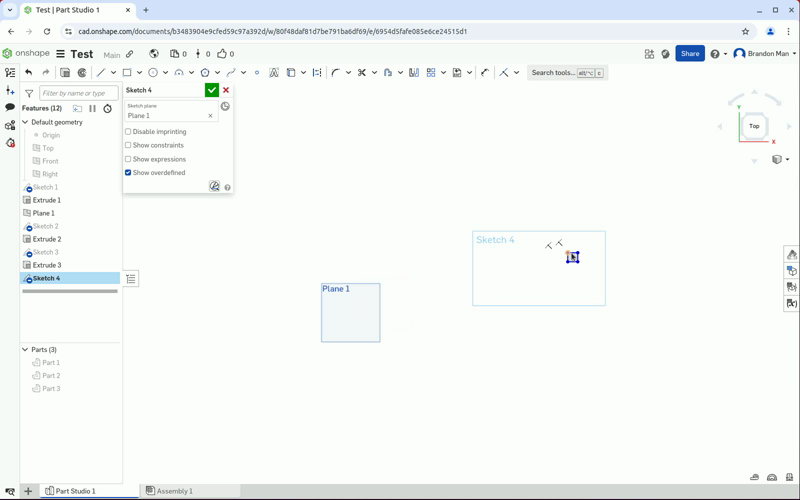
scroll(6)
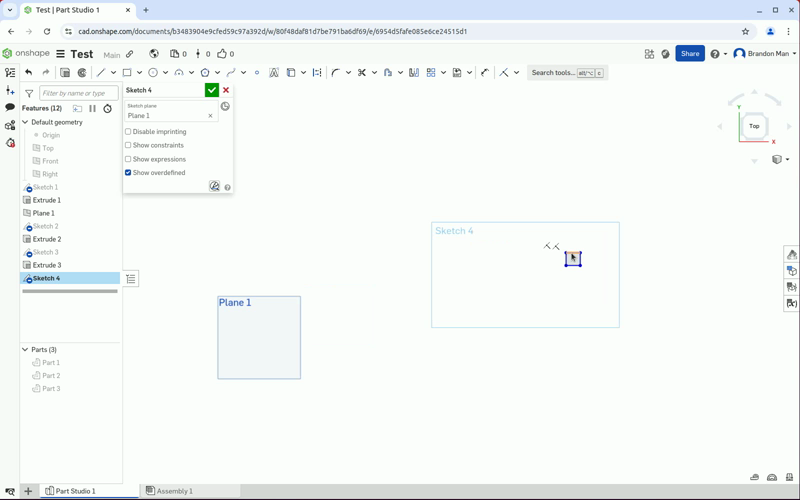
scroll(6)
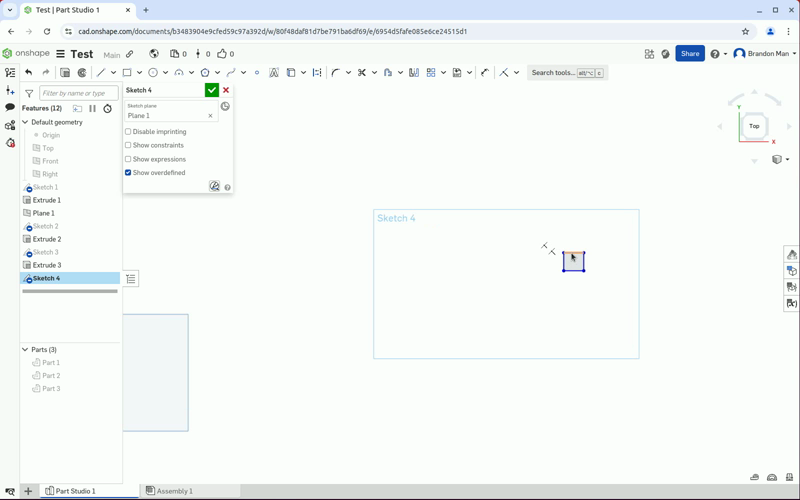
scroll(6)
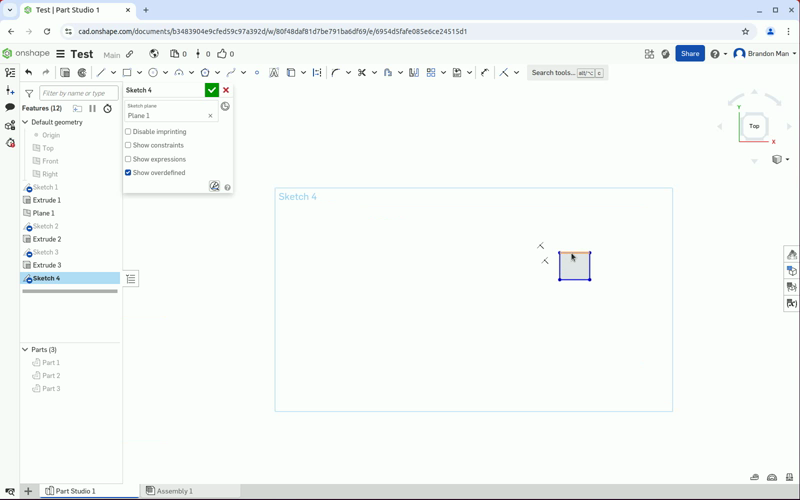
scroll(6)
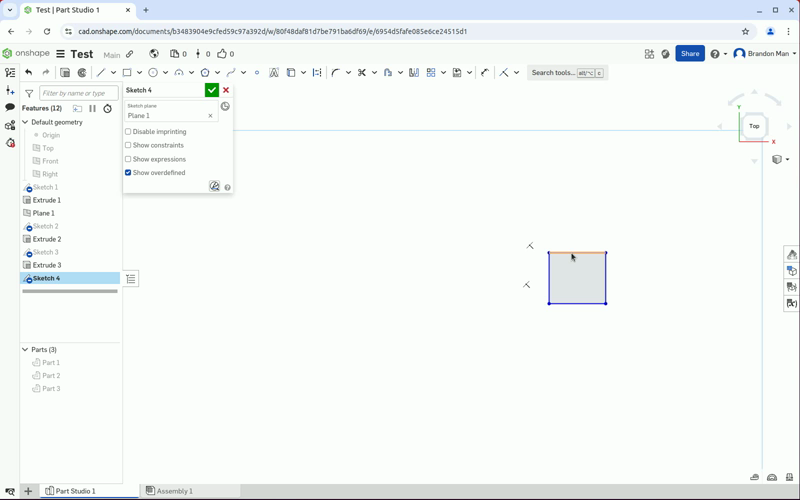
click(571, 252)
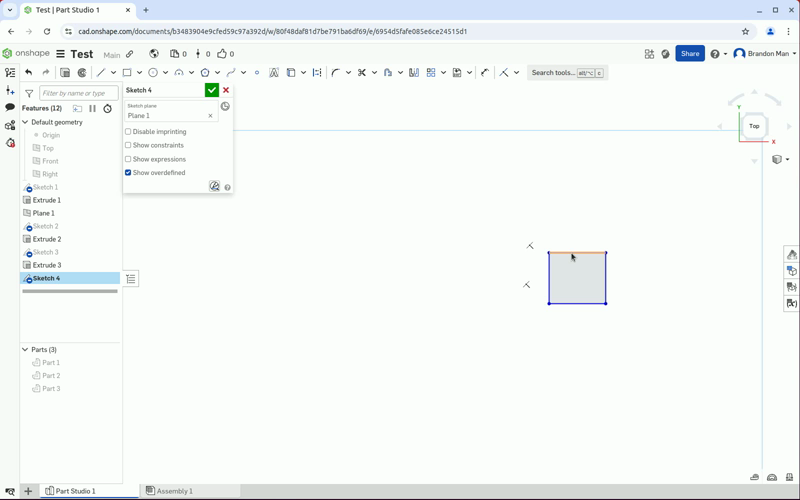
scroll(-6)
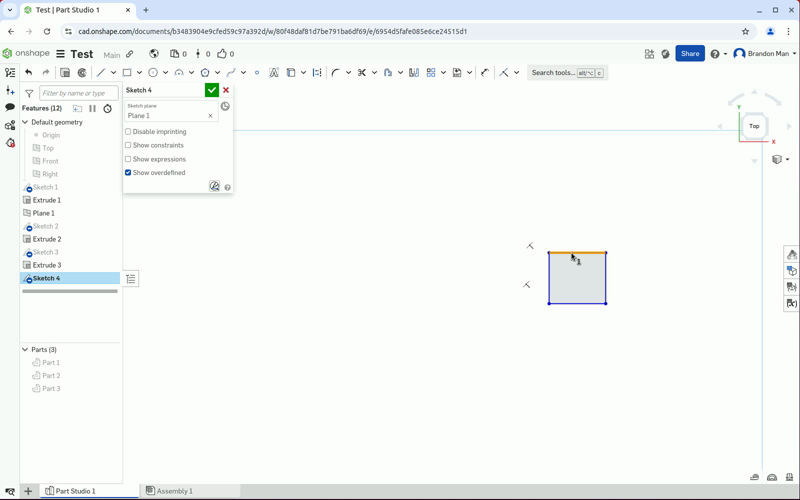
scroll(-6)
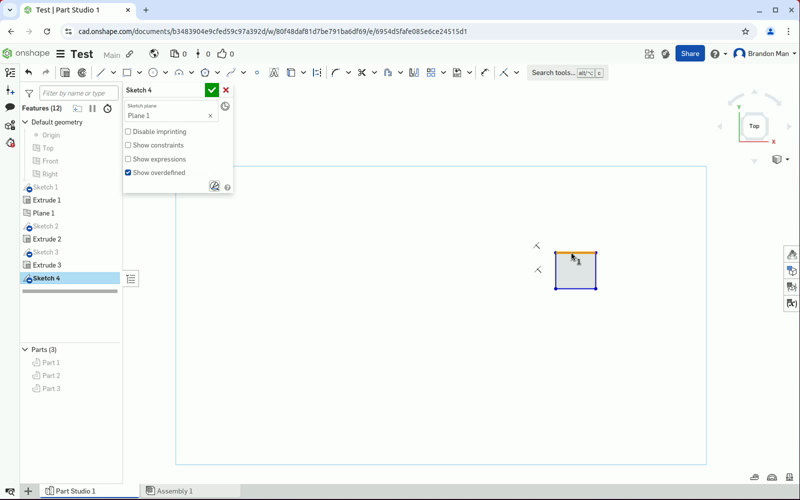
scroll(-6)
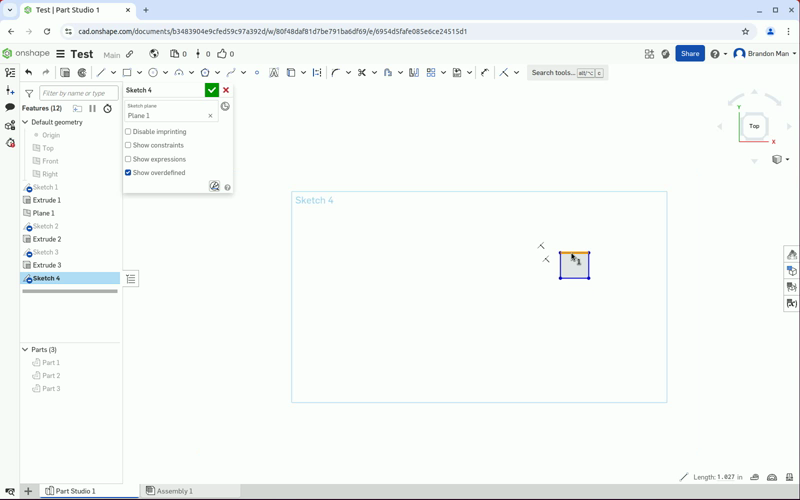
scroll(-6)
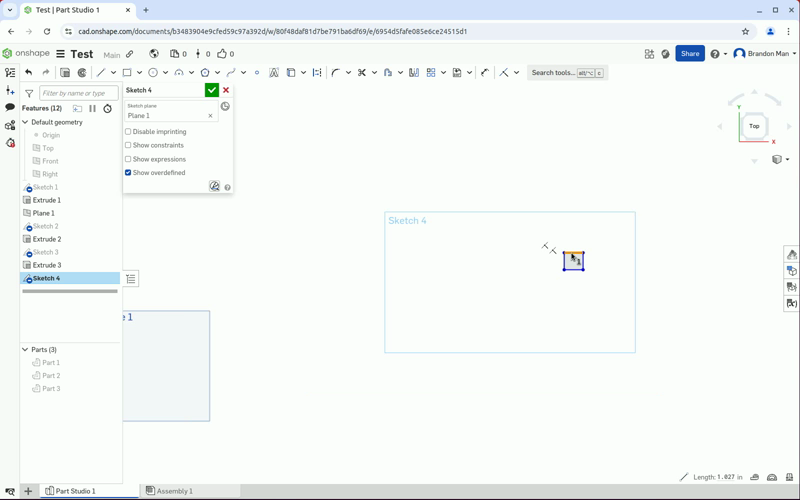
scroll(-6)
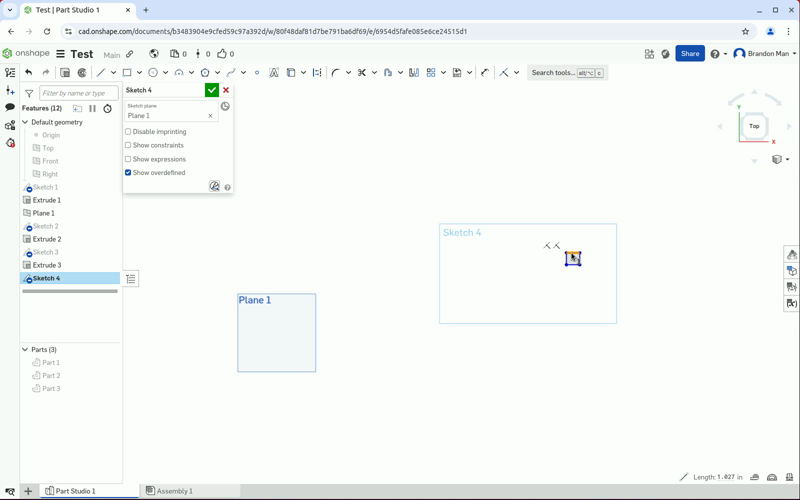
scroll(-6)
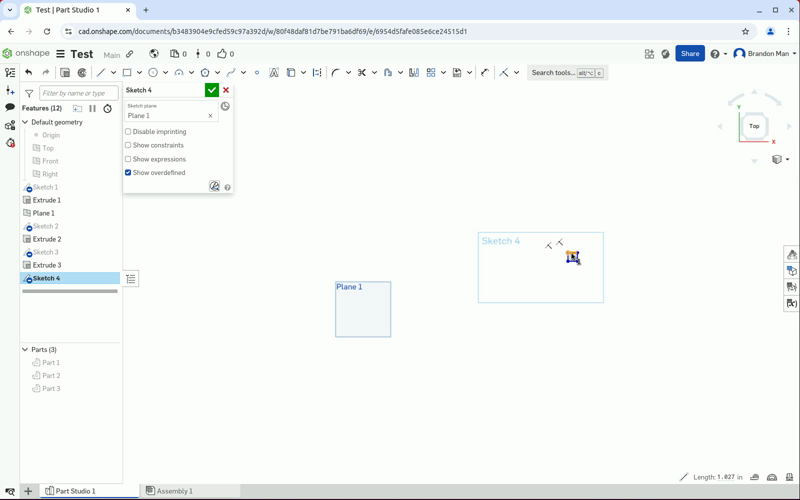
scroll(-6)
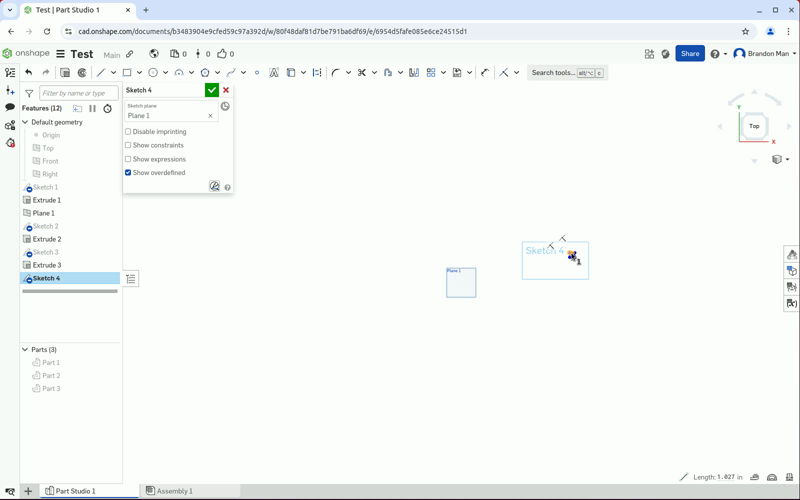
mouse_move(73, 352)
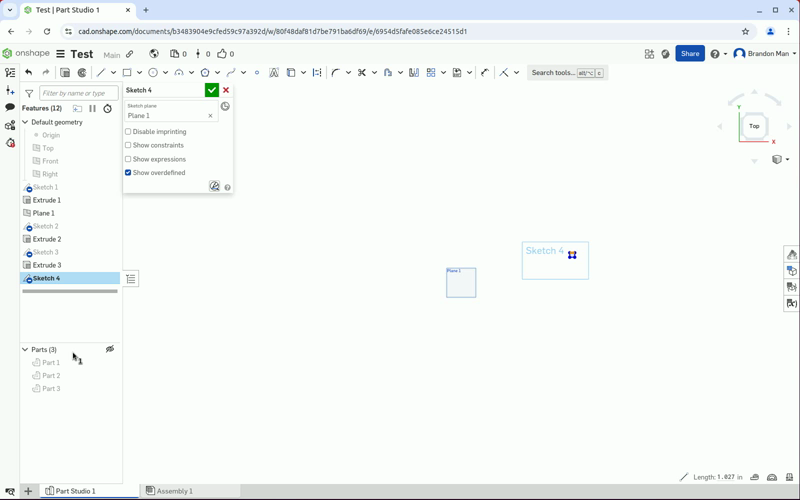
key(shift+y)
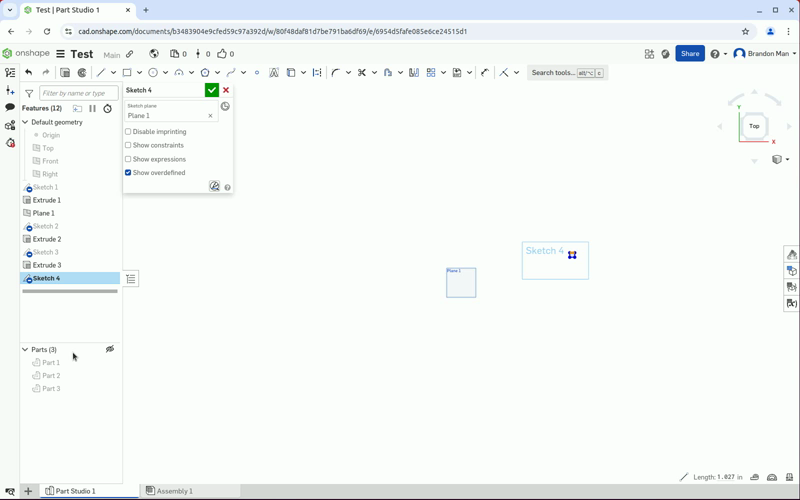
key(shift+e)
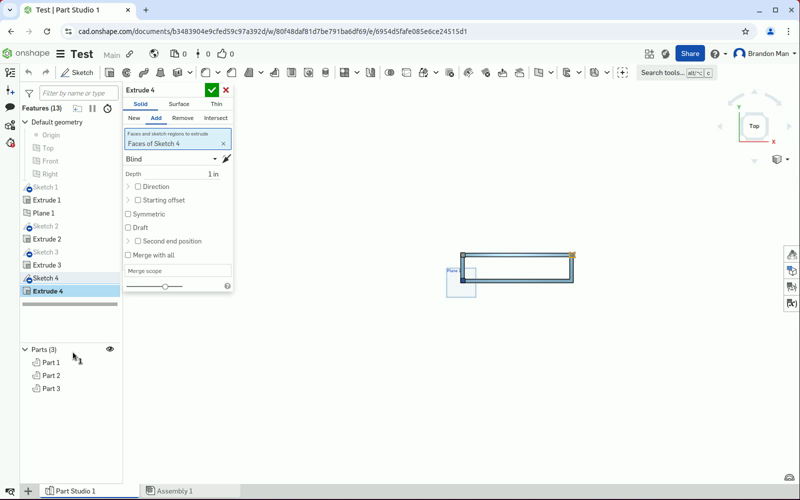
mouse_move(143, 106)
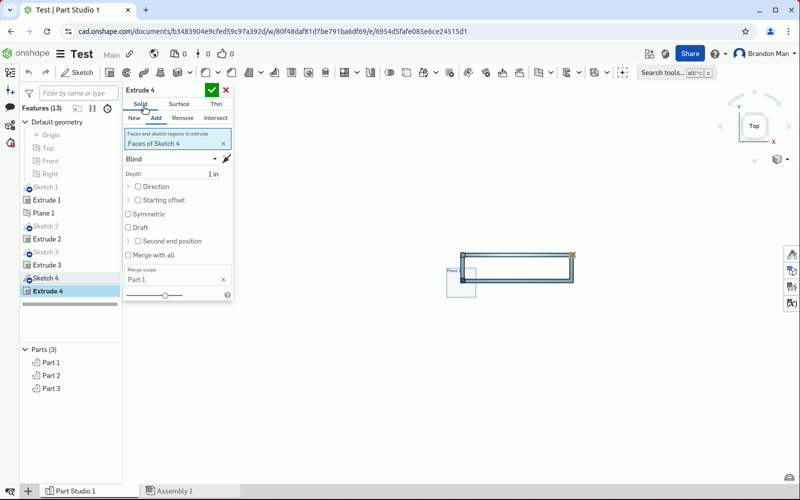
click(143, 106)
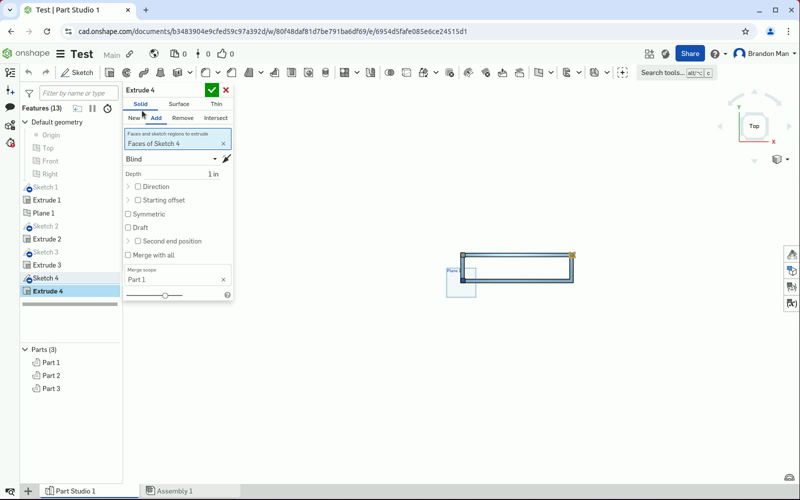
mouse_move(137, 120)
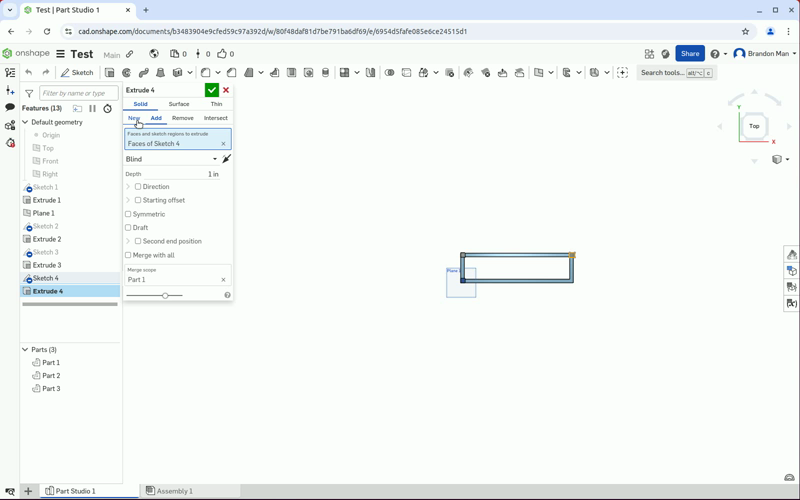
click(137, 120)
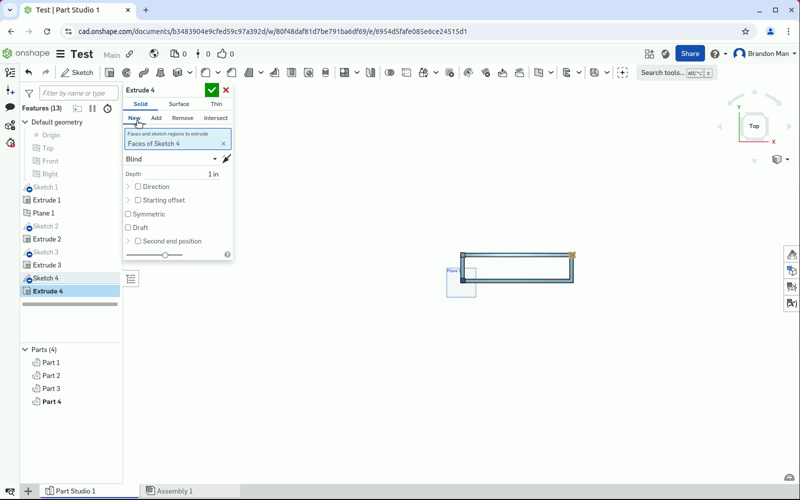
key(tab, 4)
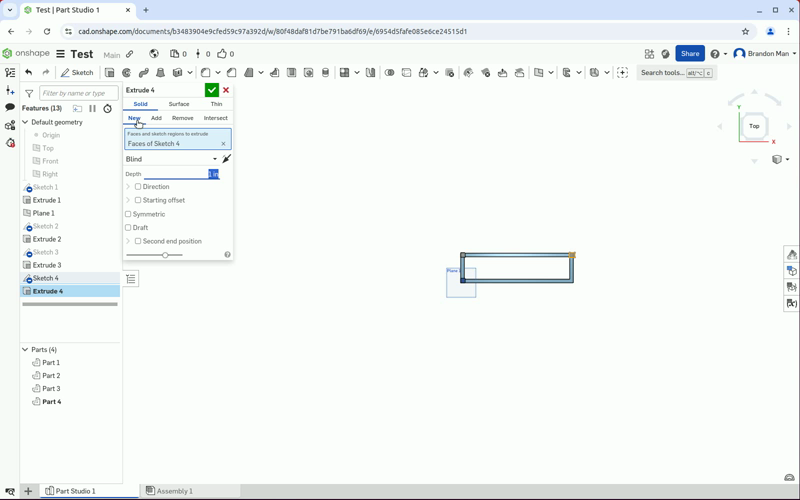
text(1.444)
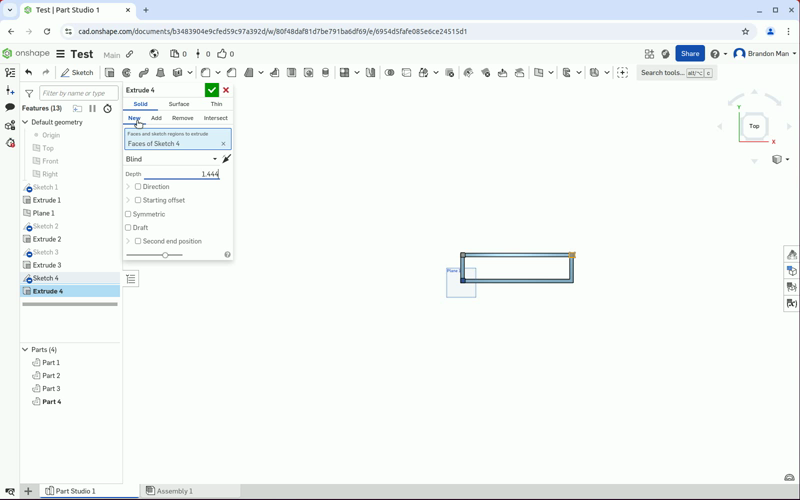
key(enter)
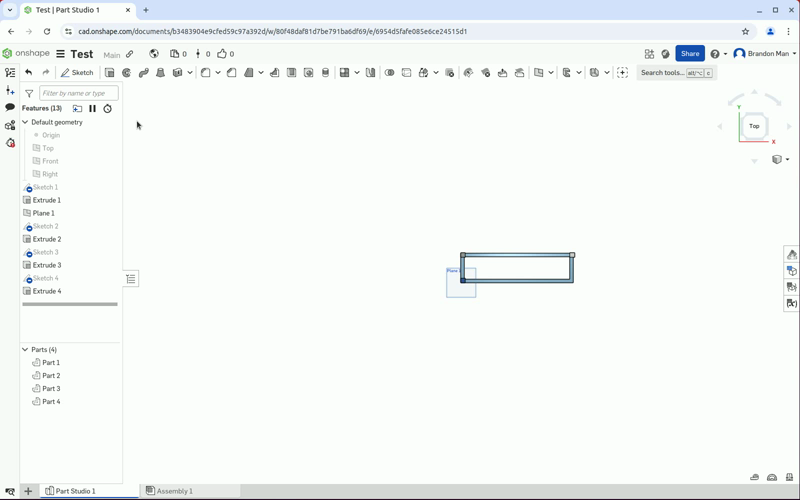
key(shift+h)
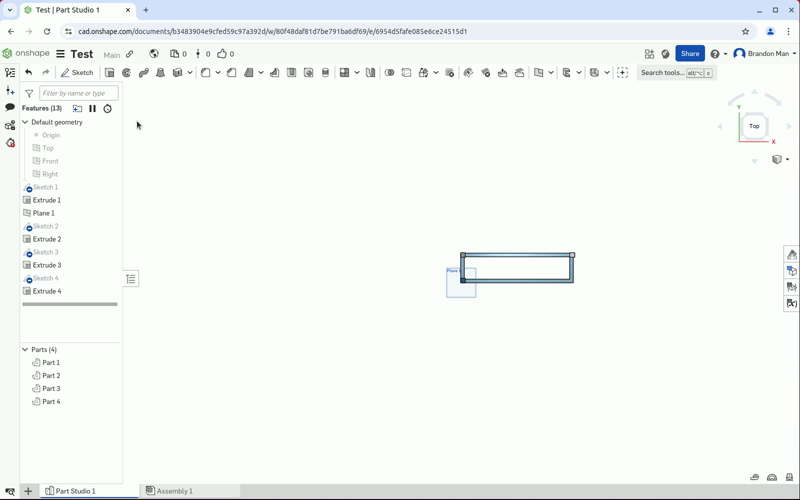
key(shift+h)
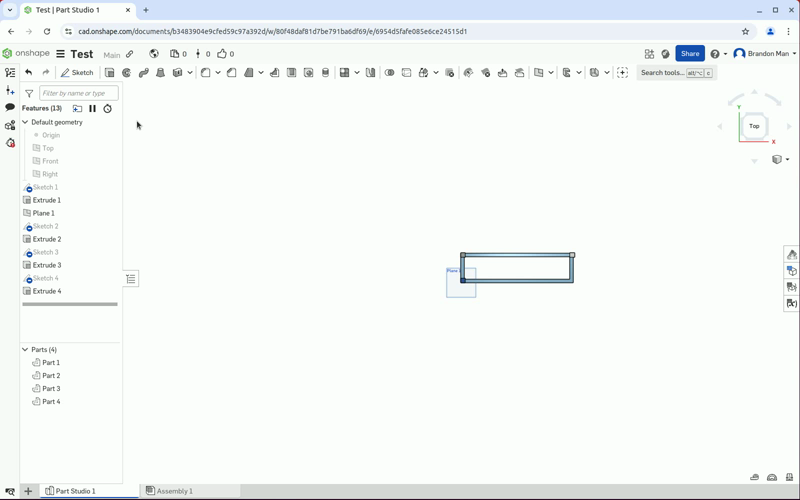
mouse_move(73, 189)
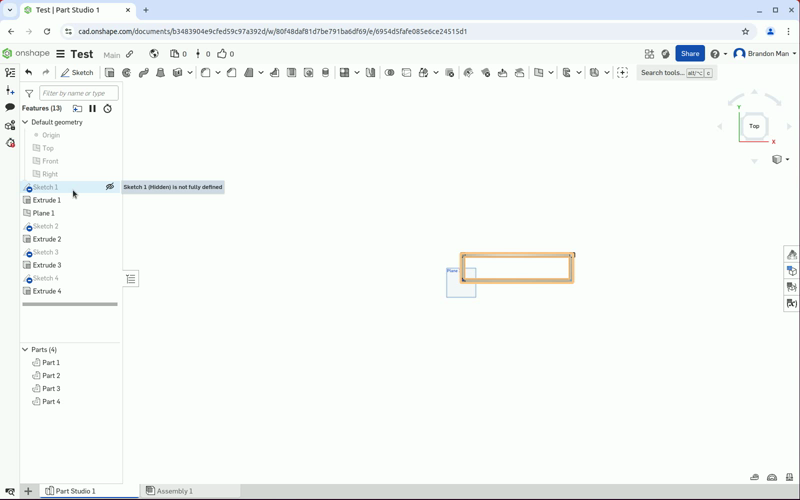
click(73, 189)
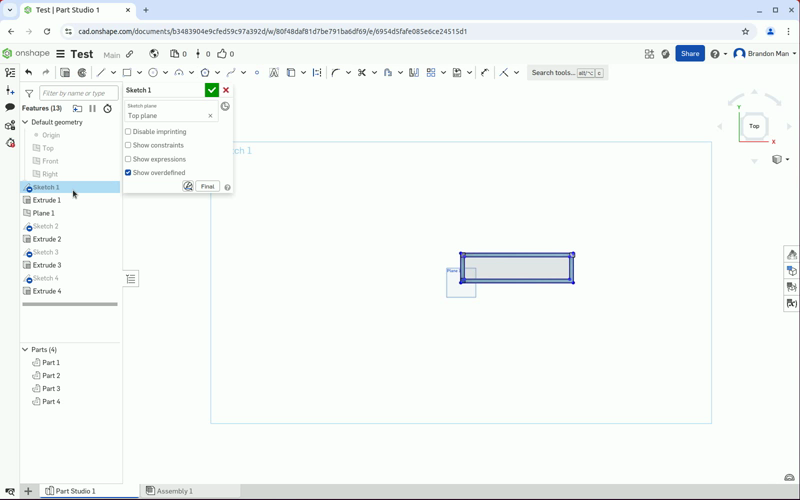
mouse_move(229, 92)
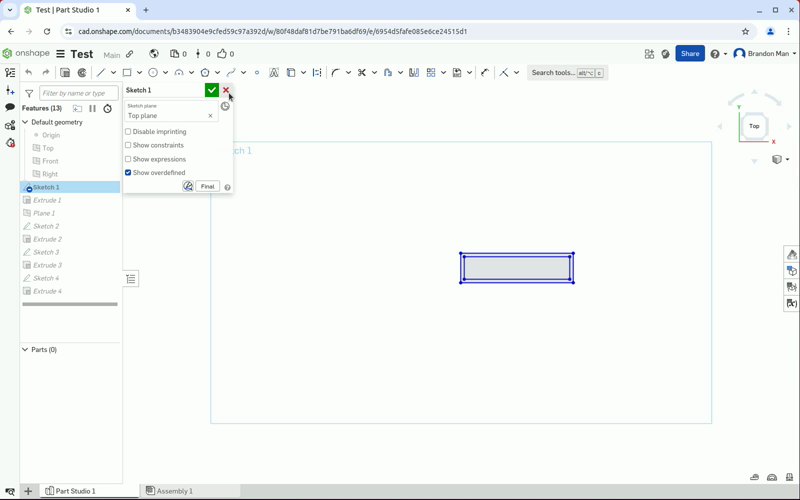
click(229, 92)
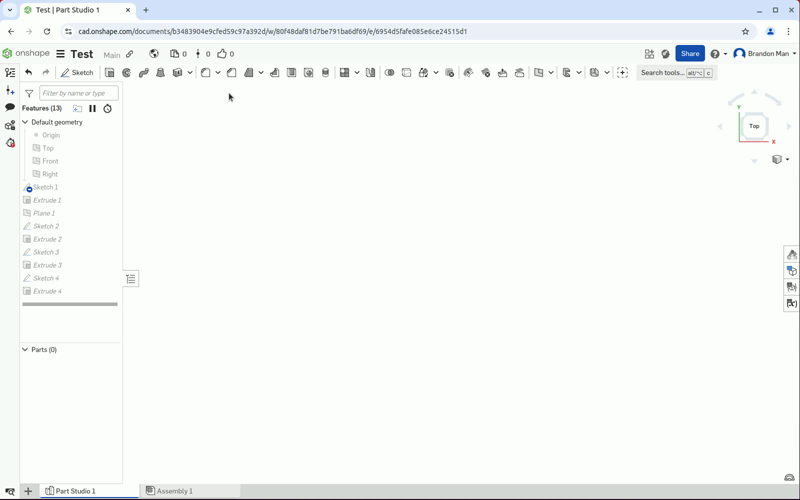
key(shift+s)
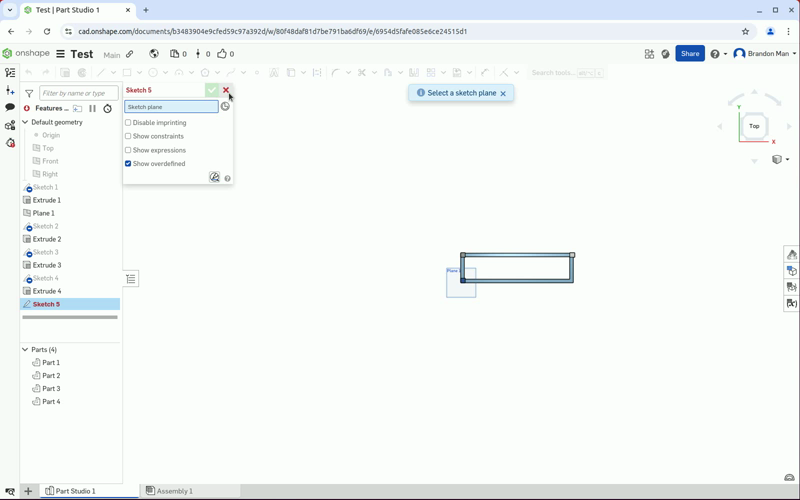
mouse_move(73, 215)
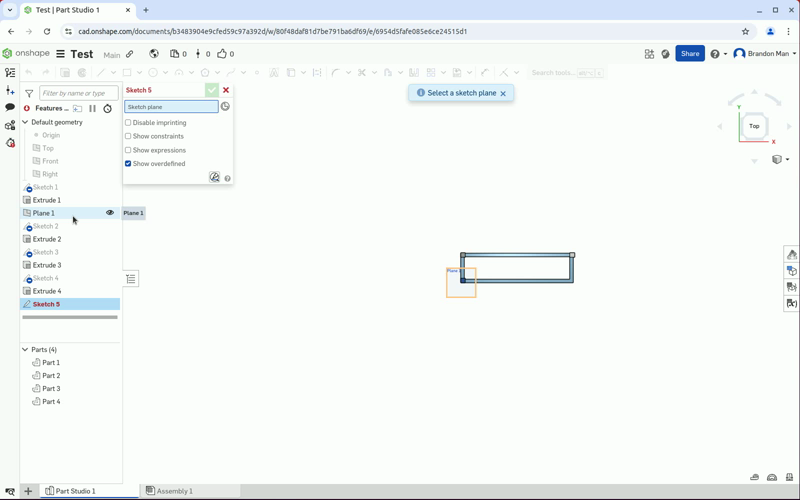
click(73, 215)
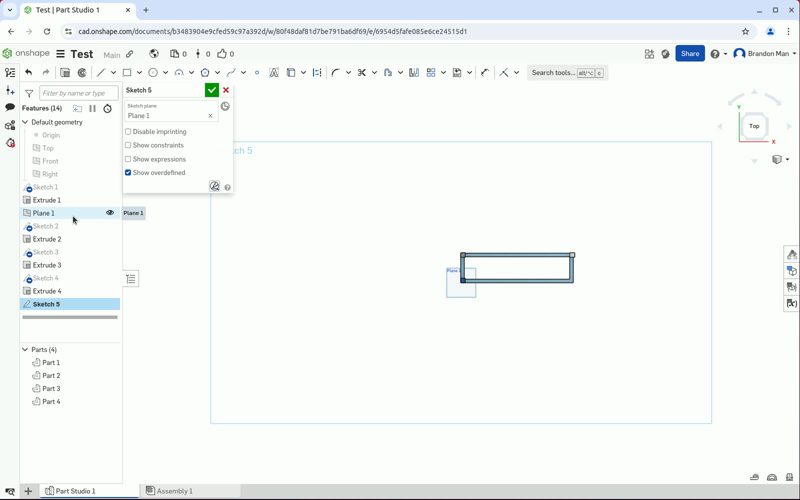
mouse_move(73, 352)
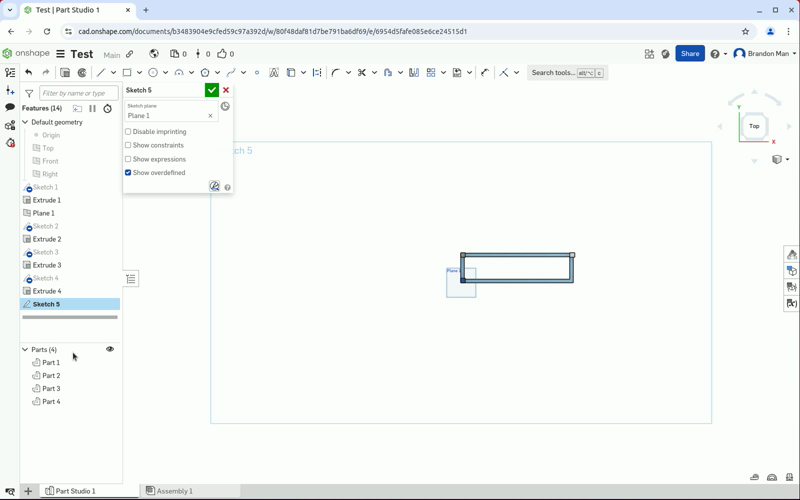
key(y)
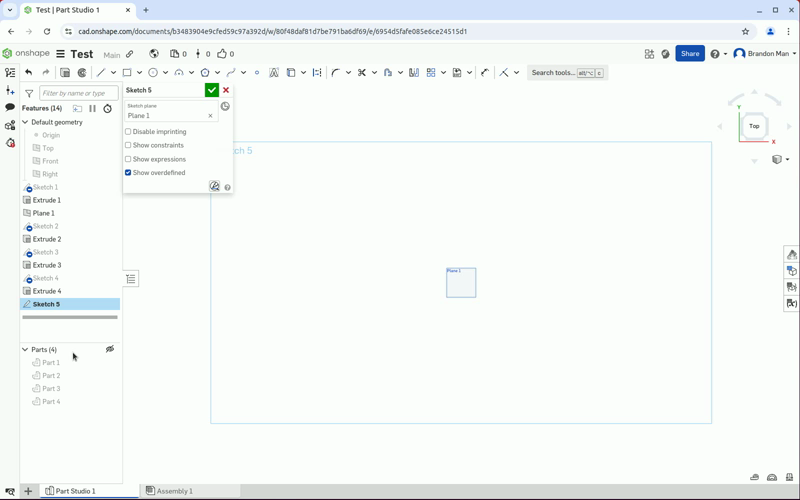
key(l)
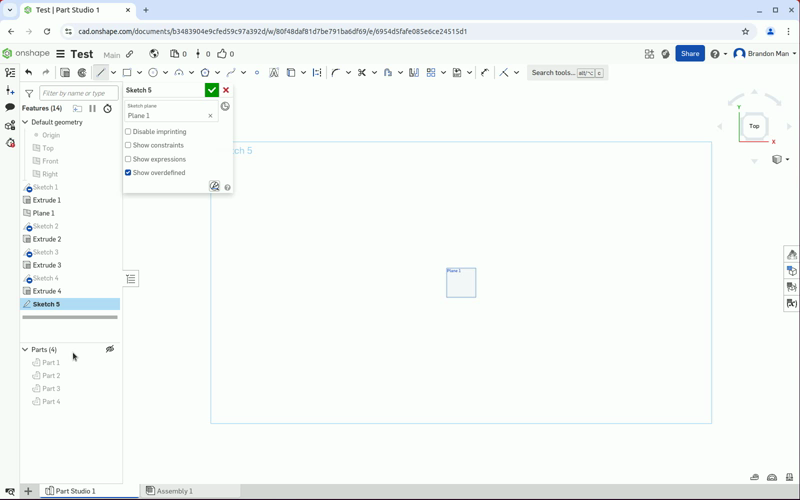
key_down(shift)
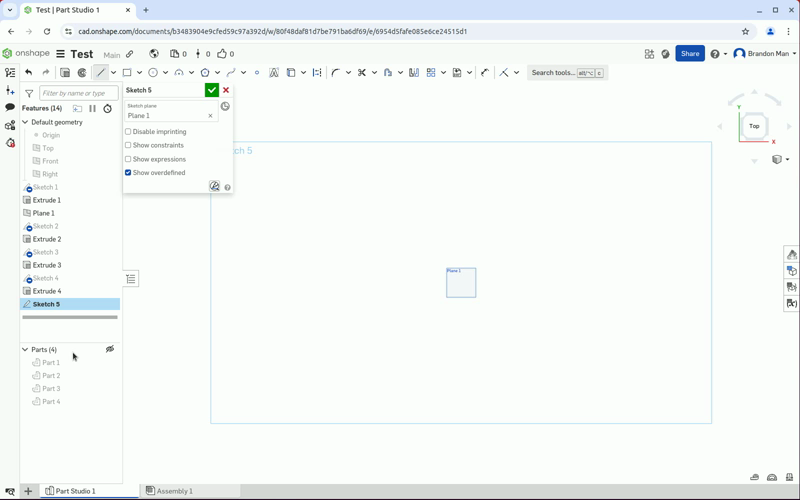
mouse_move(569, 282)
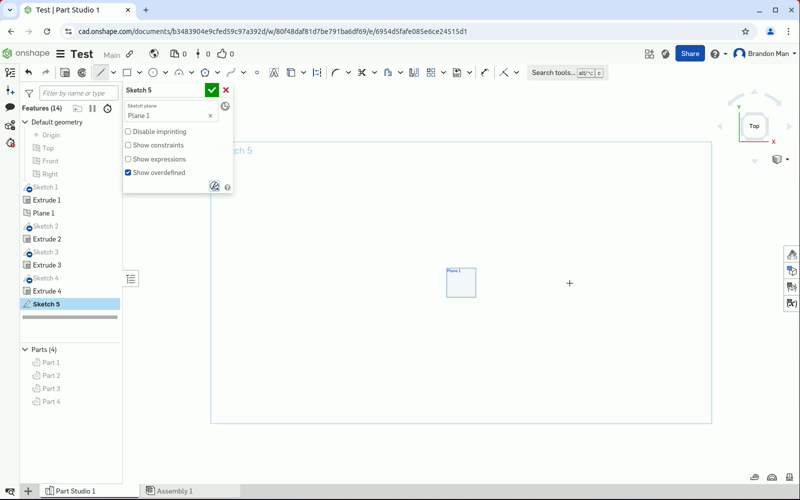
click(569, 282)
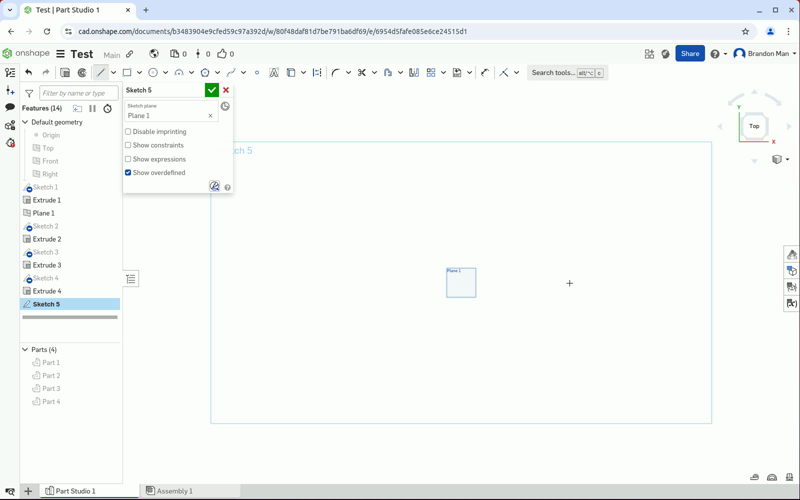
key_up(shift)
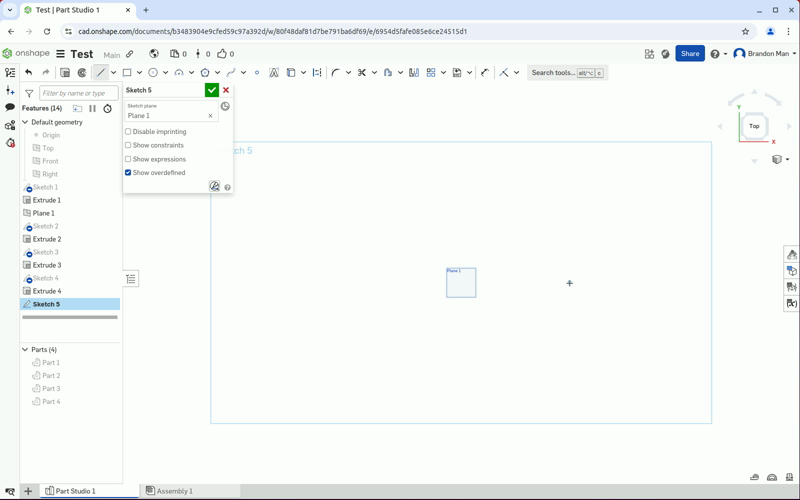
key_down(shift)
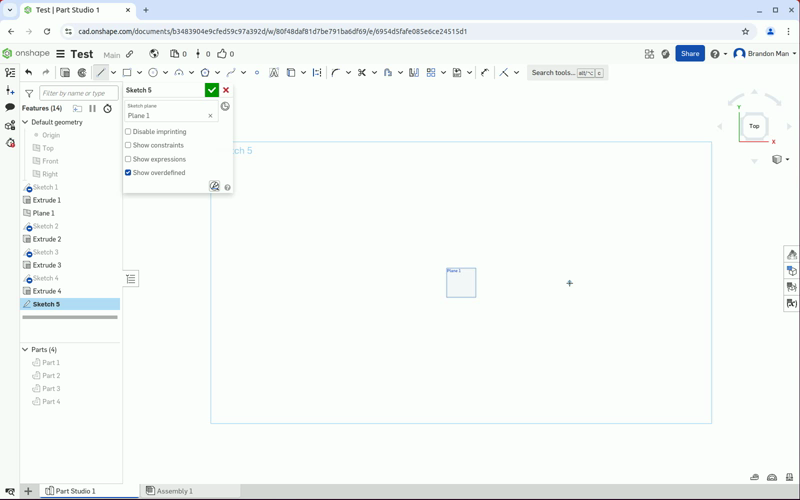
mouse_move(589, 282)
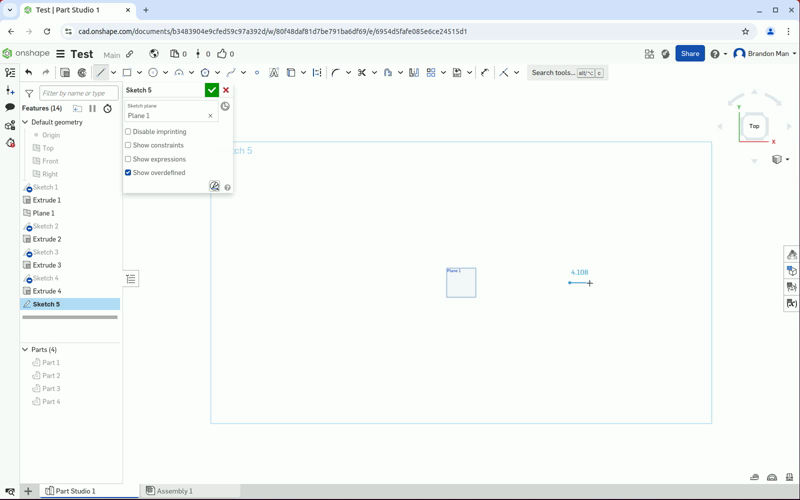
mouse_move(574, 282)
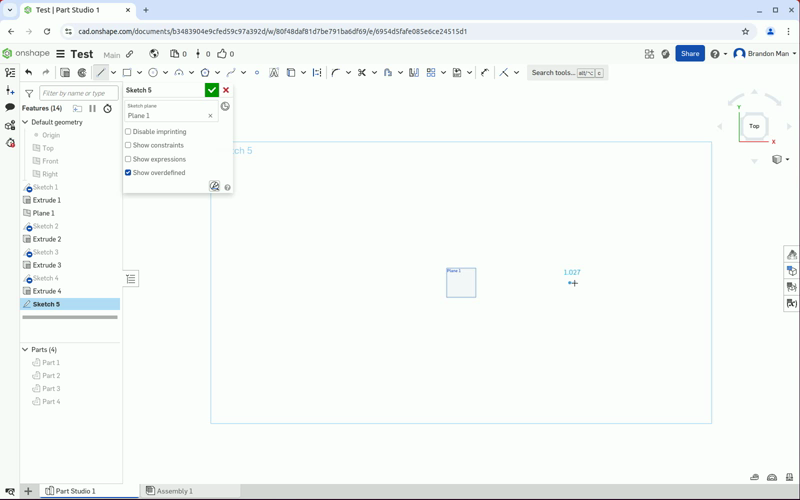
scroll(6)
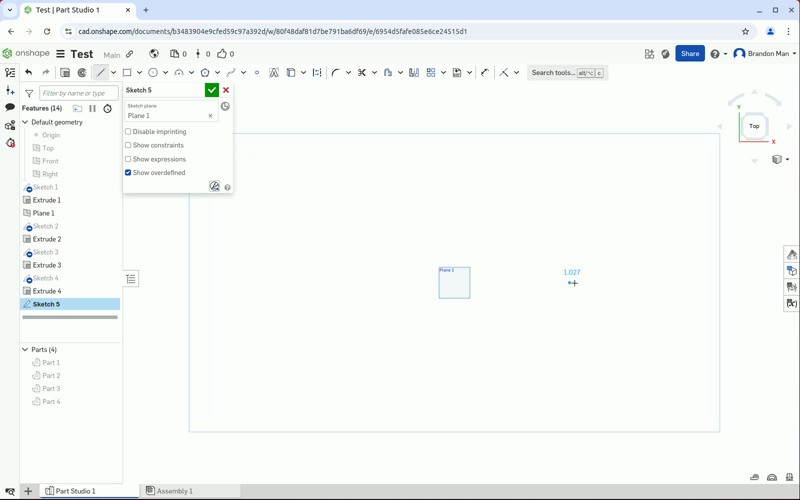
scroll(6)
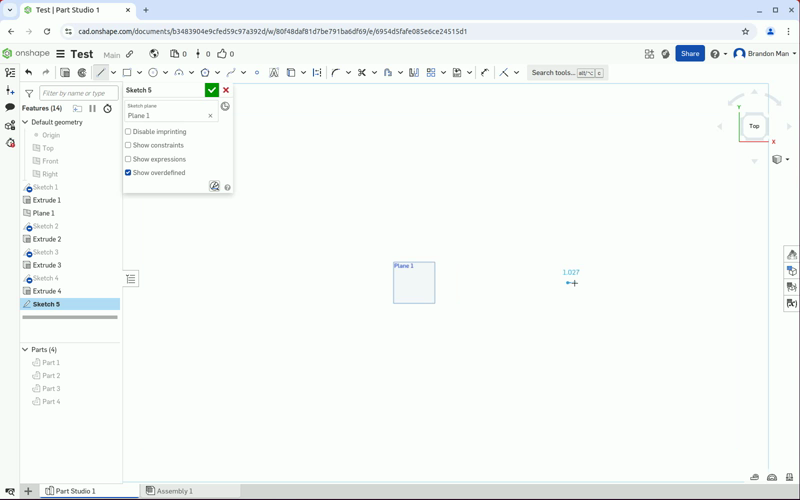
scroll(6)
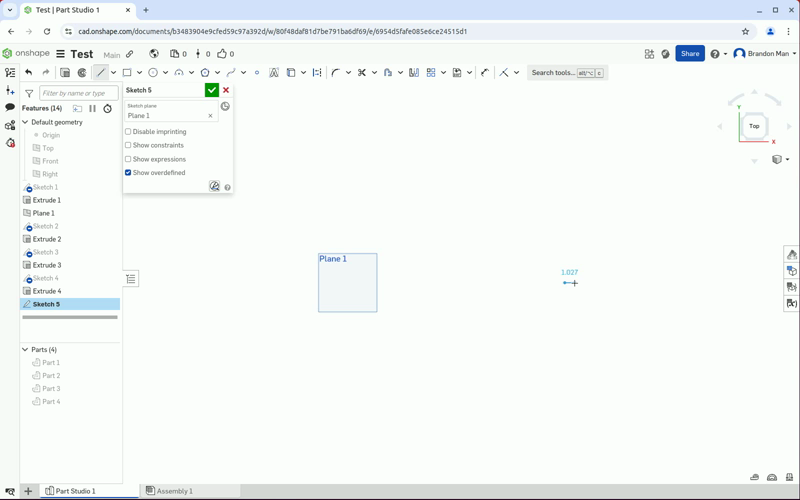
scroll(6)
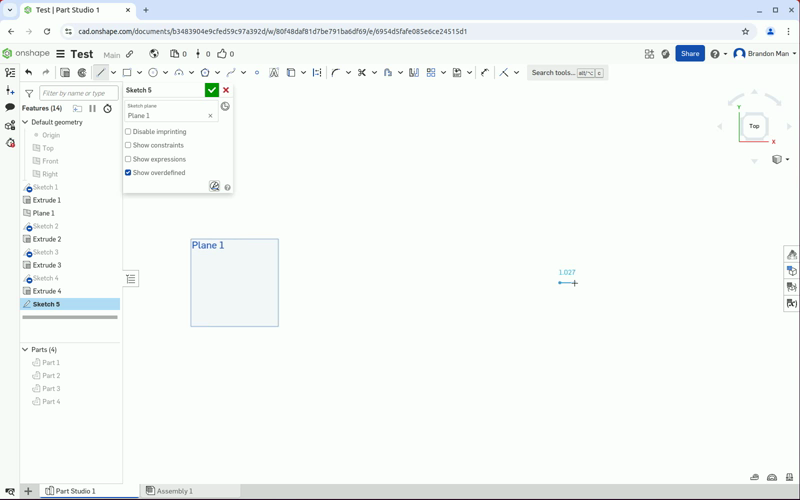
scroll(6)
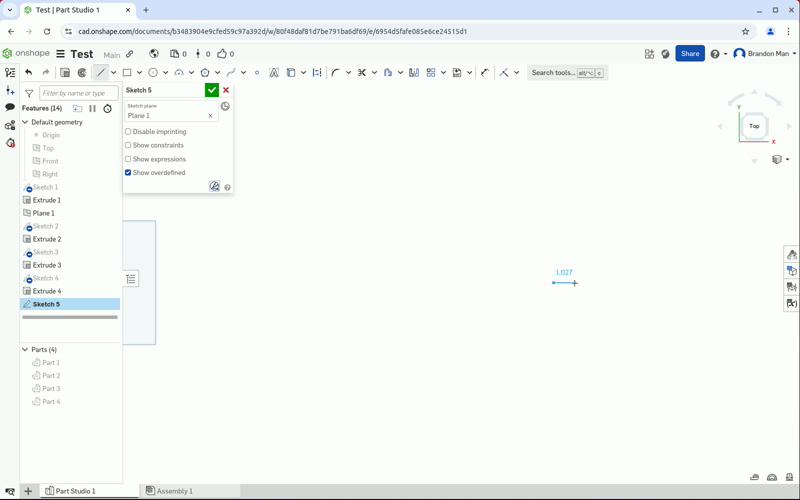
scroll(6)
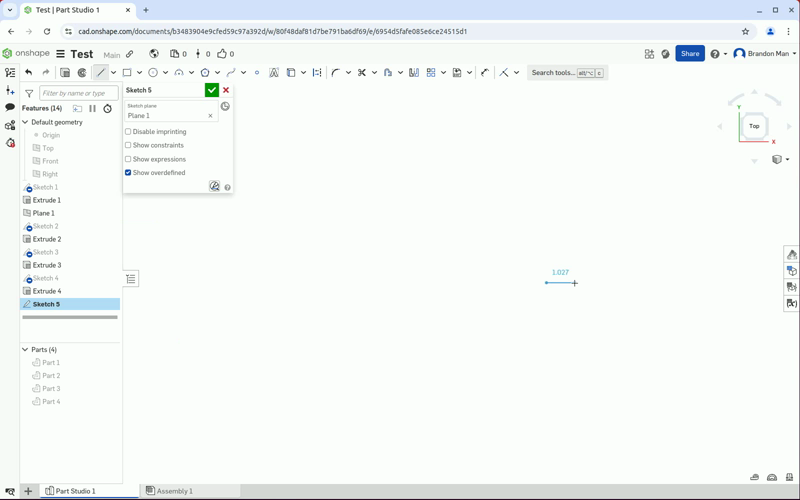
scroll(6)
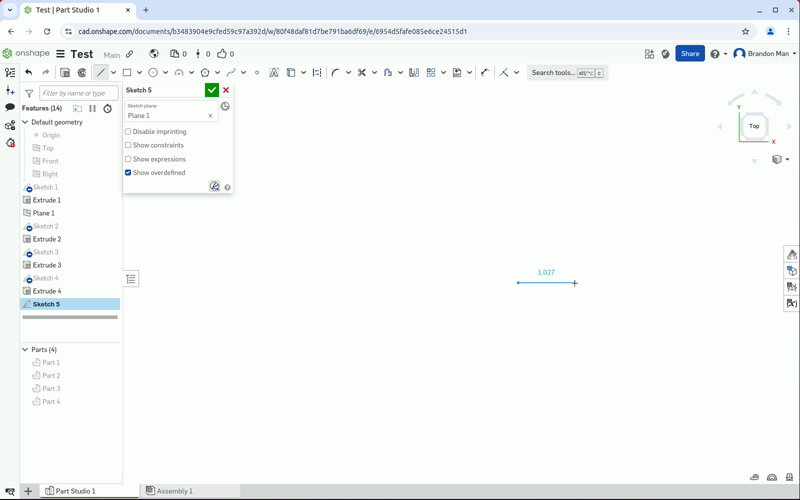
click(574, 282)
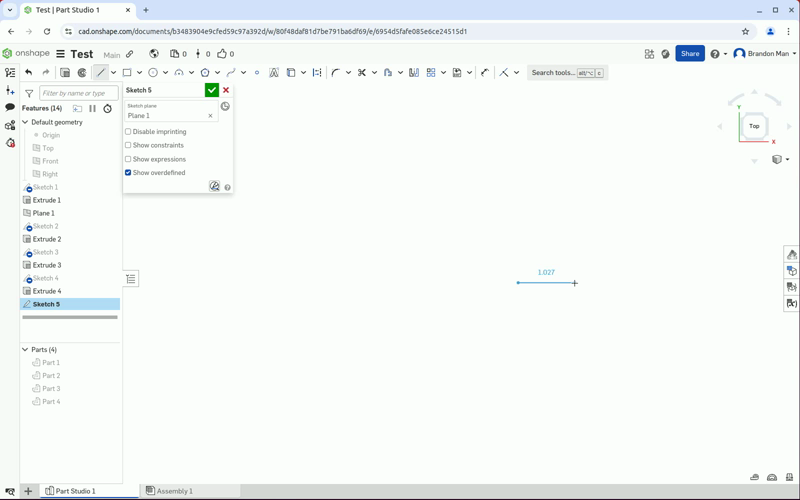
scroll(-6)
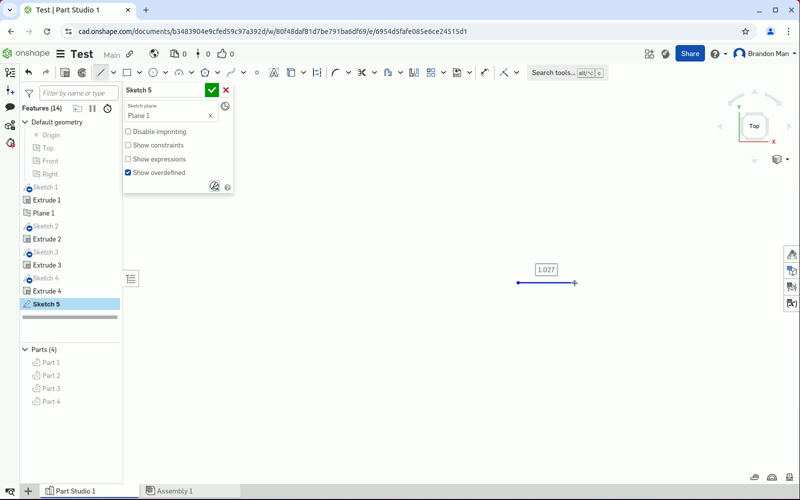
scroll(-6)
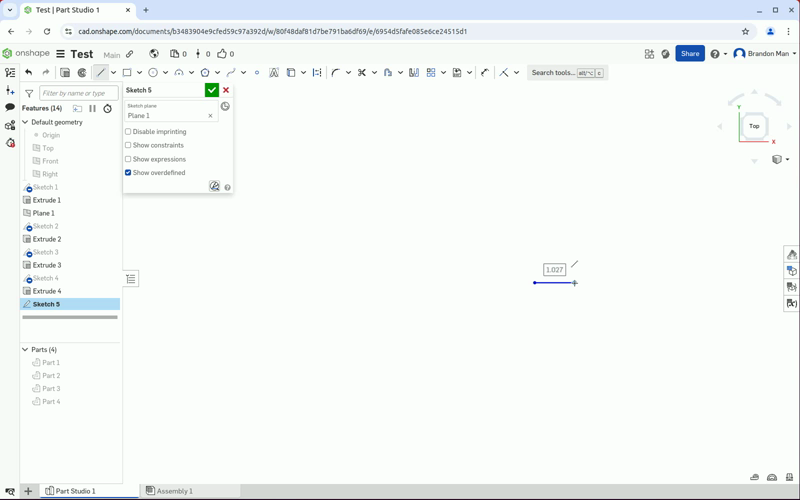
scroll(-6)
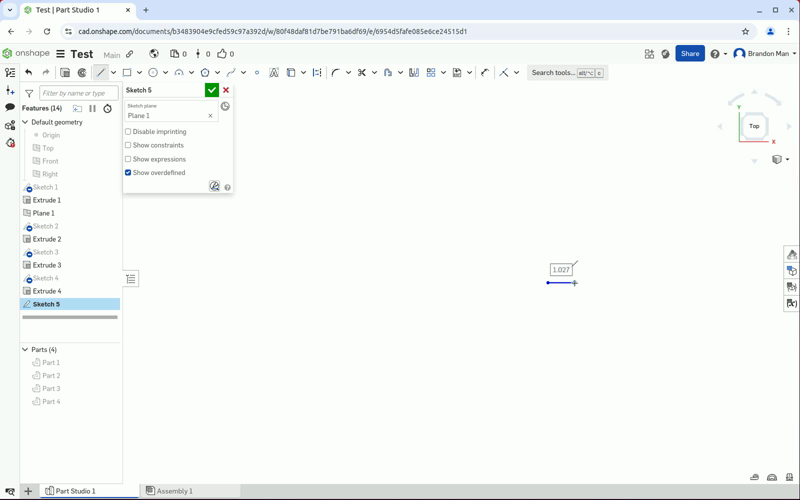
scroll(-6)
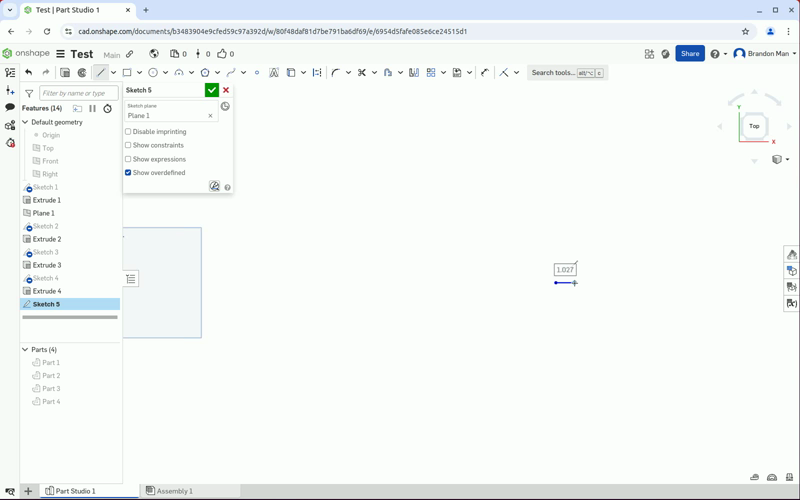
scroll(-6)
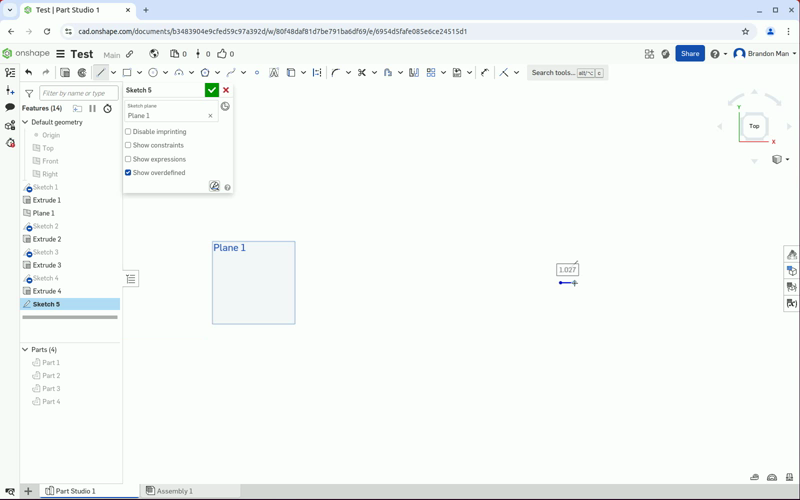
scroll(-6)
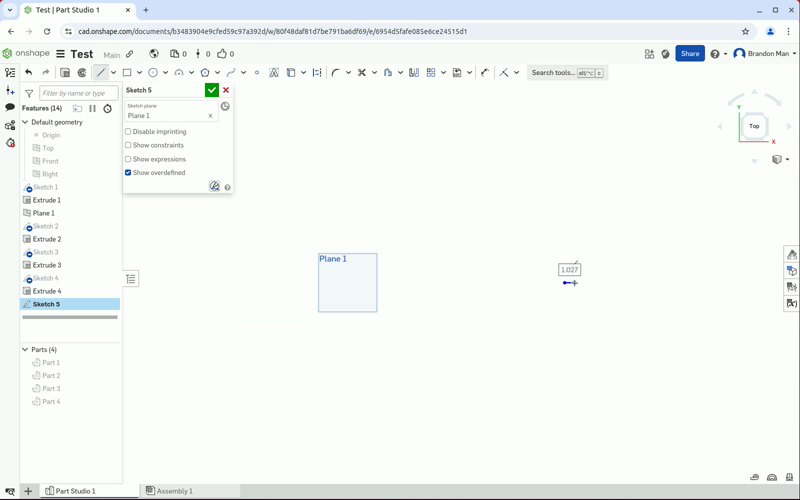
scroll(-6)
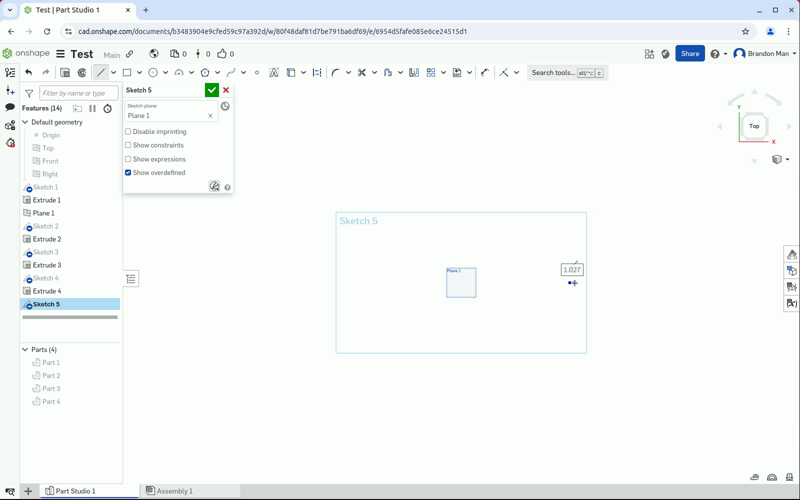
key_up(shift)
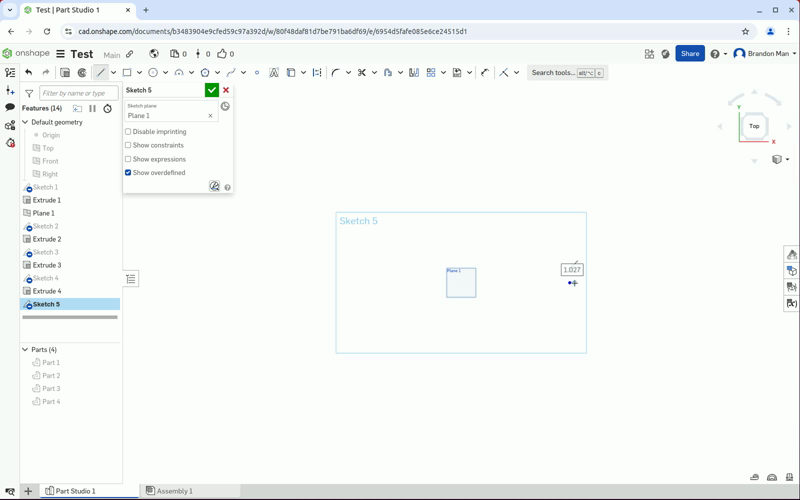
key_down(shift)
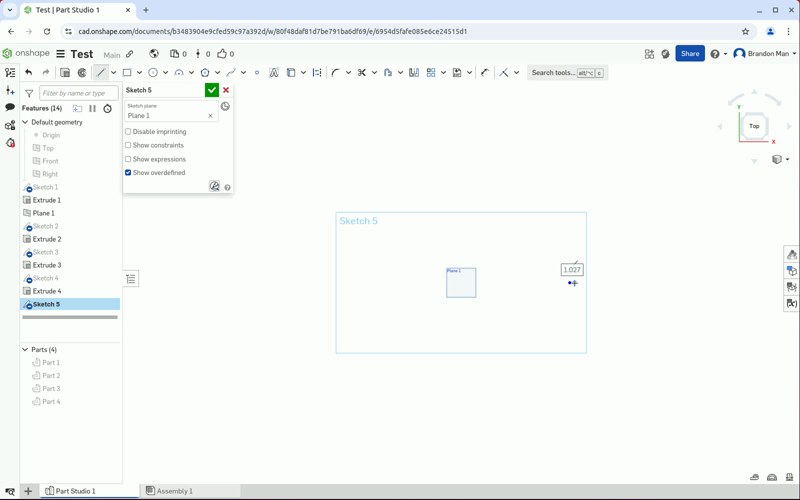
mouse_move(589, 282)
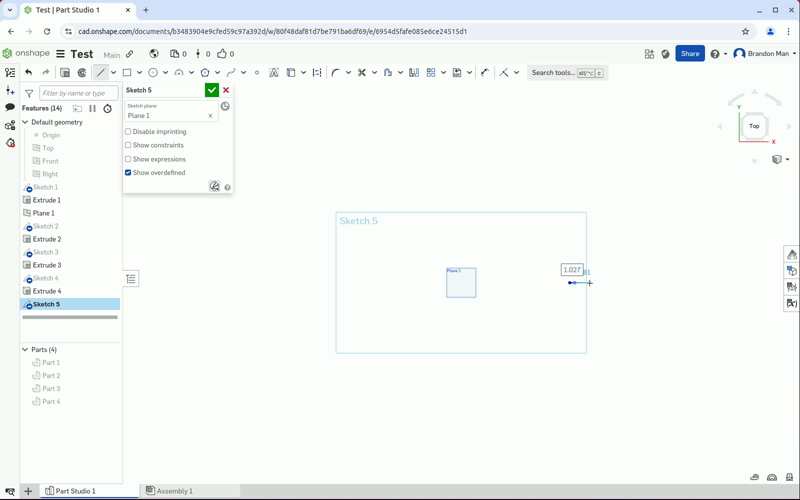
mouse_move(574, 278)
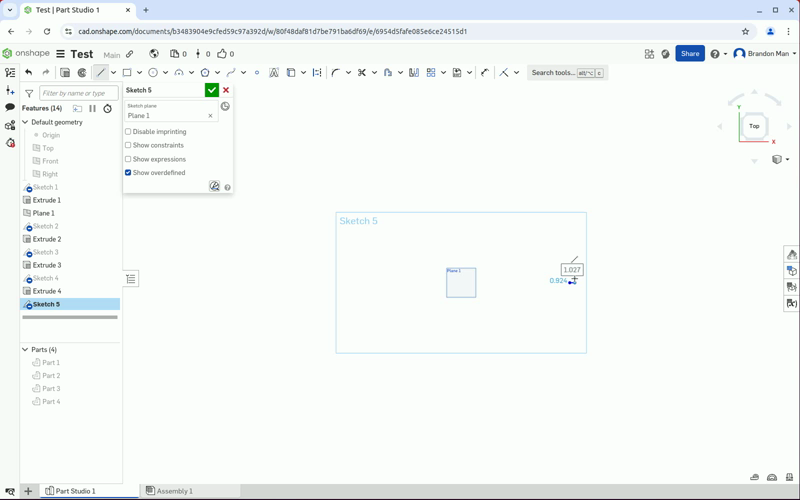
scroll(6)
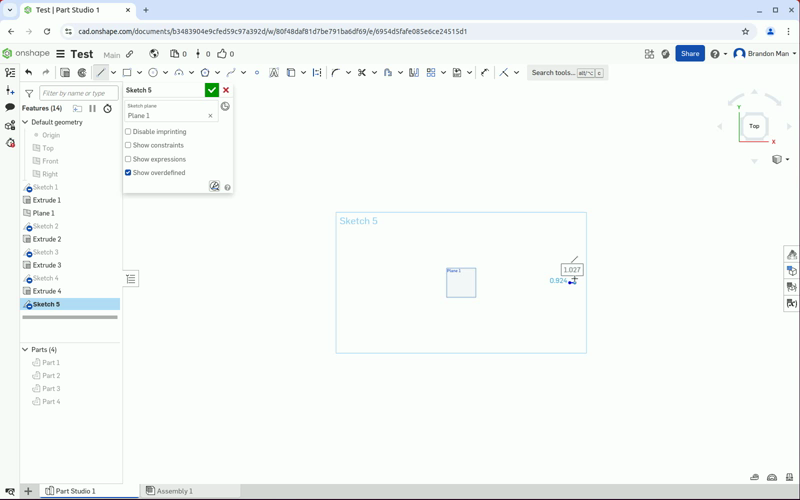
scroll(6)
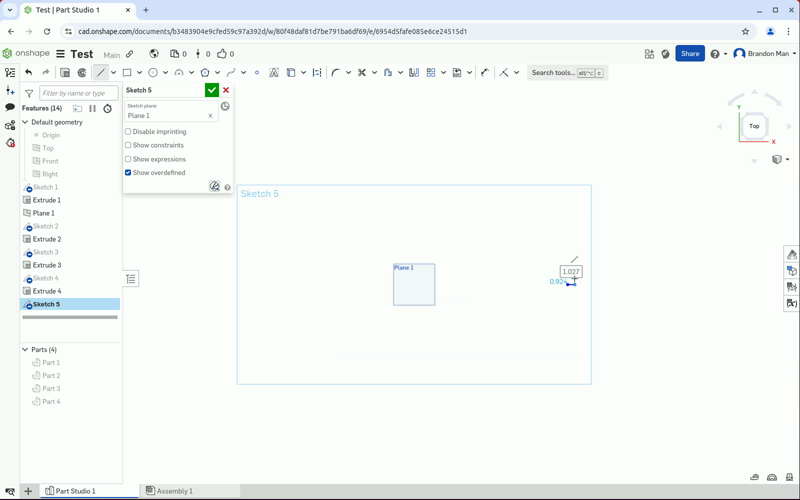
scroll(6)
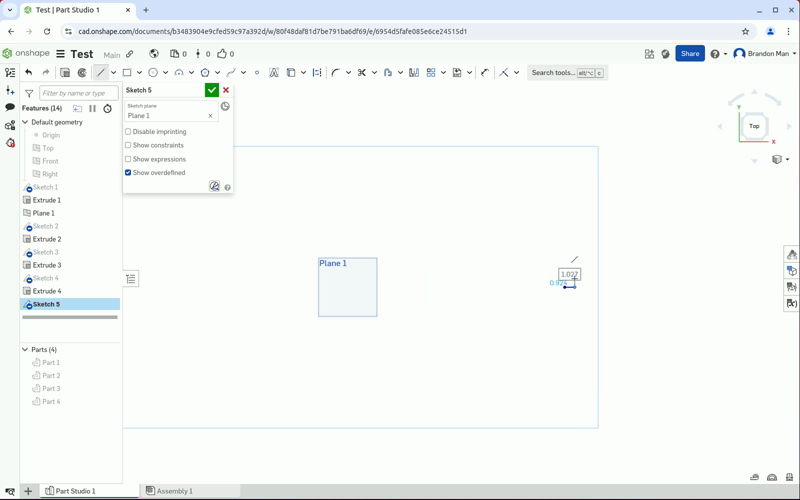
scroll(6)
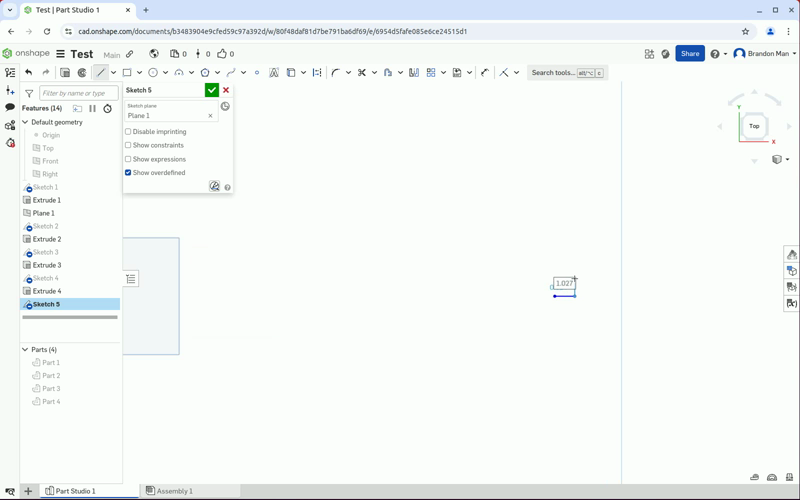
scroll(6)
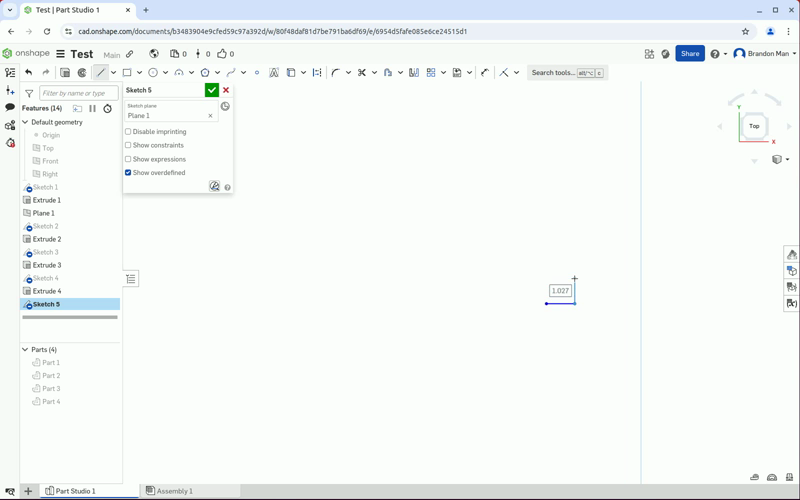
scroll(6)
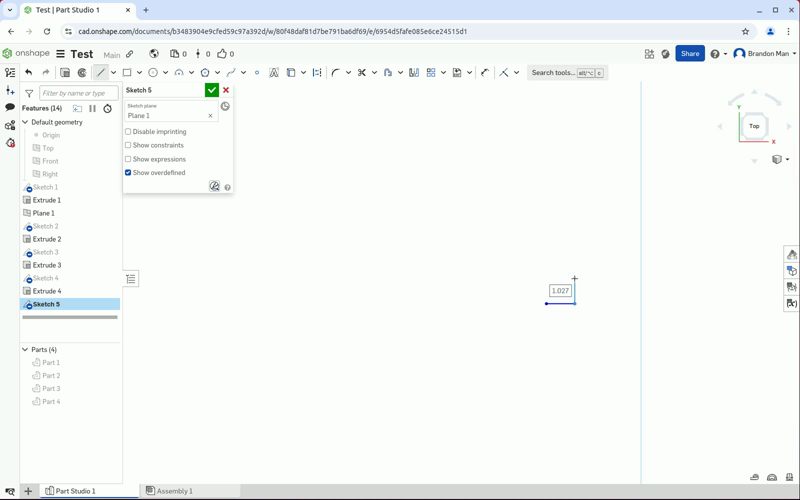
scroll(6)
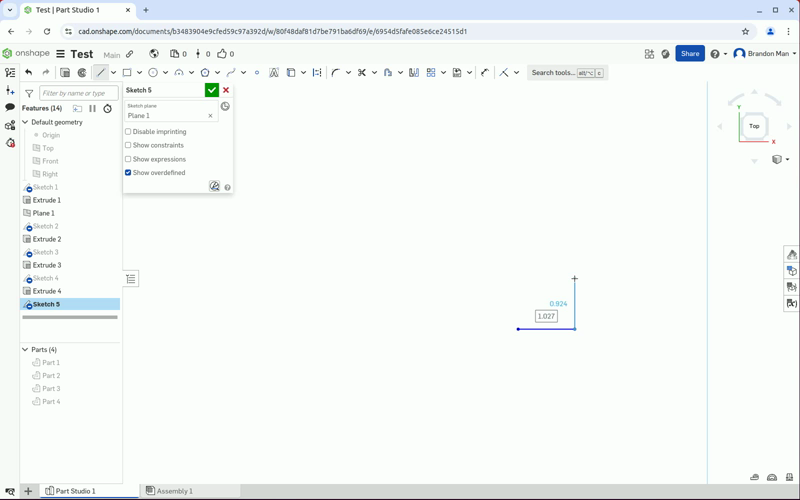
click(574, 278)
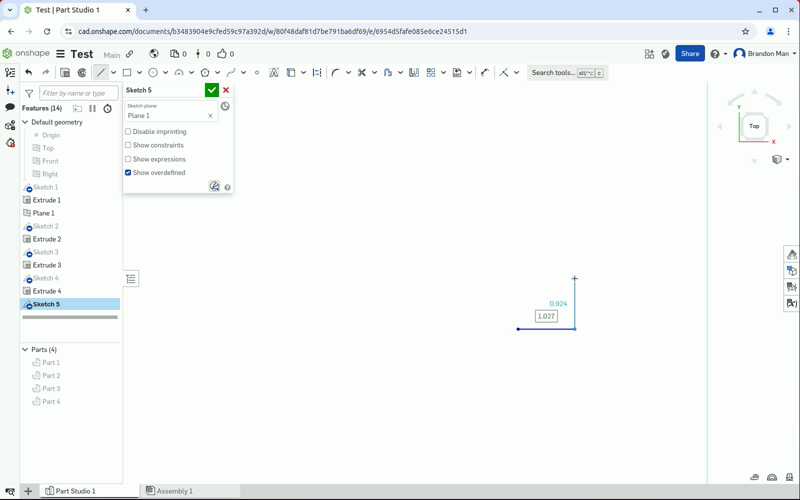
scroll(-6)
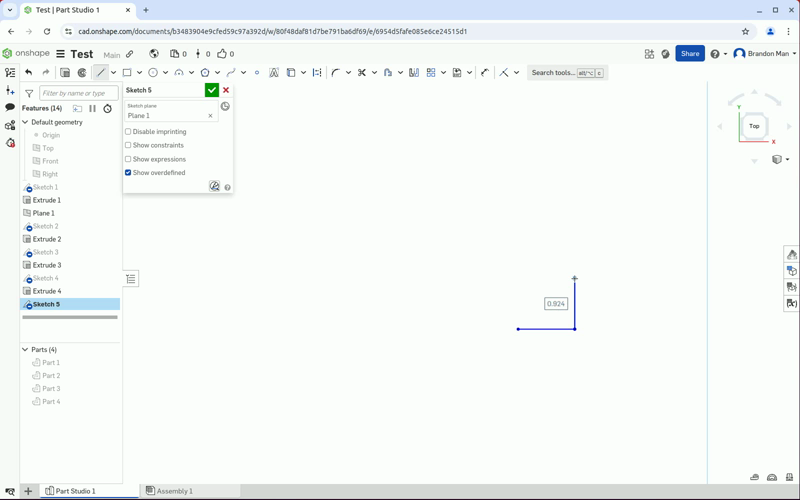
scroll(-6)
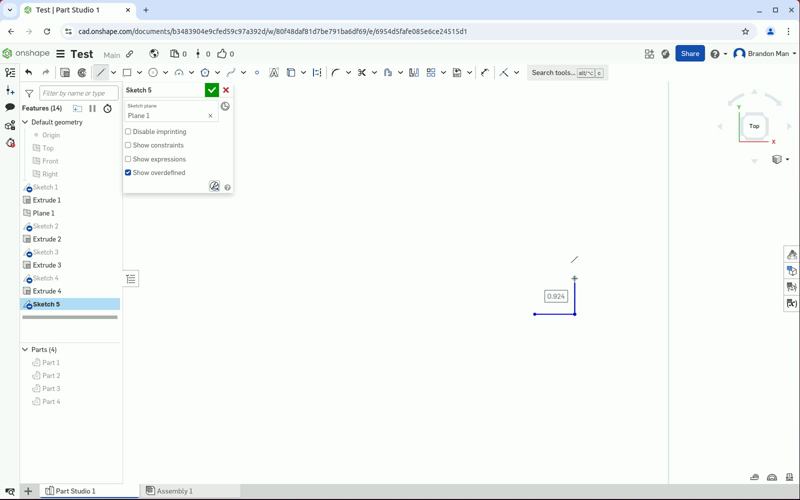
scroll(-6)
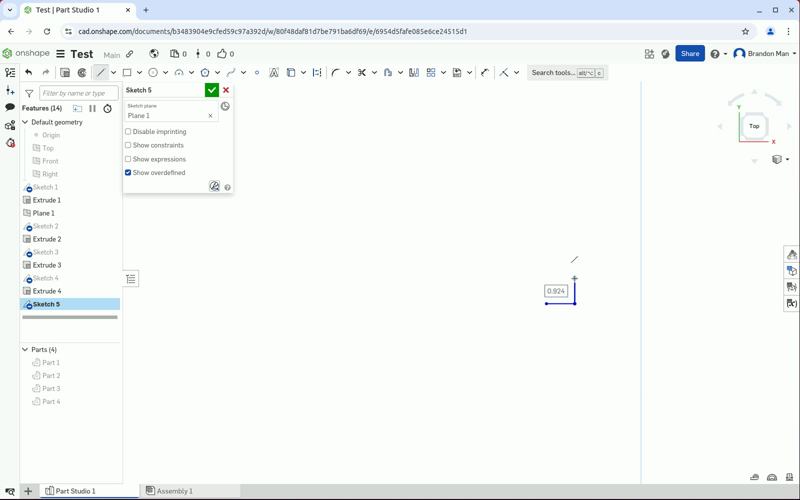
scroll(-6)
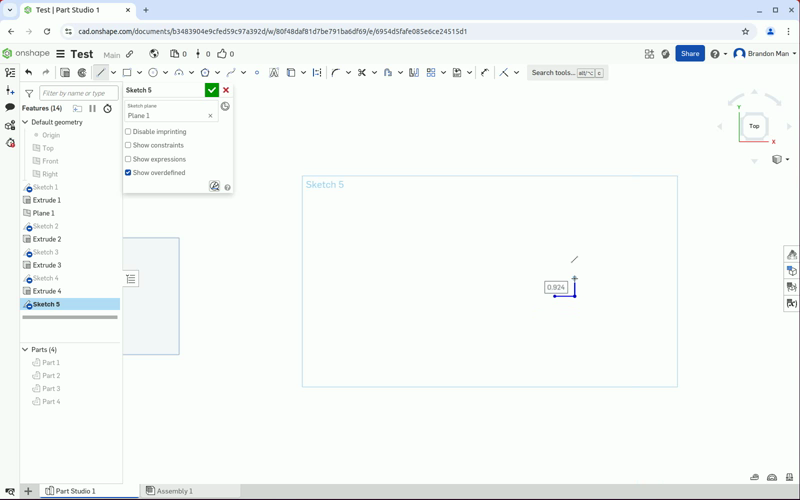
scroll(-6)
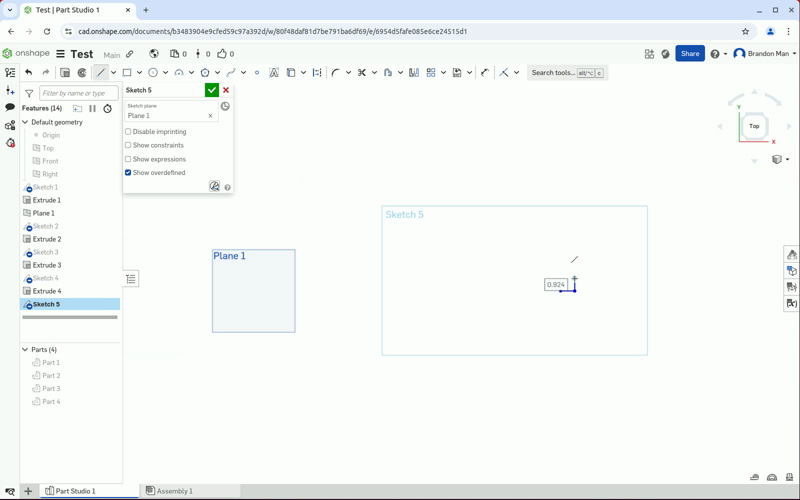
scroll(-6)
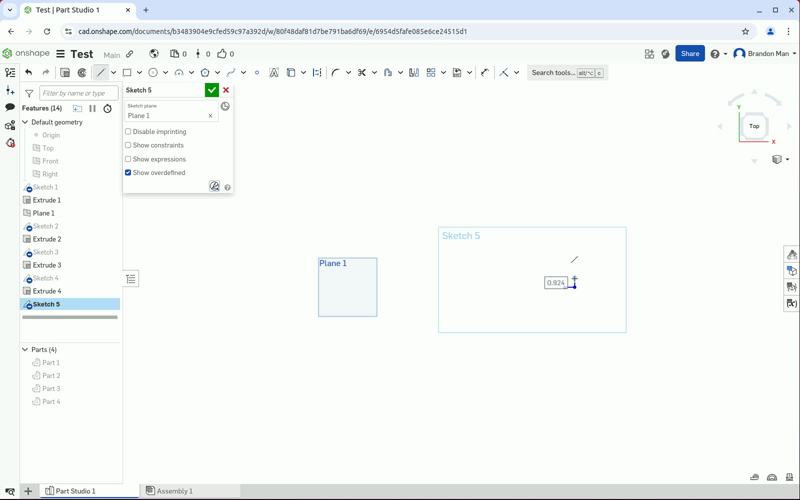
scroll(-6)
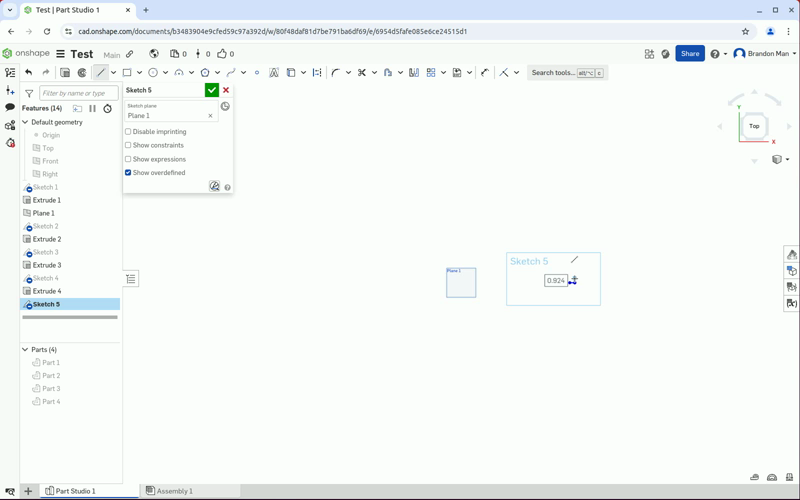
key_up(shift)
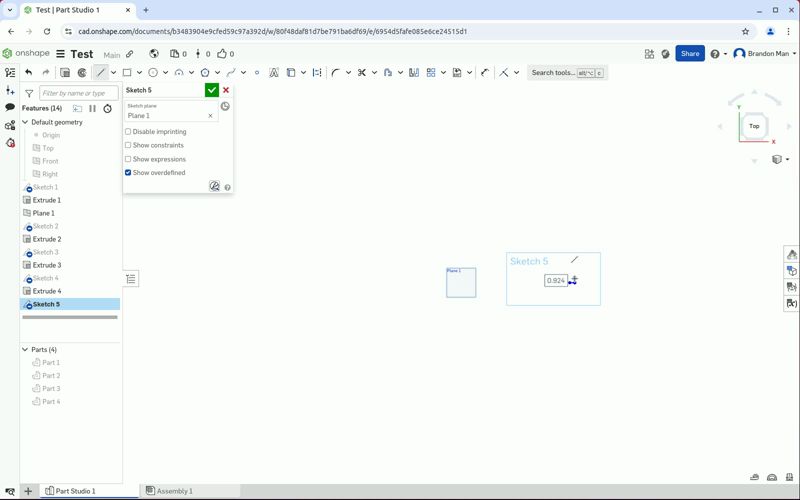
key_down(shift)
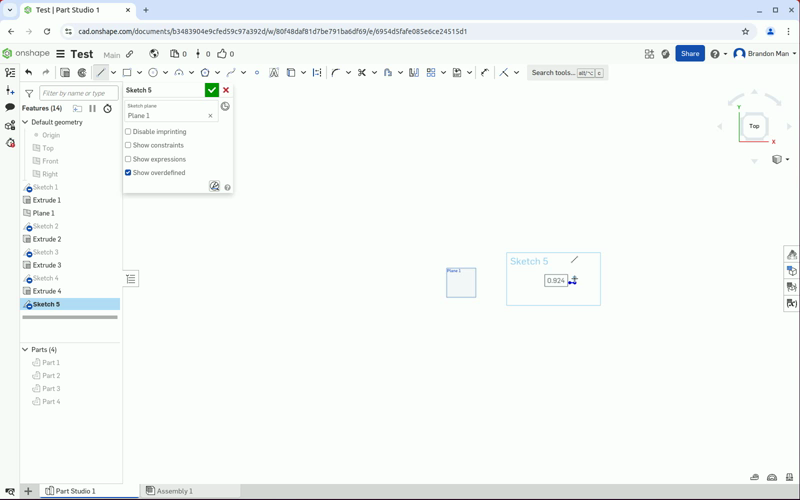
mouse_move(589, 278)
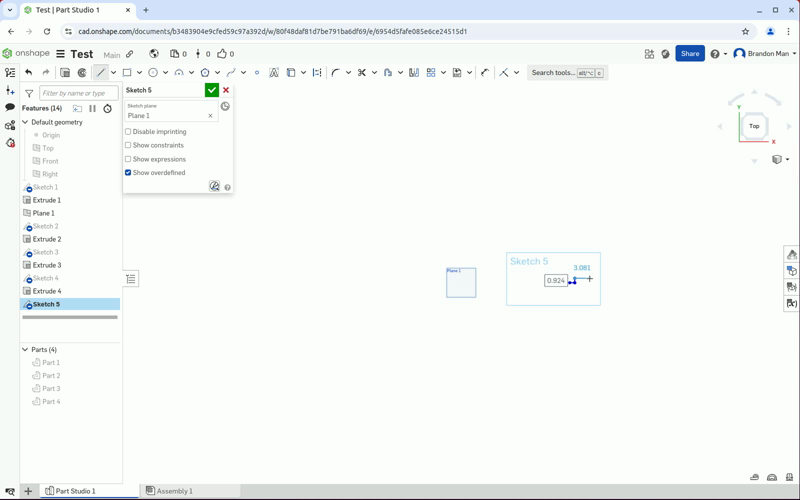
mouse_move(569, 278)
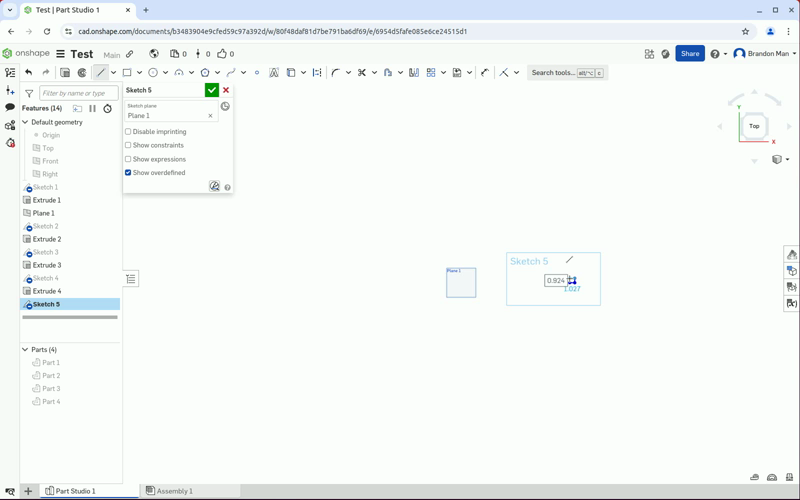
scroll(6)
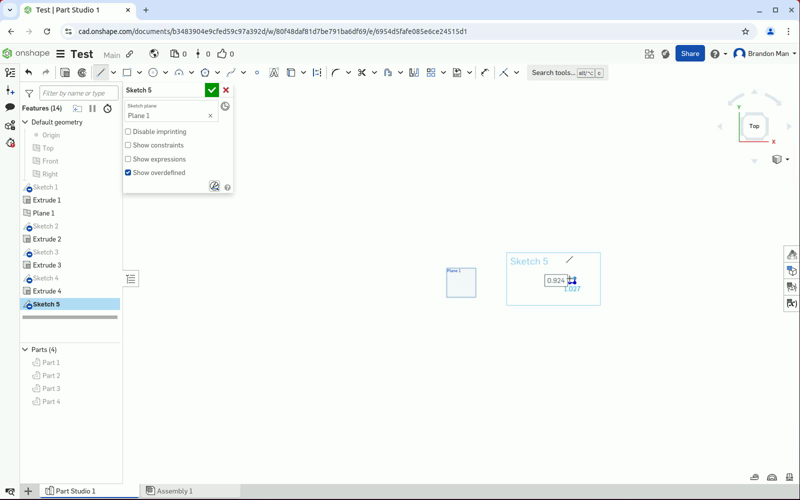
scroll(6)
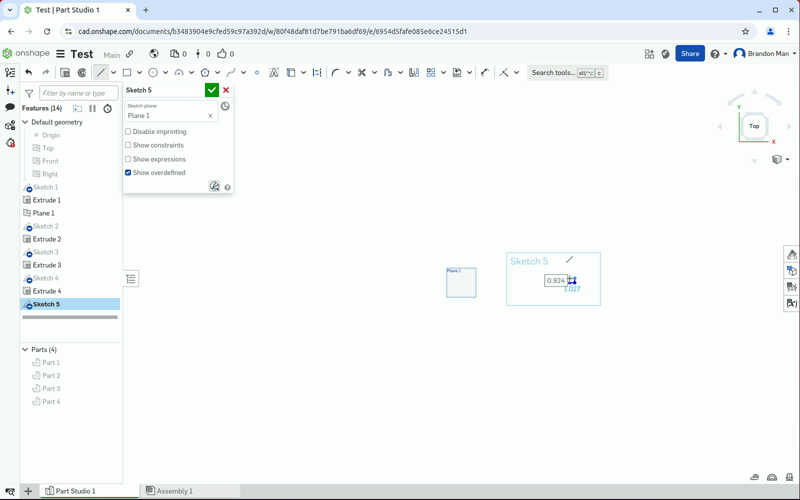
scroll(6)
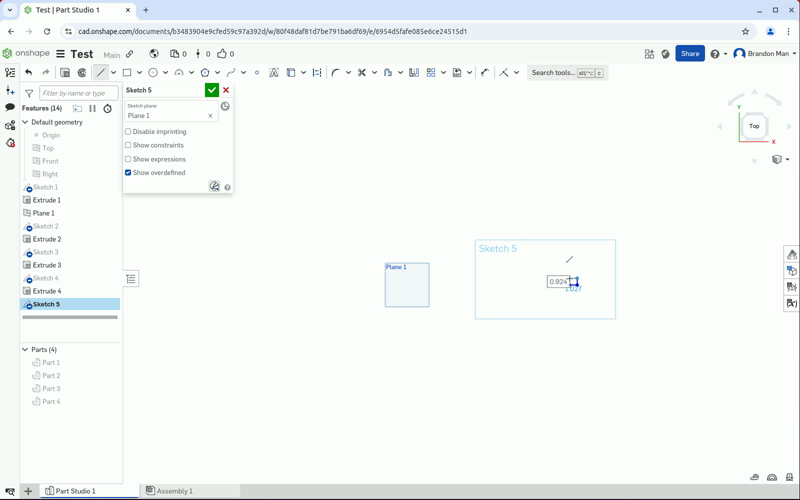
scroll(6)
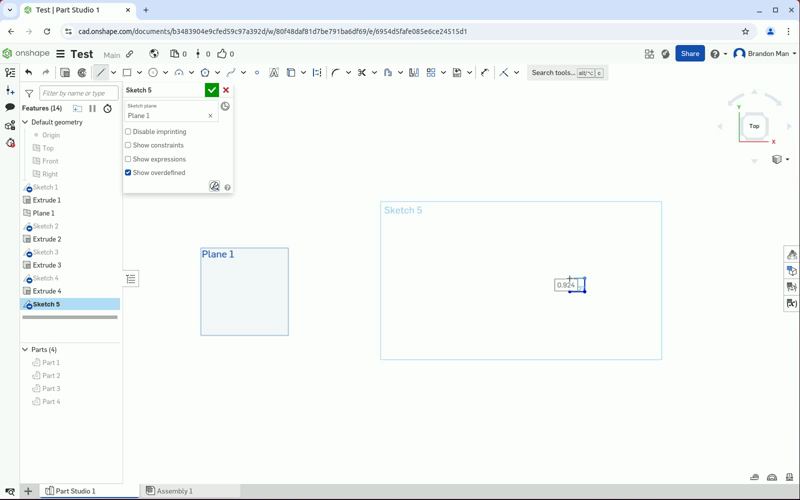
scroll(6)
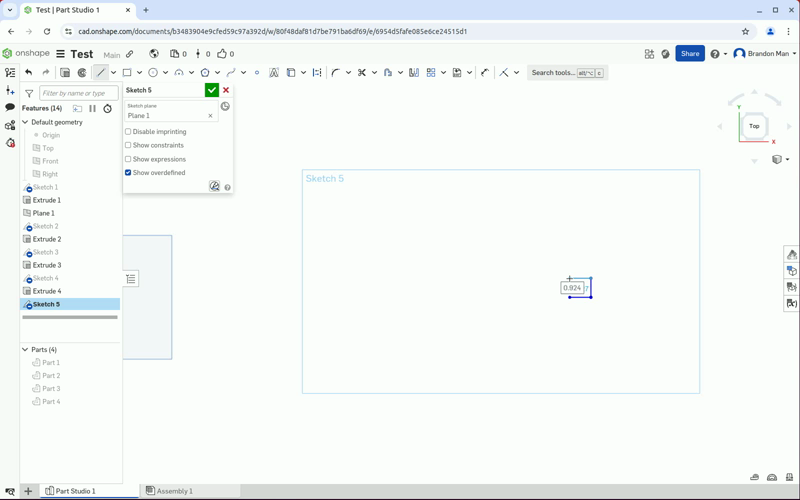
scroll(6)
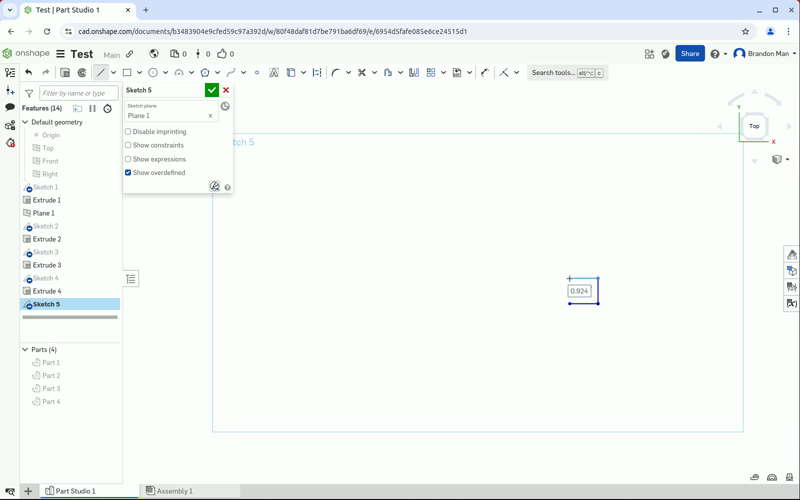
scroll(6)
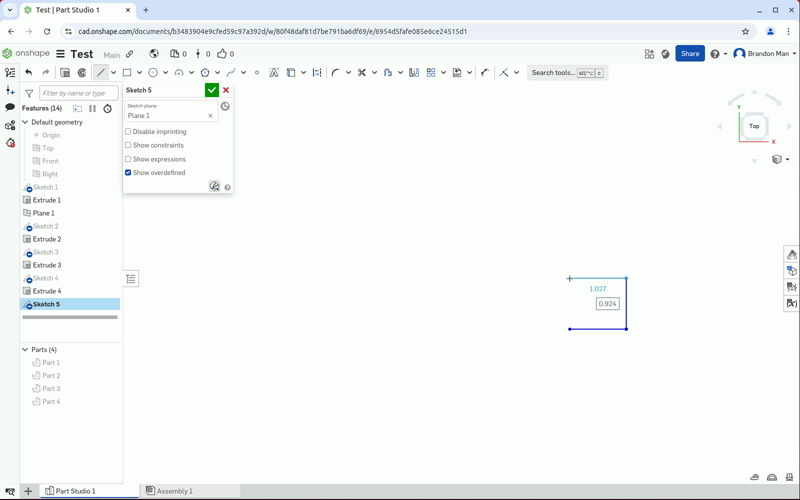
click(569, 278)
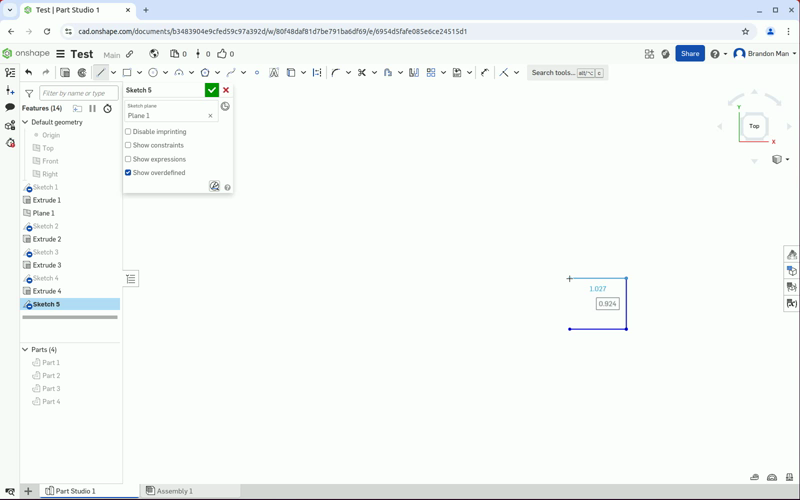
scroll(-6)
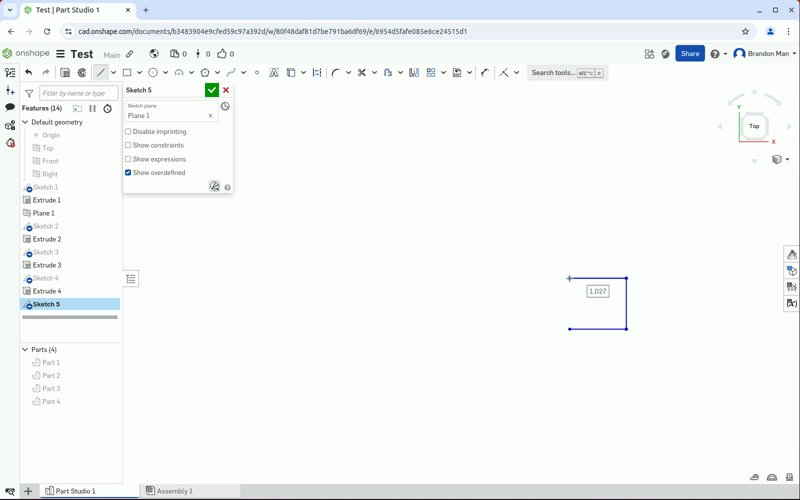
scroll(-6)
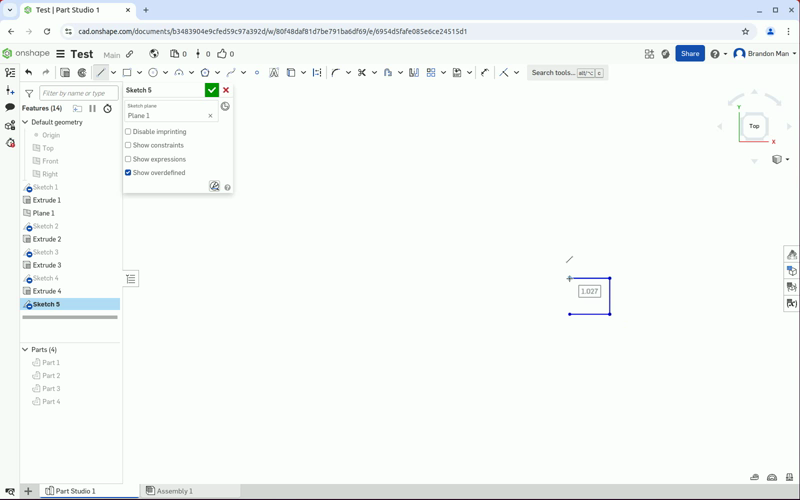
scroll(-6)
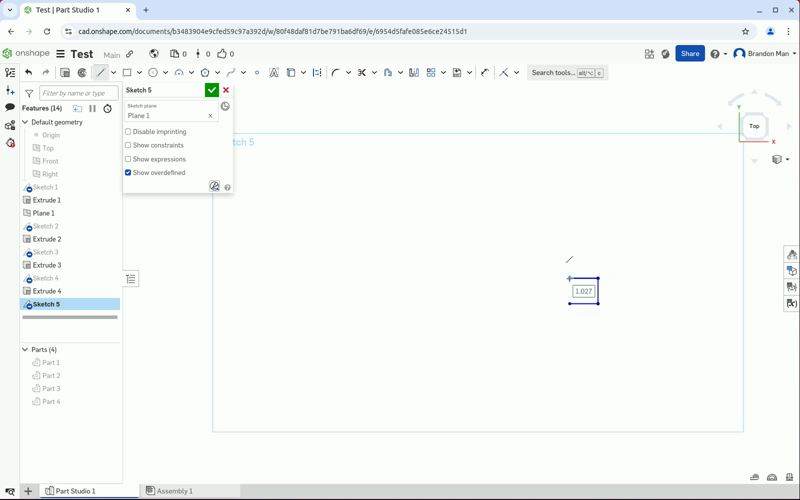
scroll(-6)
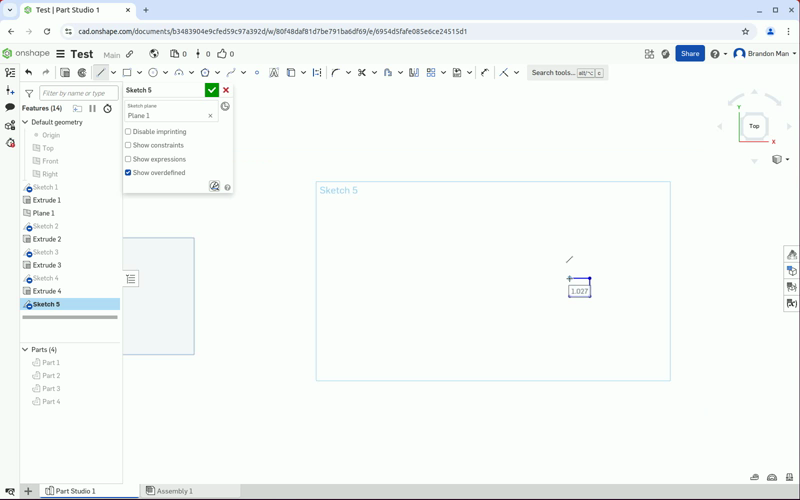
scroll(-6)
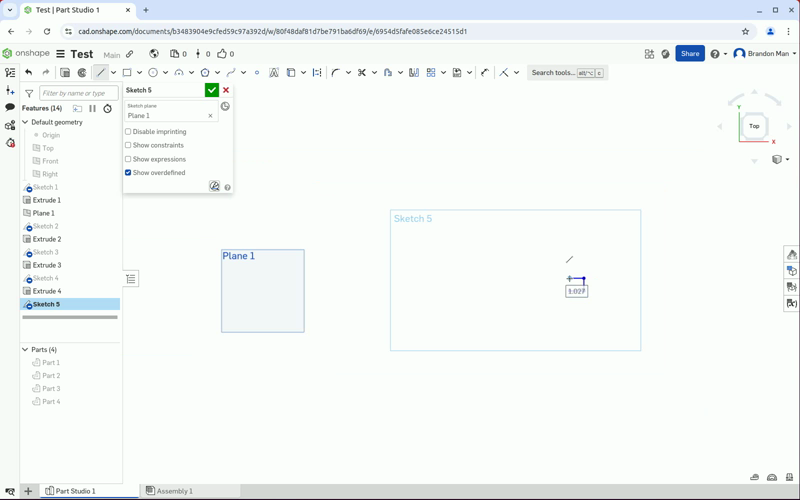
scroll(-6)
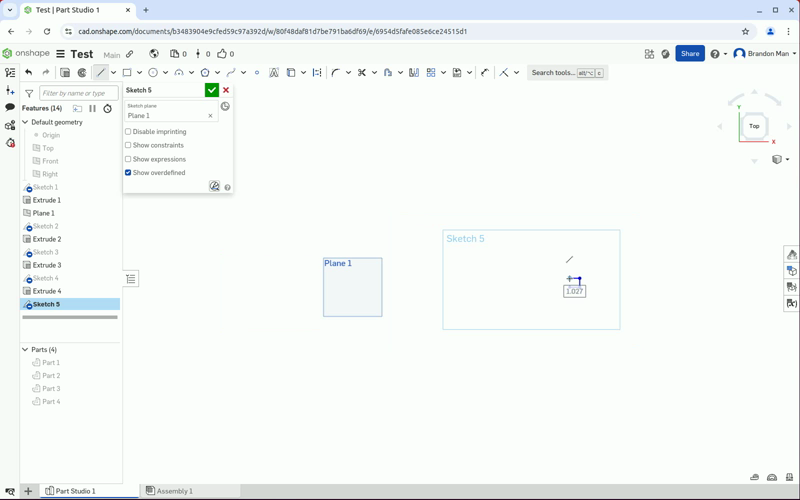
scroll(-6)
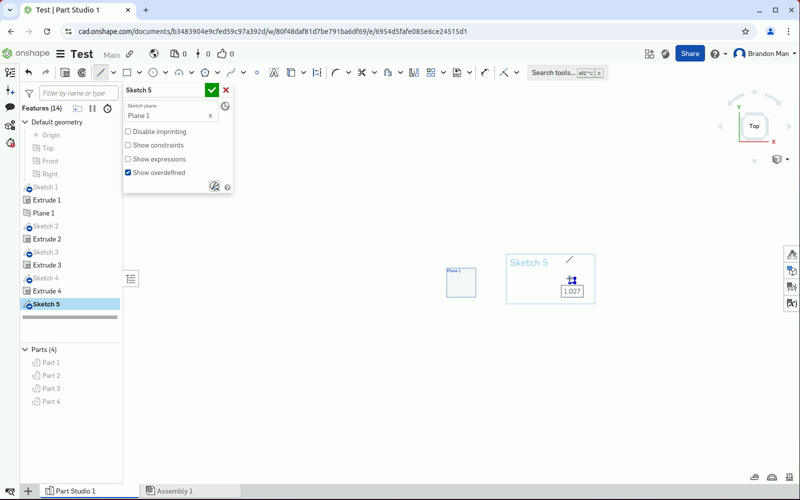
key_up(shift)
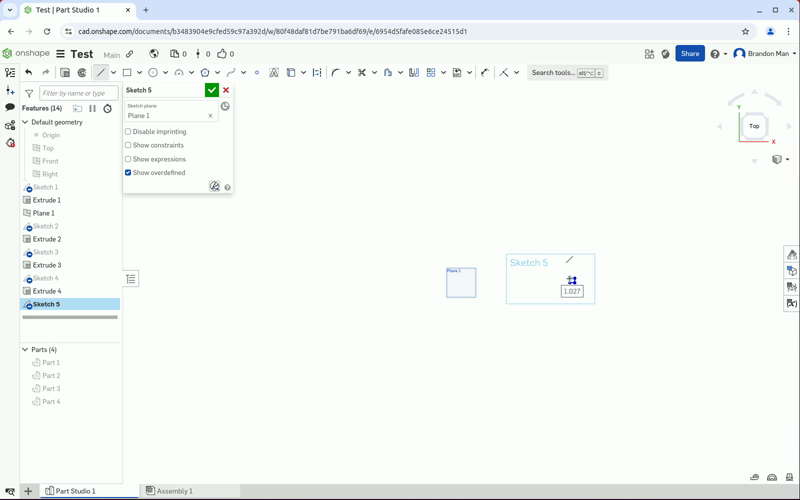
mouse_move(589, 278)
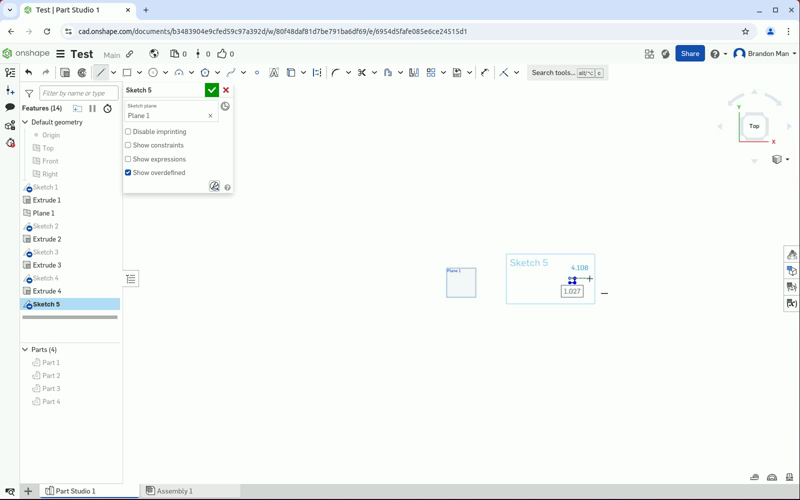
key_down(shift)
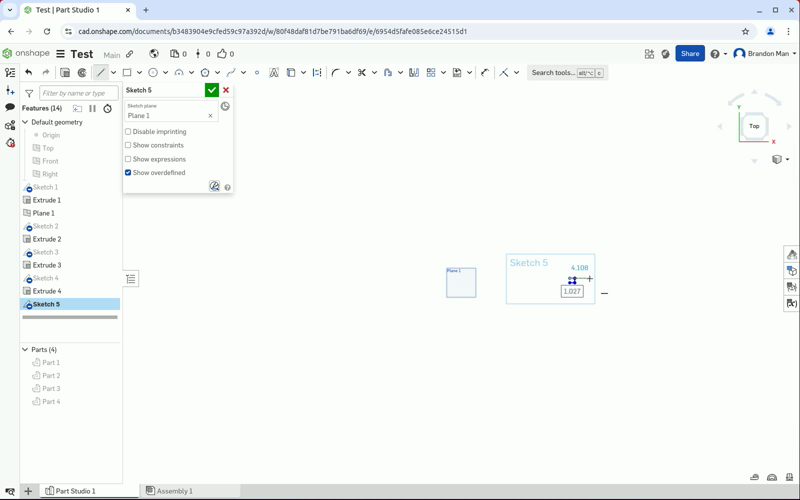
mouse_move(569, 282)
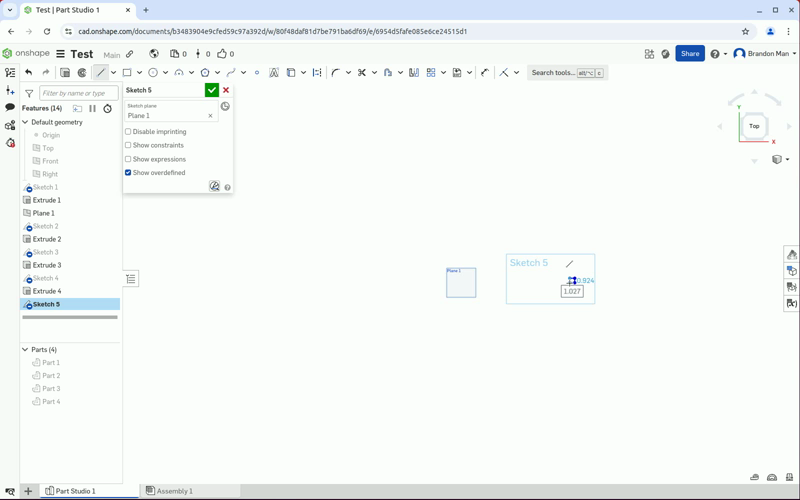
scroll(6)
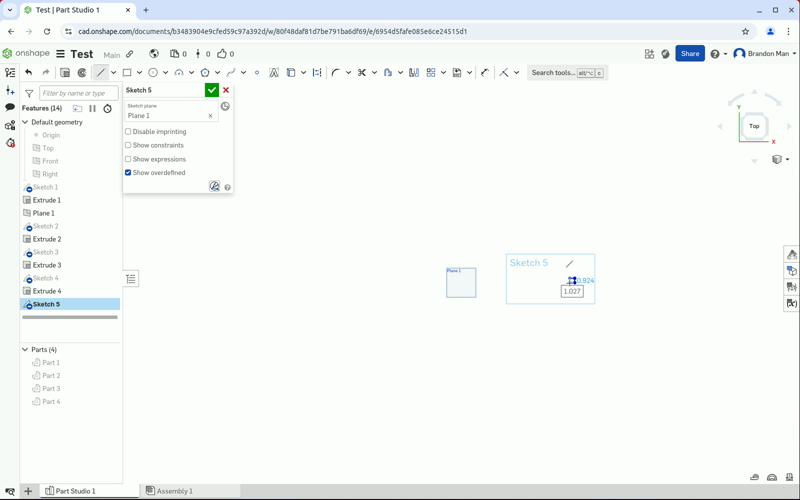
scroll(6)
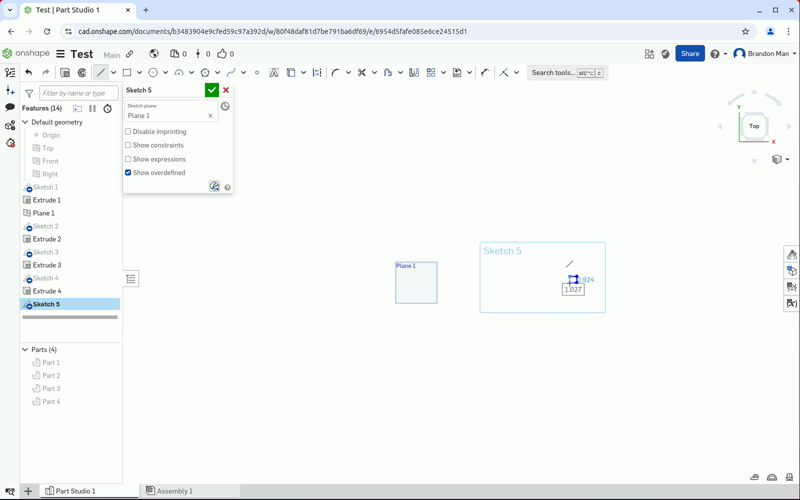
scroll(6)
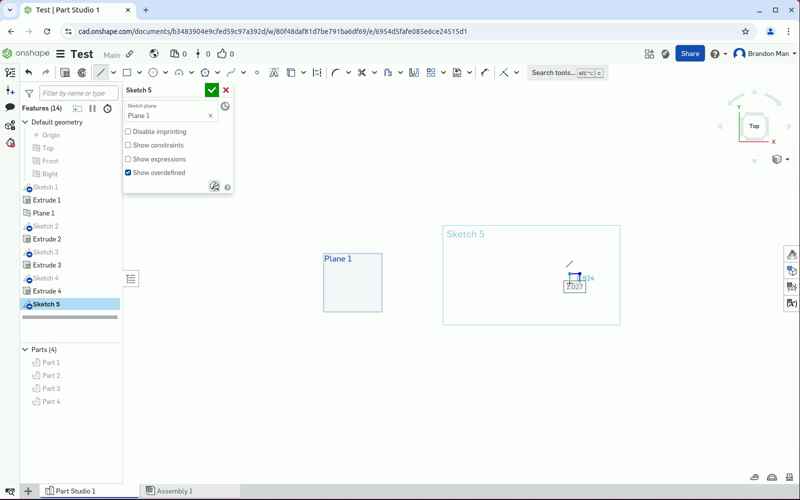
scroll(6)
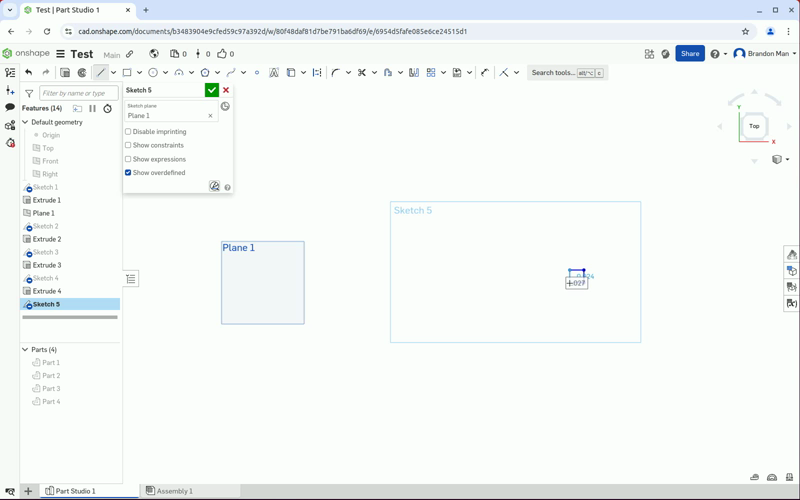
scroll(6)
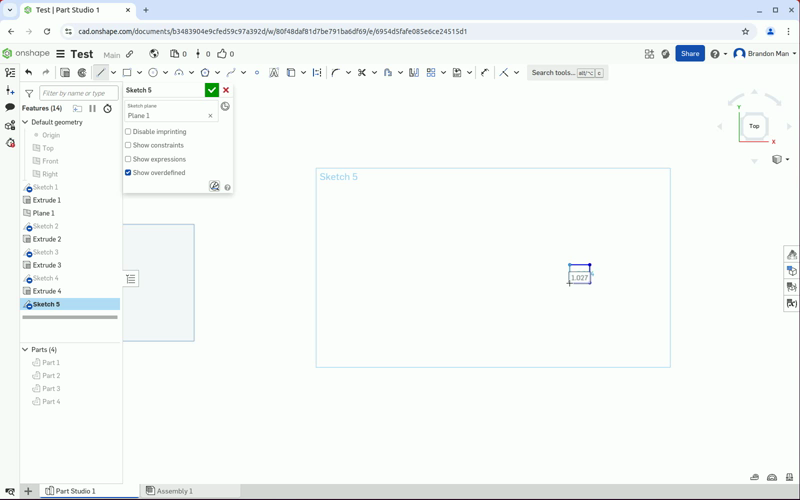
scroll(6)
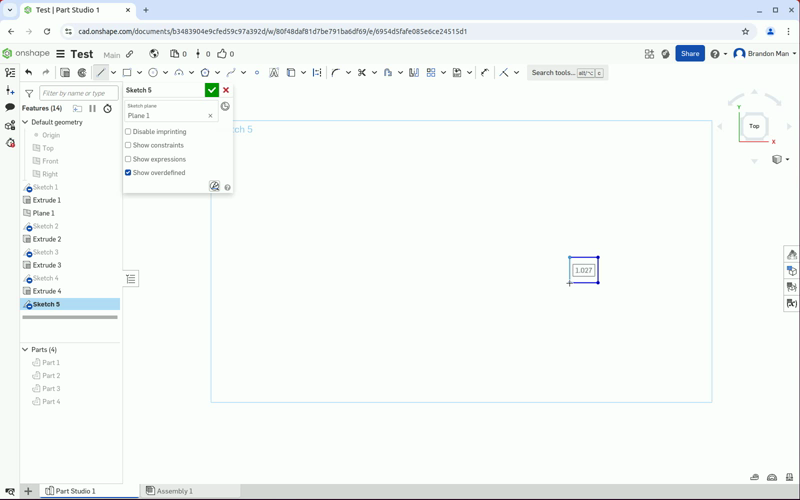
scroll(6)
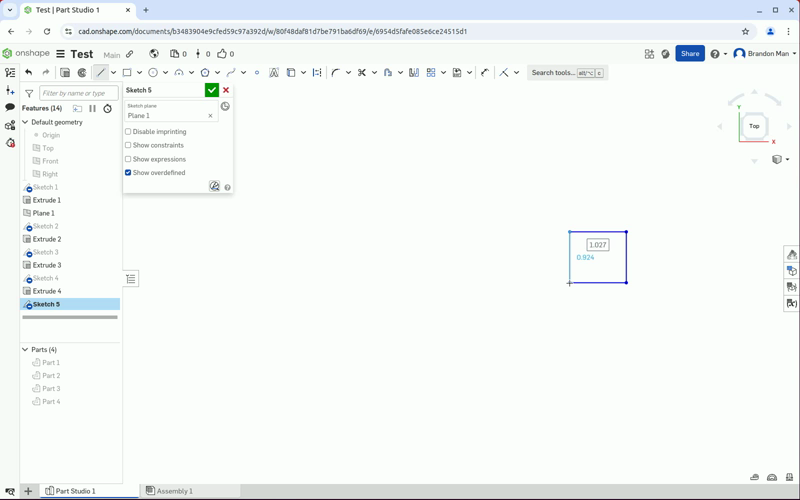
key_up(shift)
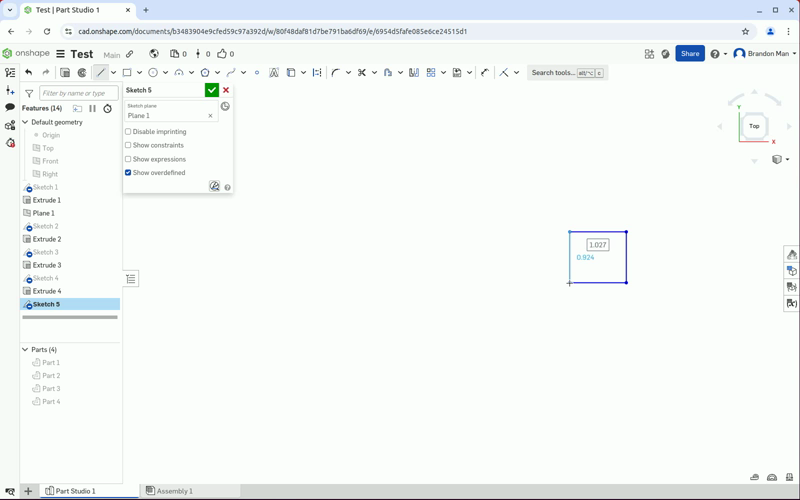
click(569, 282)
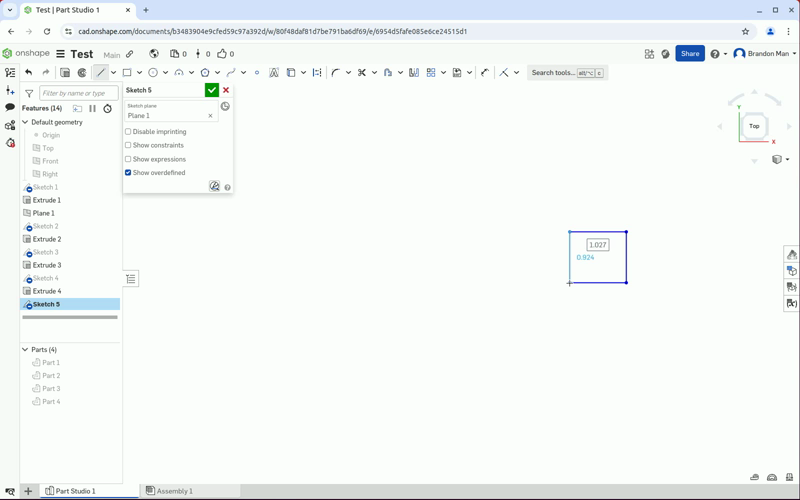
scroll(-6)
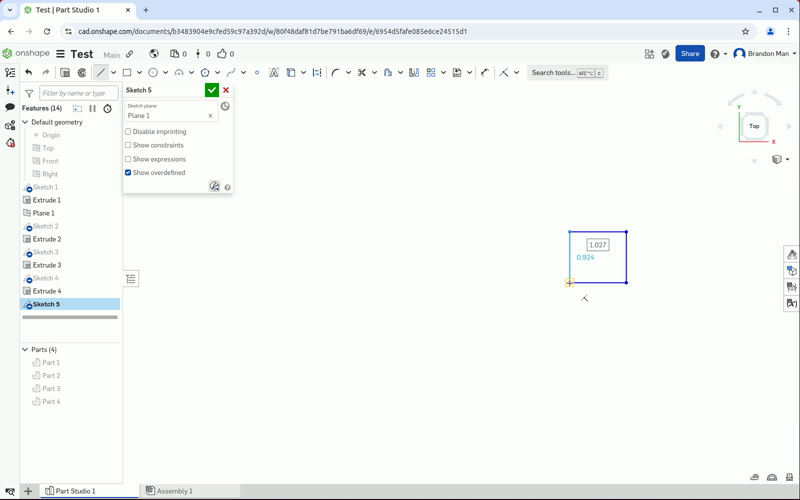
scroll(-6)
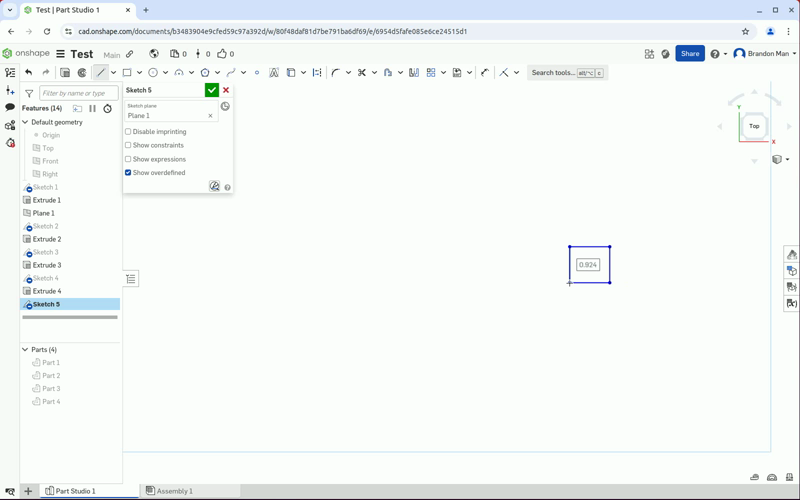
scroll(-6)
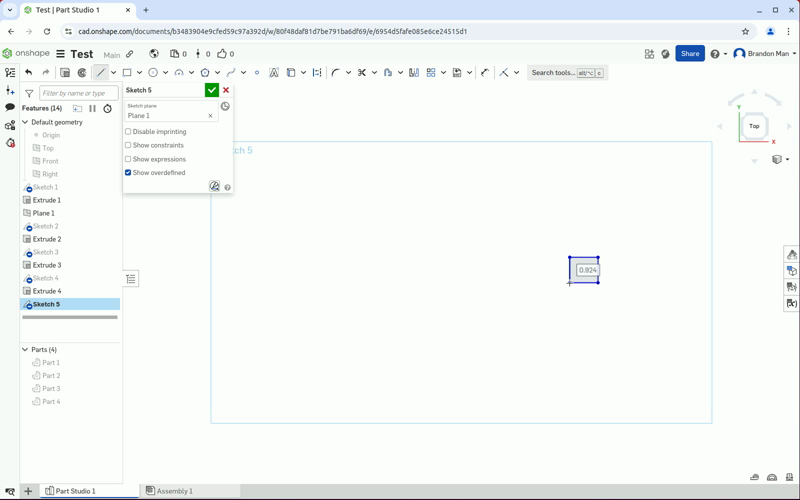
scroll(-6)
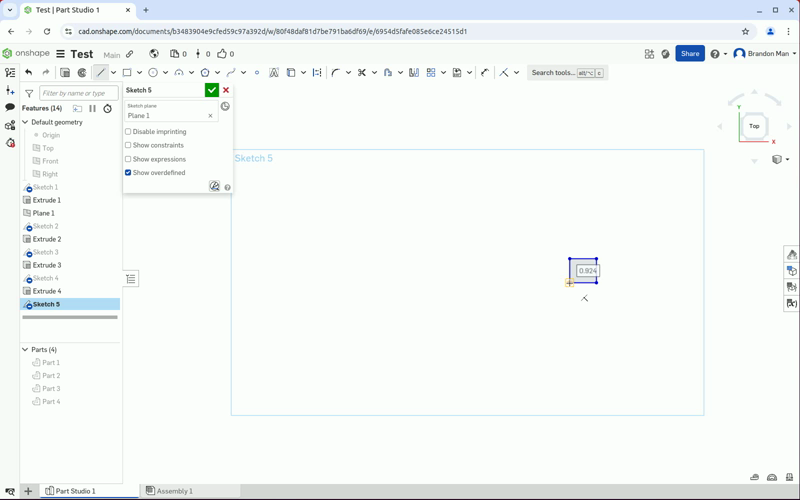
scroll(-6)
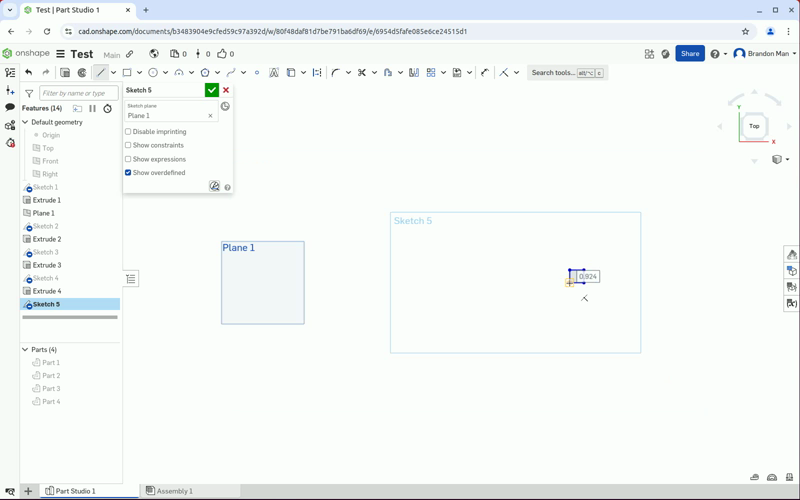
scroll(-6)
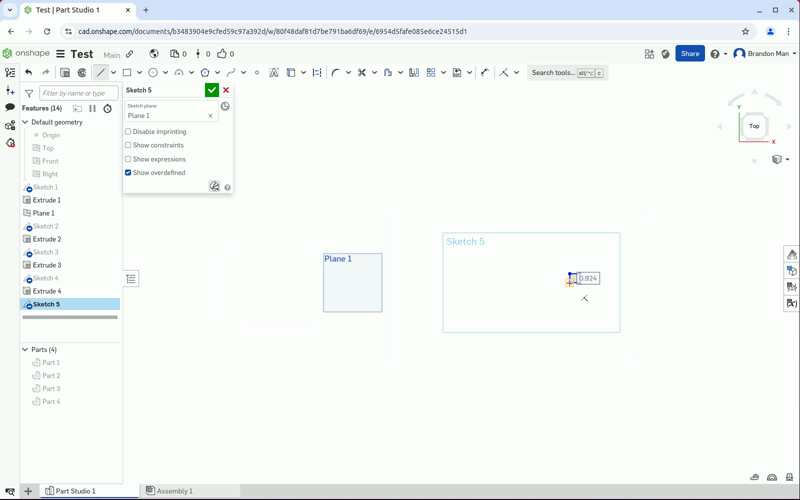
scroll(-6)
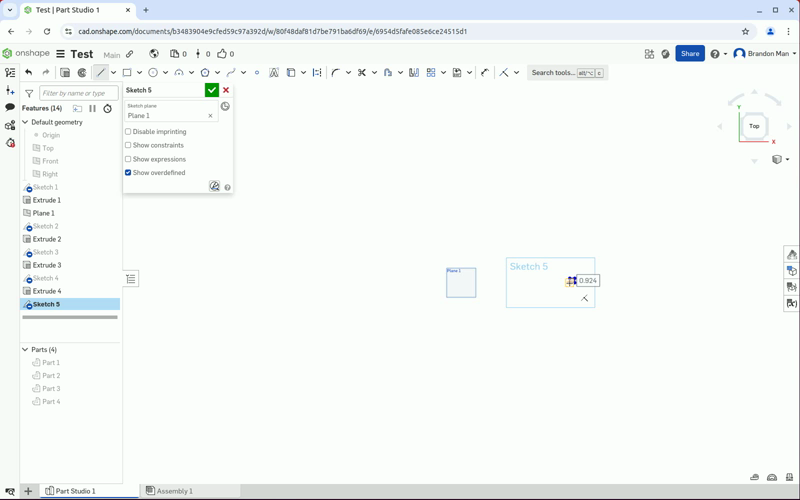
key(esc)
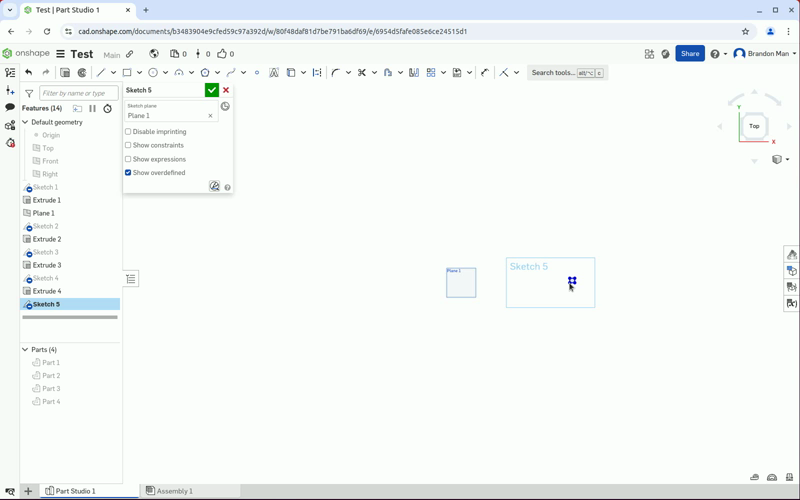
mouse_move(570, 279)
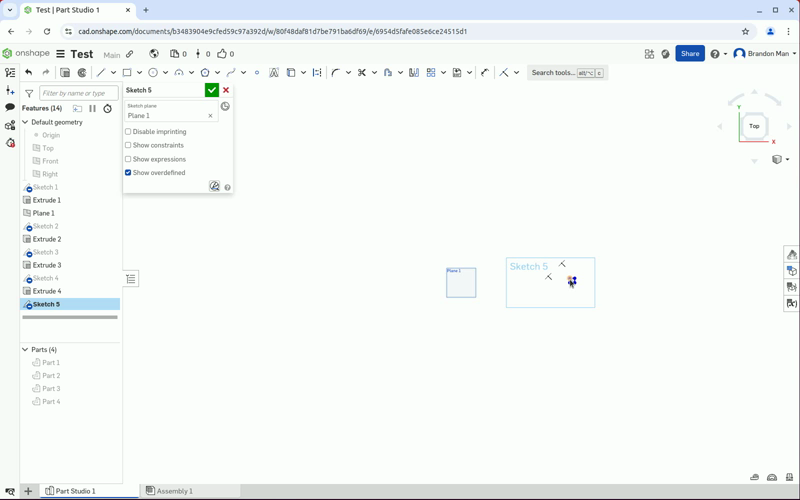
scroll(6)
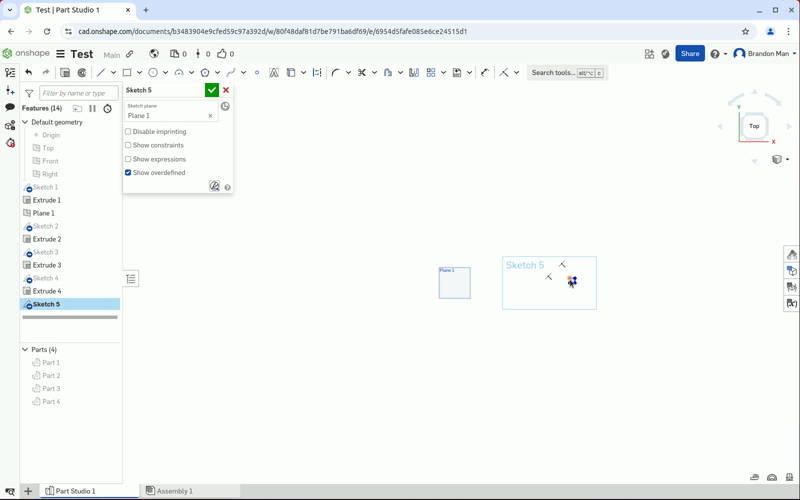
scroll(6)
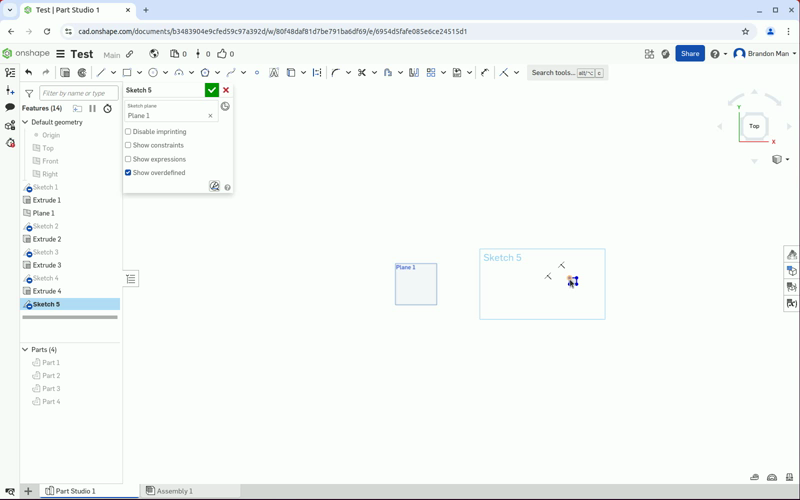
scroll(6)
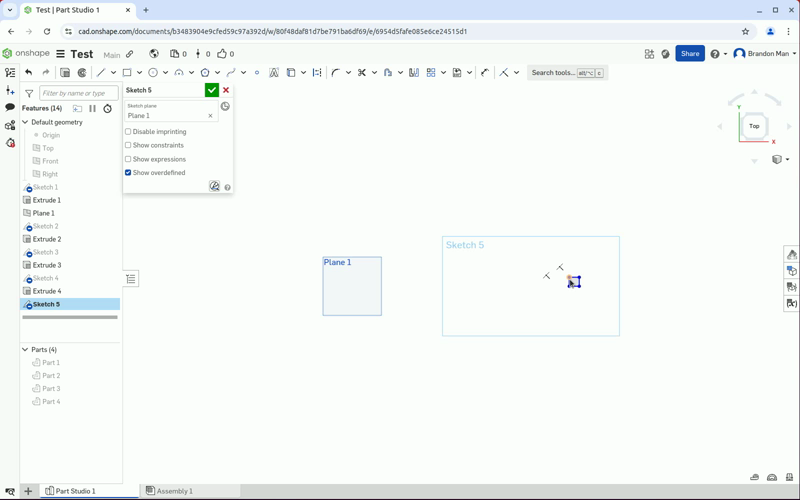
scroll(6)
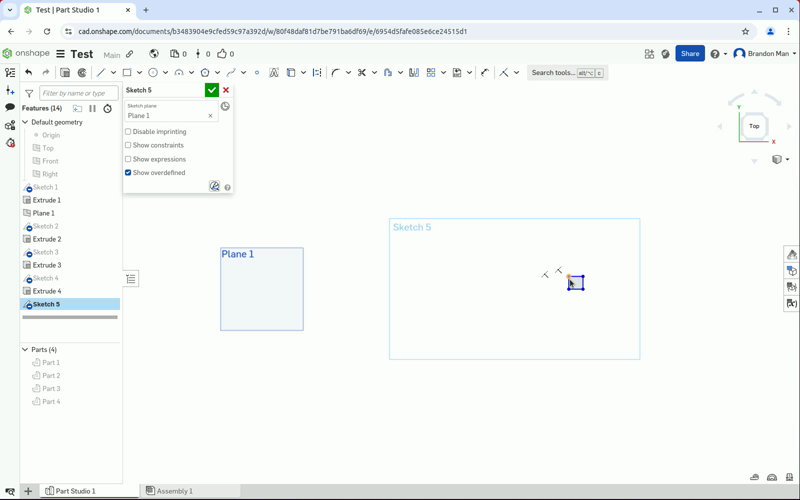
scroll(6)
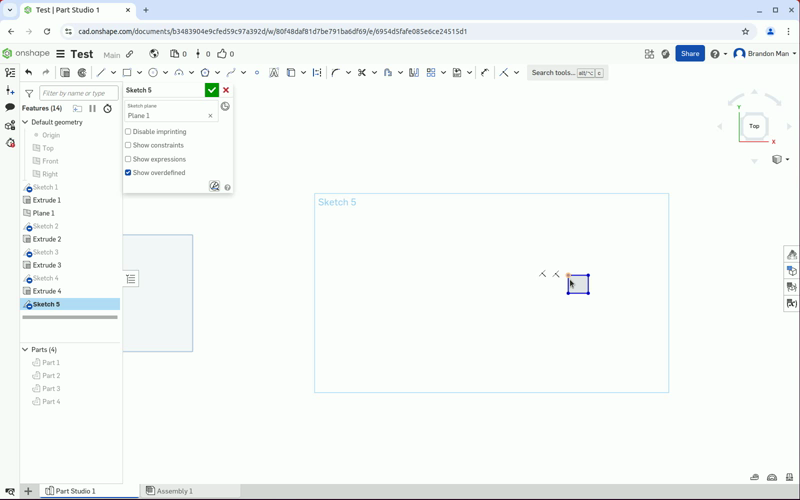
scroll(6)
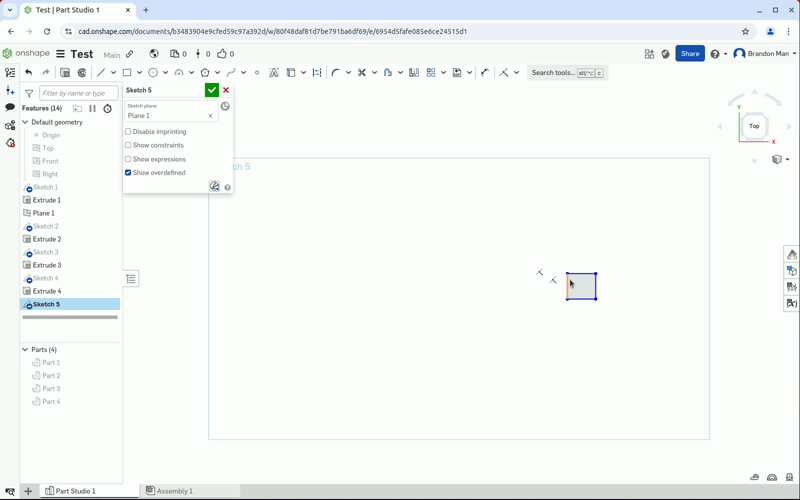
scroll(6)
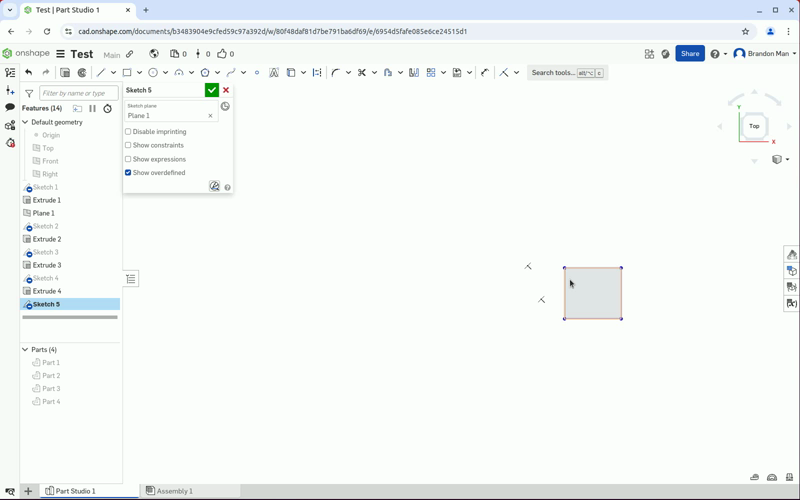
click(570, 279)
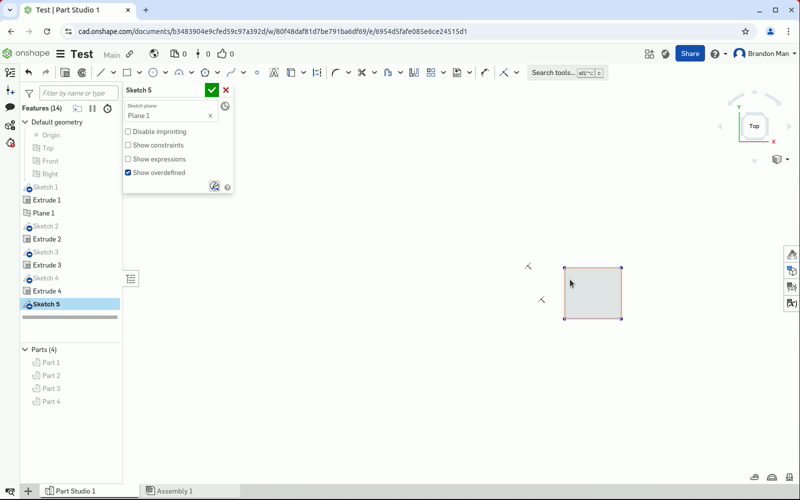
scroll(-6)
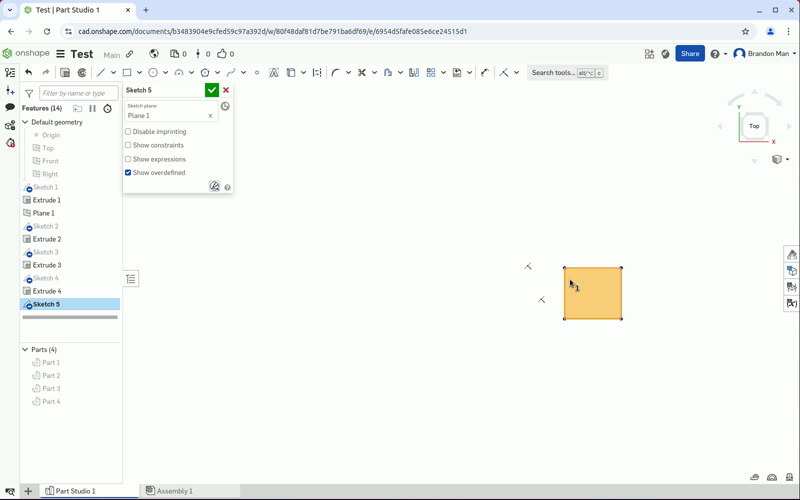
scroll(-6)
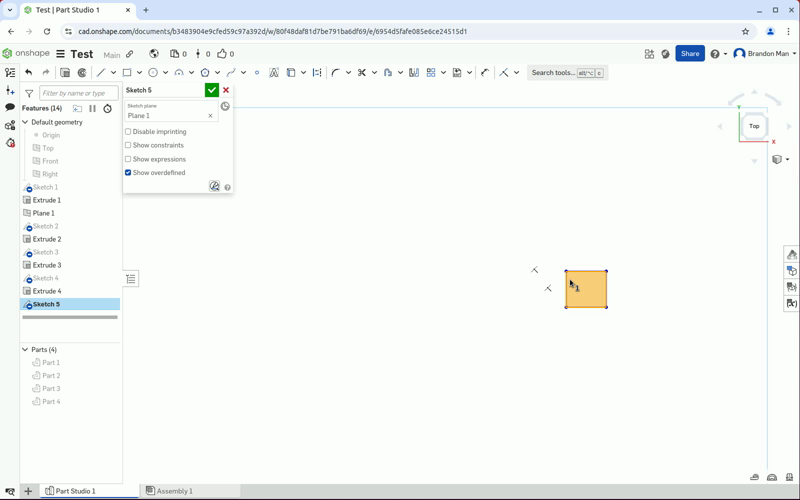
scroll(-6)
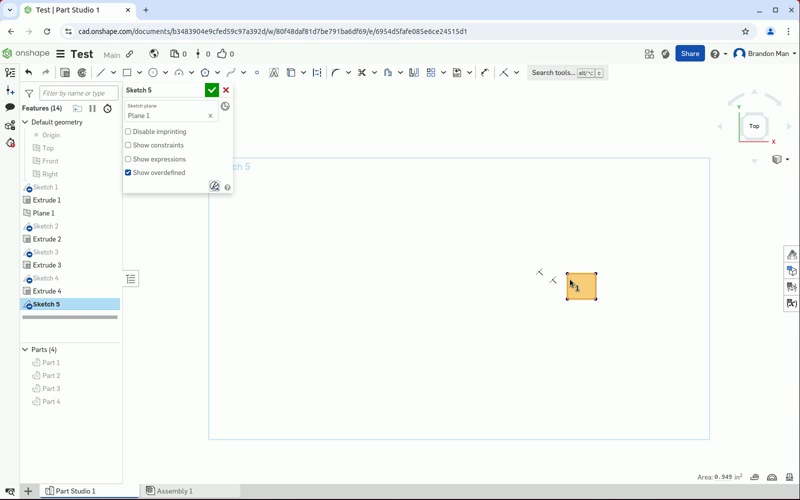
scroll(-6)
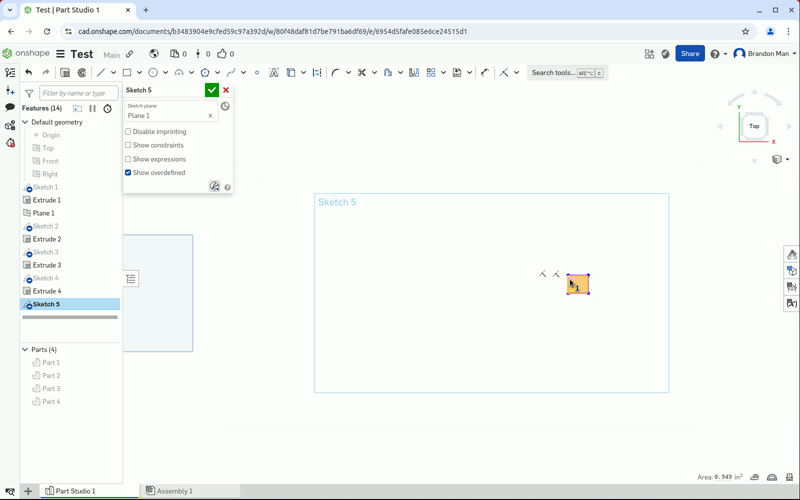
scroll(-6)
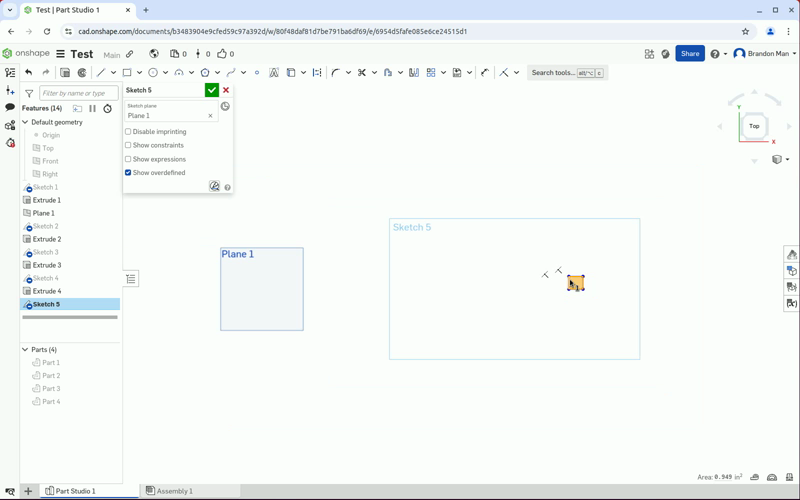
scroll(-6)
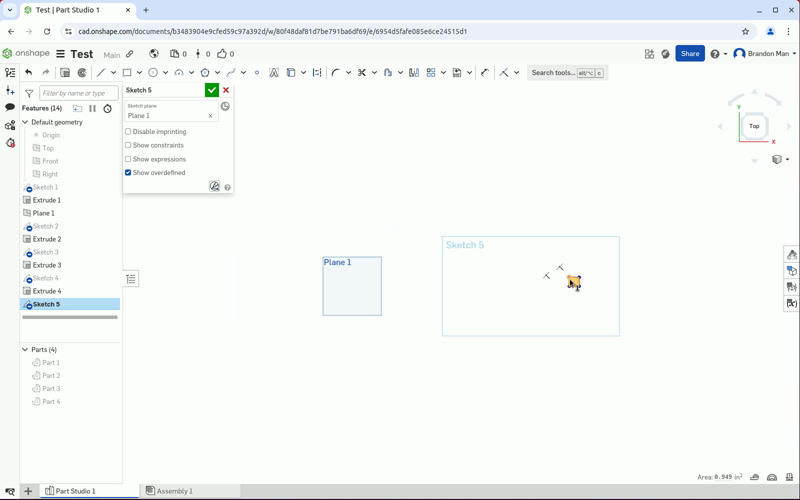
scroll(-6)
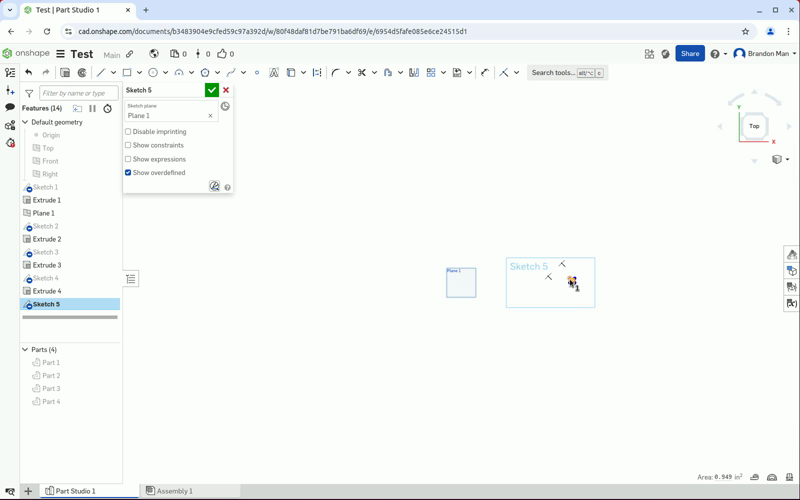
mouse_move(73, 352)
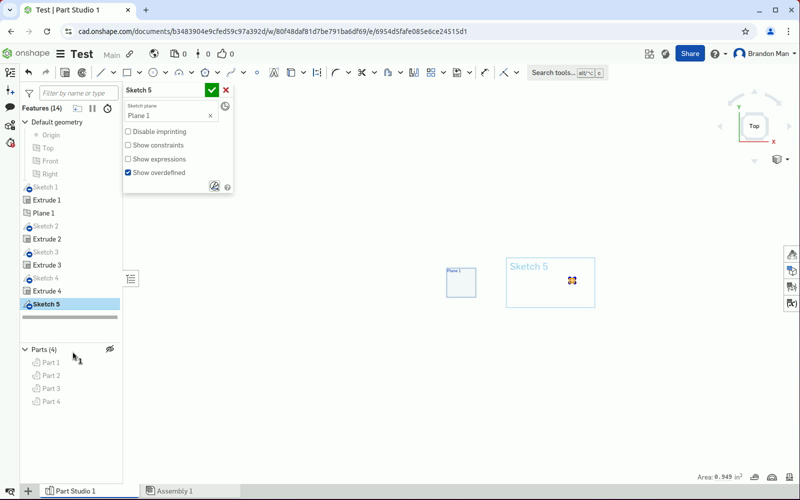
key(shift+y)
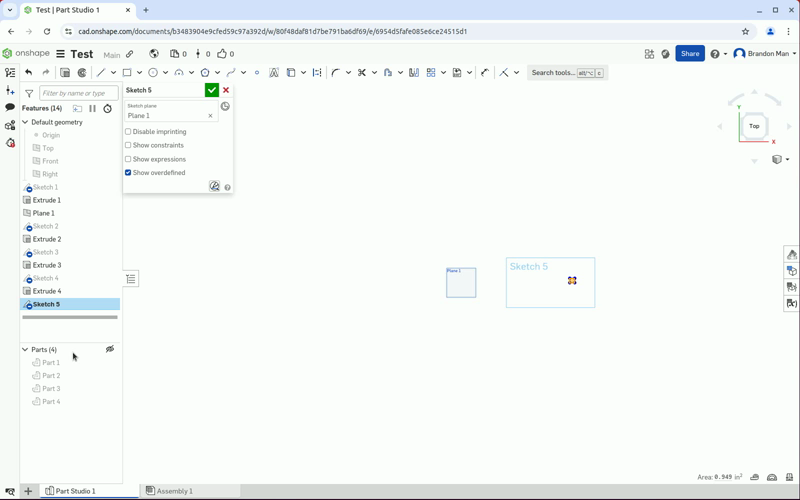
key(shift+e)
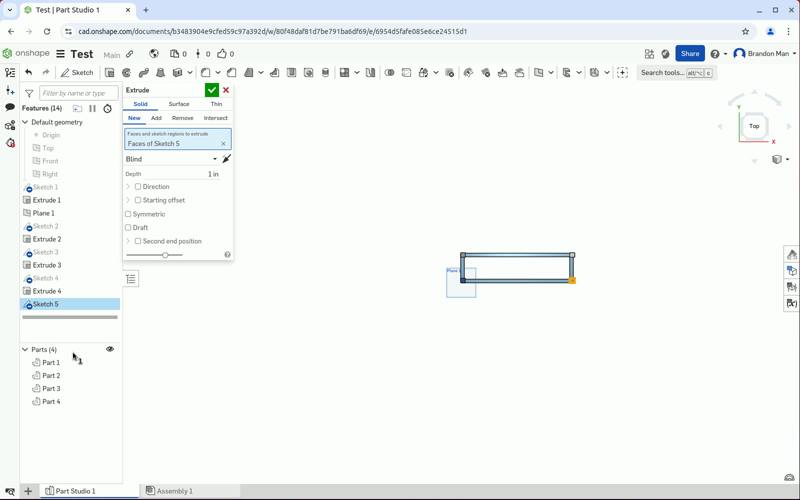
mouse_move(143, 106)
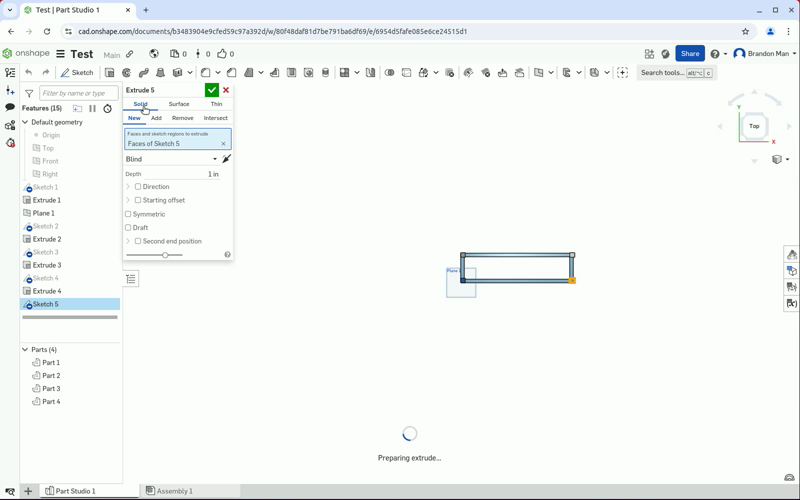
click(143, 106)
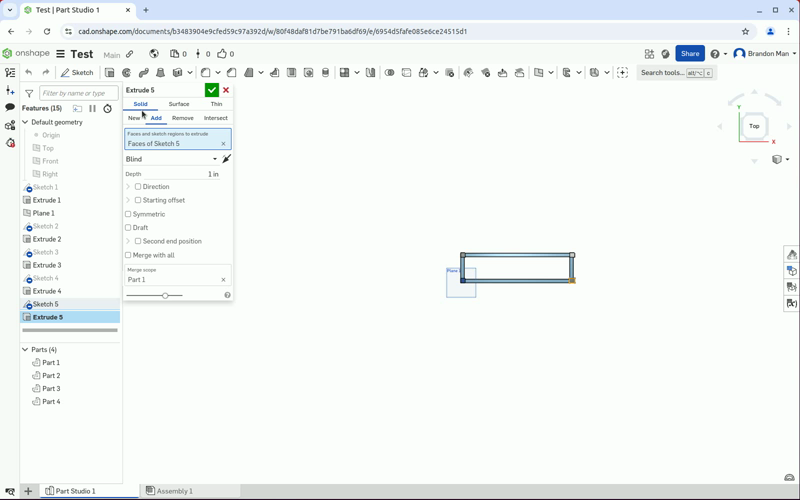
mouse_move(137, 120)
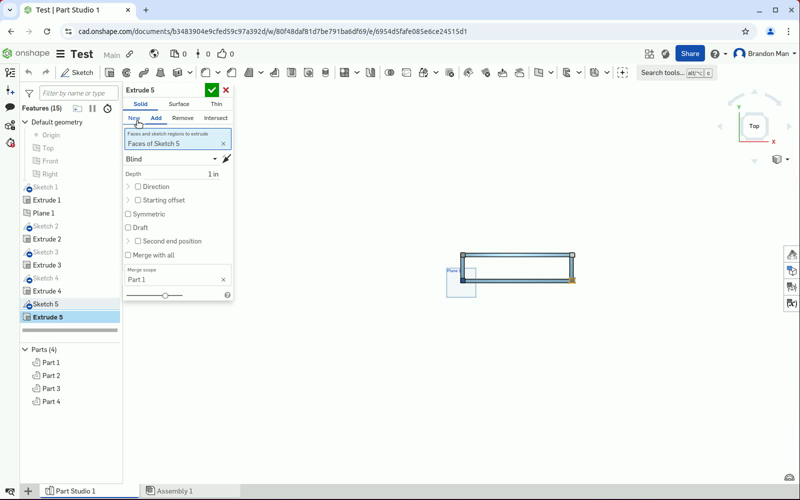
click(137, 120)
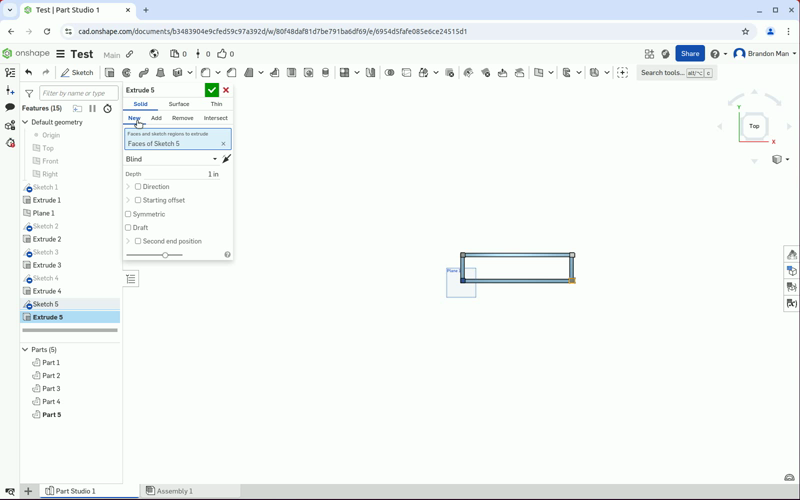
key(tab, 4)
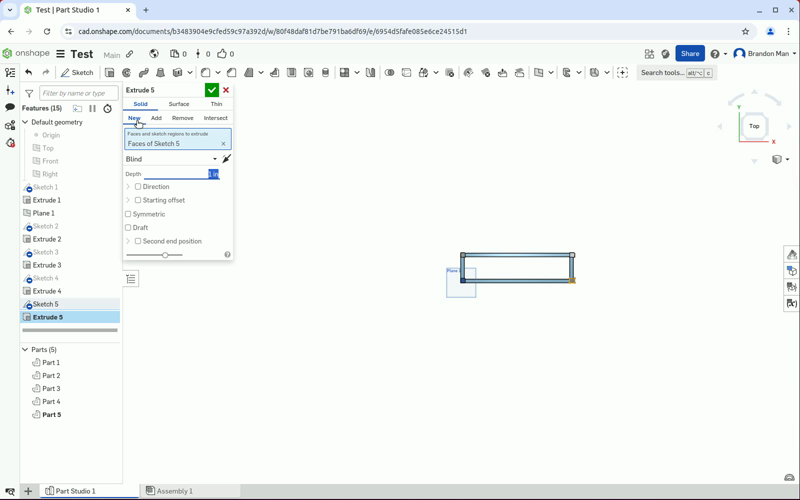
text(1.444)
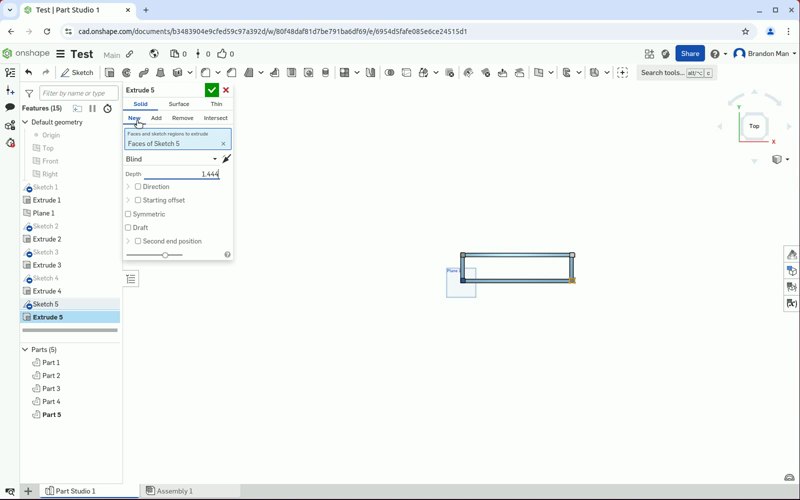
key(enter)
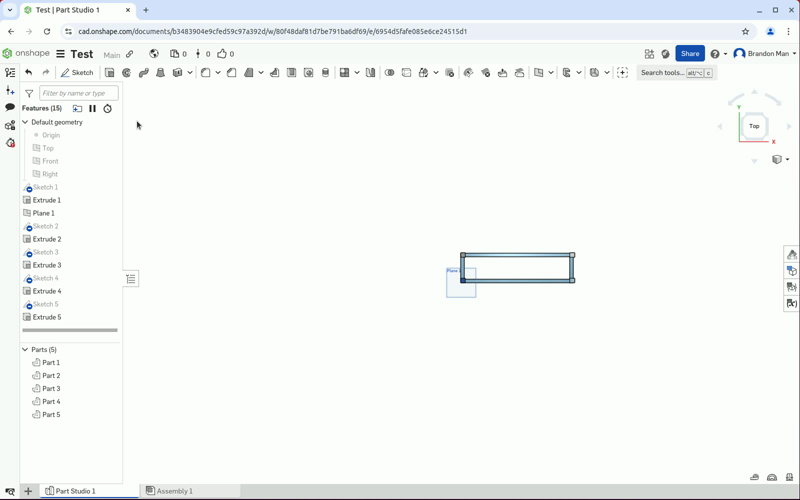
key(shift+h)
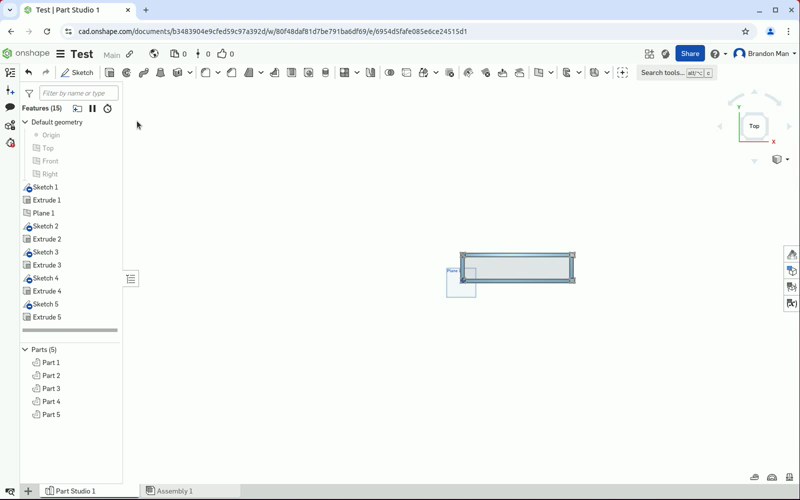
key(shift+h)
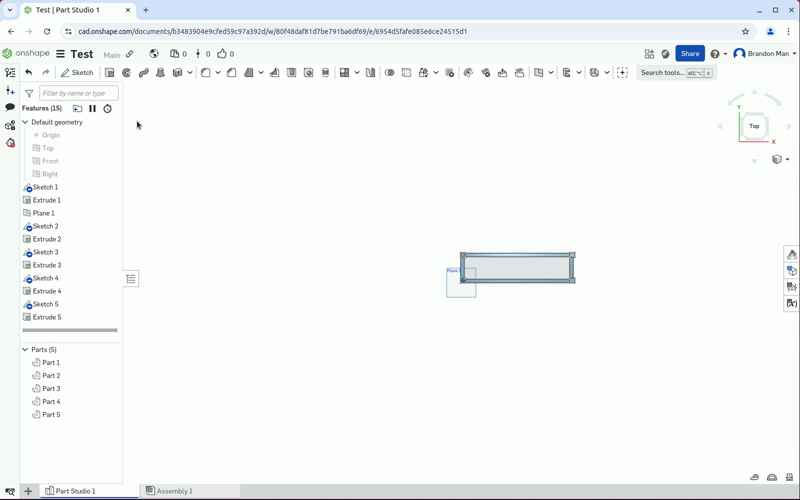
key(shift+7)
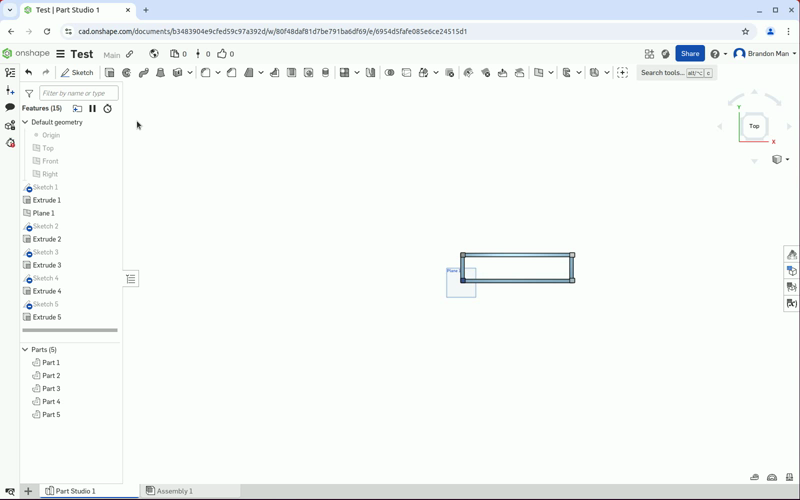
key(up, 3)
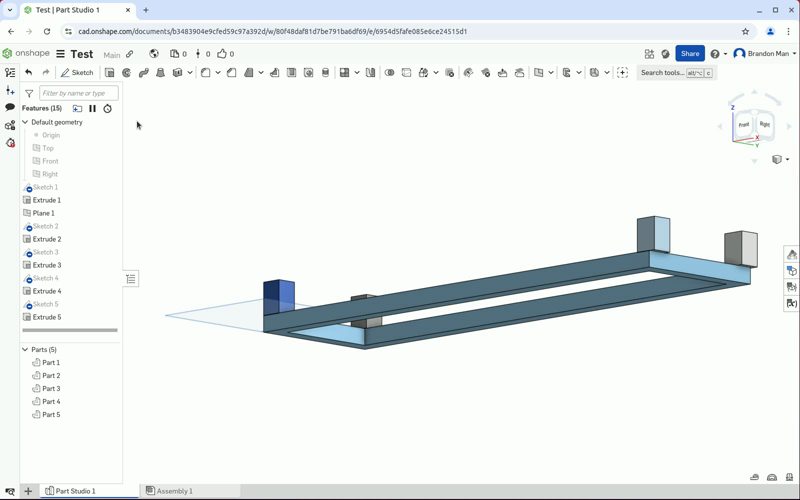
key(left, 3)
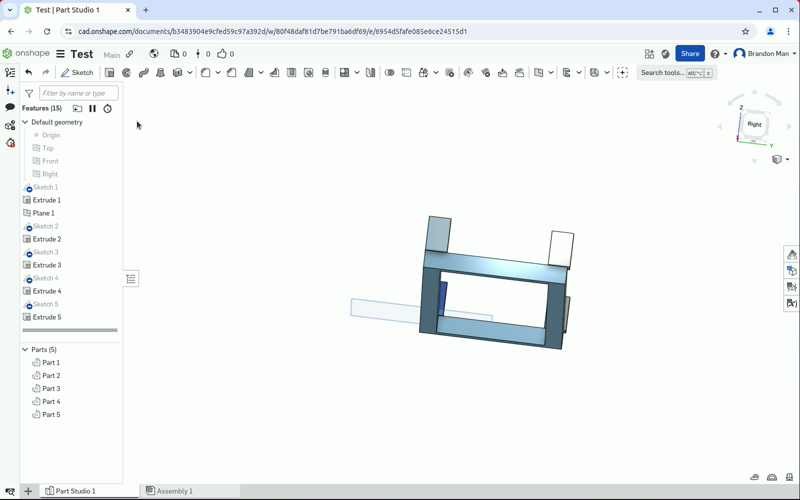
key(right, 3)
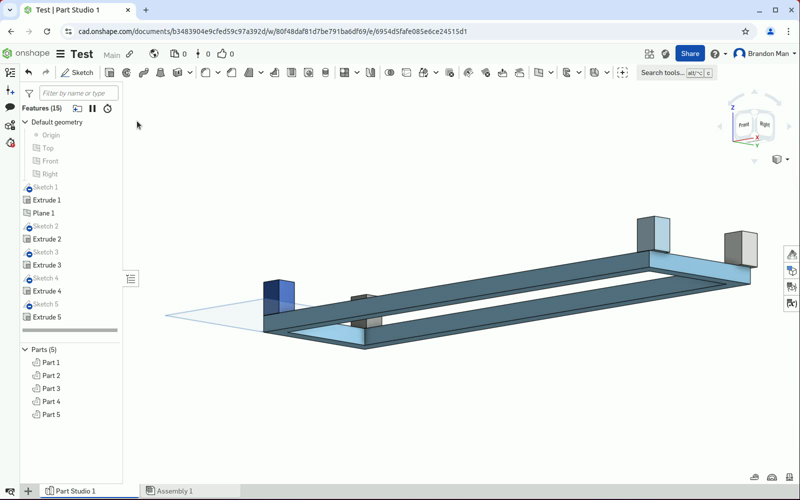
key(down, 3)
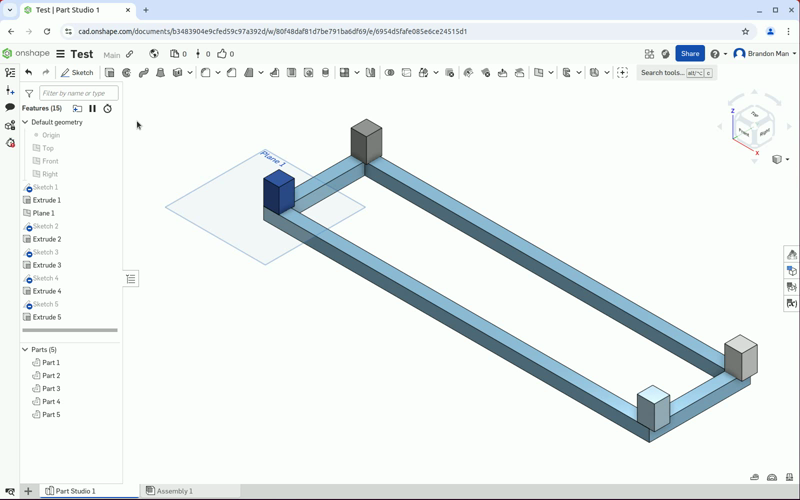
mouse_move(73, 189)
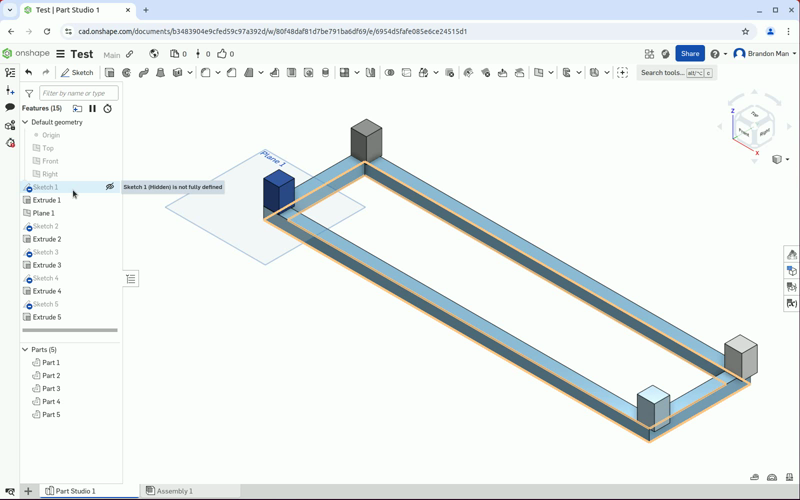
click(73, 189)